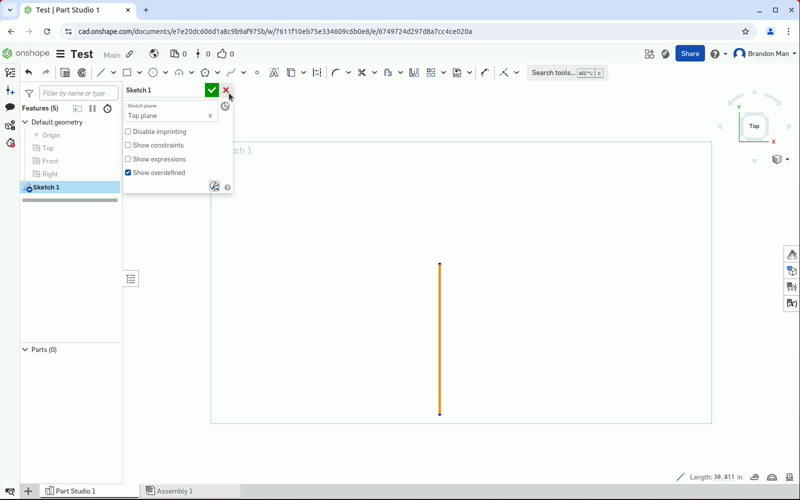
key(shift+h)
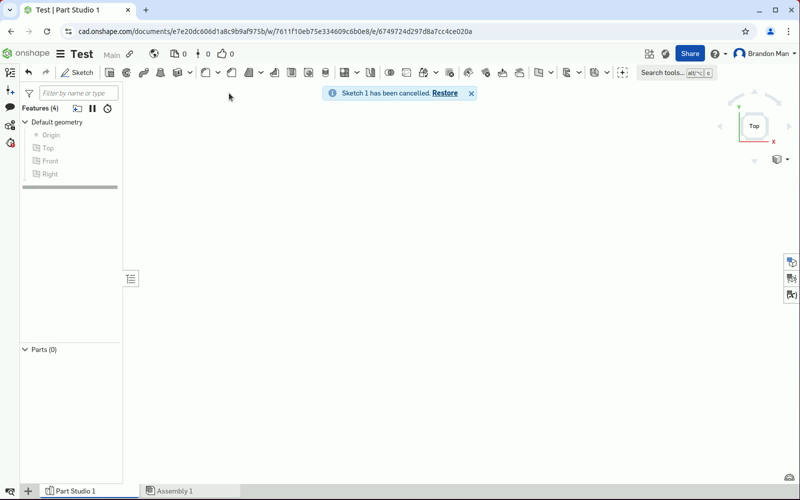
mouse_move(73, 352)
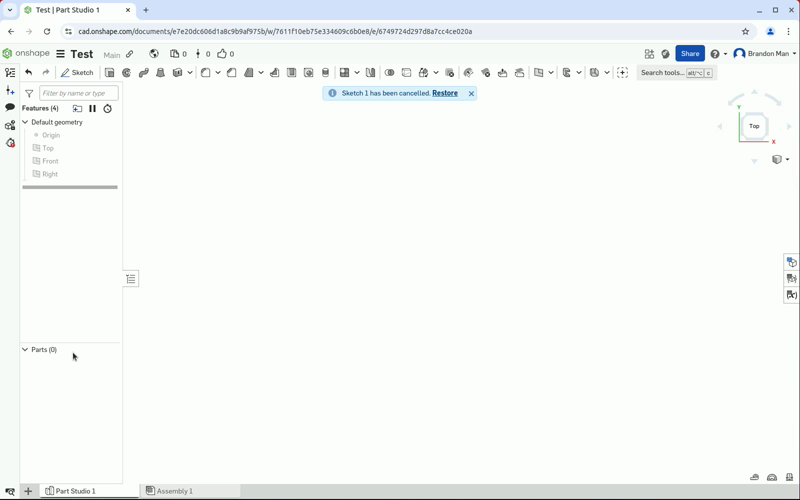
key(y)
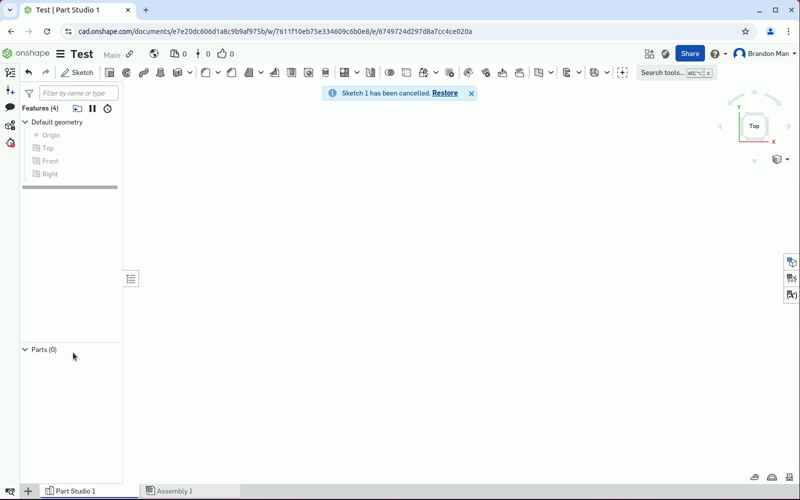
key(shift+p)
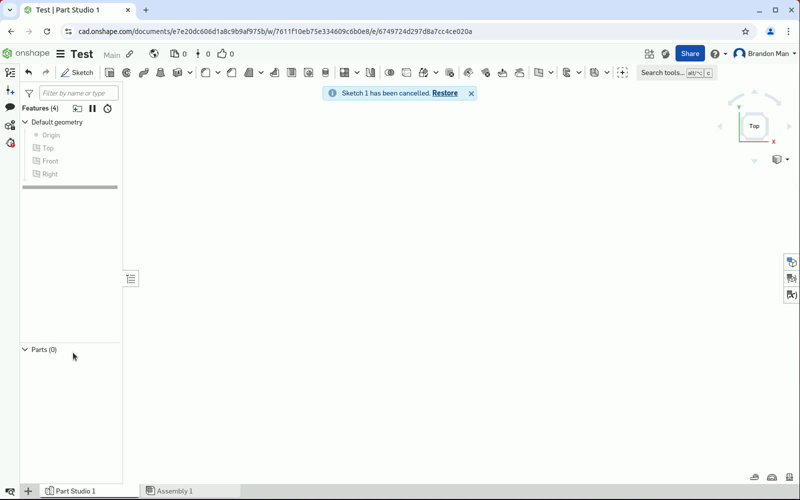
key(space)
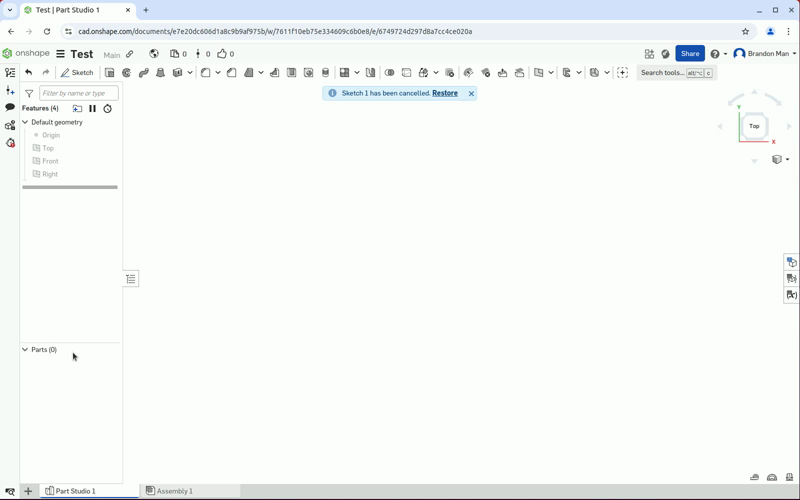
key_down(shift)
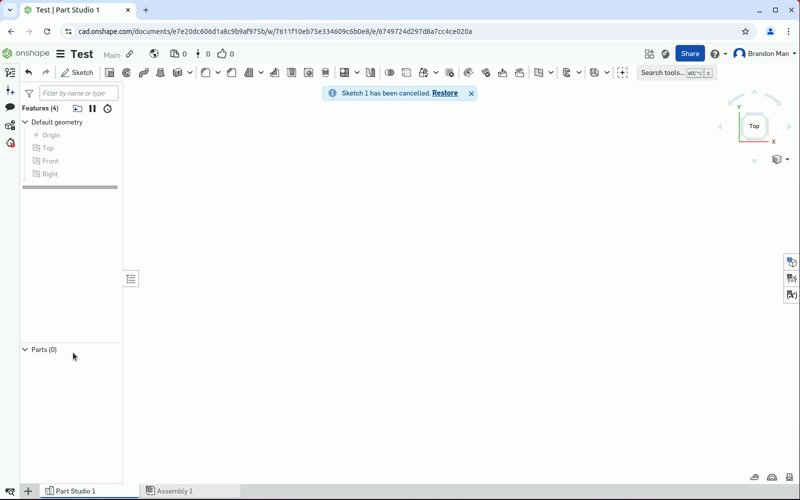
key(up)
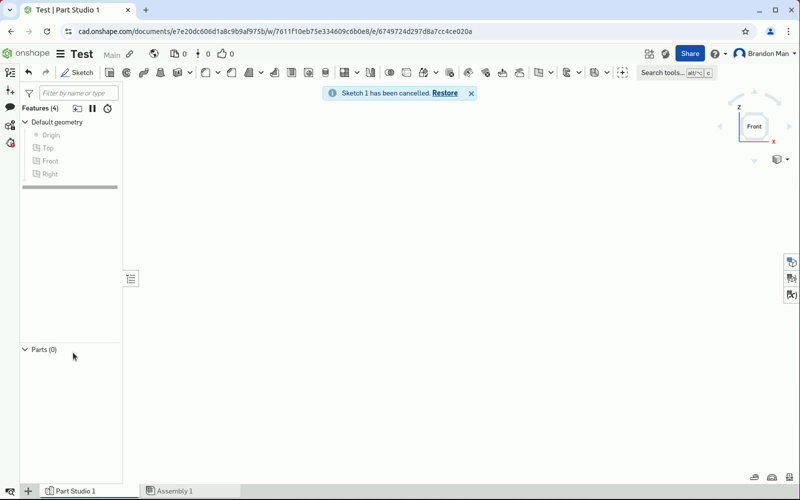
key_up(shift)
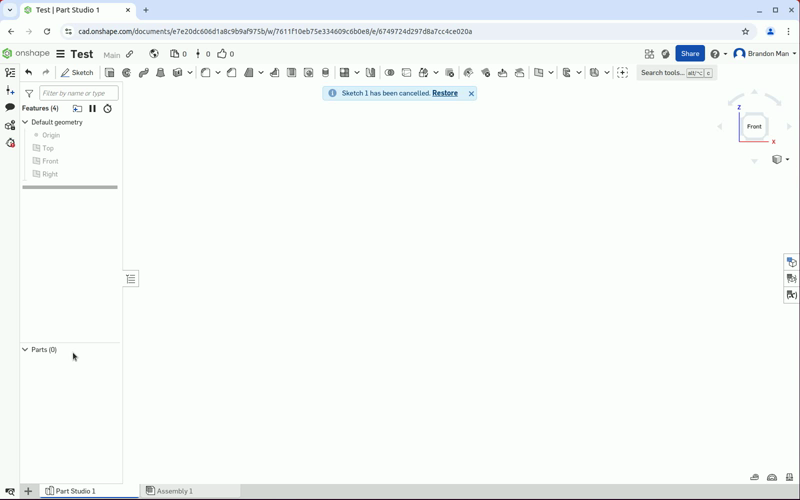
mouse_move(73, 352)
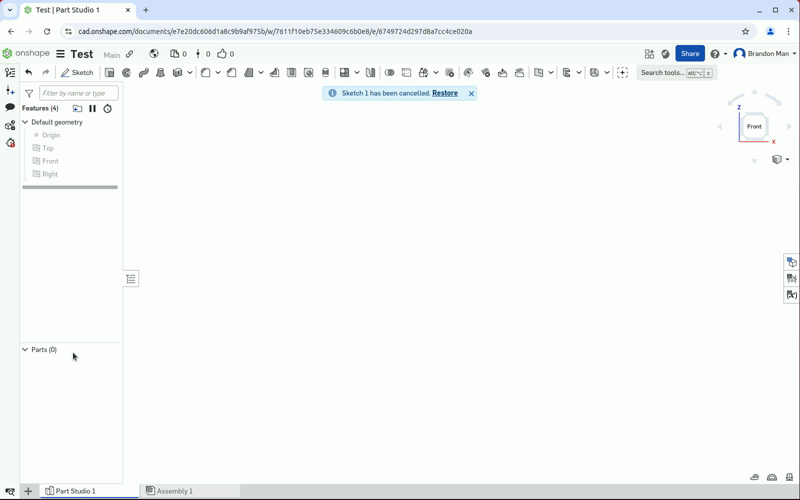
key(shift+y)
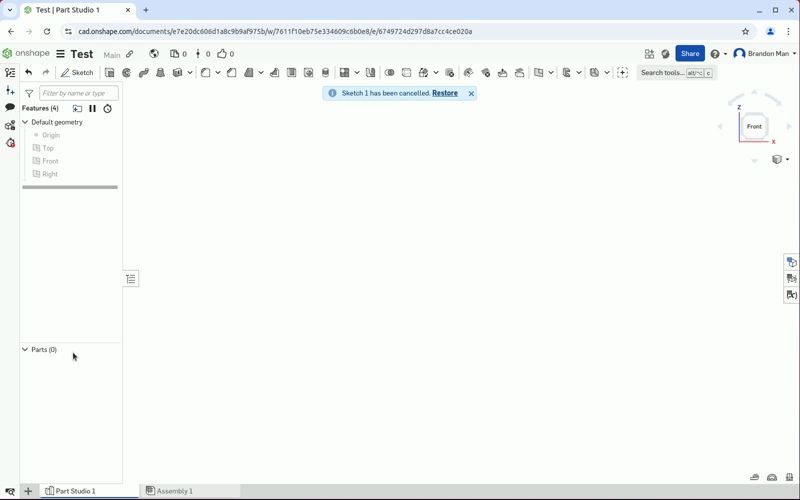
key(shift+s)
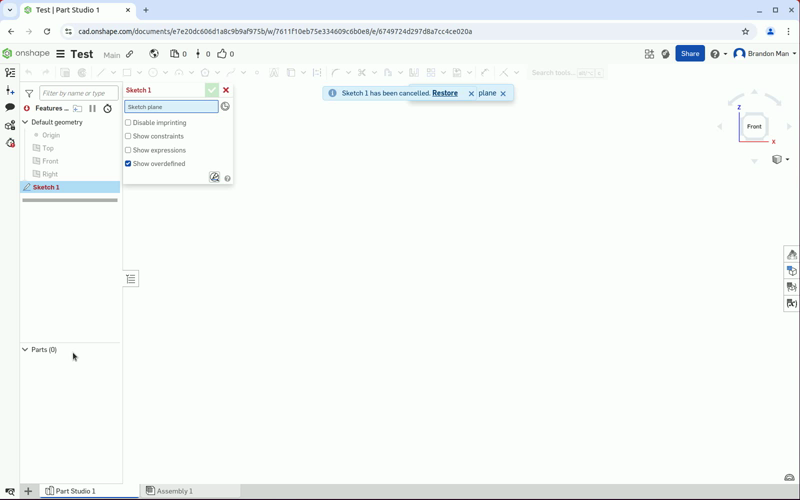
mouse_move(73, 163)
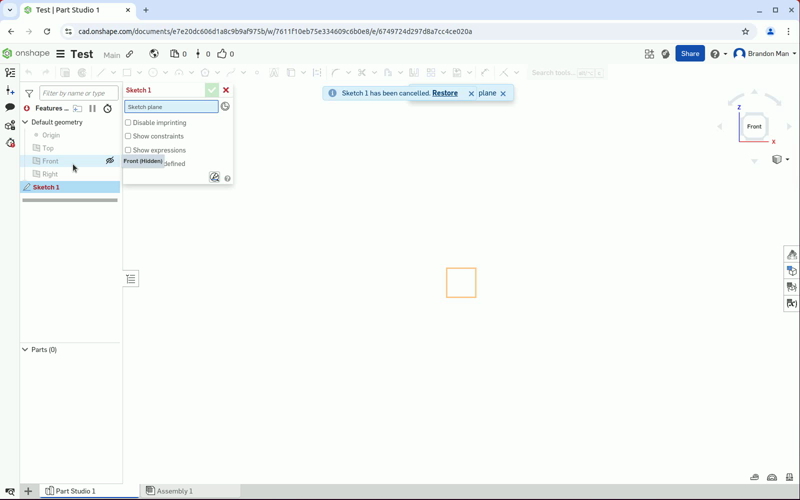
click(73, 163)
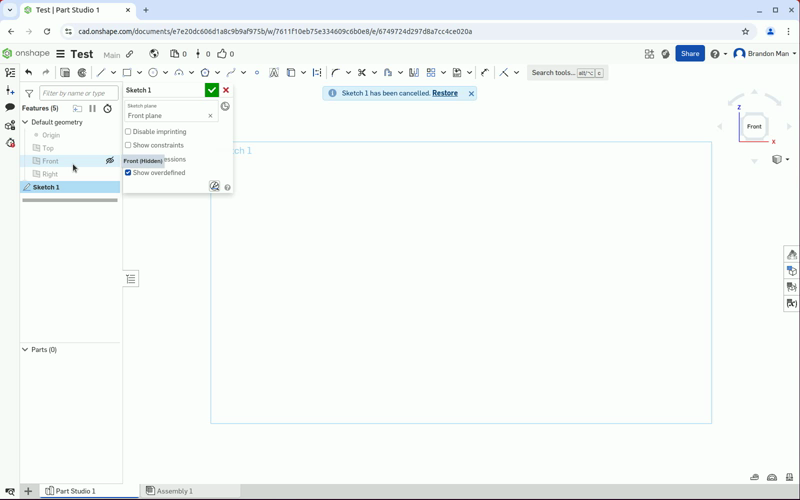
mouse_move(73, 352)
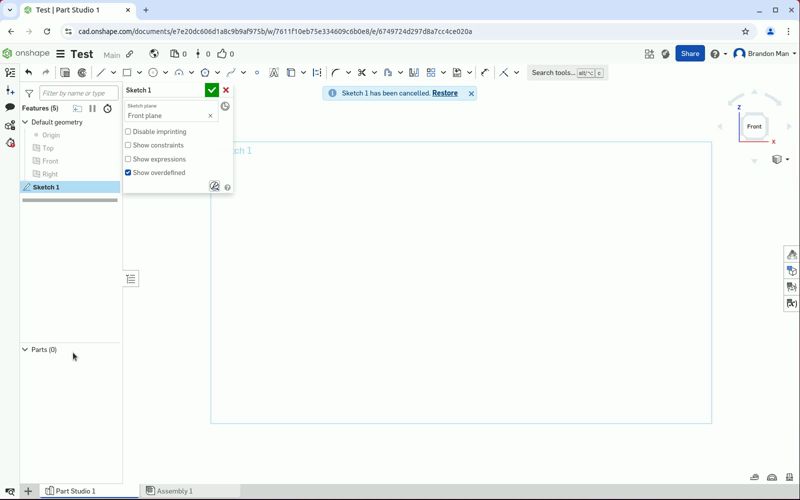
key(y)
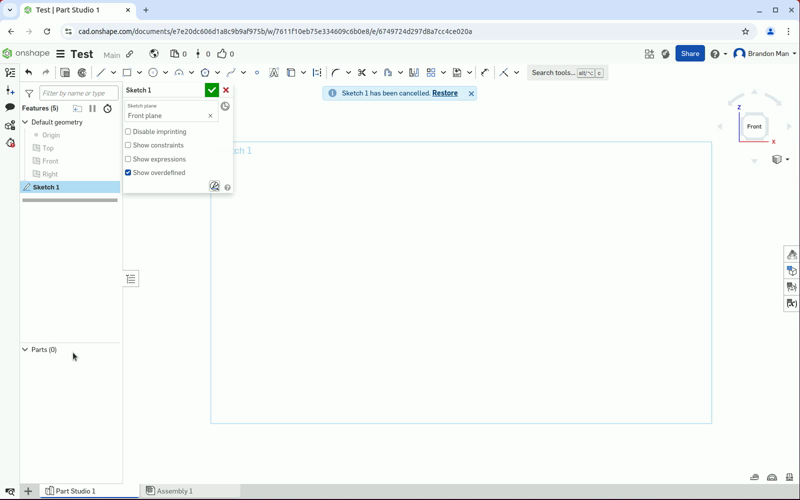
key(c)
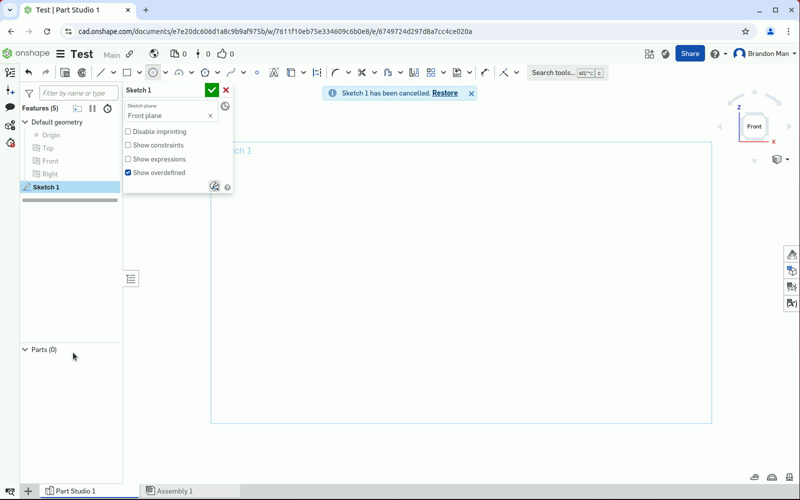
key_down(shift)
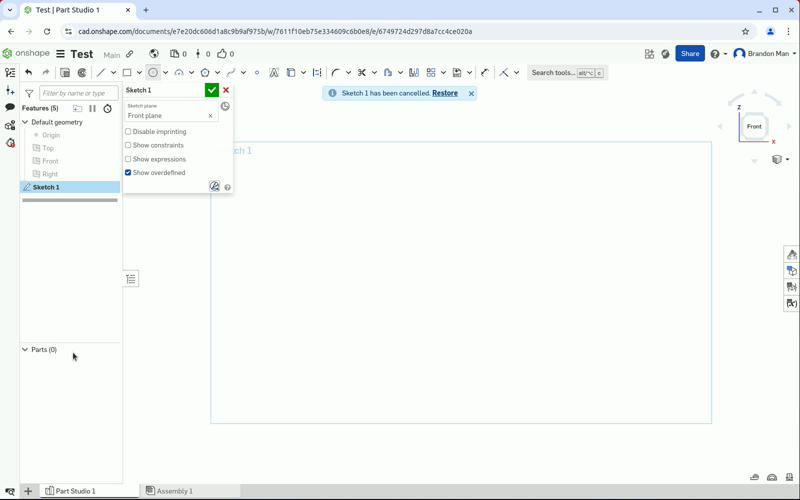
mouse_move(461, 178)
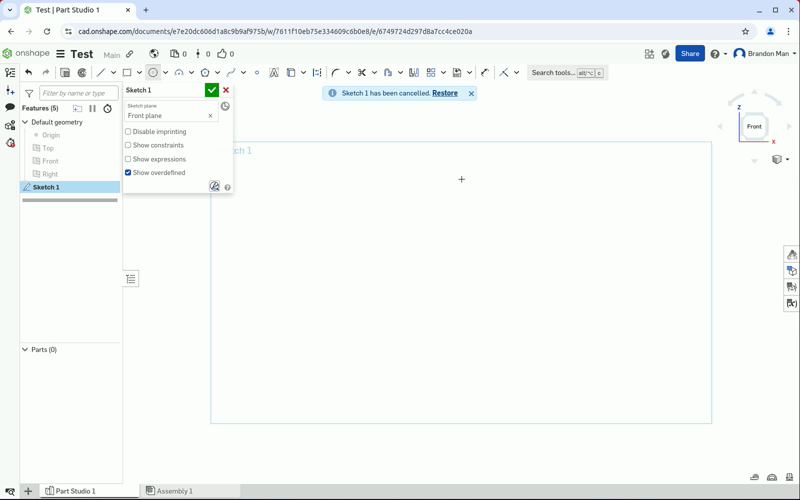
click(461, 178)
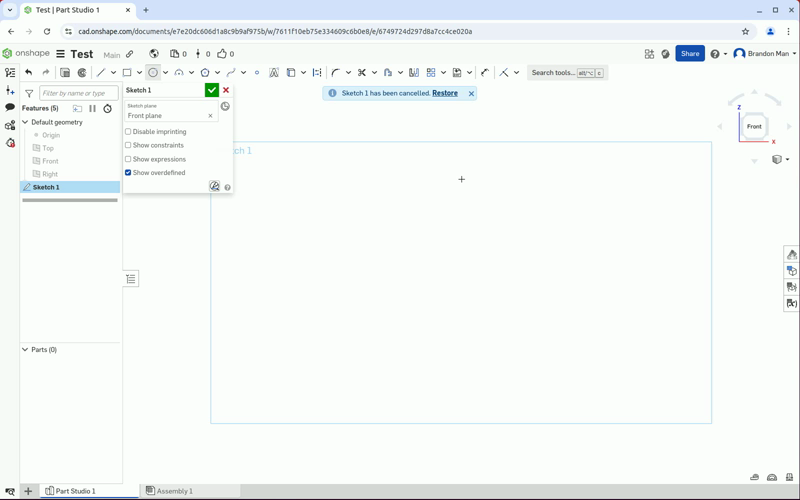
key_up(shift)
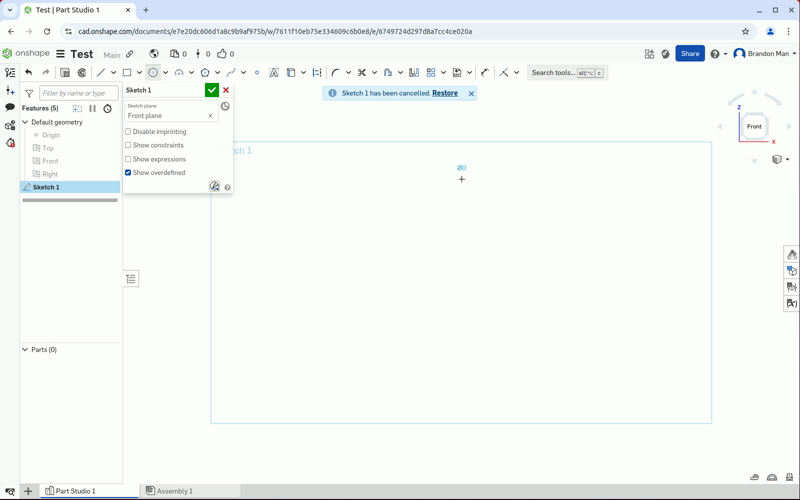
mouse_move(471, 178)
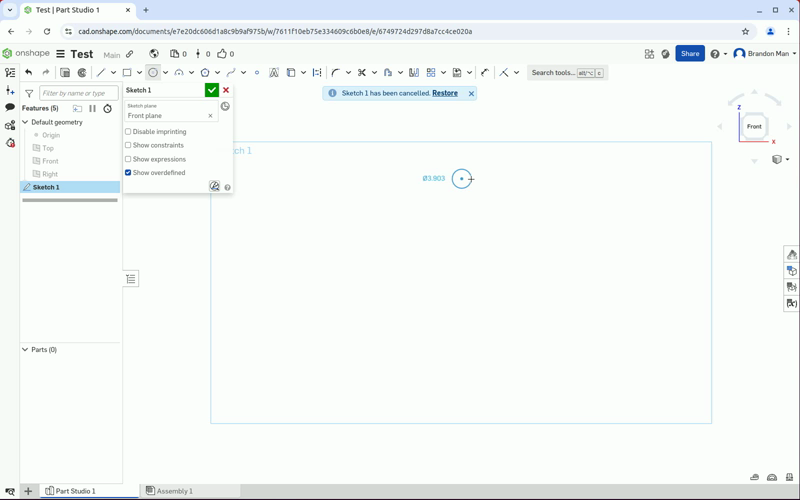
click(471, 178)
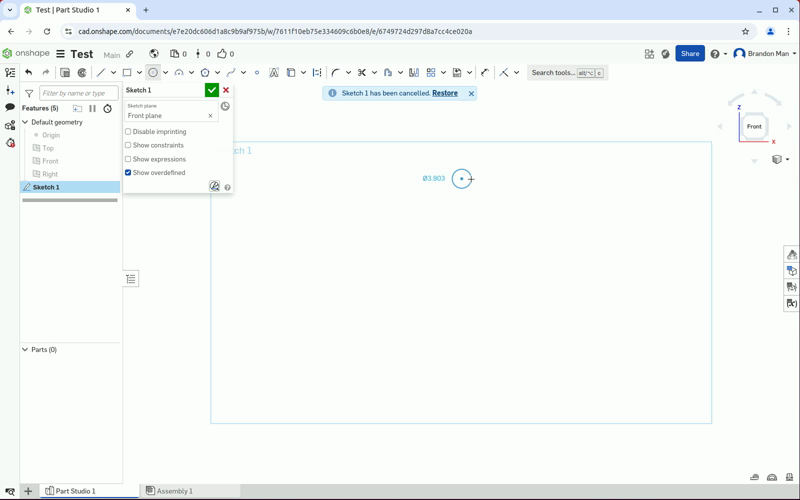
key(esc)
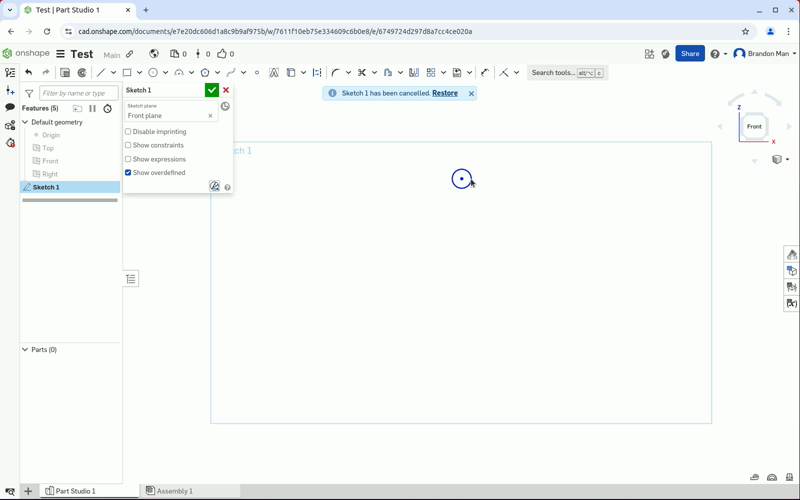
key(c)
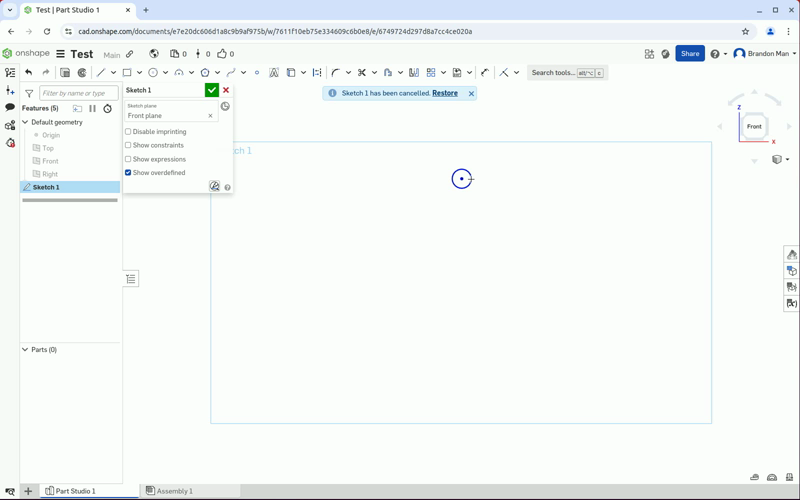
key_down(shift)
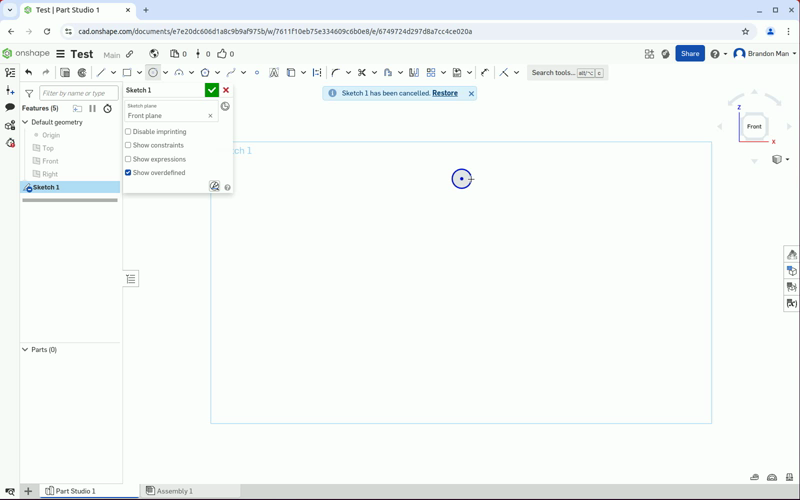
mouse_move(461, 178)
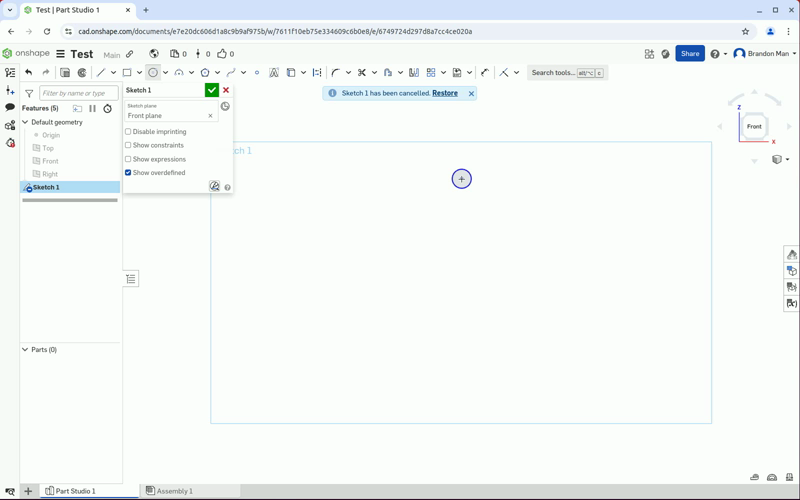
click(461, 178)
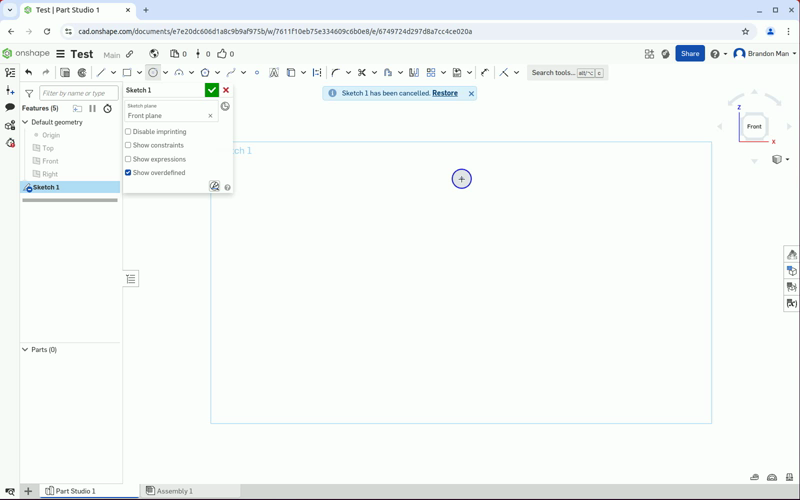
key_up(shift)
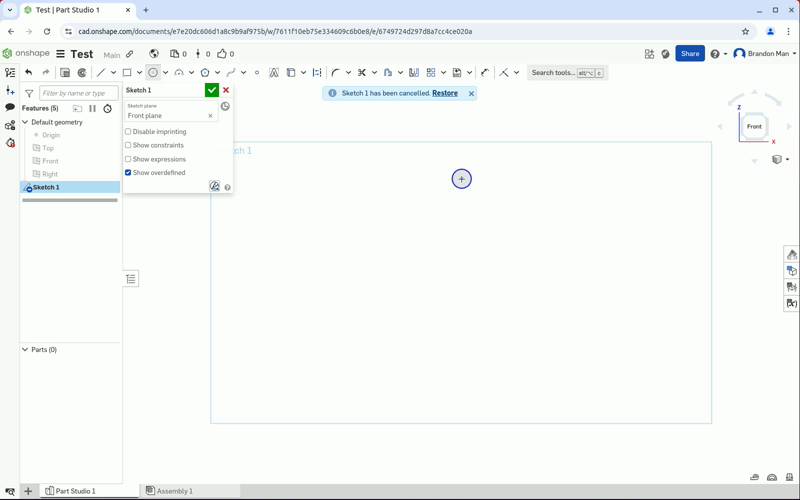
mouse_move(464, 178)
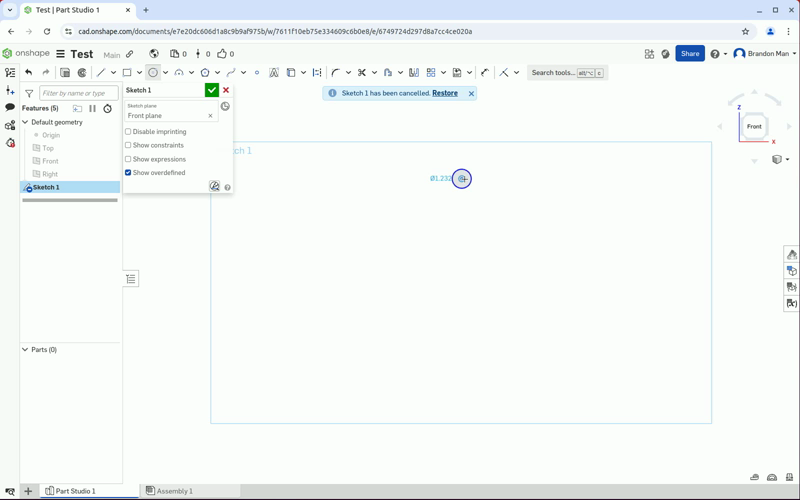
scroll(6)
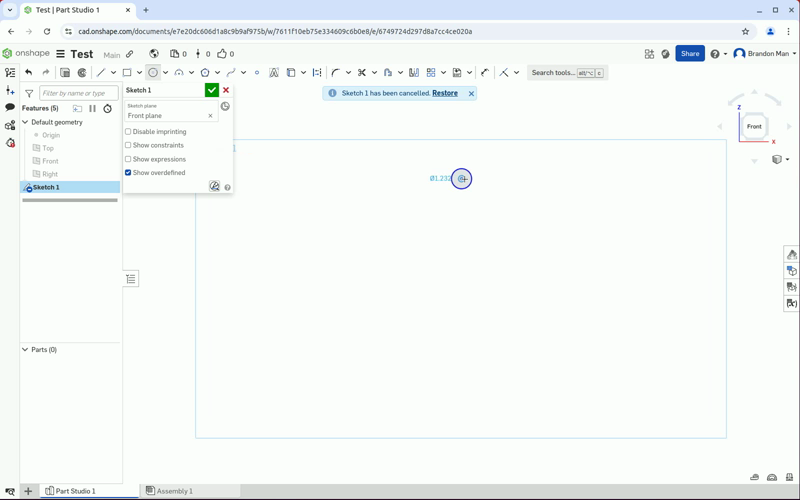
scroll(6)
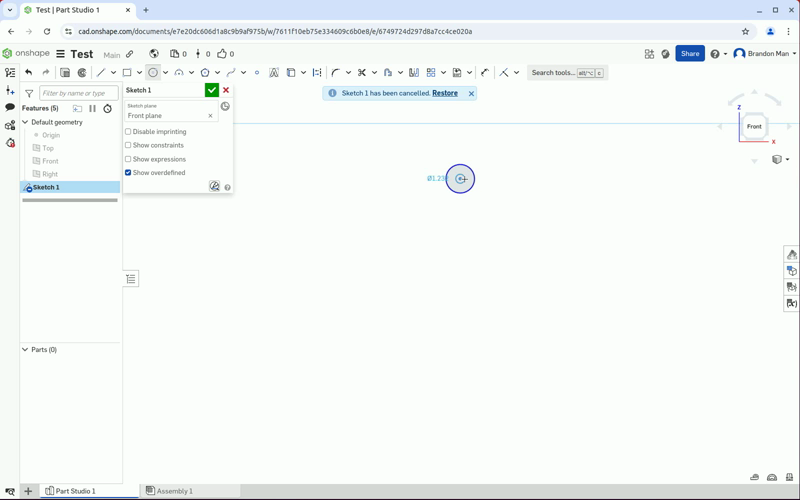
scroll(6)
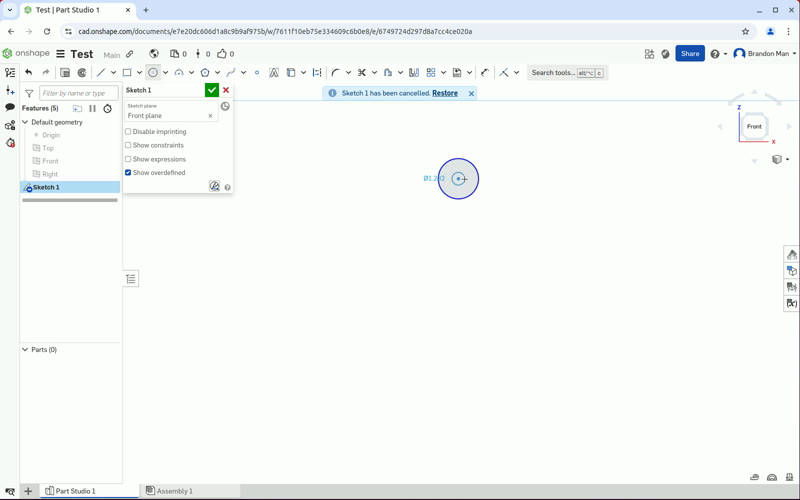
scroll(6)
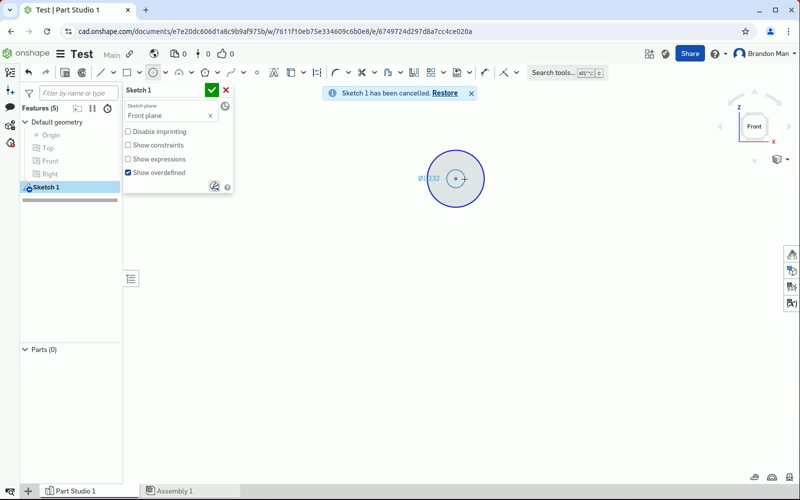
scroll(6)
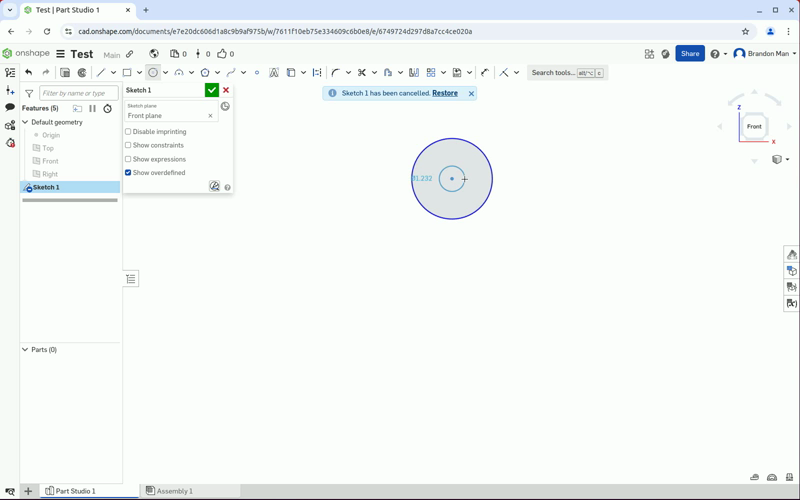
scroll(6)
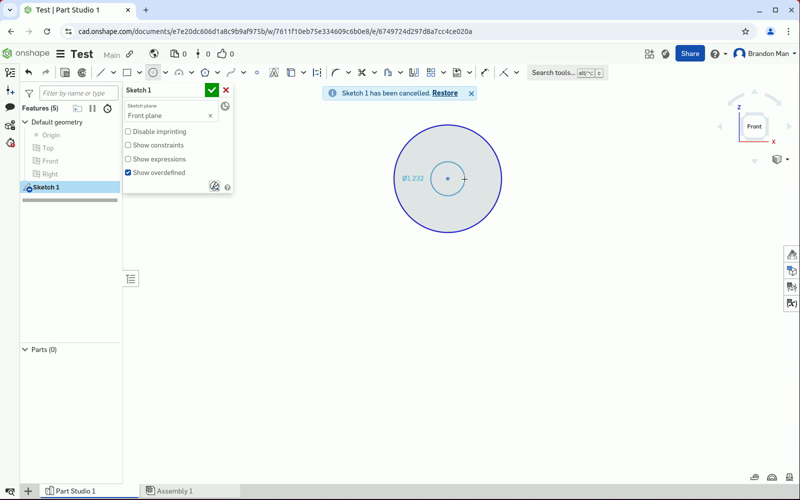
scroll(6)
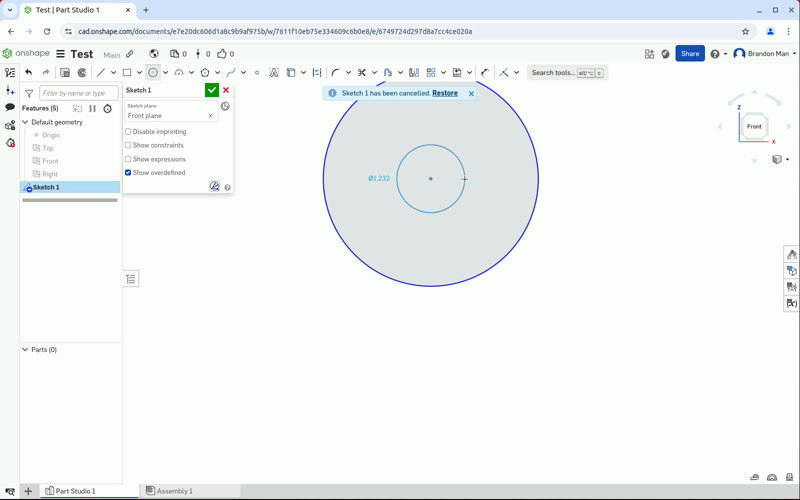
click(464, 178)
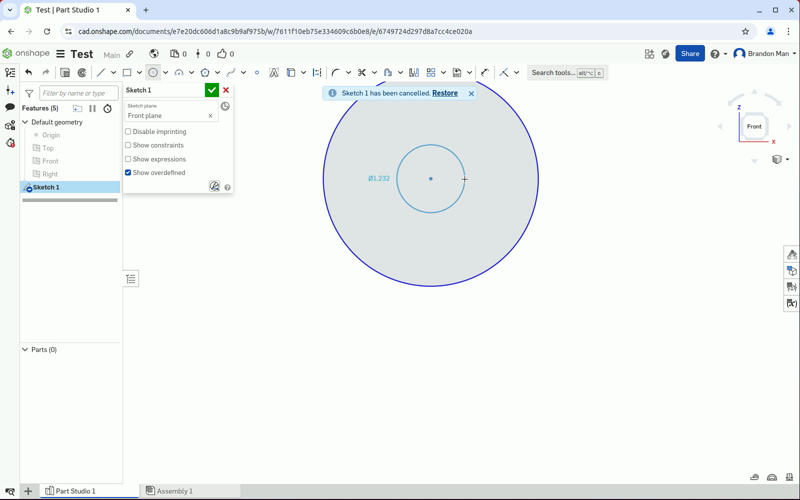
scroll(-6)
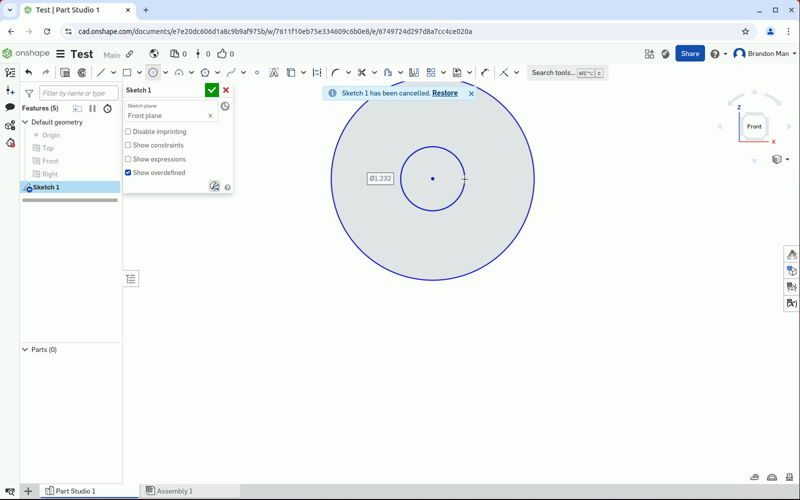
scroll(-6)
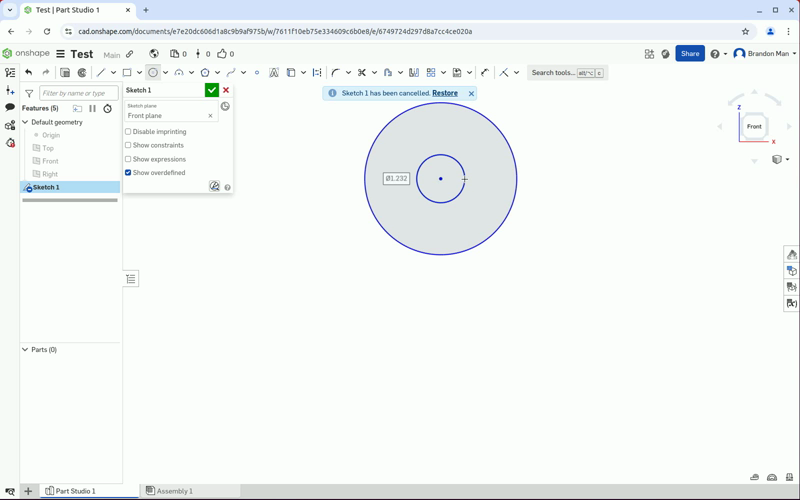
scroll(-6)
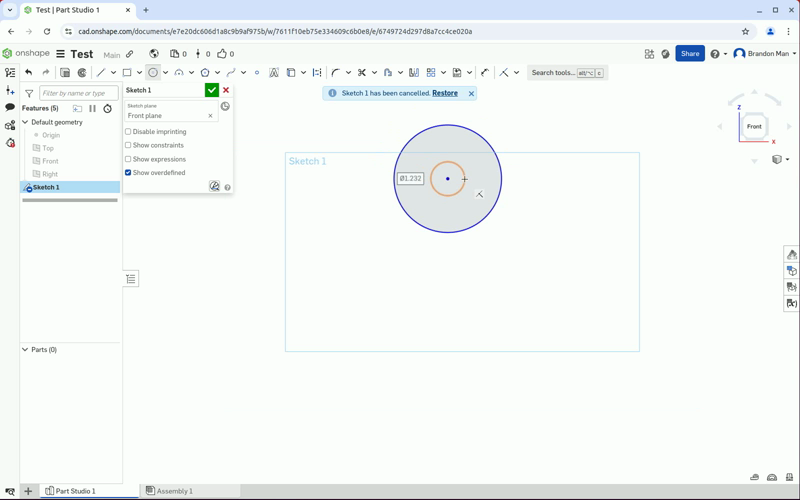
scroll(-6)
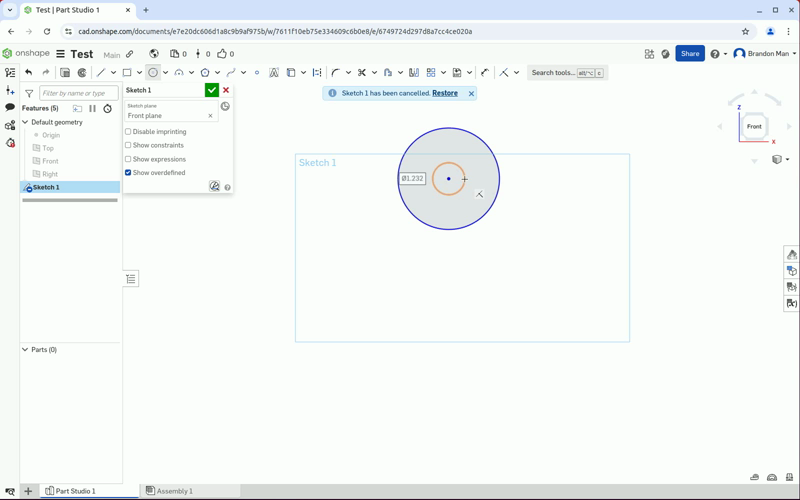
scroll(-6)
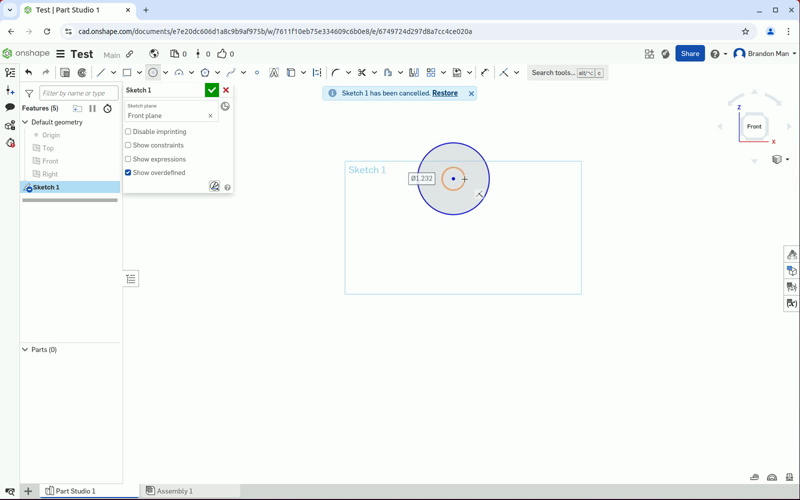
scroll(-6)
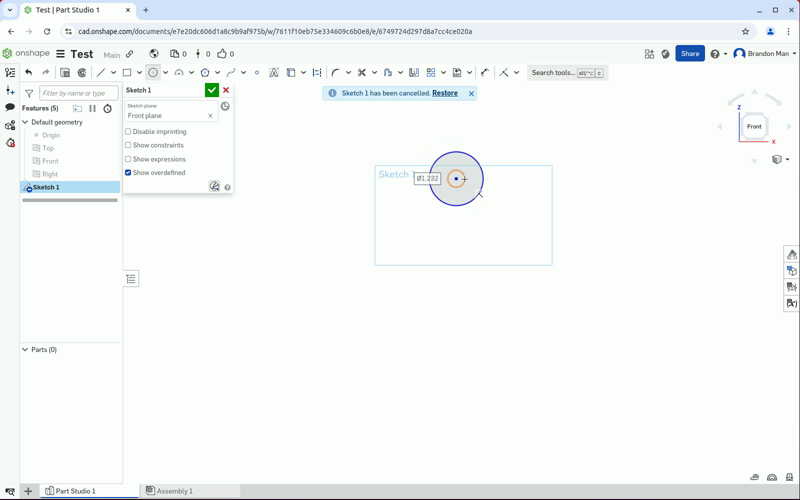
scroll(-6)
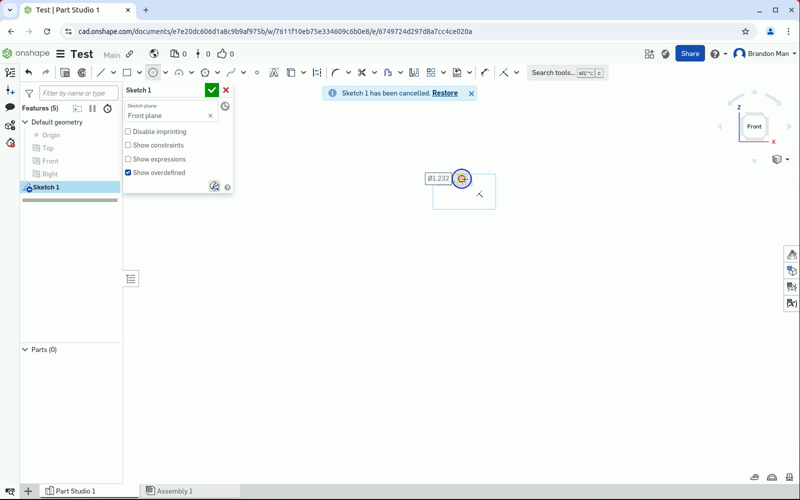
key(esc)
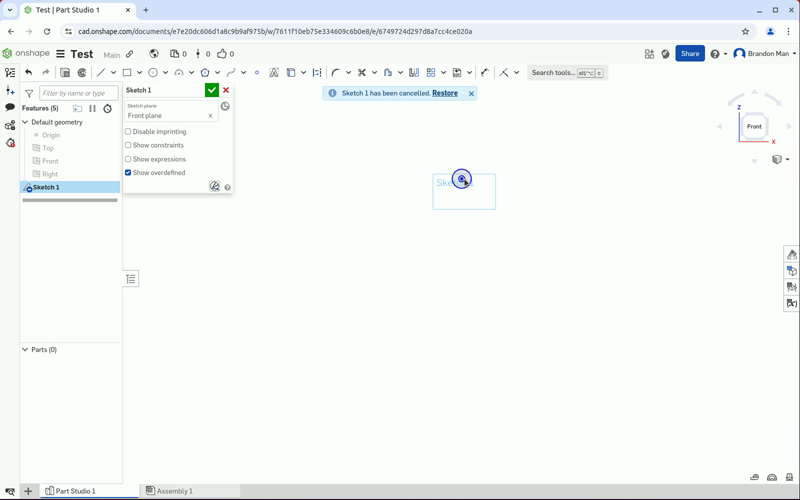
mouse_move(457, 184)
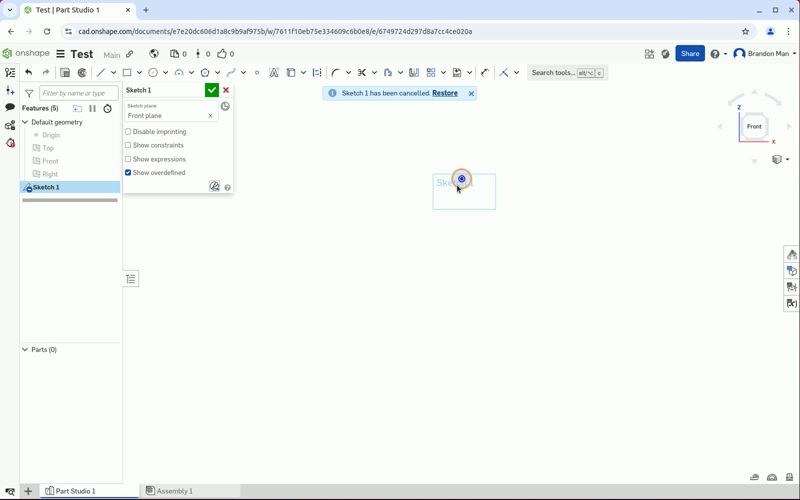
scroll(6)
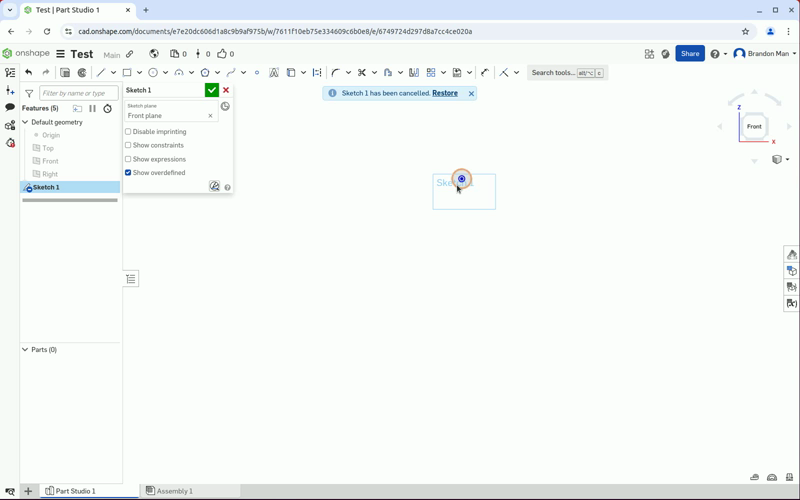
scroll(6)
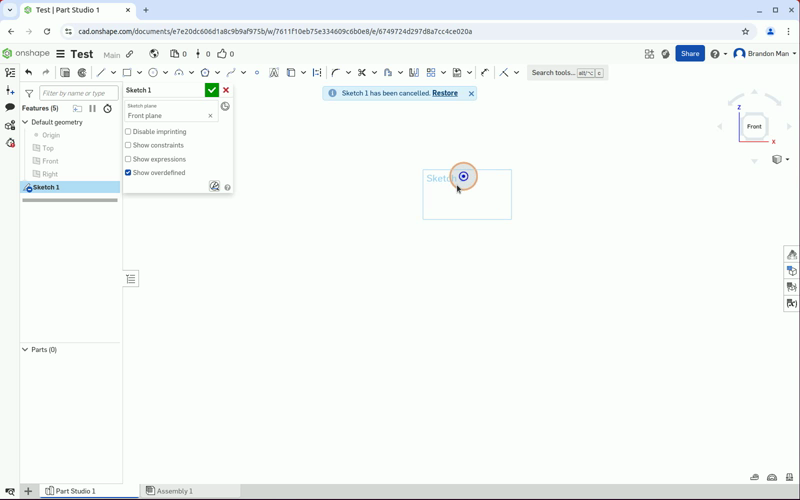
scroll(6)
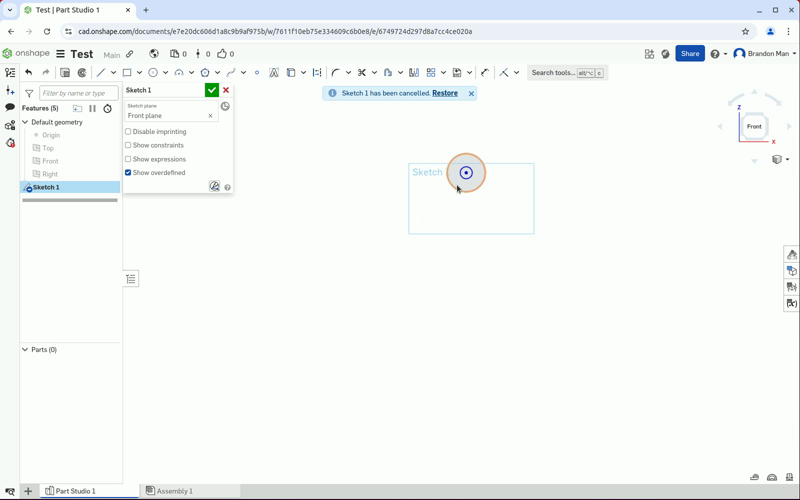
scroll(6)
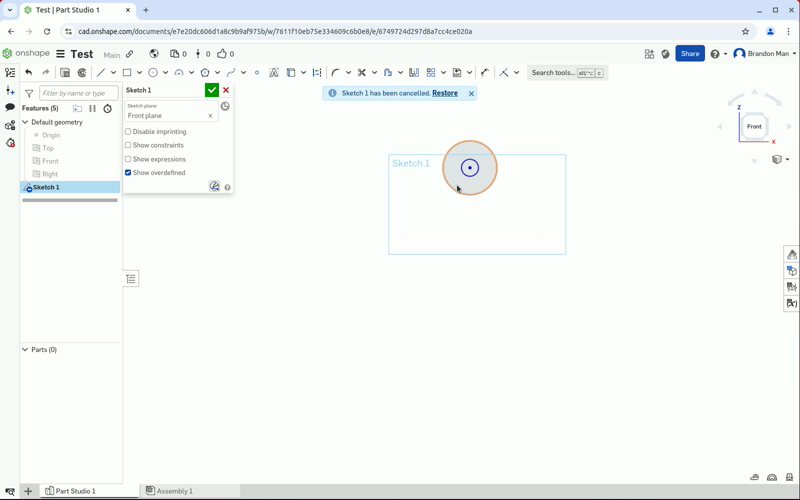
scroll(6)
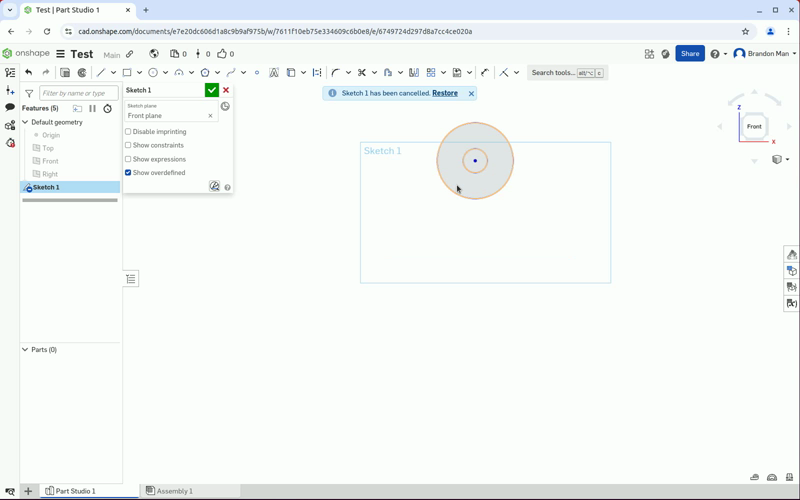
scroll(6)
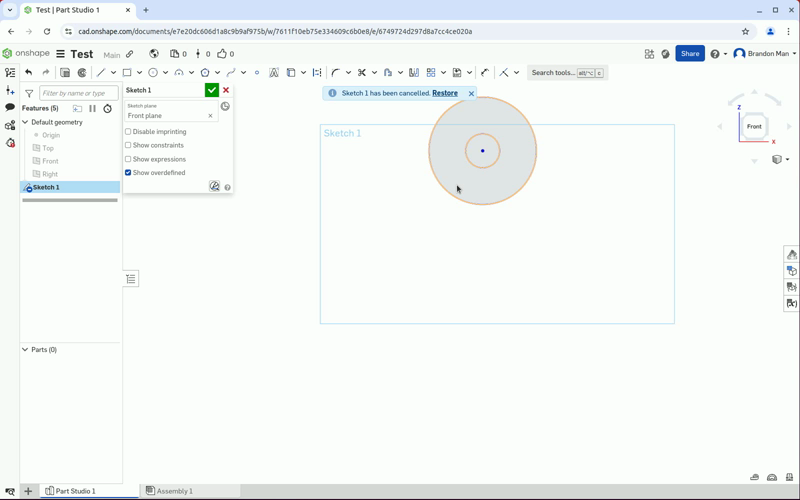
scroll(6)
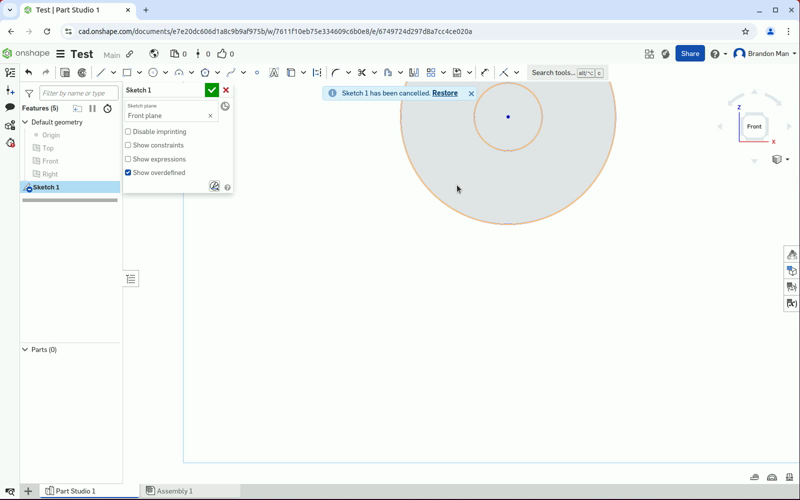
click(457, 184)
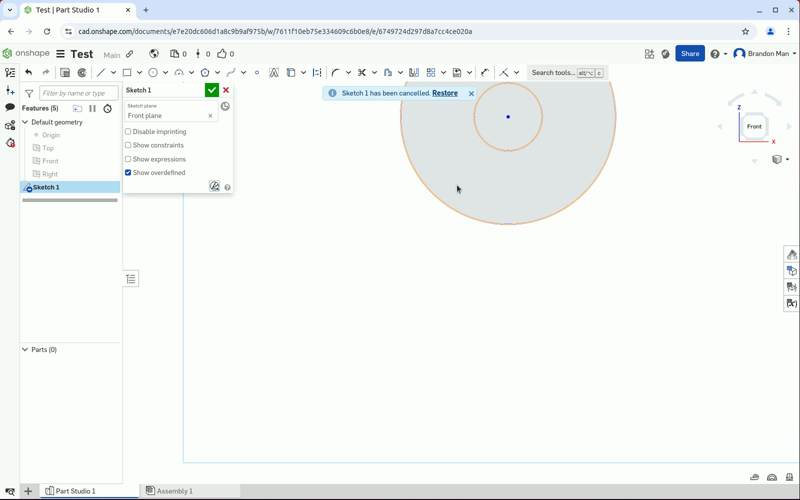
scroll(-6)
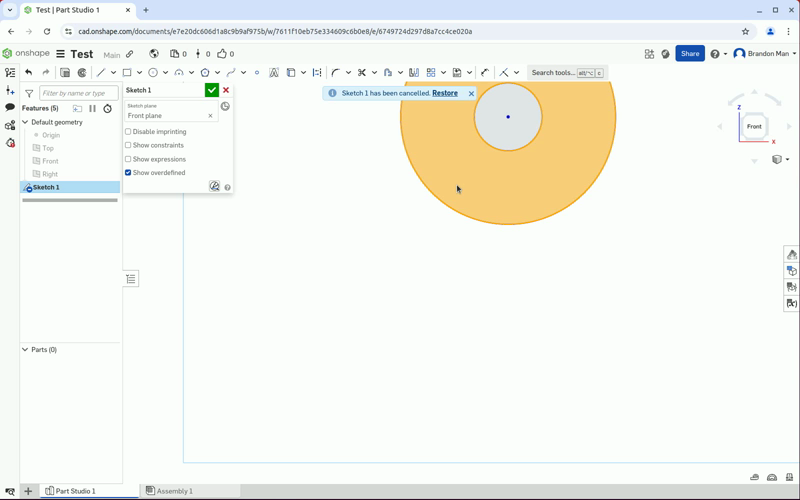
scroll(-6)
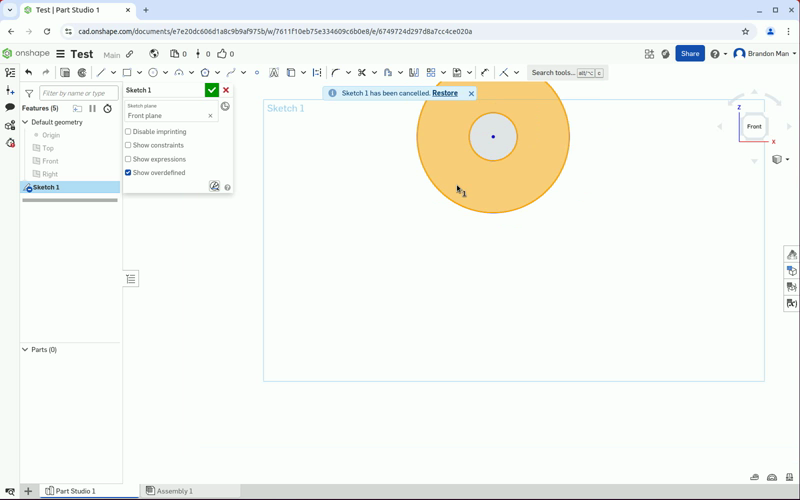
scroll(-6)
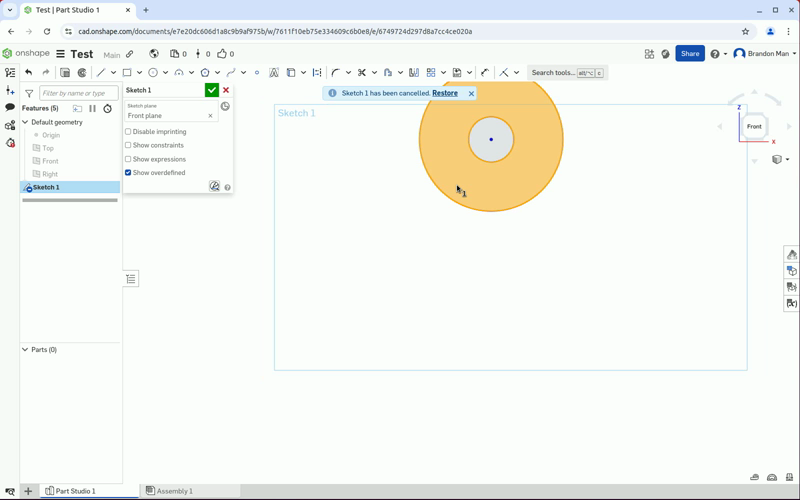
scroll(-6)
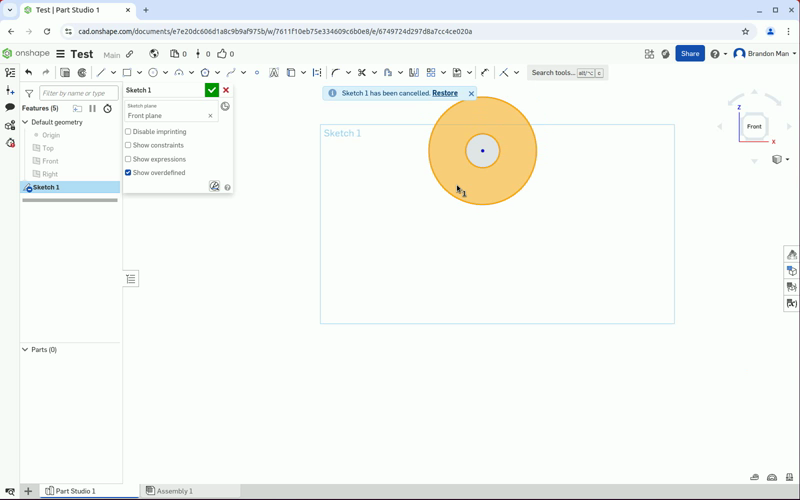
scroll(-6)
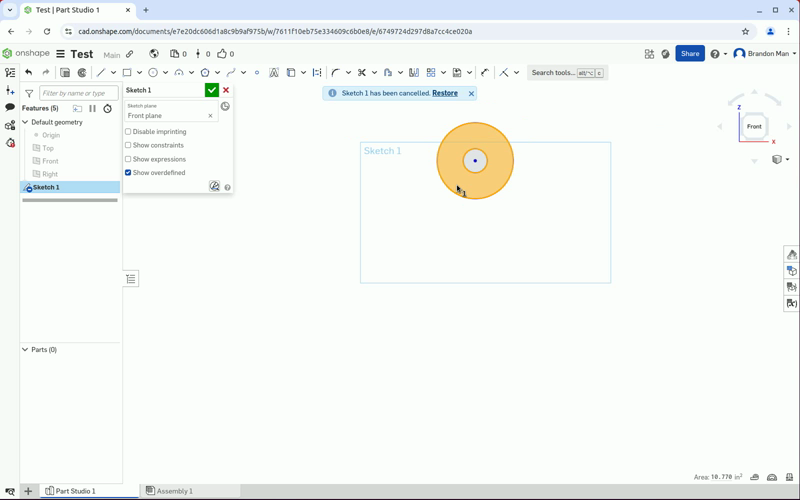
scroll(-6)
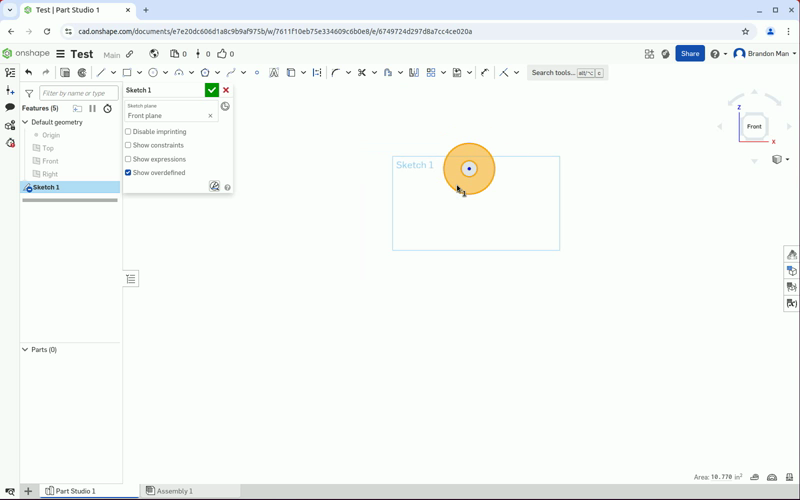
scroll(-6)
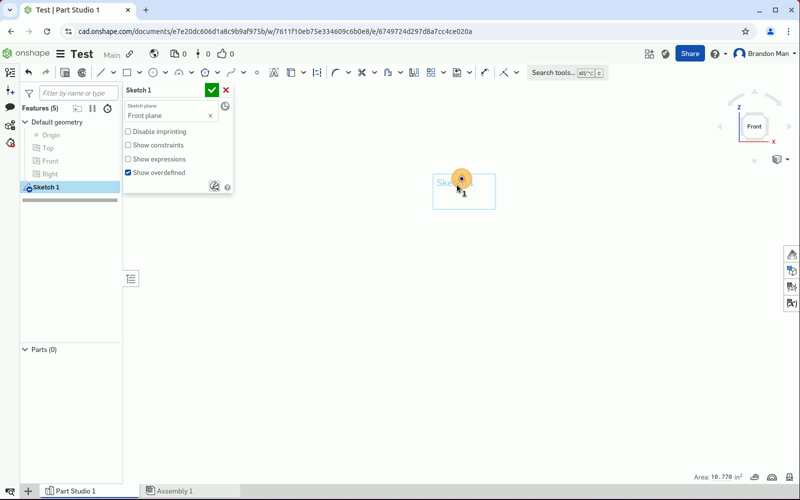
mouse_move(73, 352)
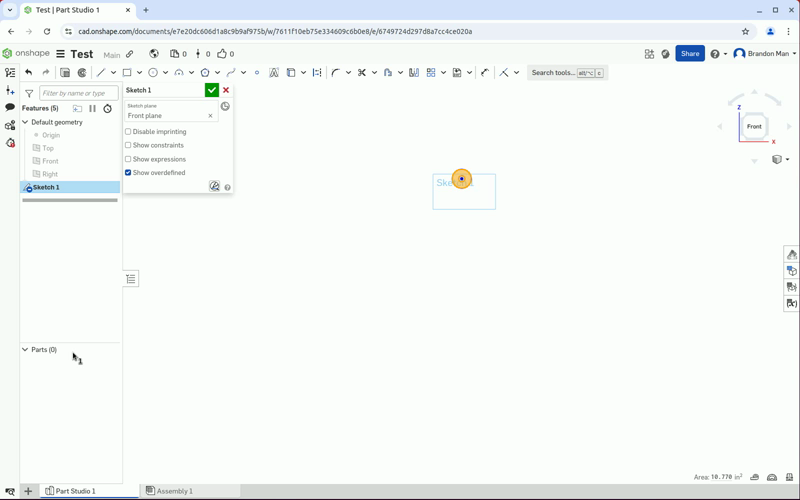
key(shift+y)
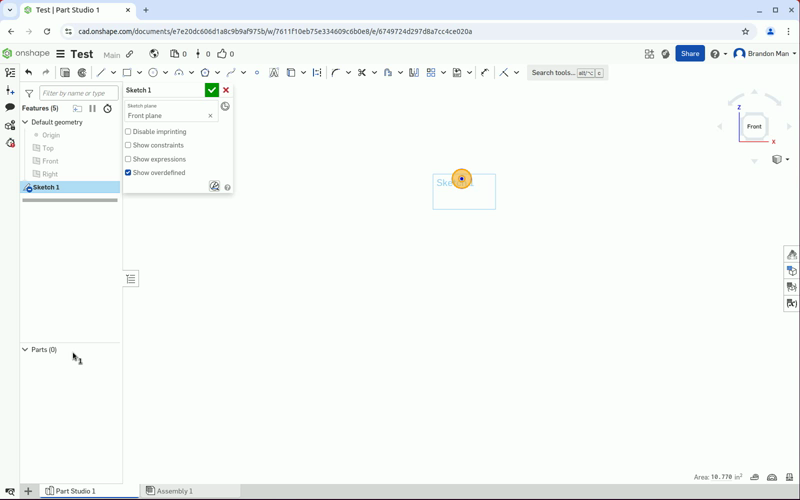
key(shift+e)
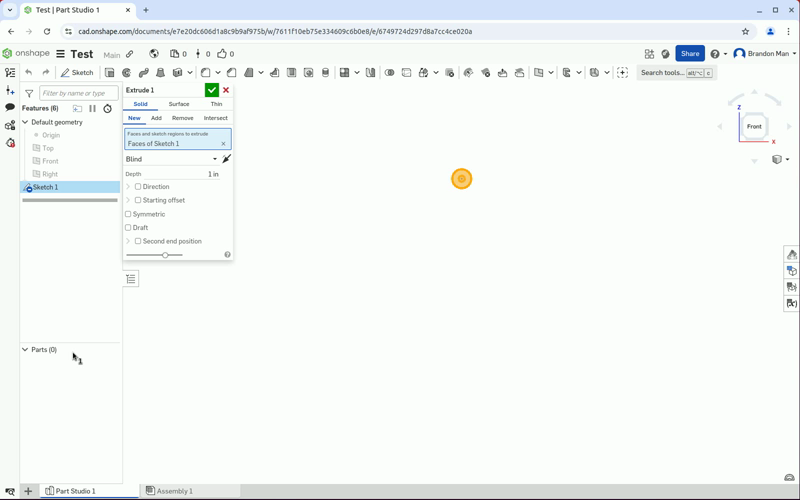
mouse_move(143, 106)
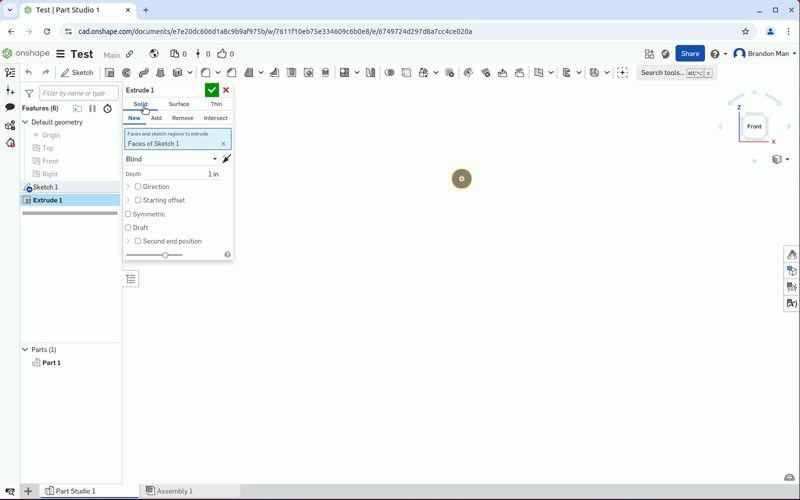
click(143, 106)
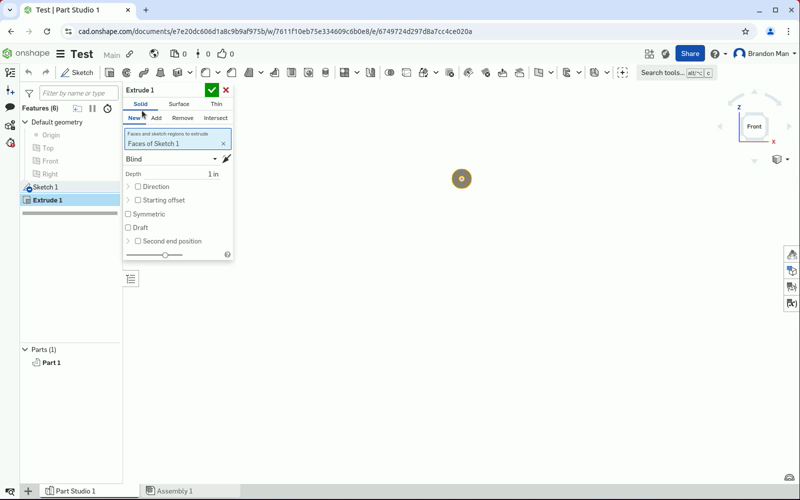
mouse_move(137, 120)
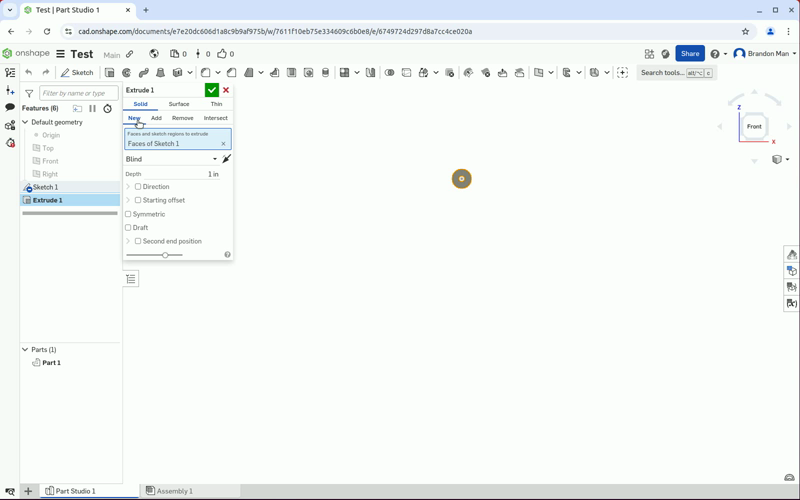
click(137, 120)
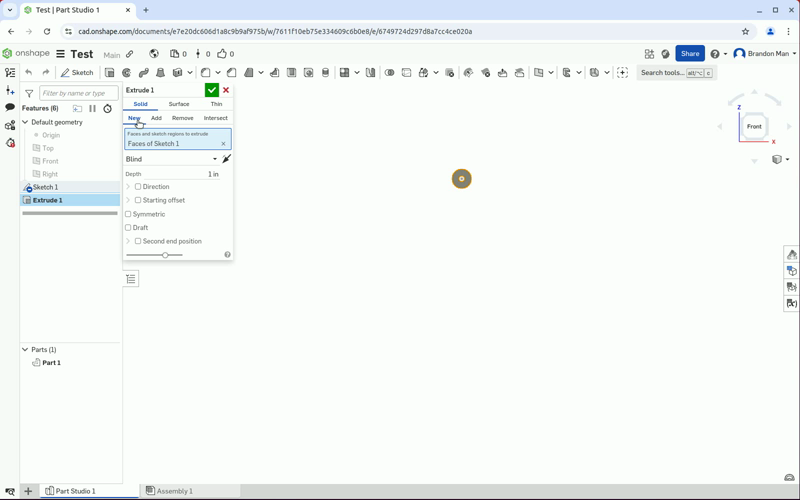
key(tab, 4)
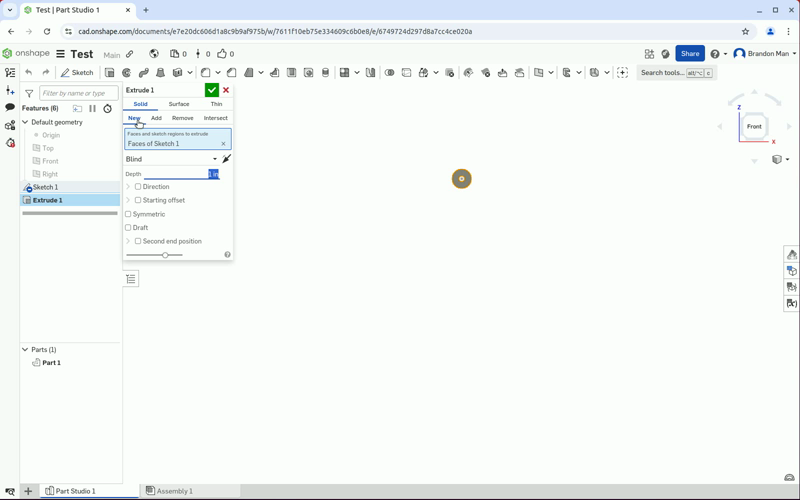
text(0.481)
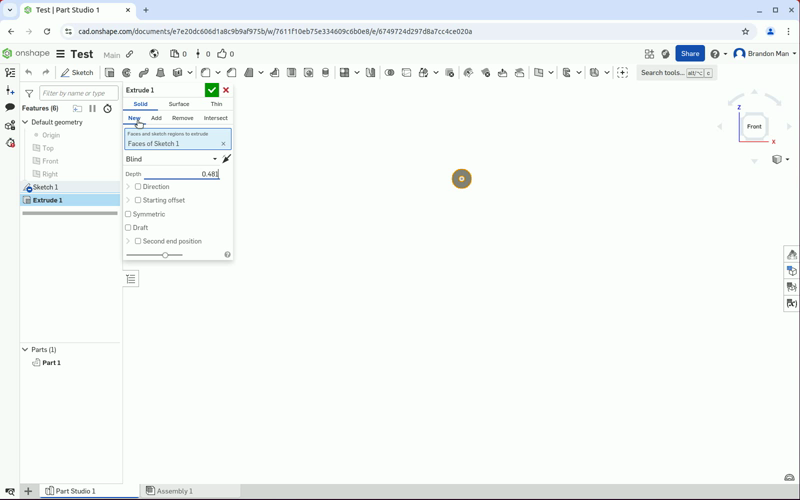
key(enter)
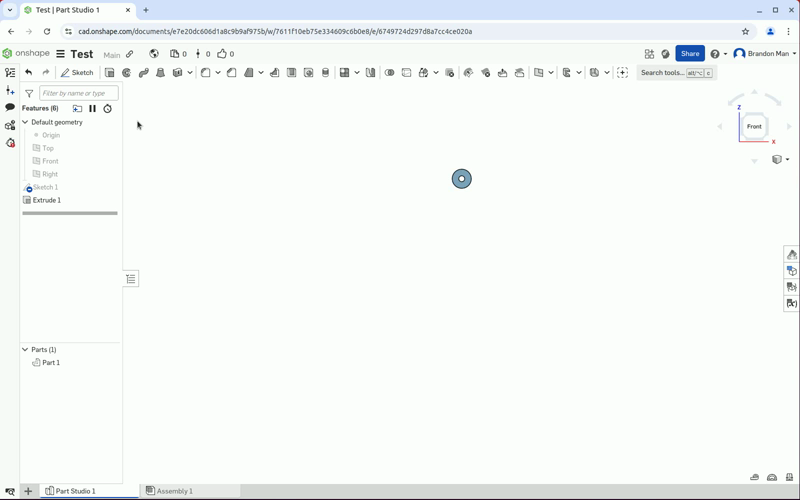
key(shift+h)
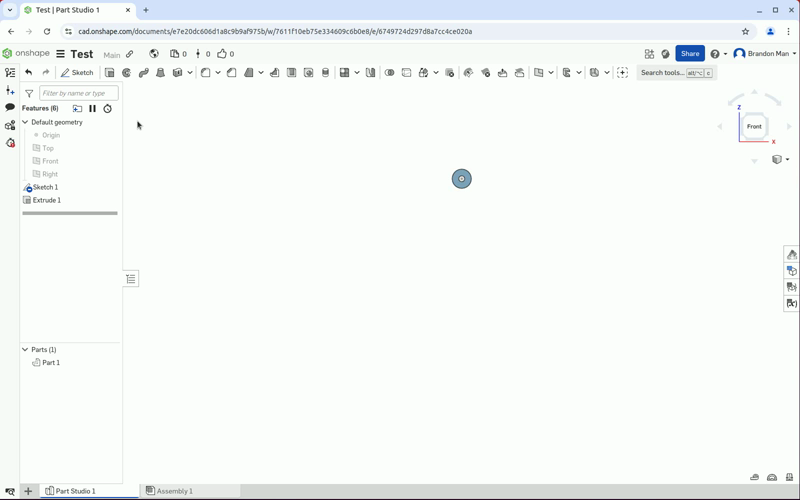
key(shift+h)
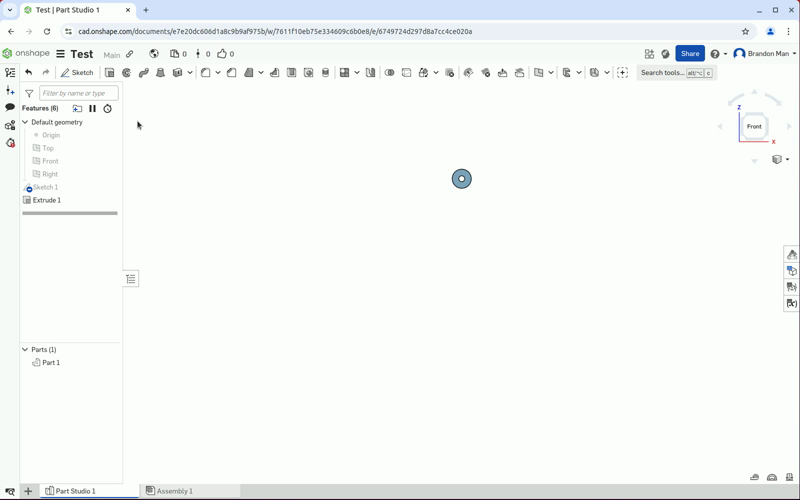
mouse_move(73, 189)
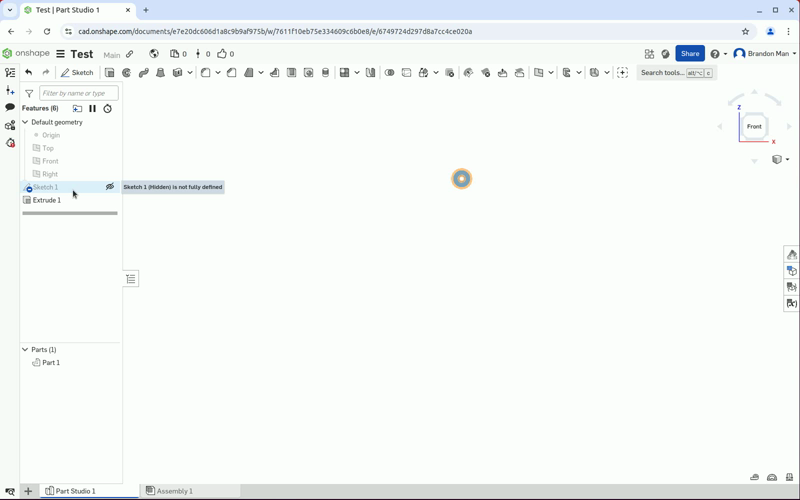
click(73, 189)
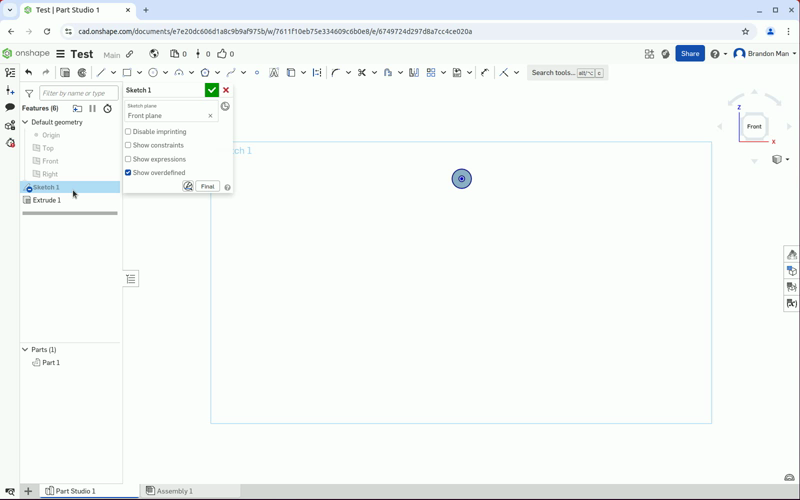
mouse_move(229, 92)
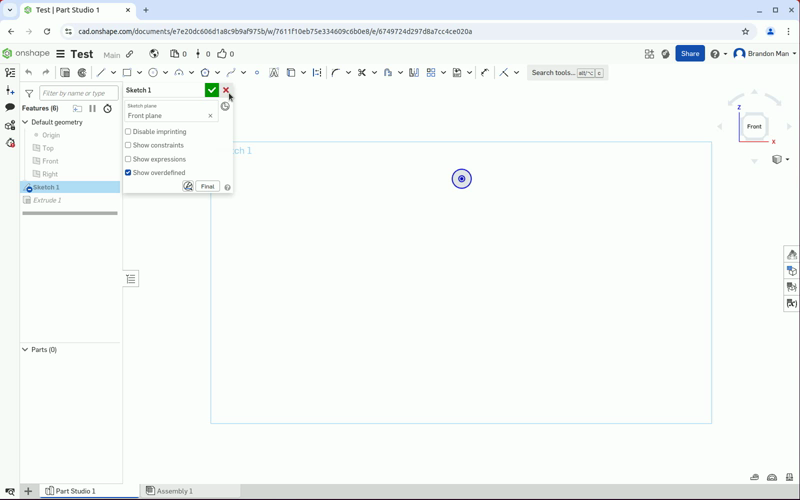
click(229, 92)
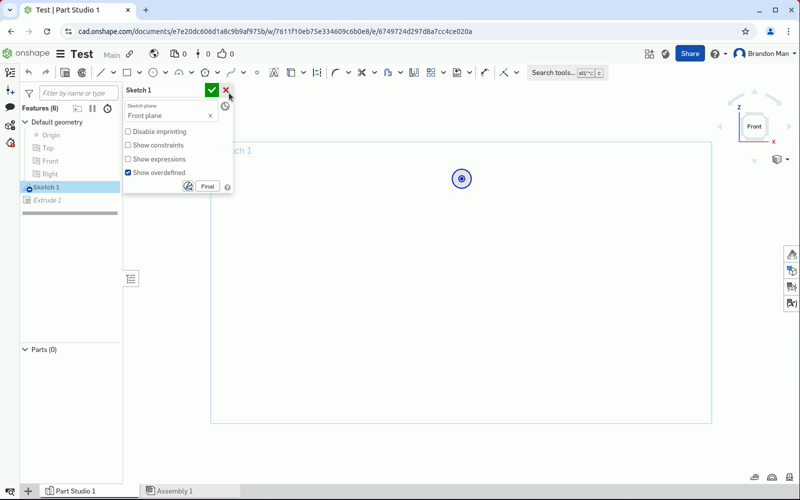
key(shift+s)
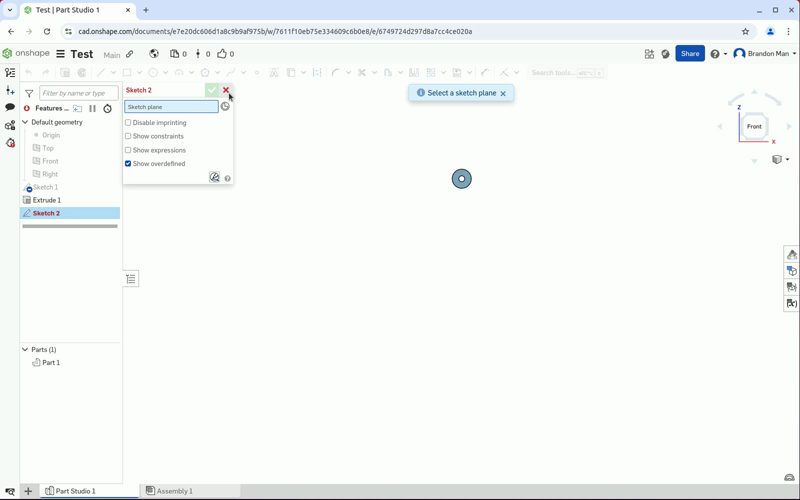
mouse_move(73, 163)
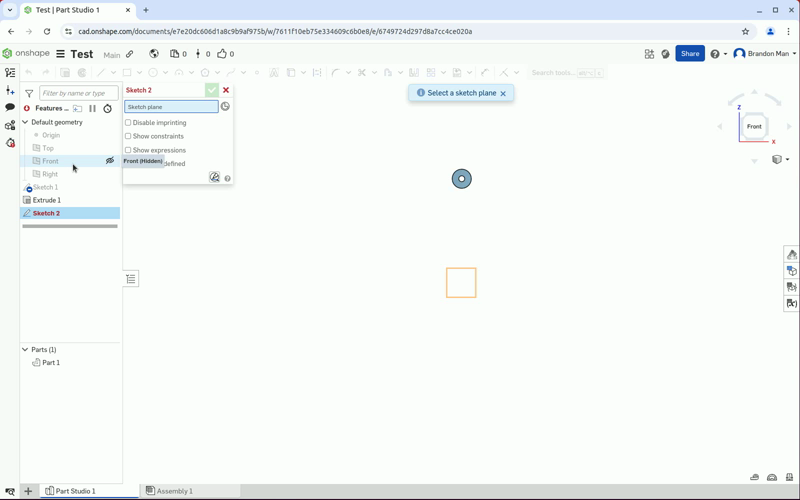
click(73, 163)
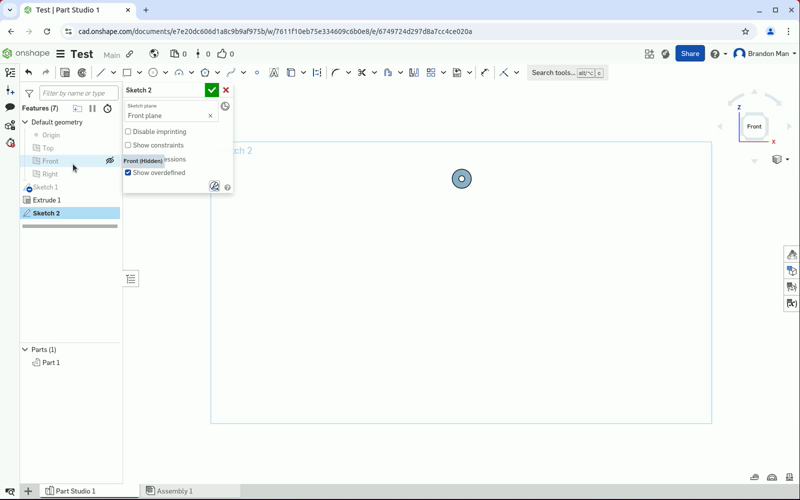
mouse_move(73, 352)
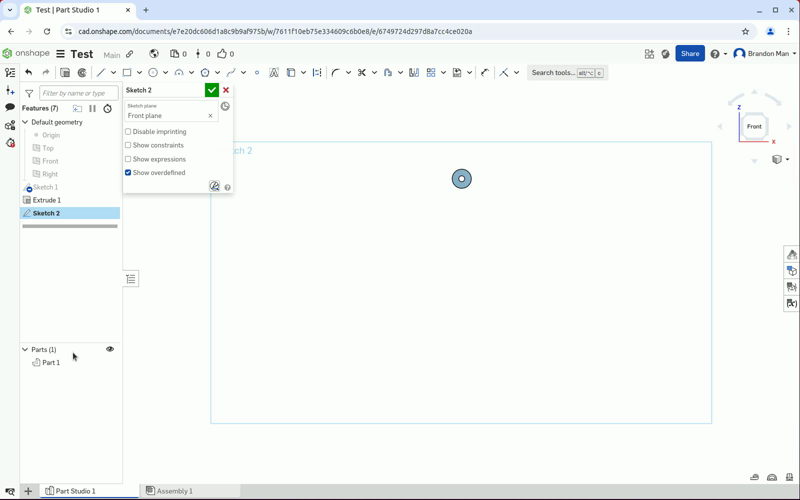
key(y)
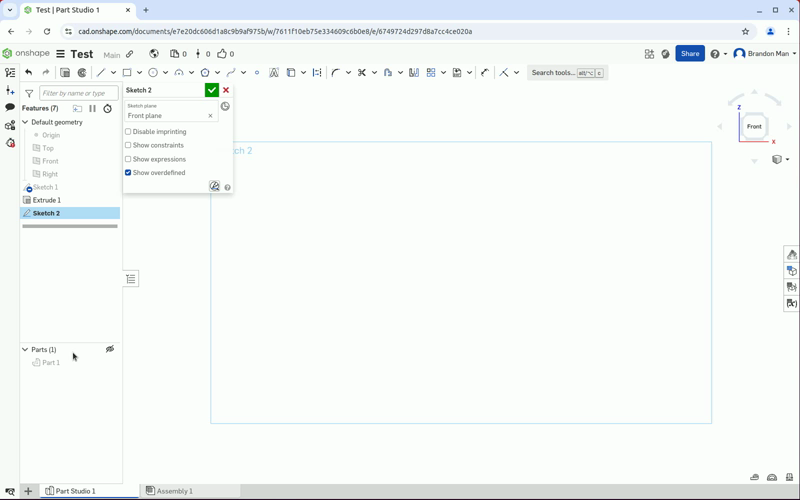
key(a)
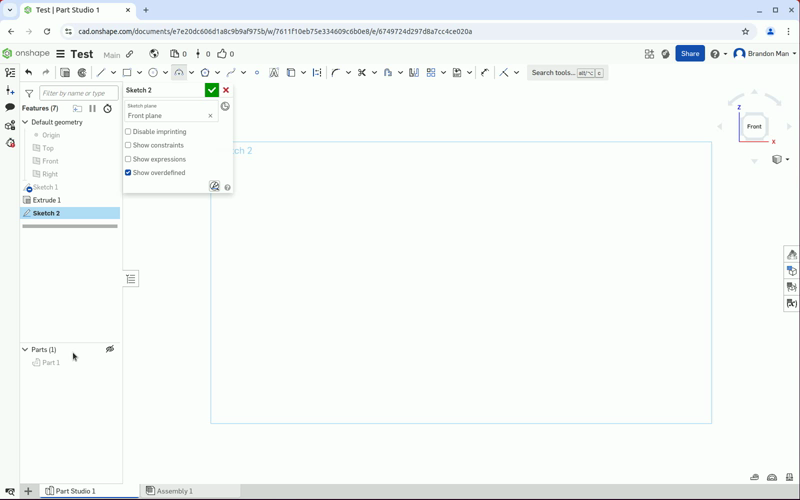
key_down(shift)
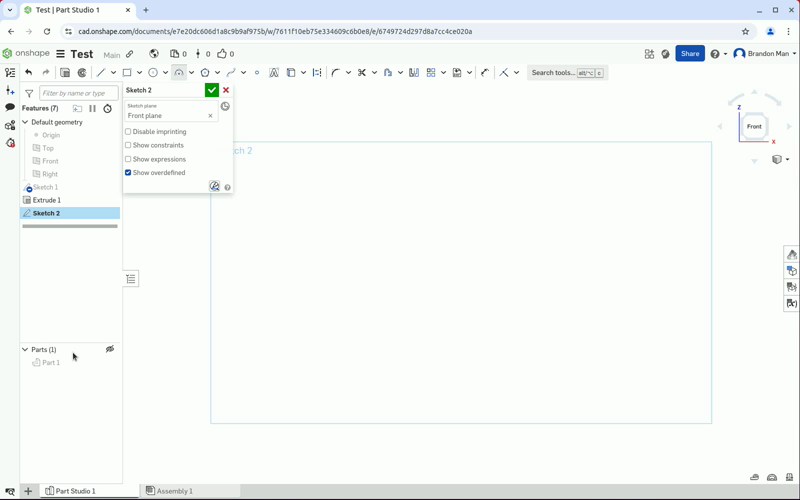
mouse_move(446, 223)
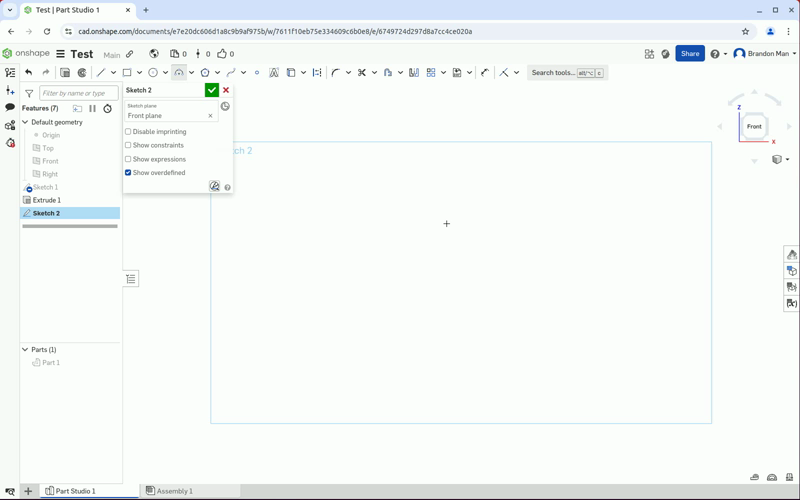
click(446, 223)
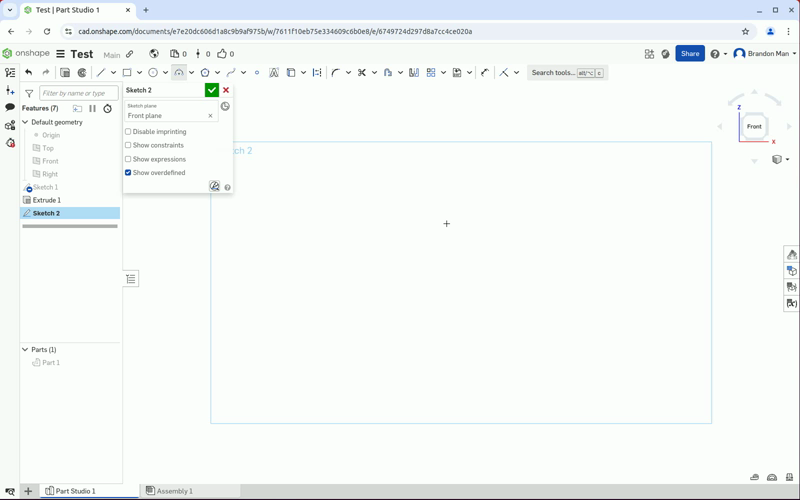
key_up(shift)
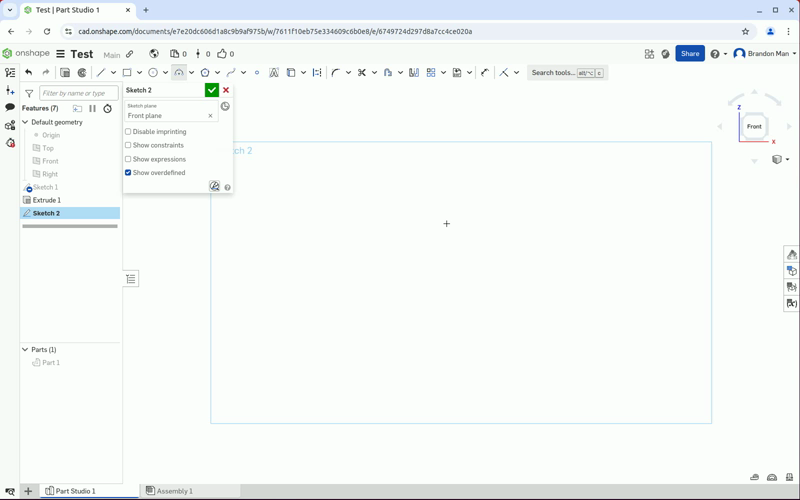
key_down(shift)
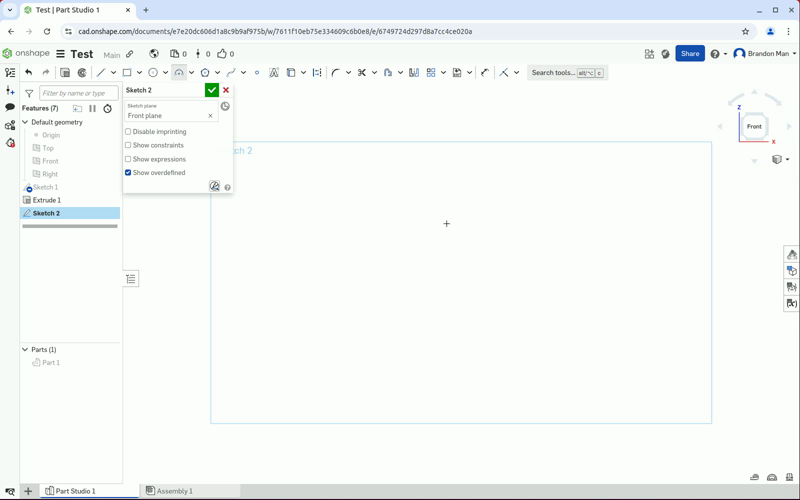
mouse_move(476, 223)
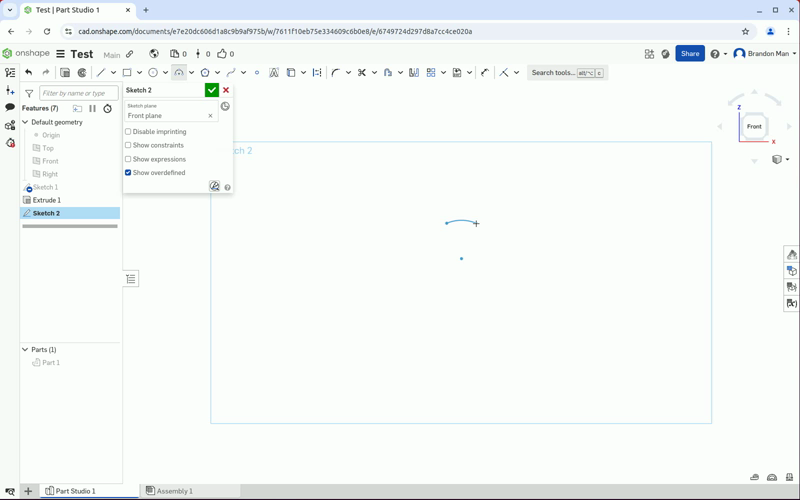
click(476, 223)
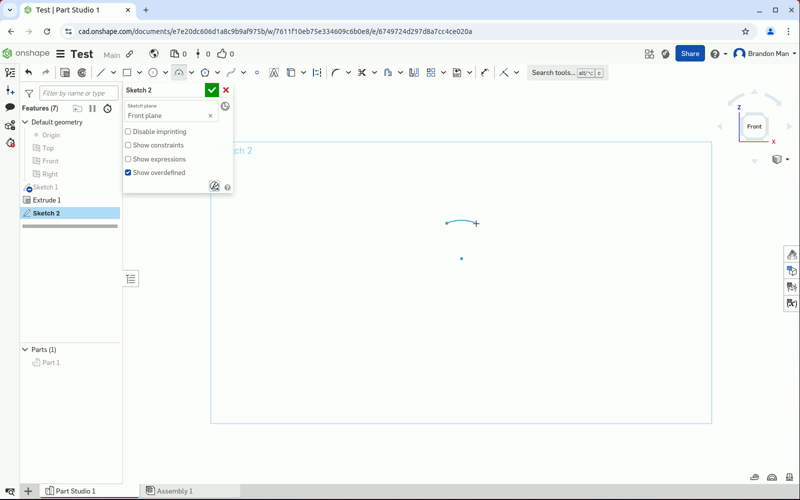
mouse_move(461, 210)
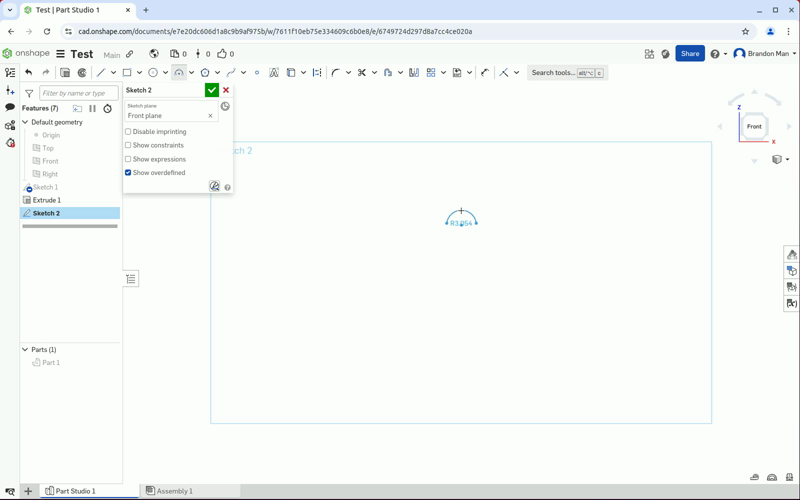
click(461, 210)
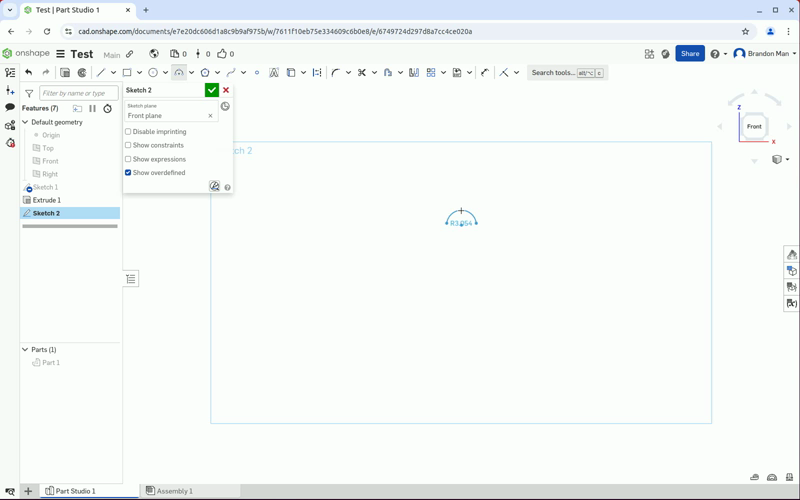
key_up(shift)
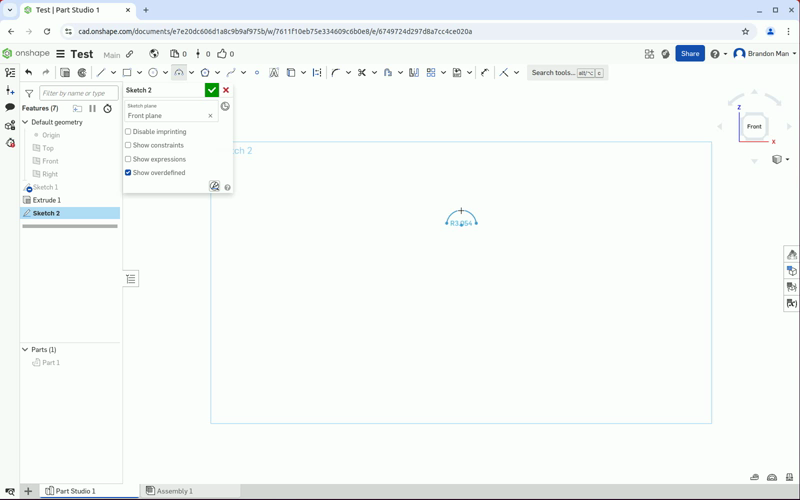
key(esc)
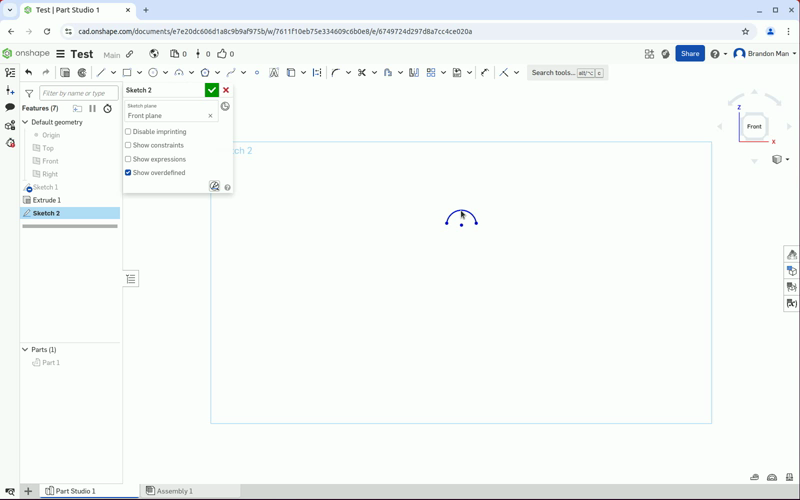
key(l)
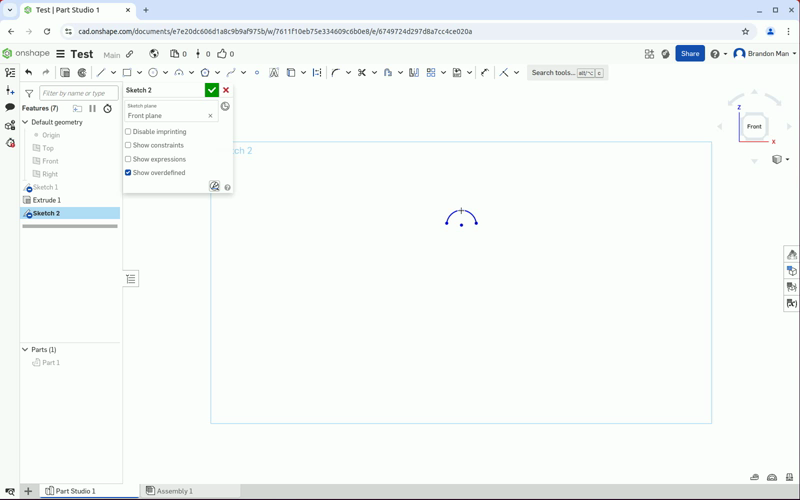
mouse_move(476, 223)
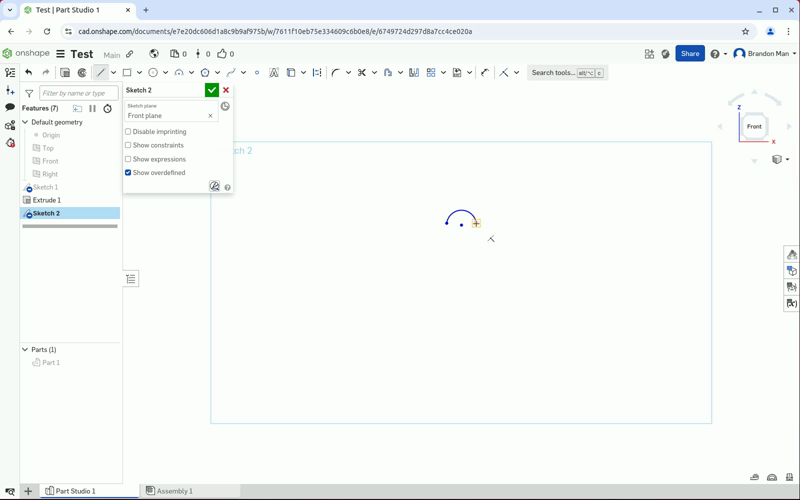
click(476, 223)
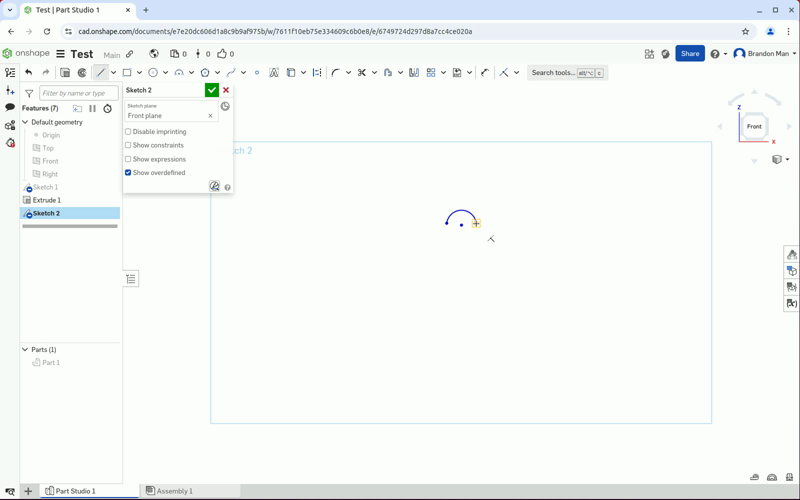
key_down(shift)
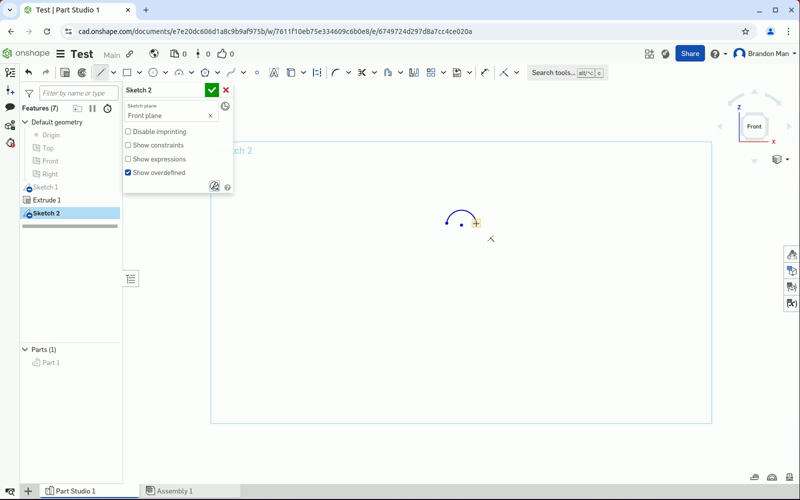
mouse_move(506, 223)
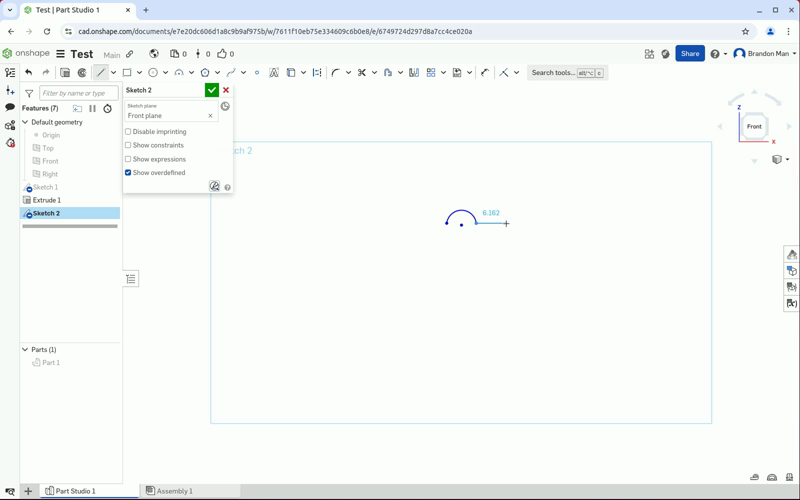
mouse_move(470, 176)
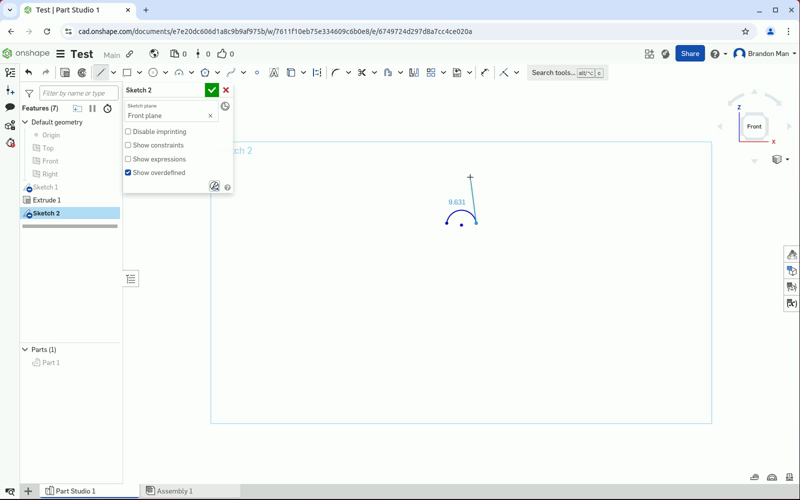
click(470, 176)
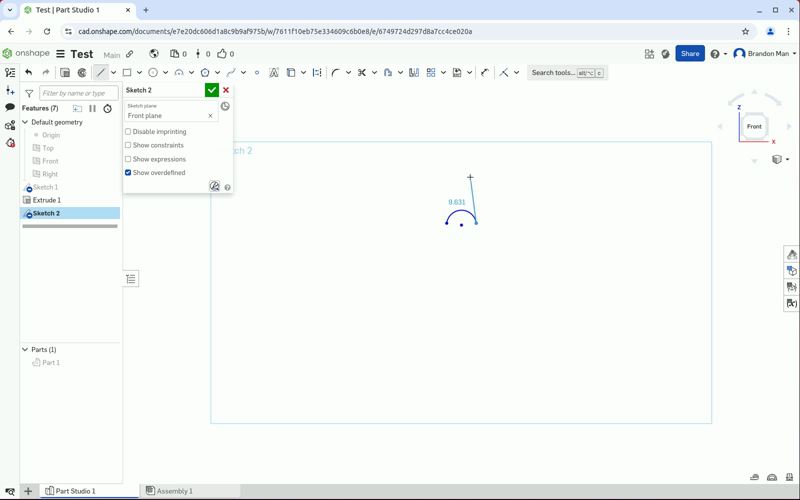
key_up(shift)
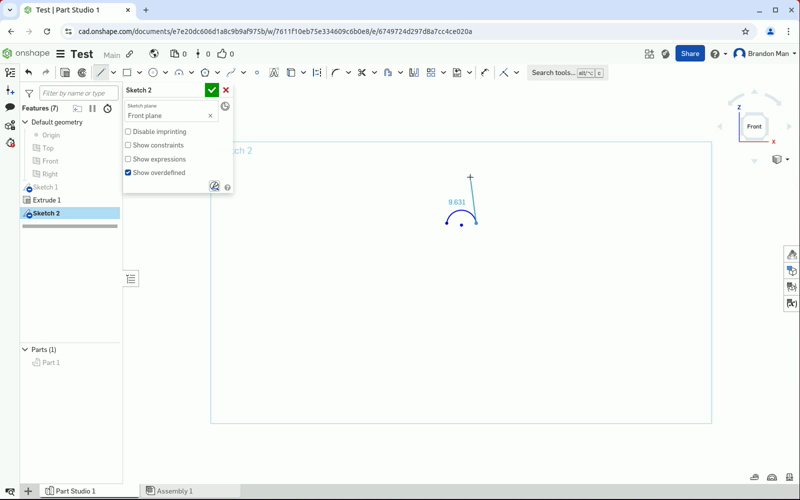
key(esc)
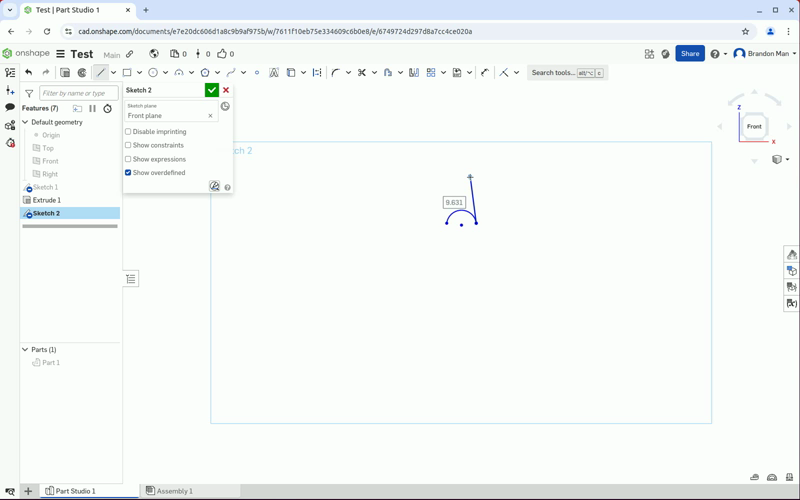
key(a)
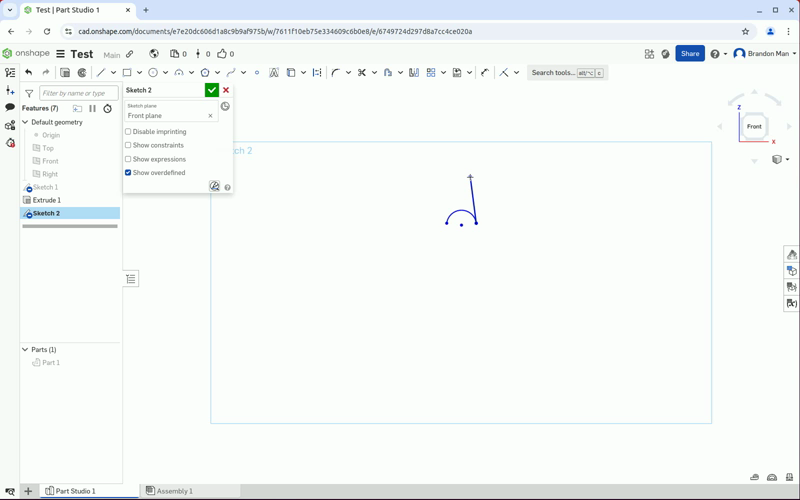
mouse_move(470, 176)
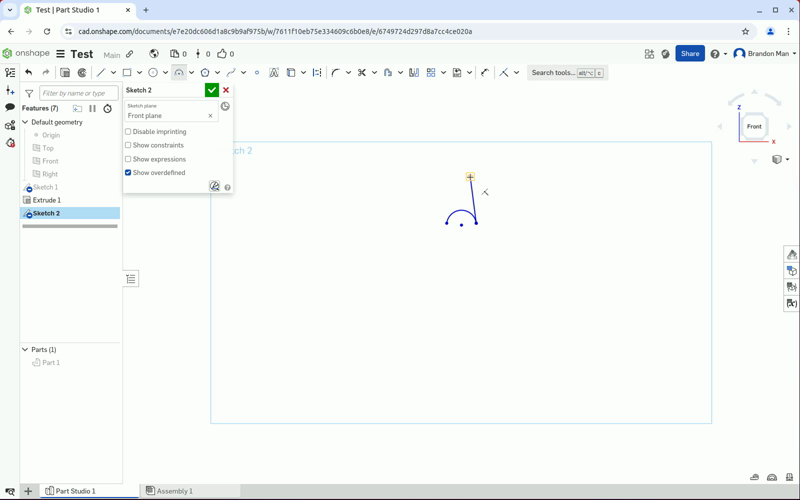
click(470, 176)
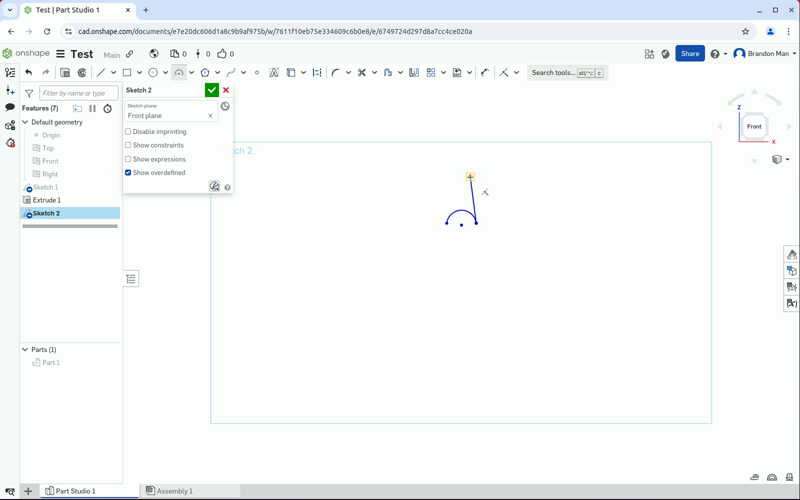
key_down(shift)
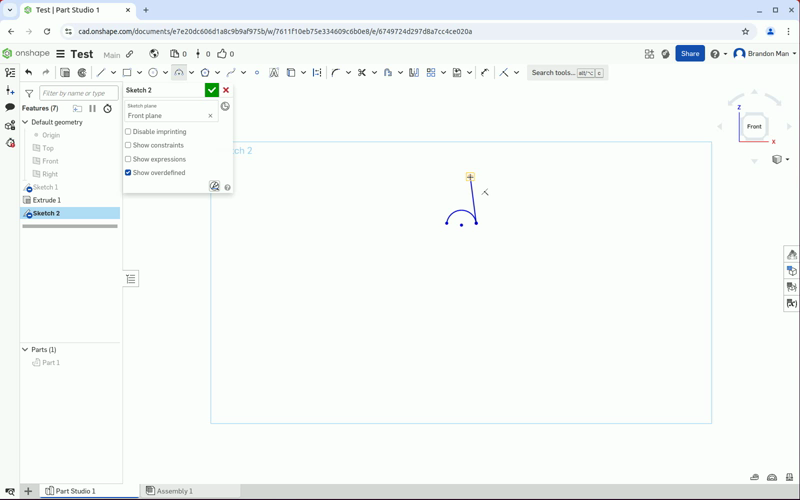
mouse_move(452, 176)
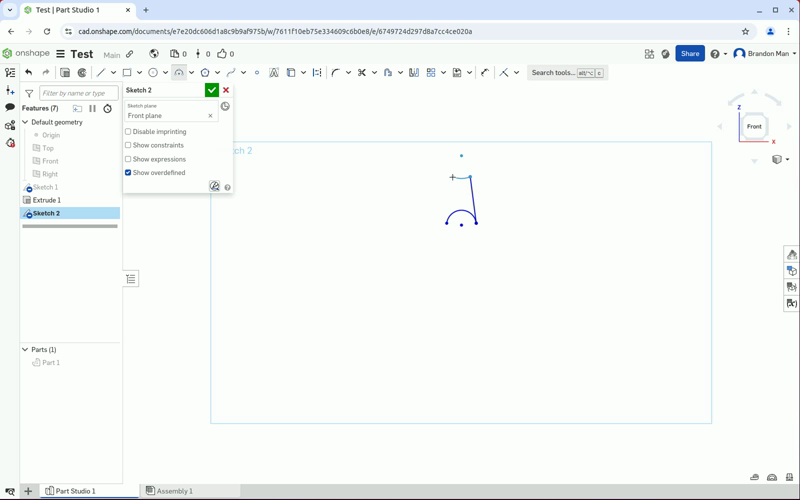
click(452, 176)
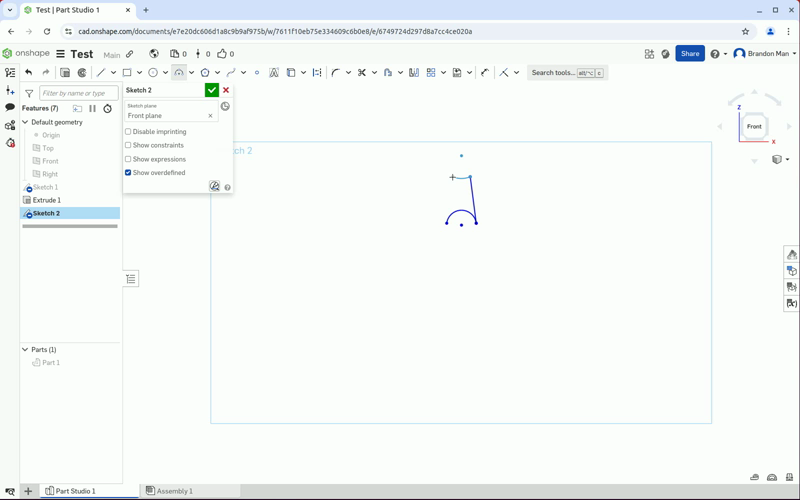
mouse_move(461, 186)
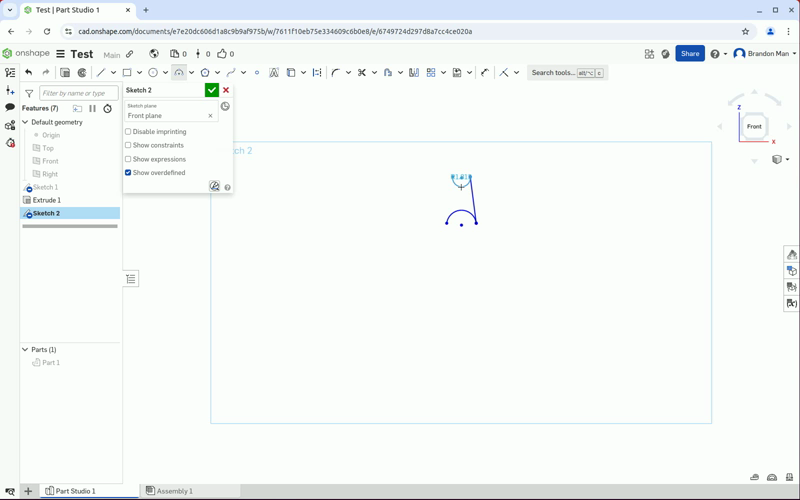
click(461, 186)
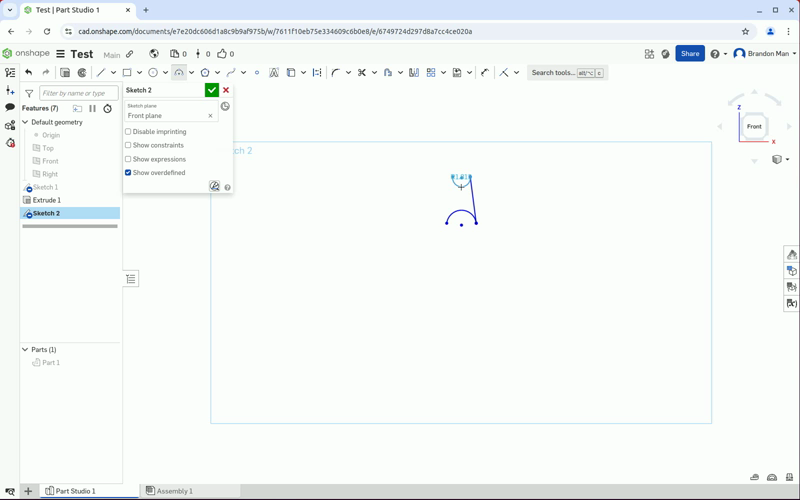
key_up(shift)
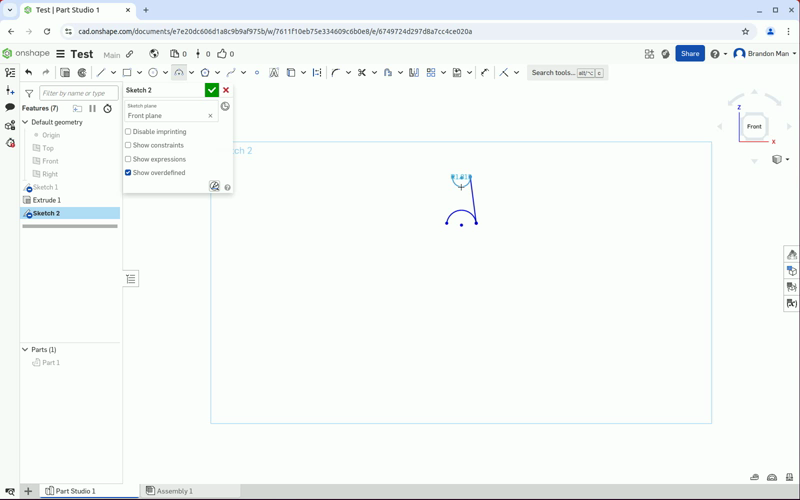
key(esc)
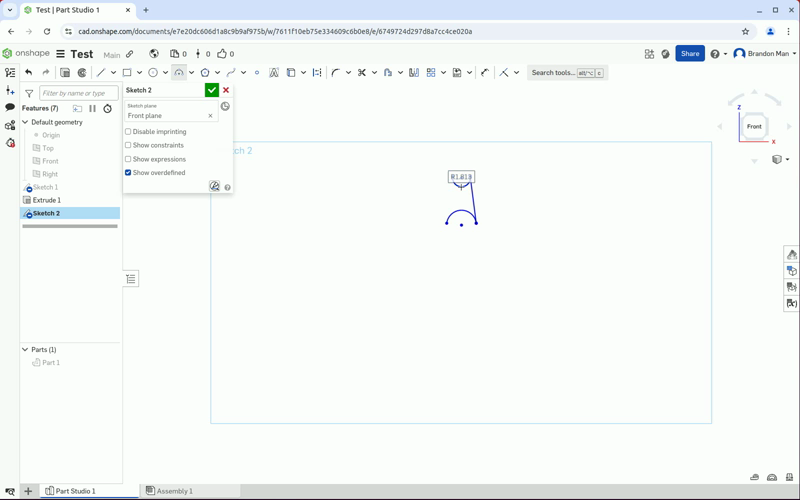
key(l)
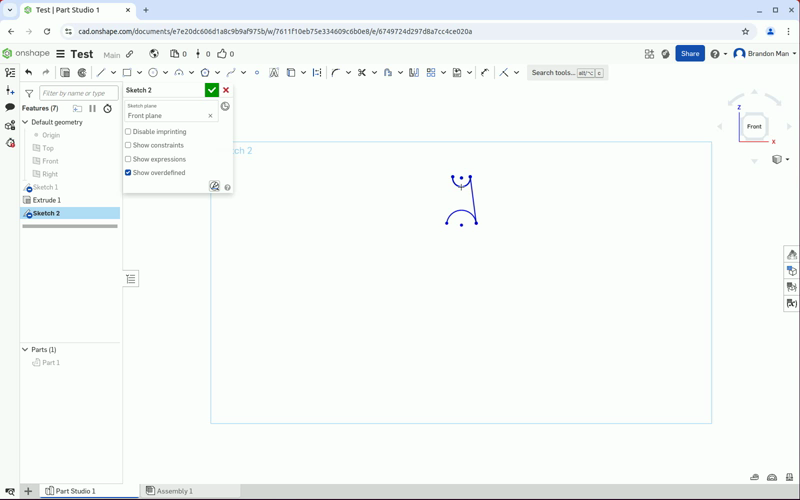
mouse_move(452, 176)
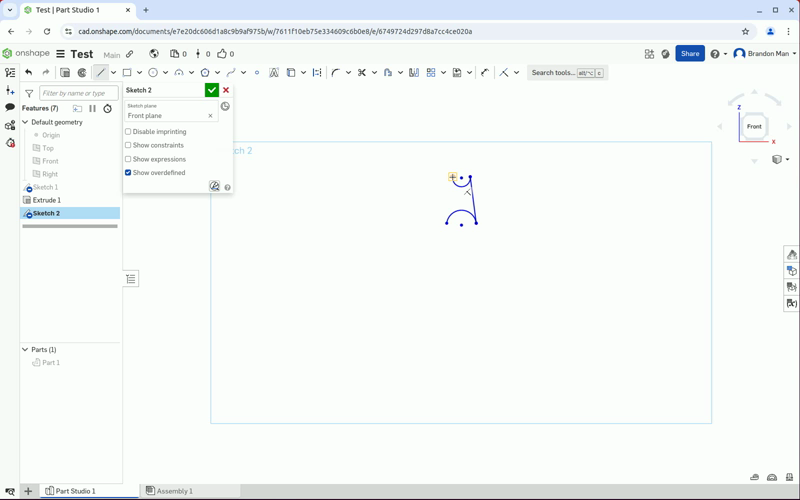
click(452, 176)
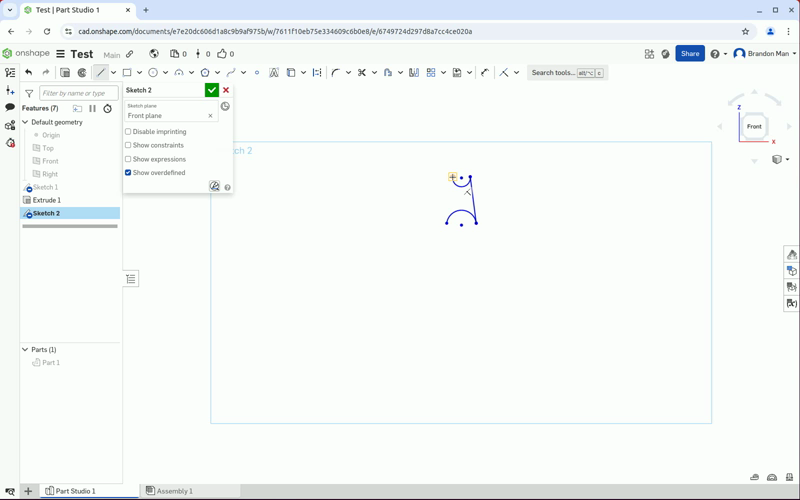
mouse_move(482, 176)
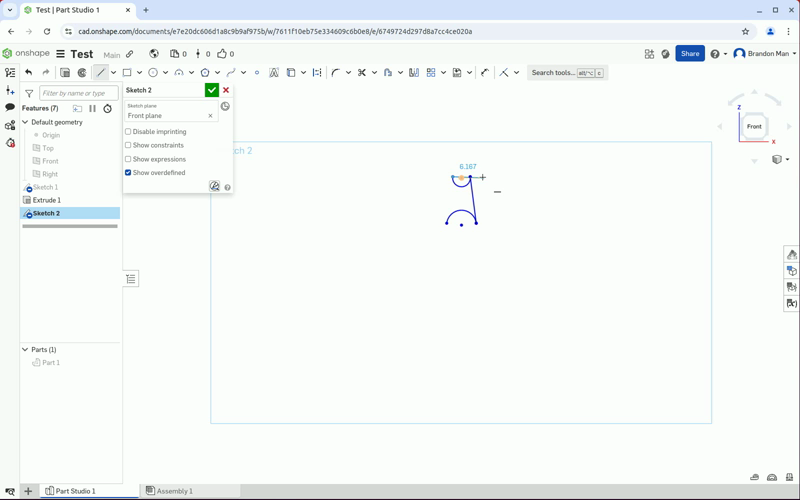
key_down(shift)
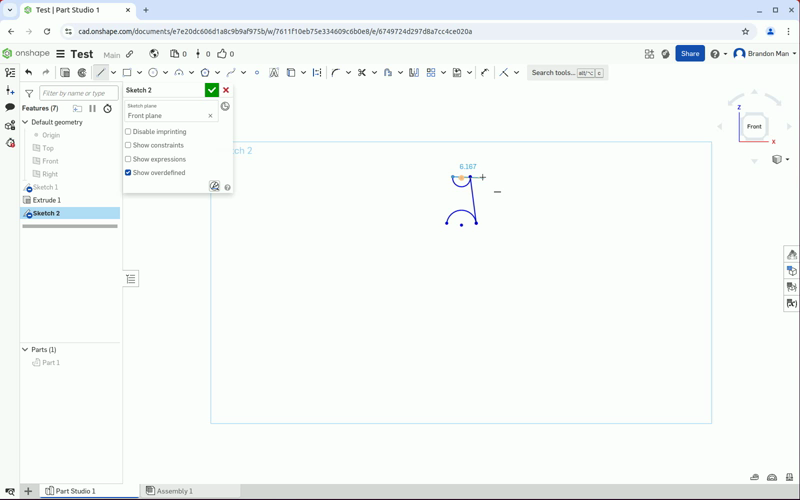
mouse_move(446, 223)
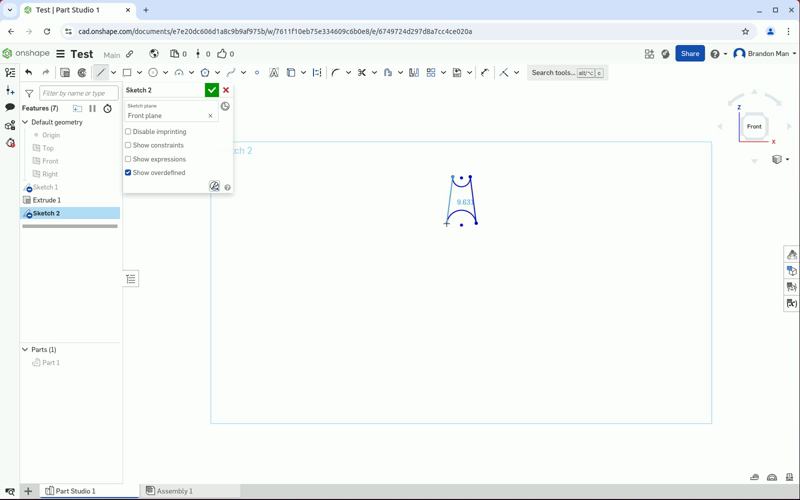
key_up(shift)
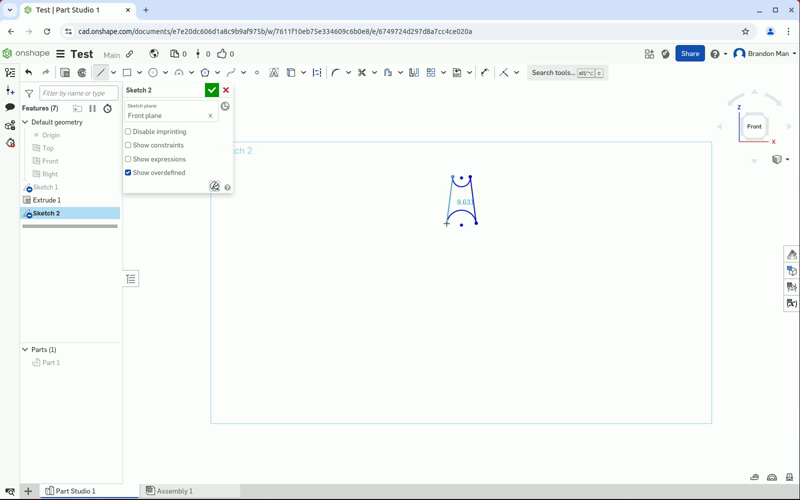
click(446, 223)
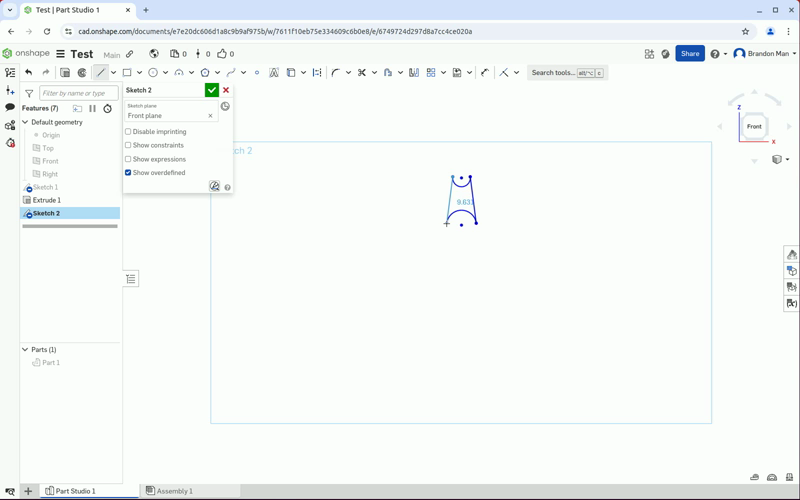
key(esc)
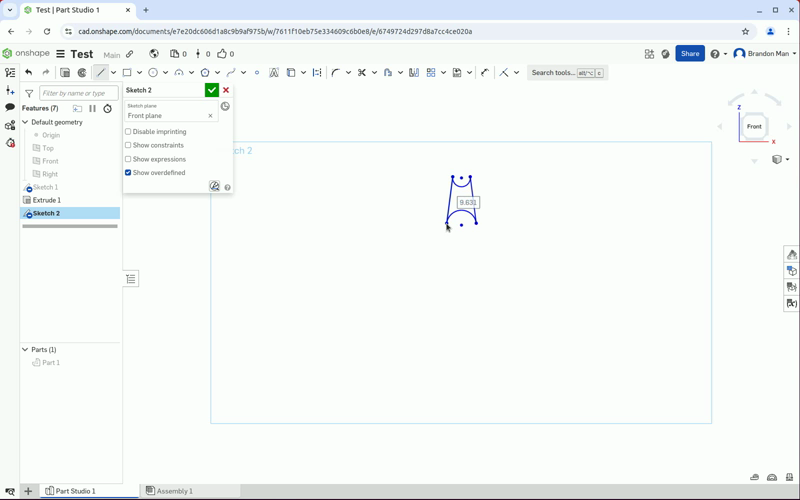
key(c)
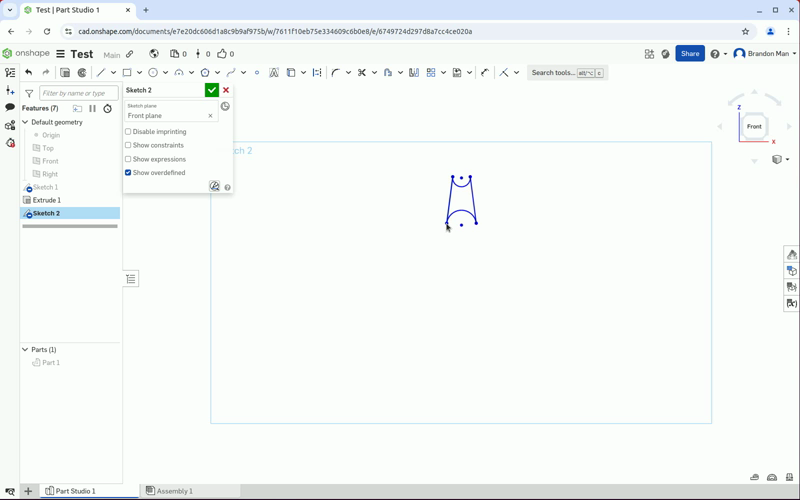
key_down(shift)
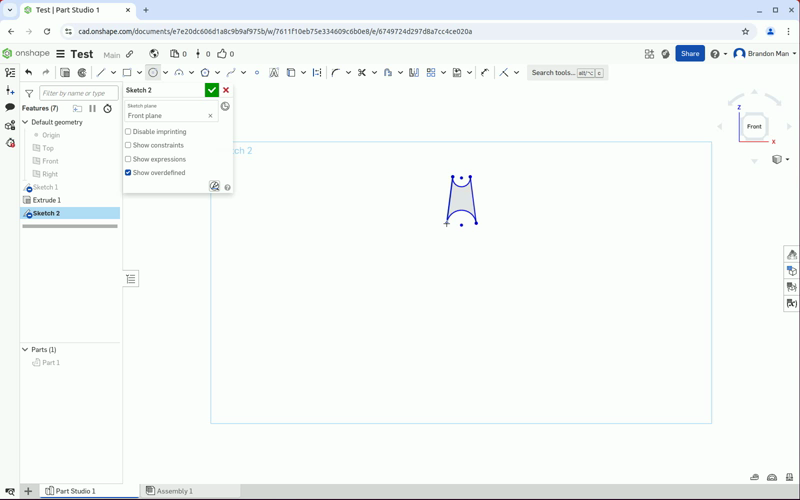
mouse_move(458, 191)
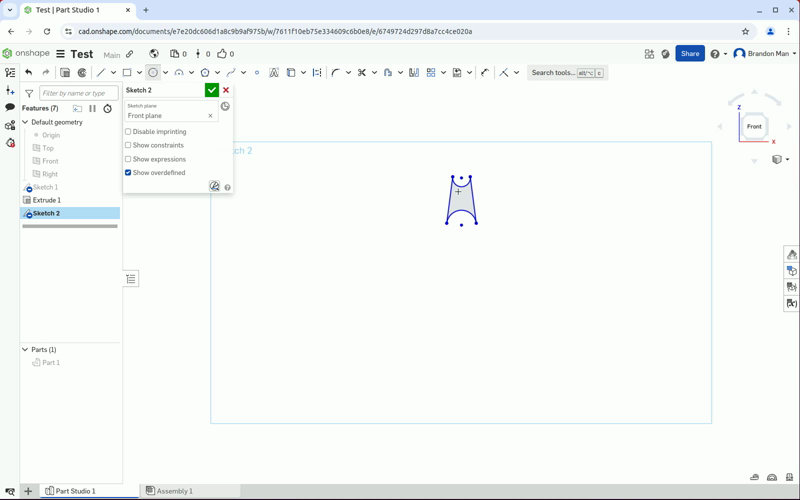
click(458, 191)
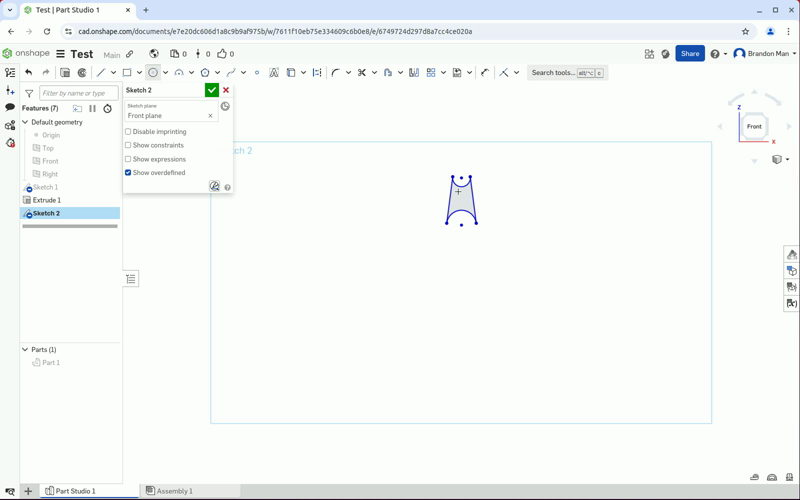
key_up(shift)
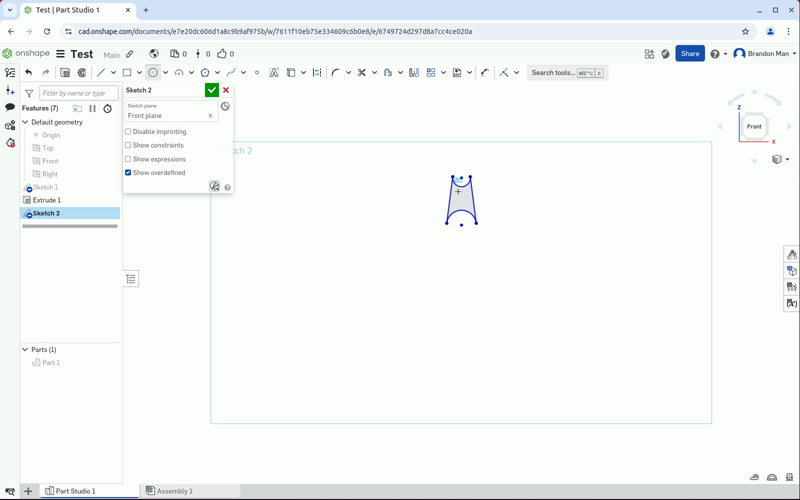
mouse_move(461, 191)
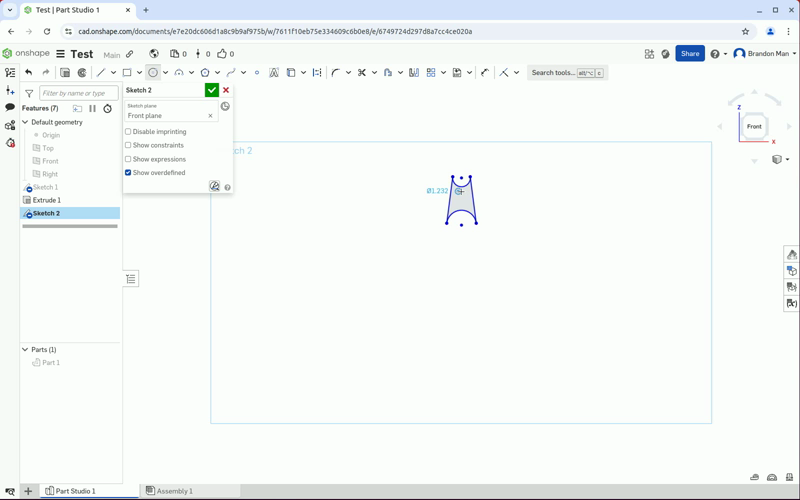
scroll(6)
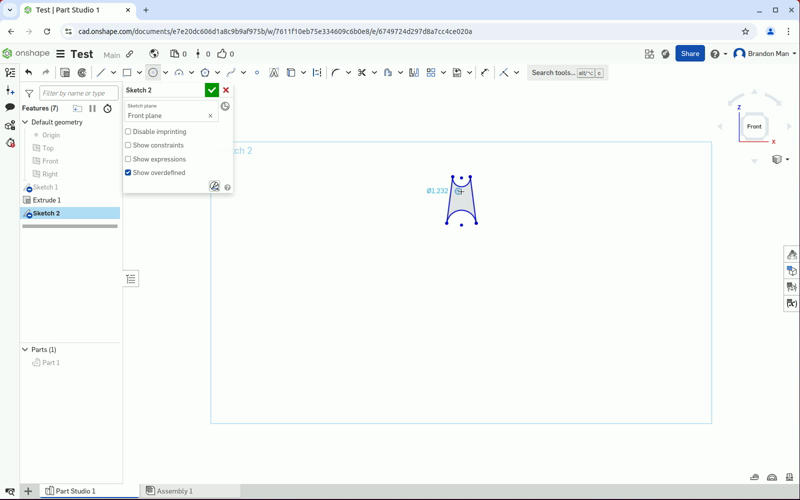
scroll(6)
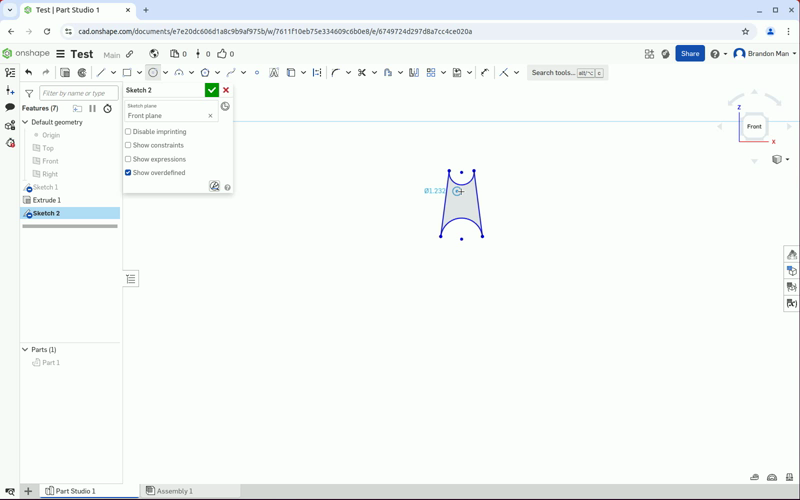
scroll(6)
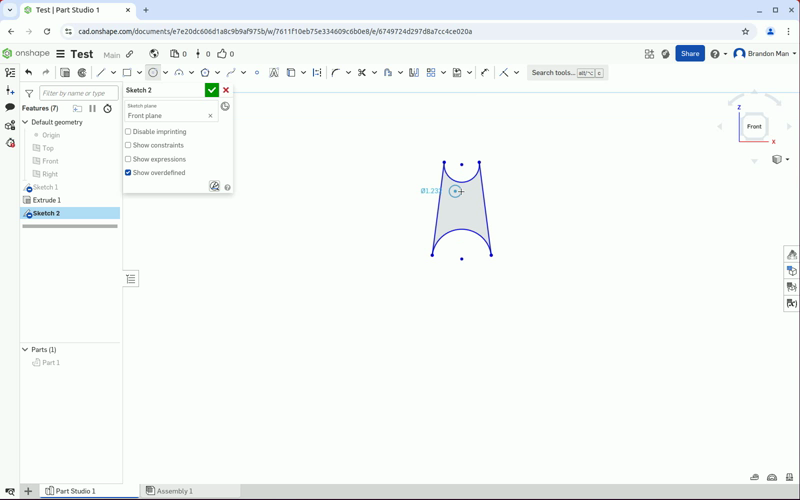
scroll(6)
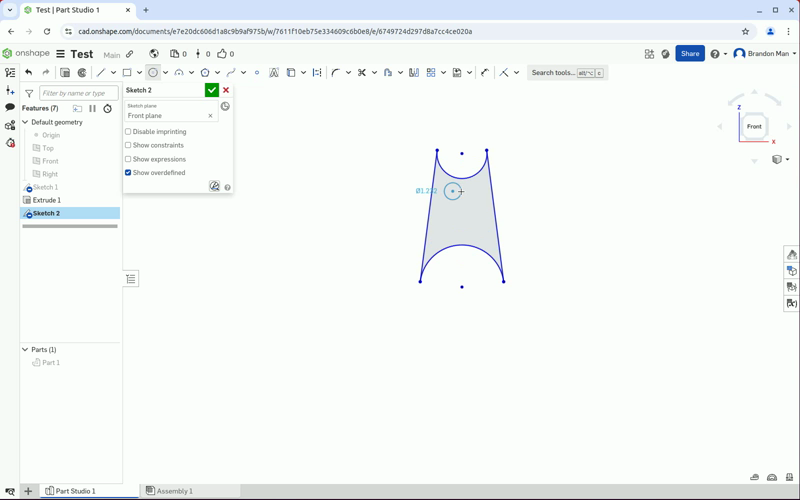
scroll(6)
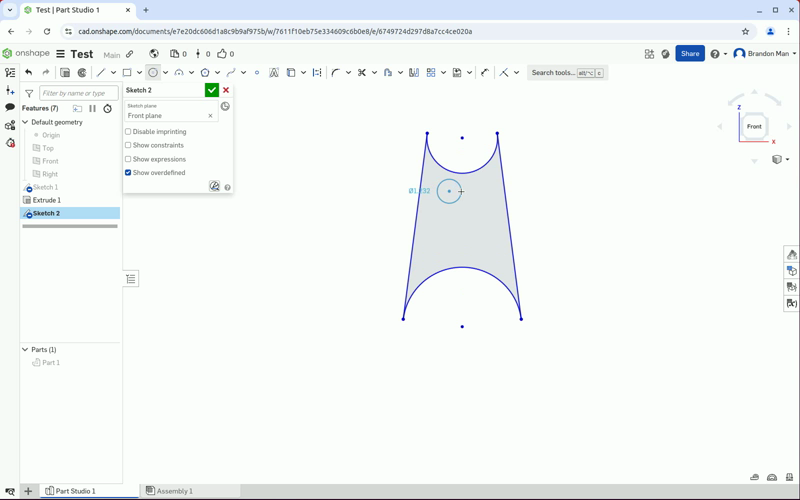
scroll(6)
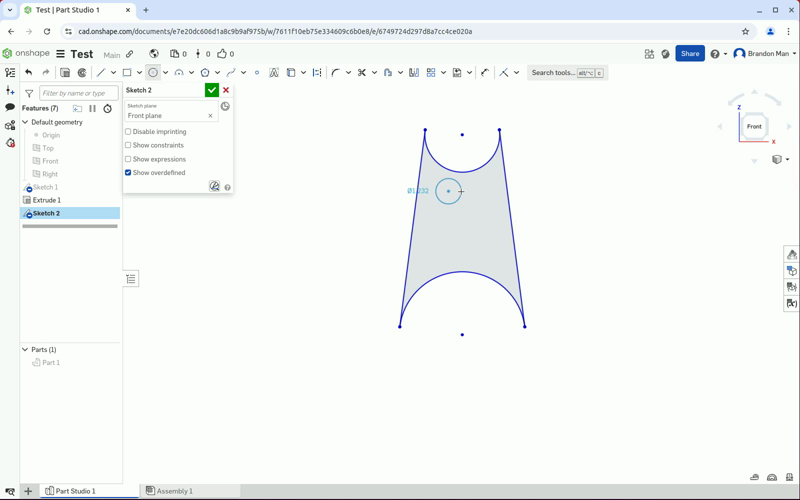
scroll(6)
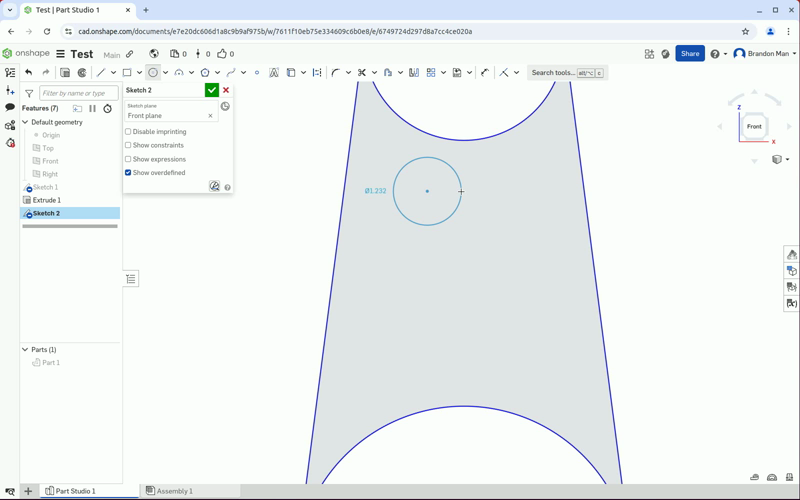
click(461, 191)
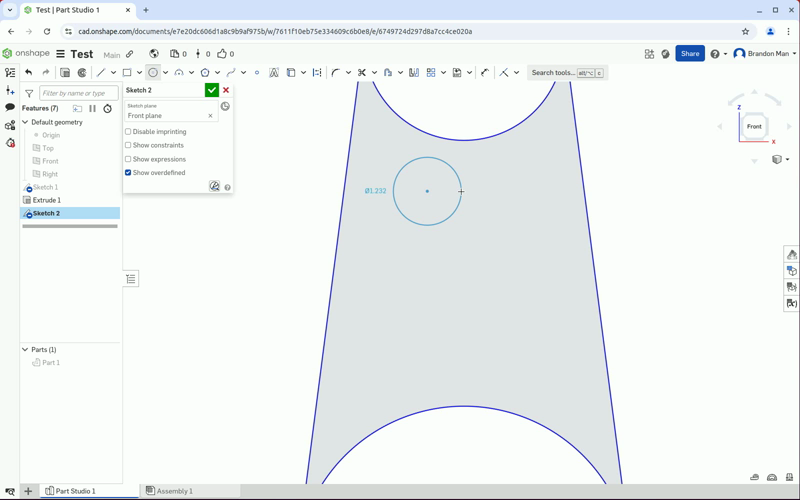
scroll(-6)
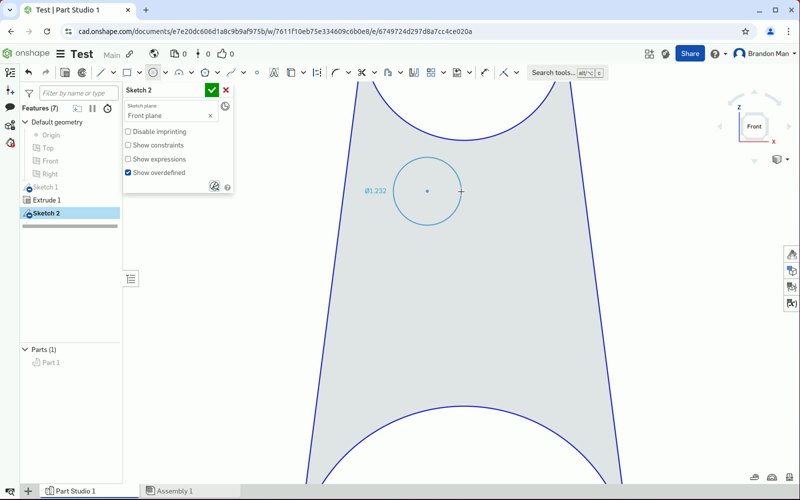
scroll(-6)
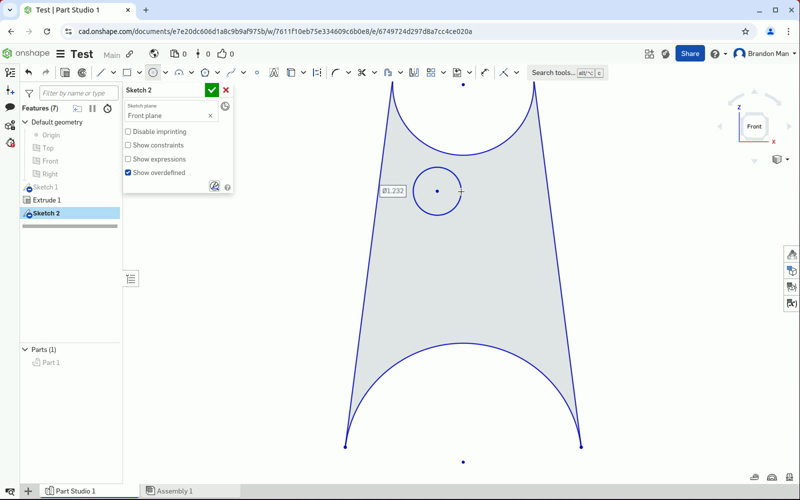
scroll(-6)
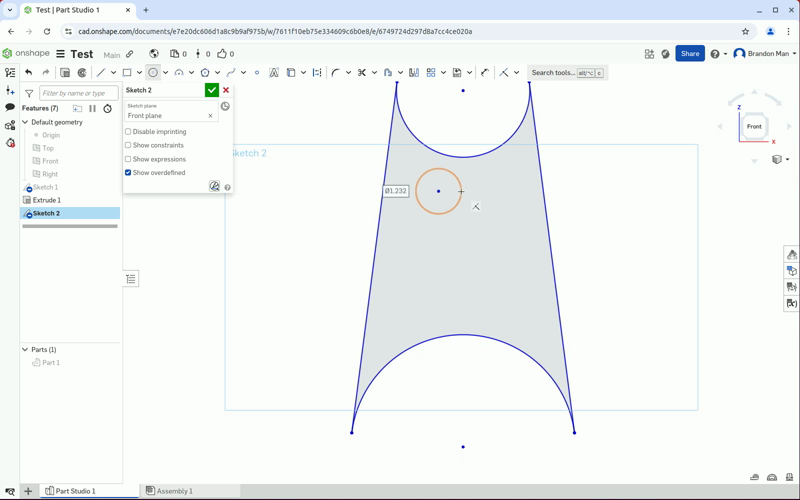
scroll(-6)
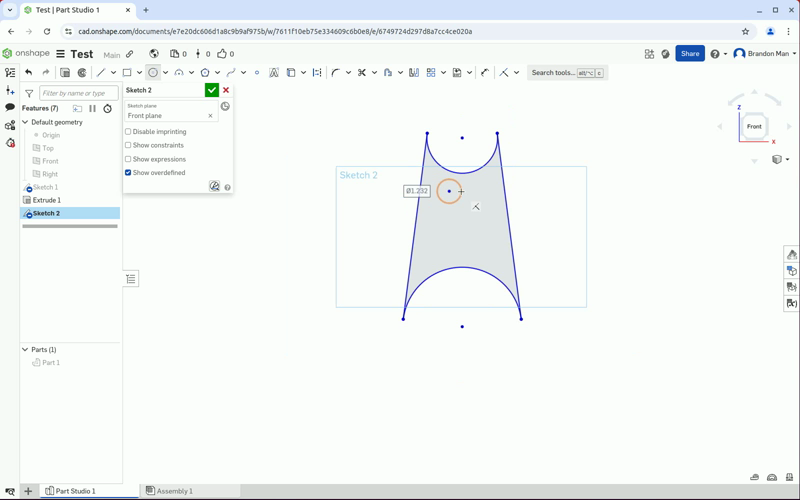
scroll(-6)
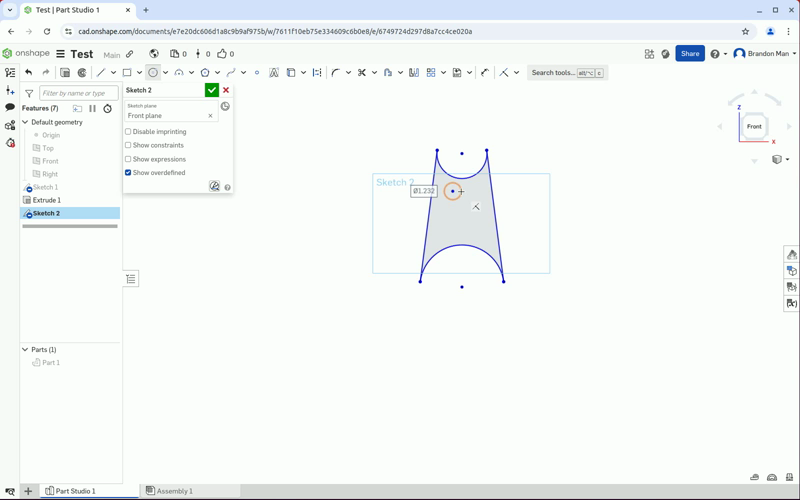
scroll(-6)
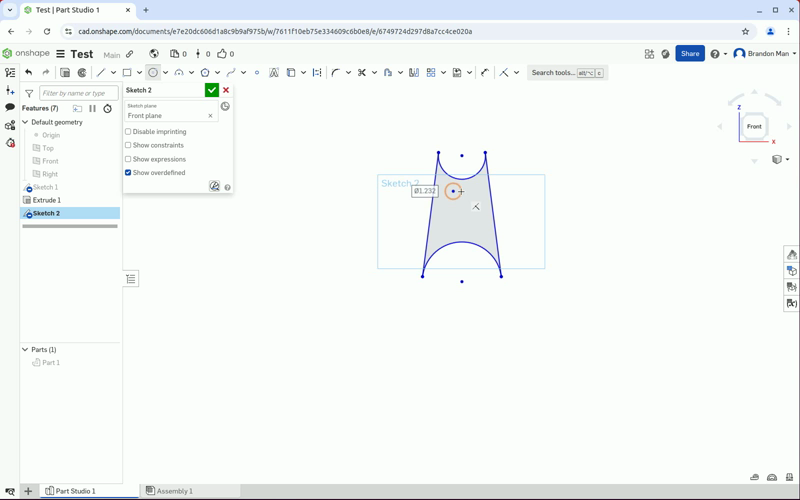
scroll(-6)
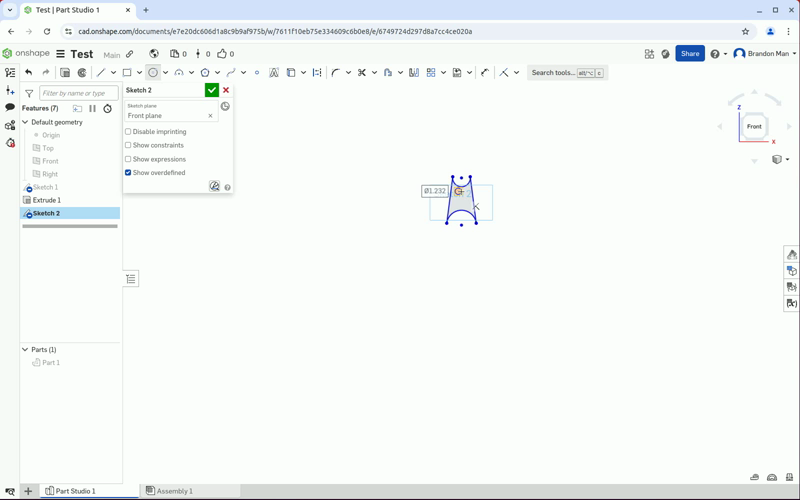
key(esc)
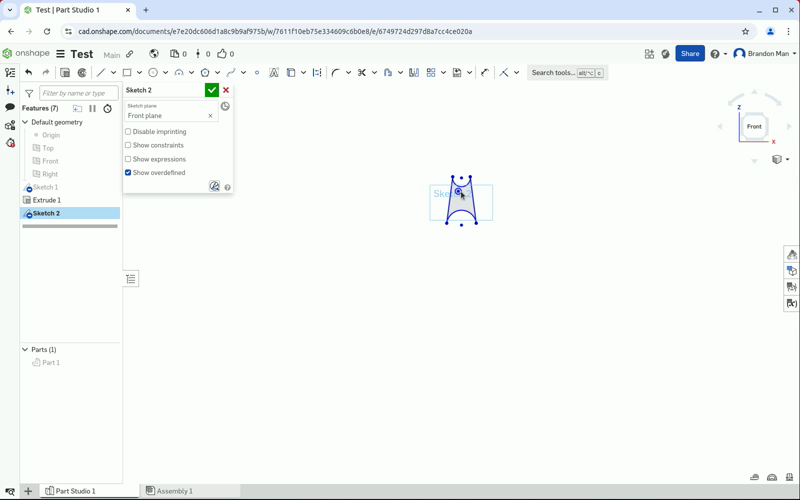
mouse_move(461, 198)
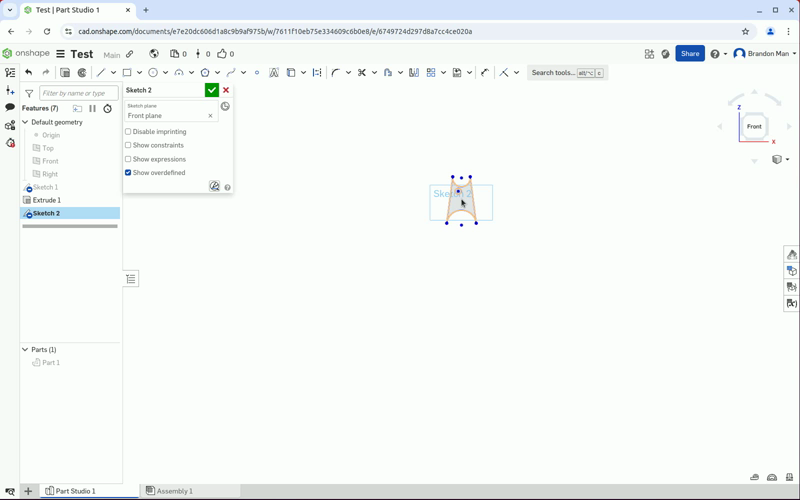
scroll(6)
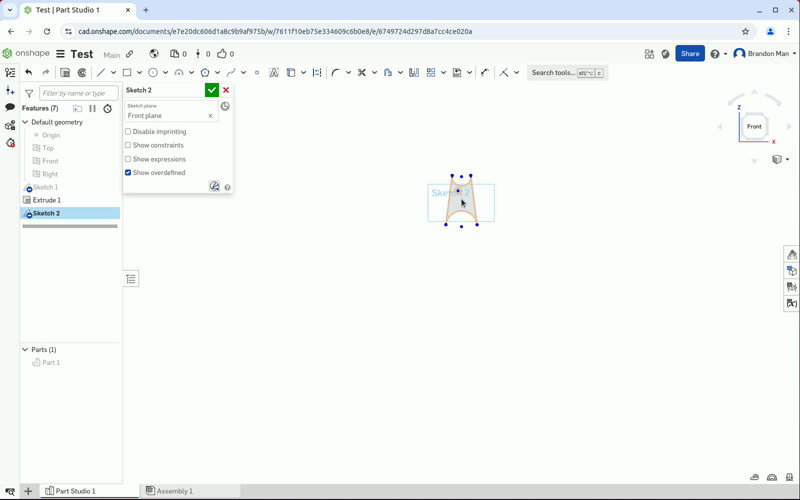
scroll(6)
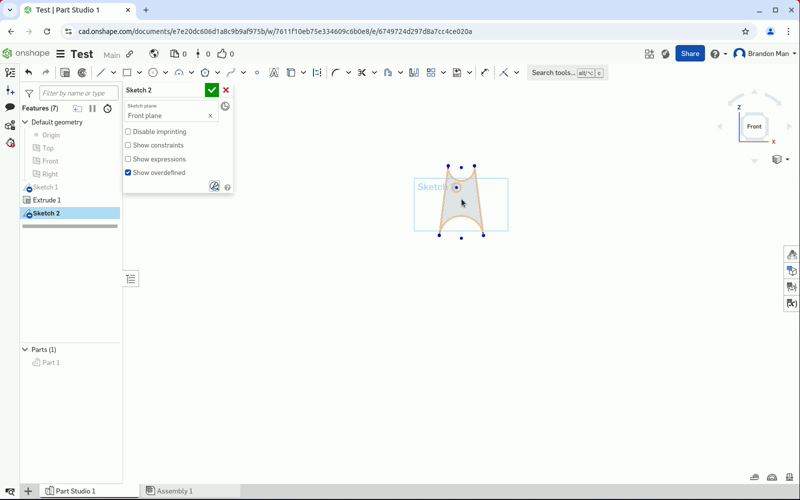
scroll(6)
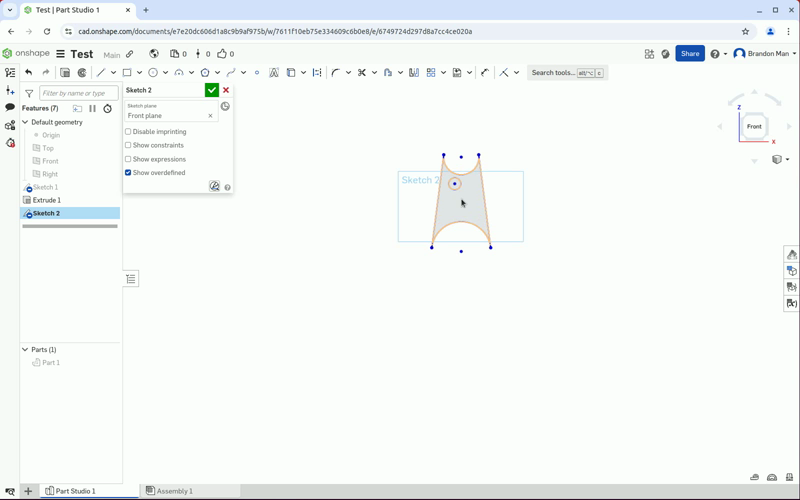
scroll(6)
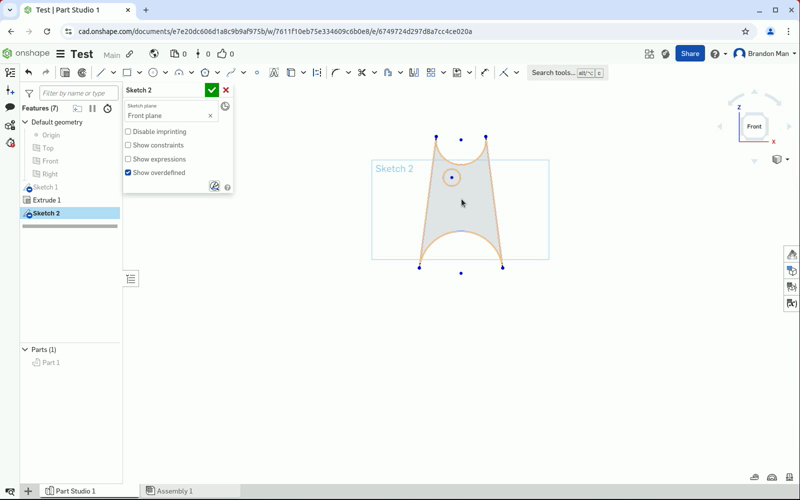
scroll(6)
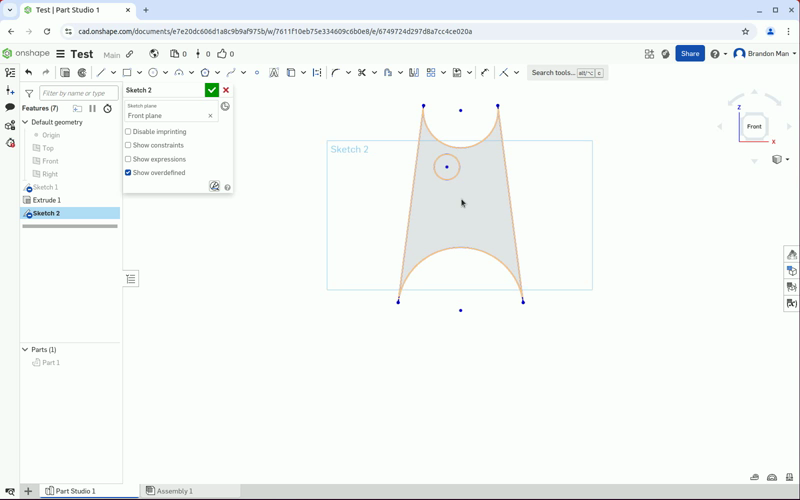
scroll(6)
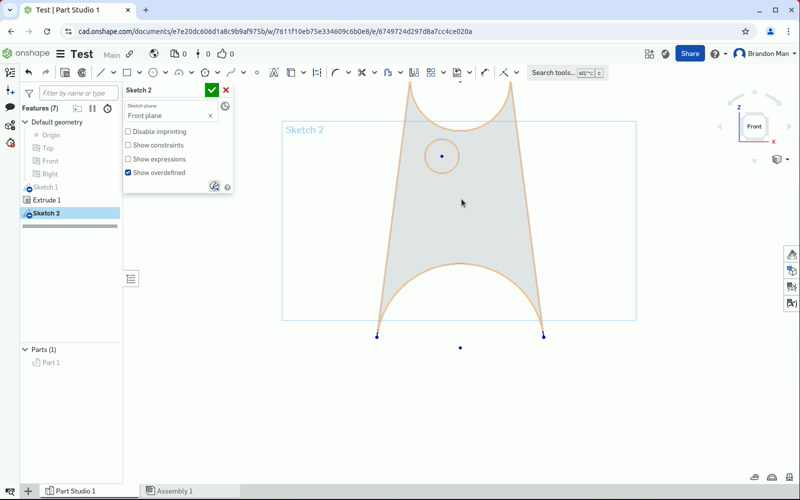
scroll(6)
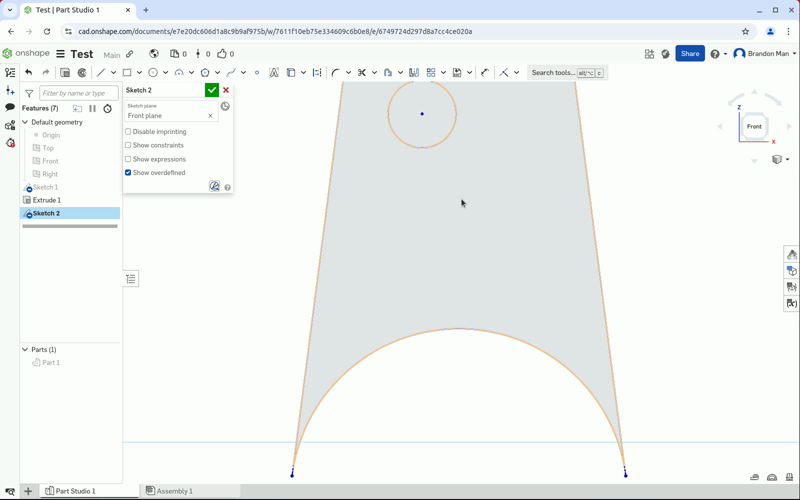
click(461, 198)
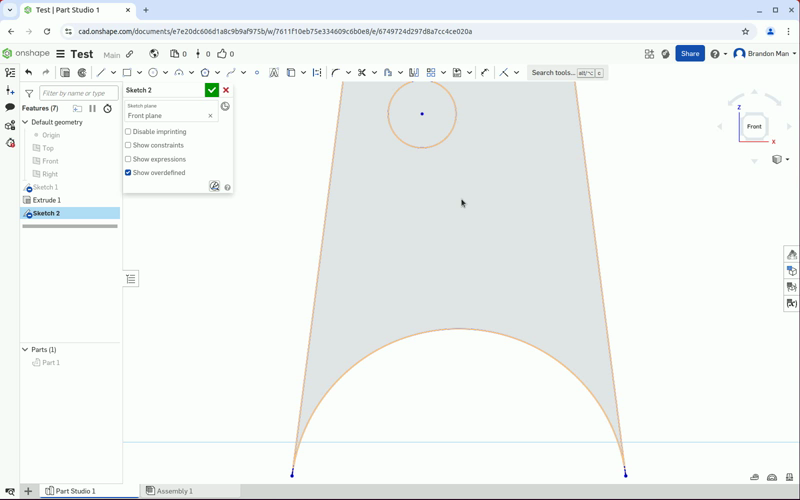
scroll(-6)
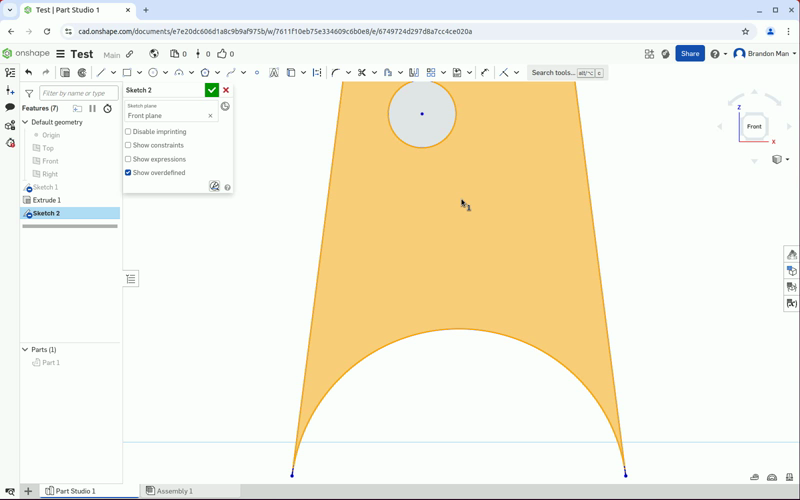
scroll(-6)
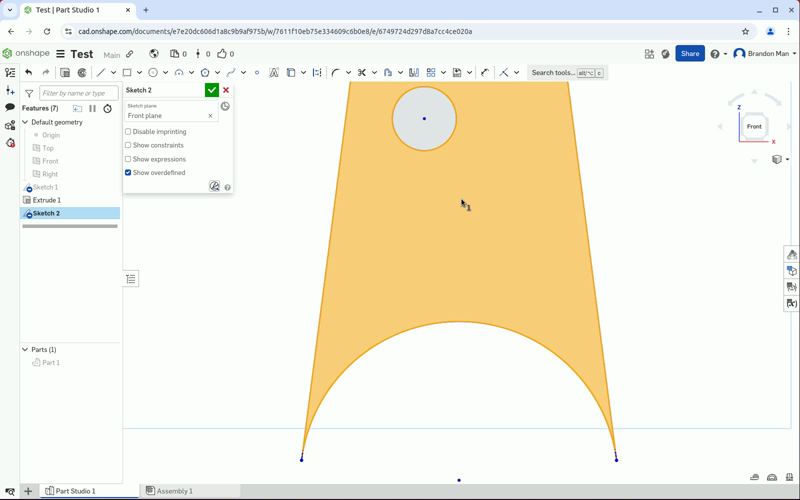
scroll(-6)
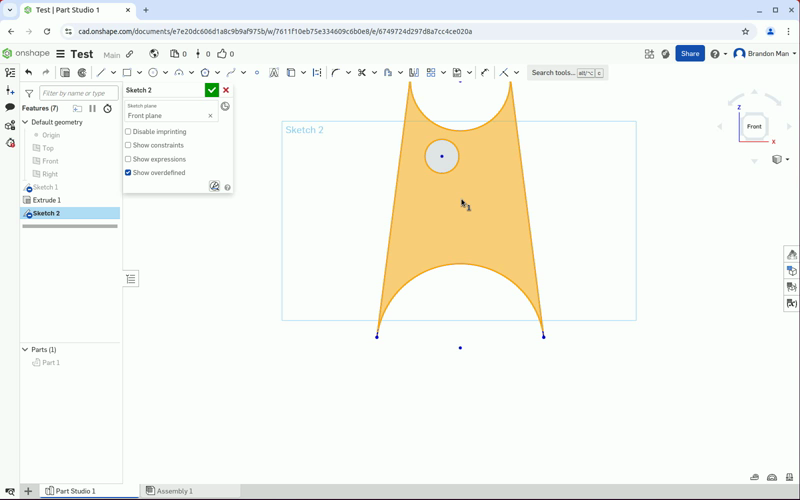
scroll(-6)
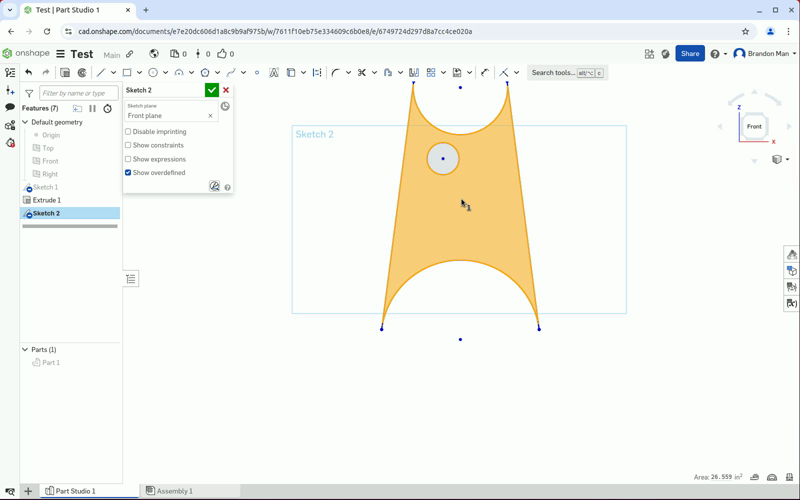
scroll(-6)
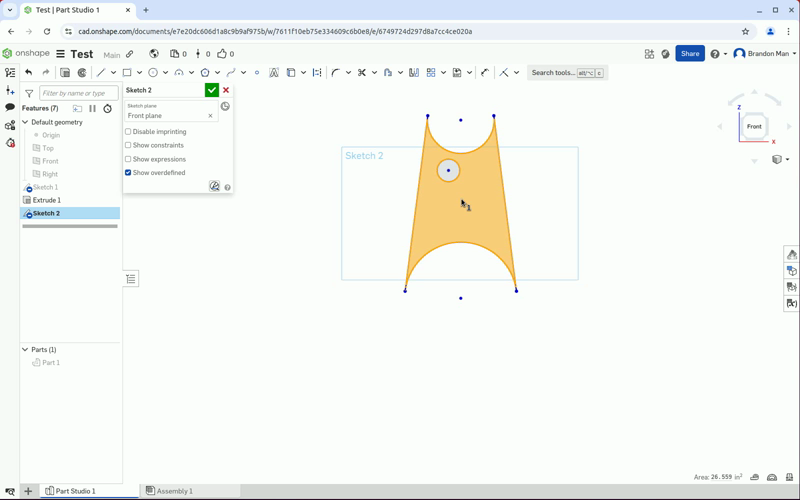
scroll(-6)
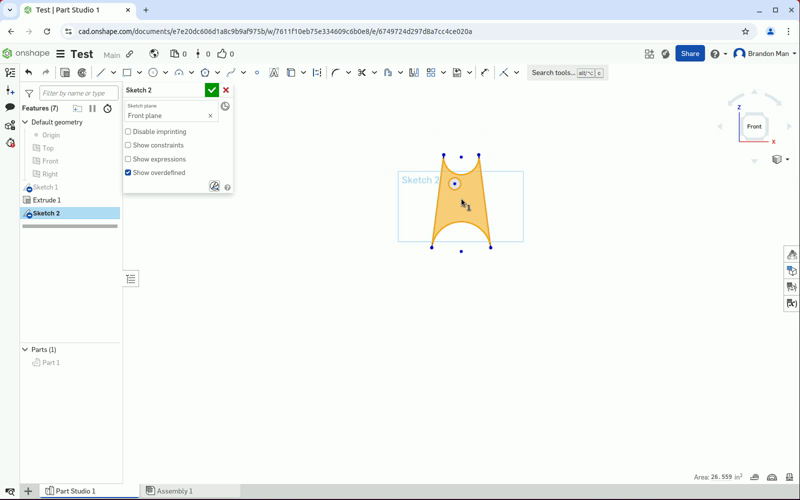
scroll(-6)
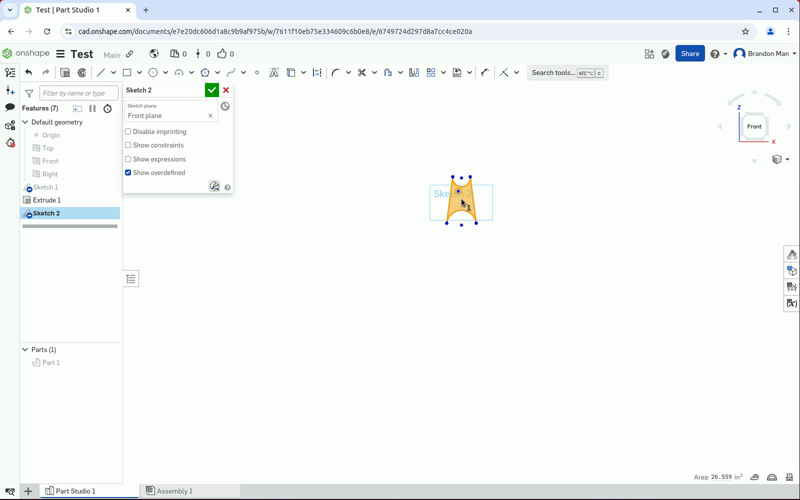
mouse_move(73, 352)
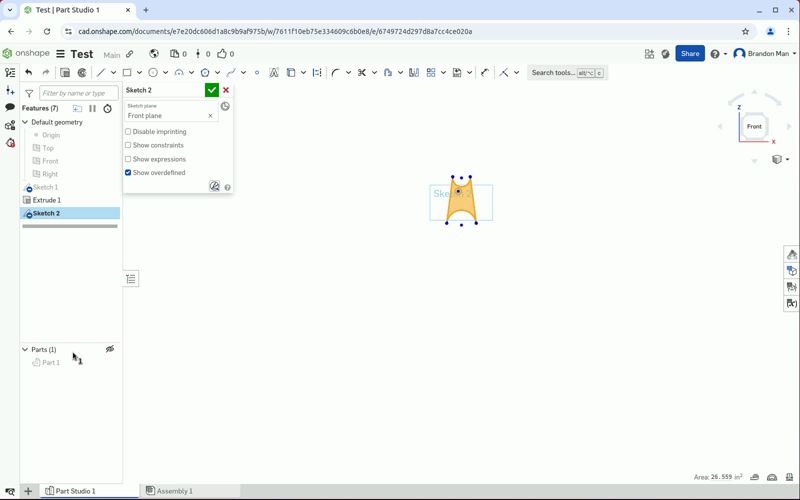
key(shift+y)
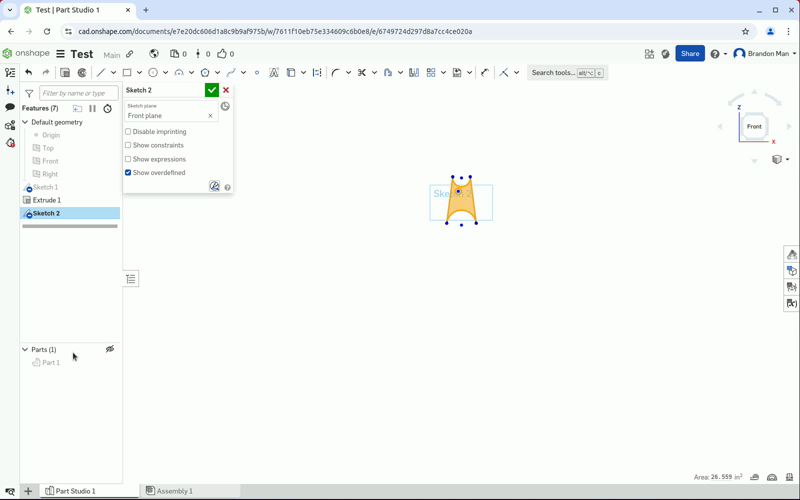
key(shift+e)
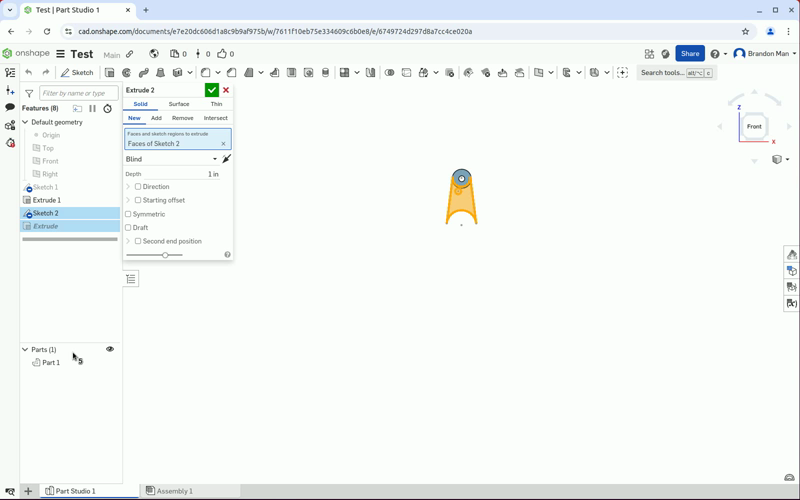
mouse_move(143, 106)
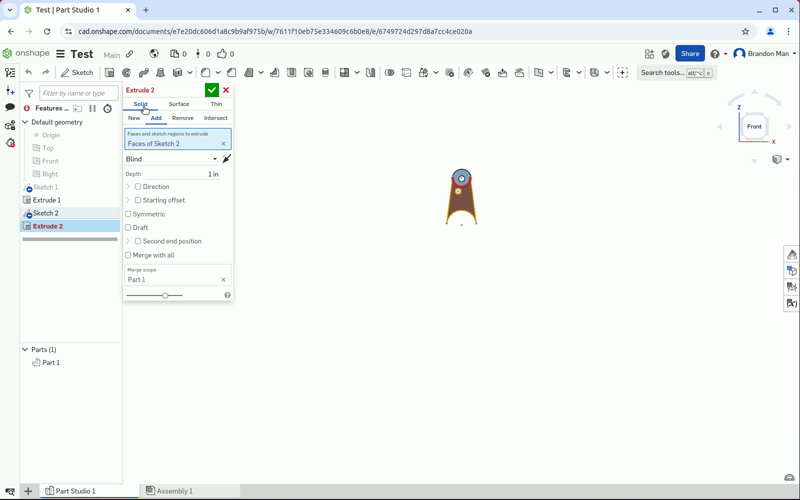
click(143, 106)
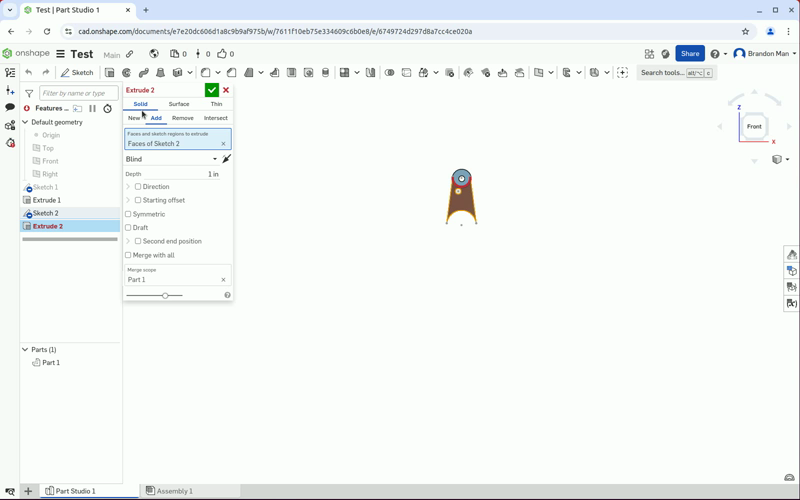
mouse_move(137, 120)
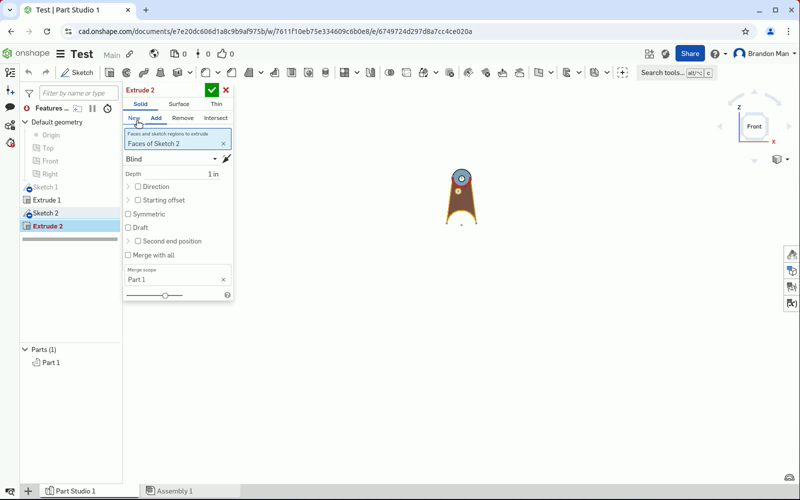
click(137, 120)
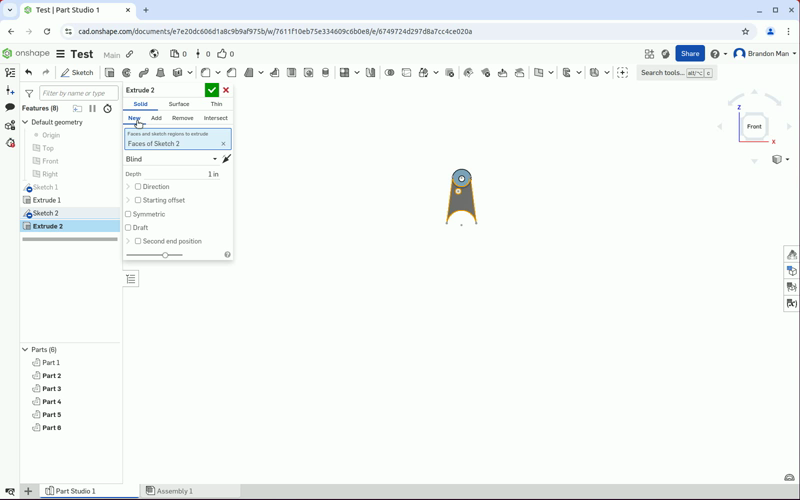
key(tab, 4)
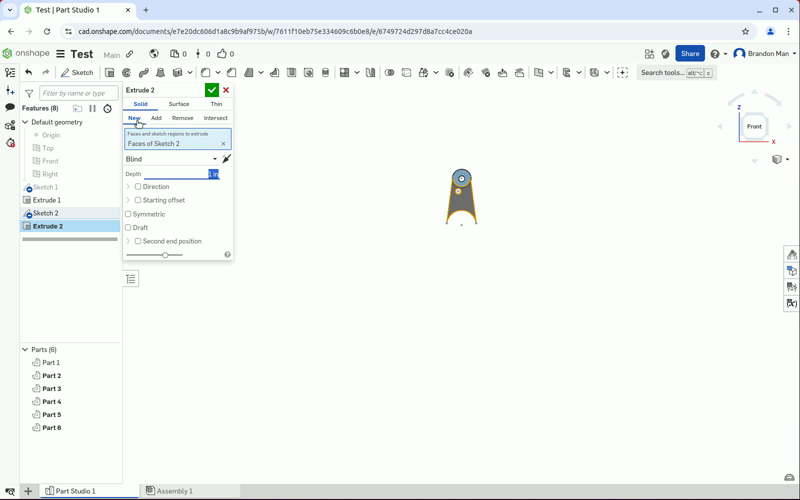
text(0.481)
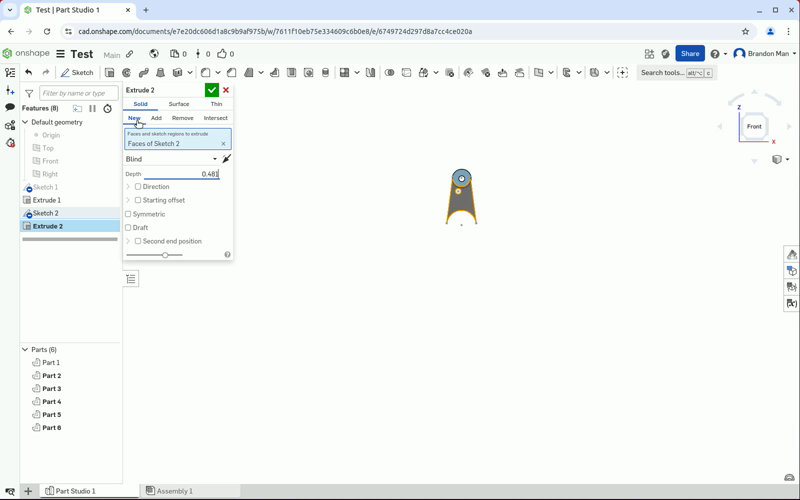
key(enter)
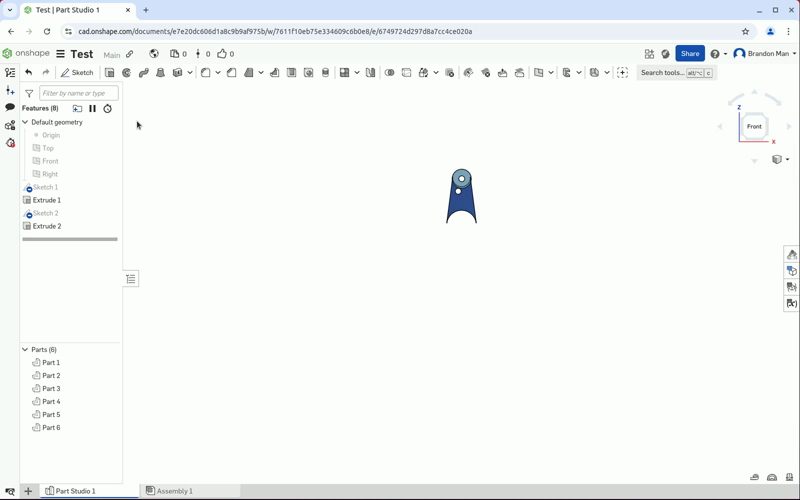
key(shift+h)
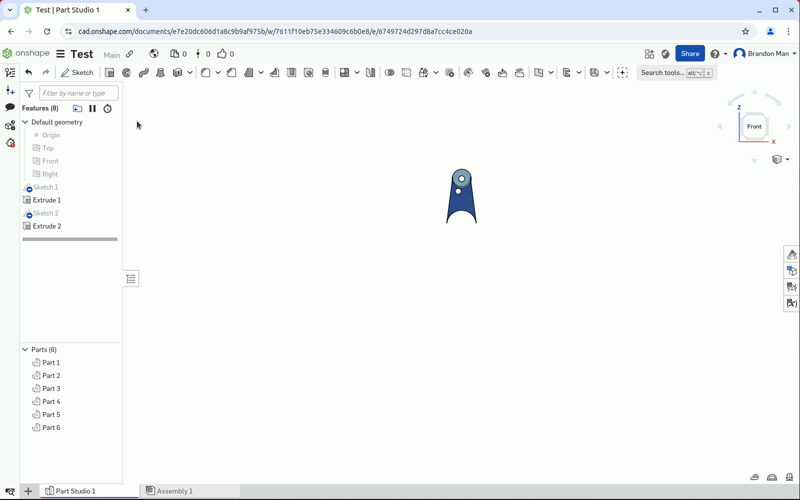
key(shift+h)
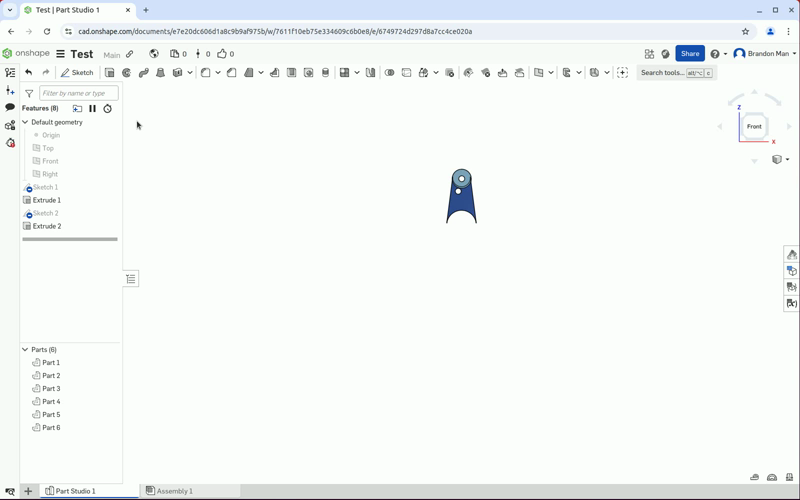
mouse_move(73, 189)
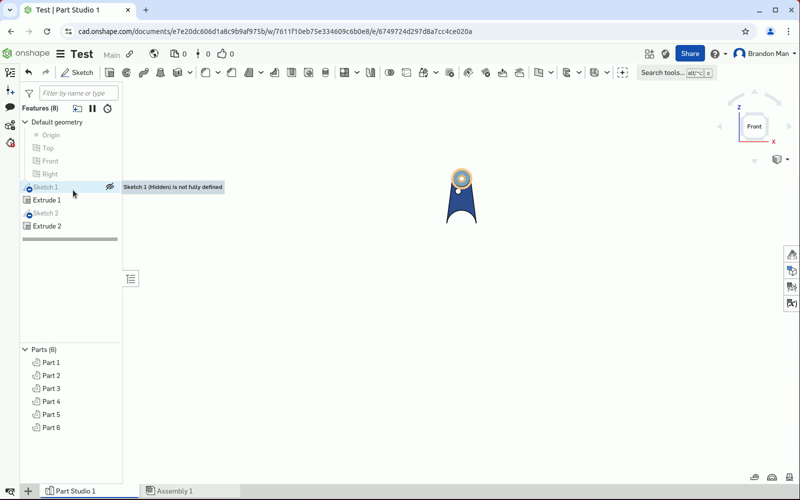
click(73, 189)
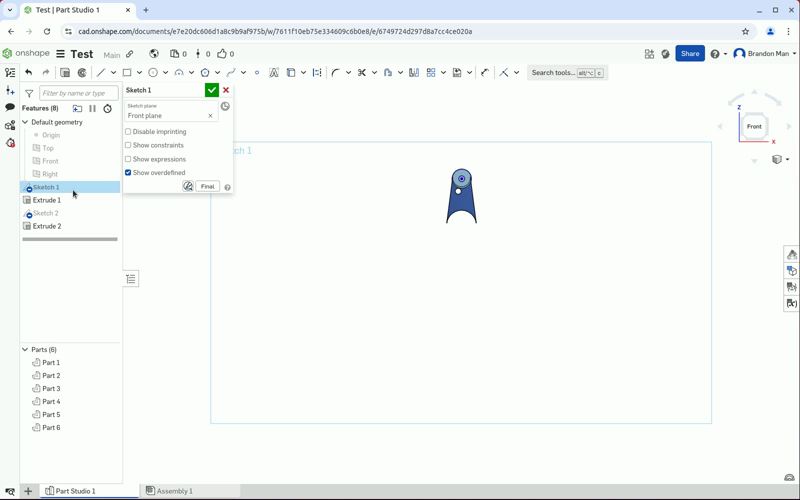
mouse_move(229, 92)
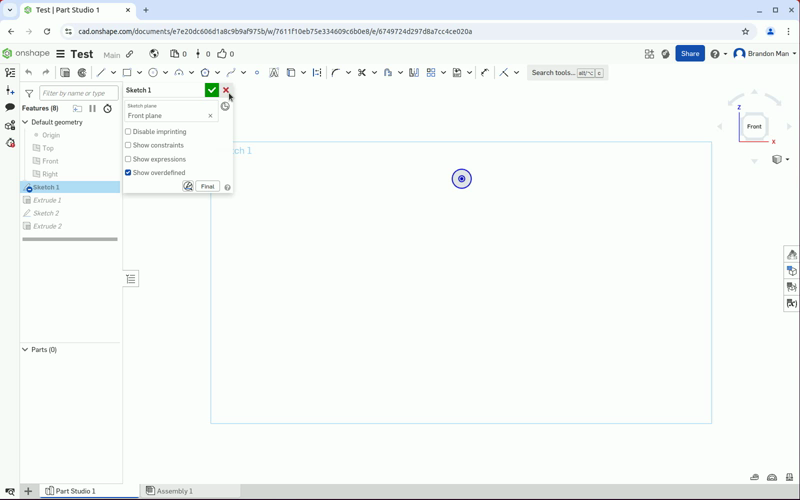
click(229, 92)
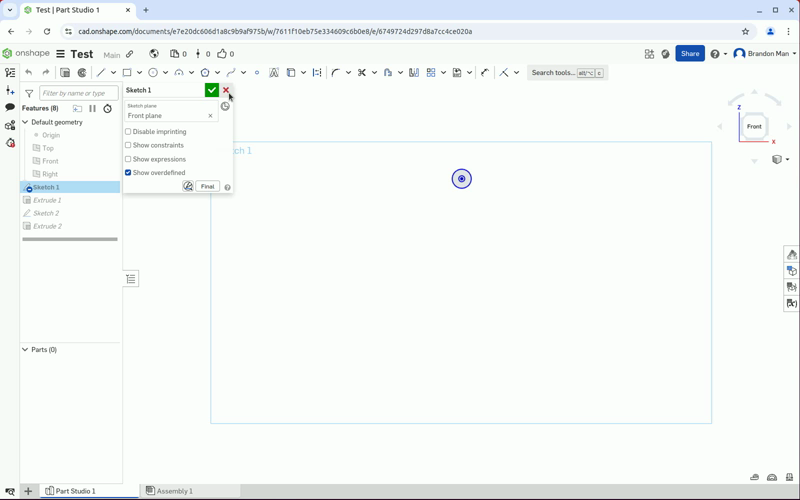
key(shift+s)
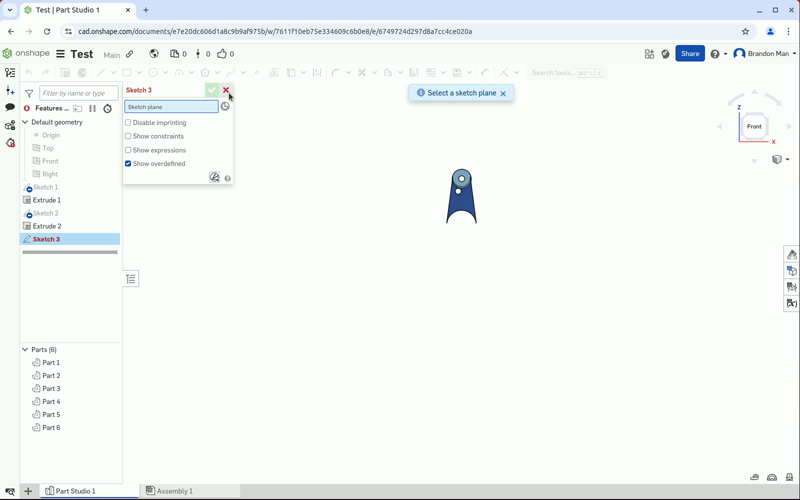
mouse_move(73, 163)
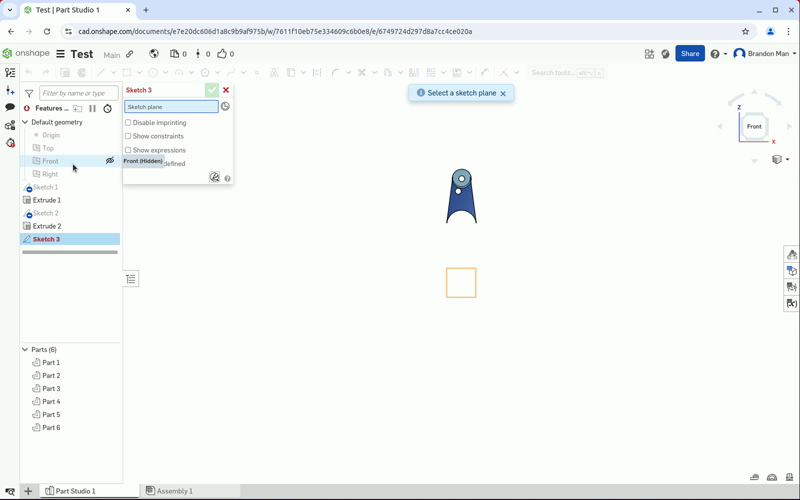
click(73, 163)
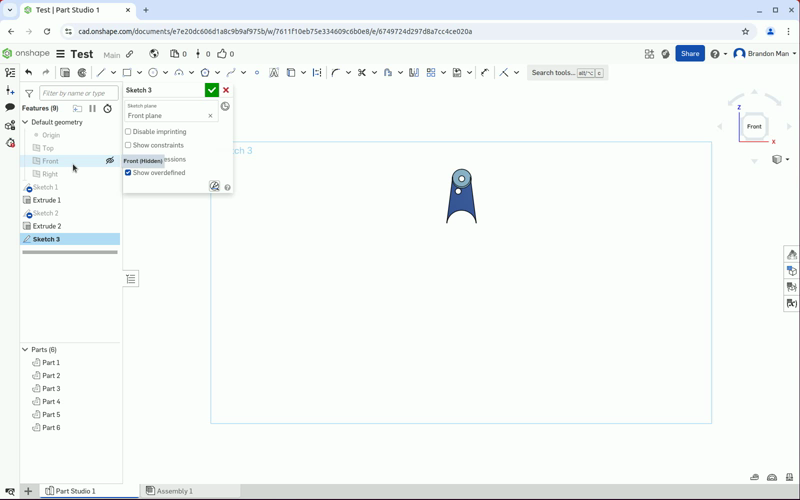
mouse_move(73, 352)
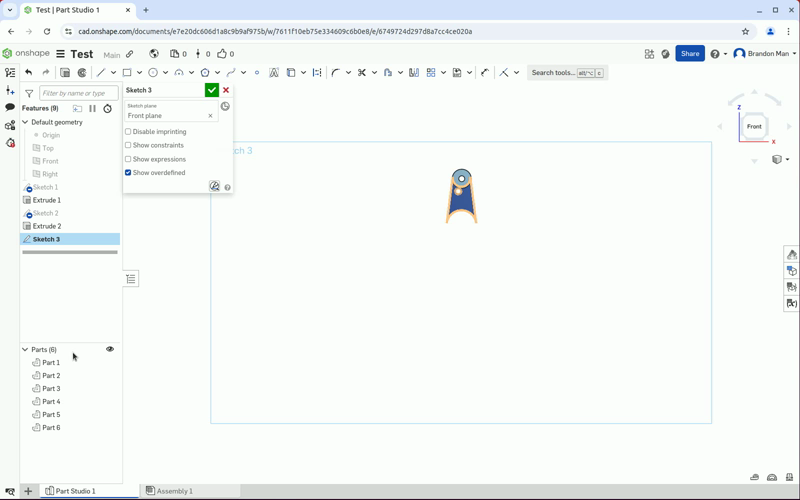
key(y)
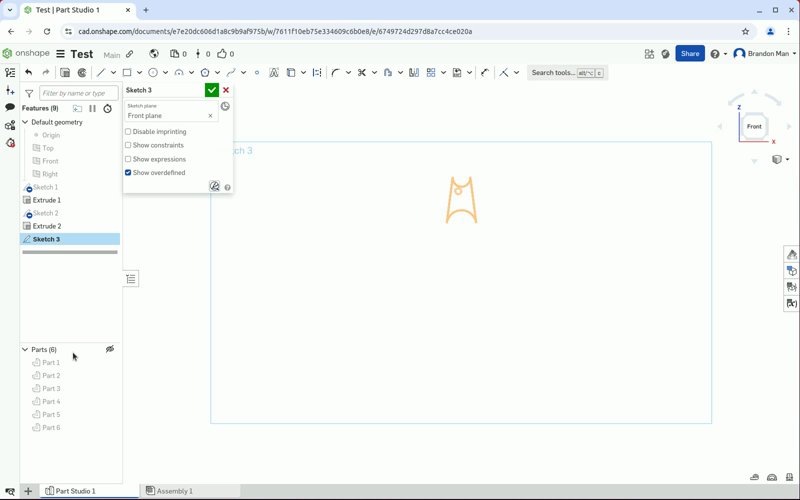
key(l)
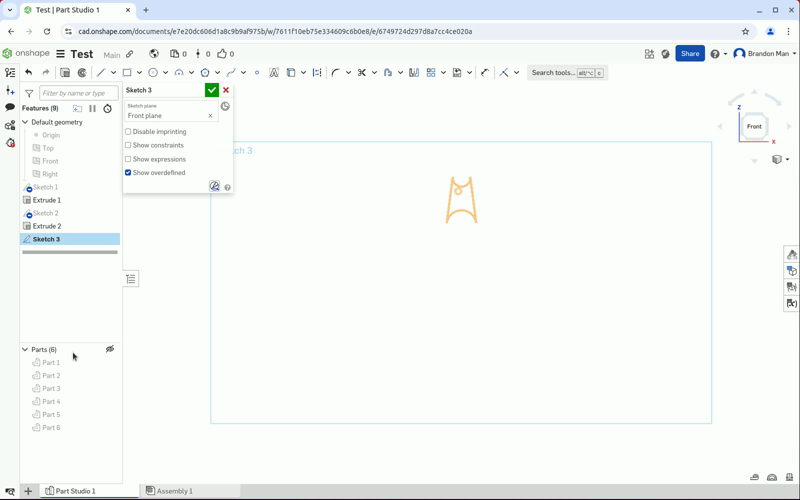
key_down(shift)
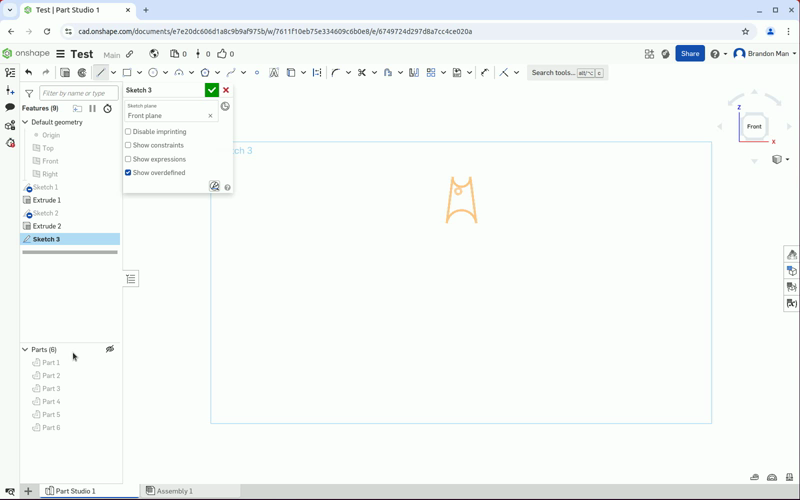
mouse_move(446, 226)
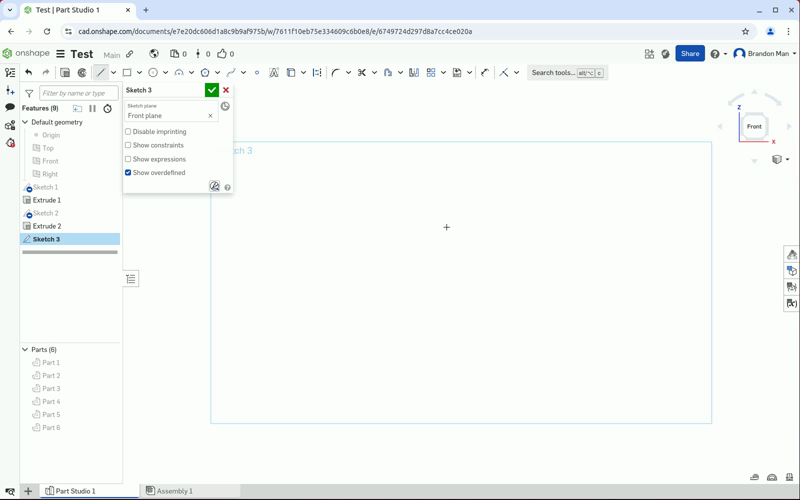
click(446, 226)
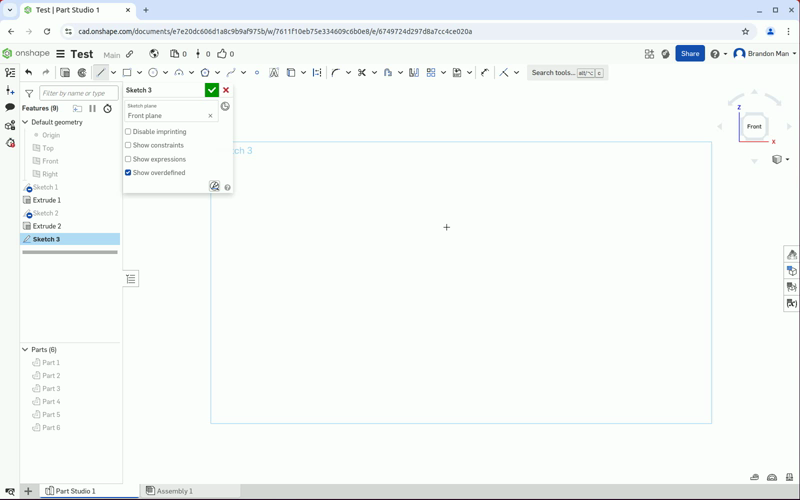
key_up(shift)
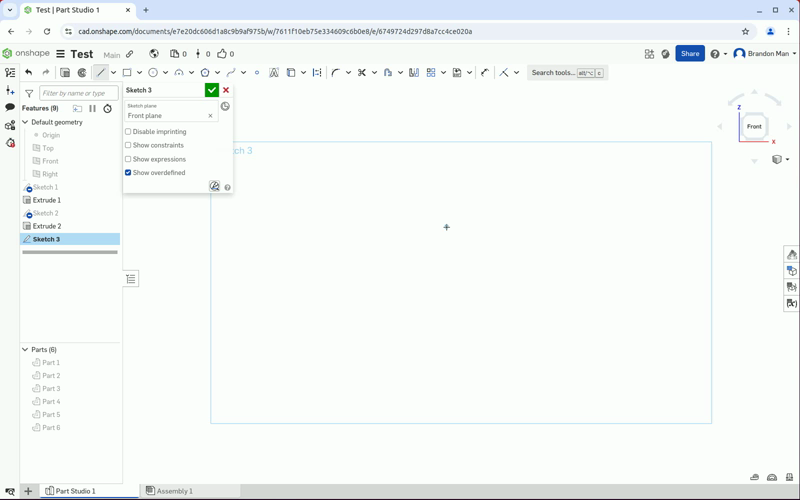
key_down(shift)
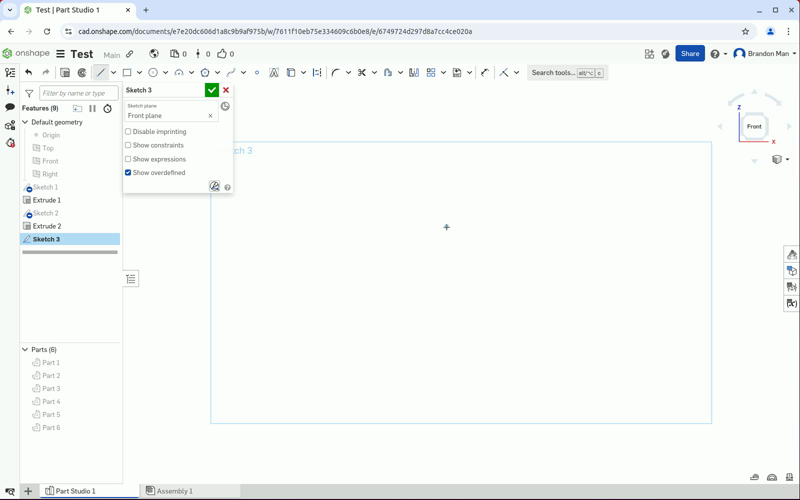
mouse_move(476, 226)
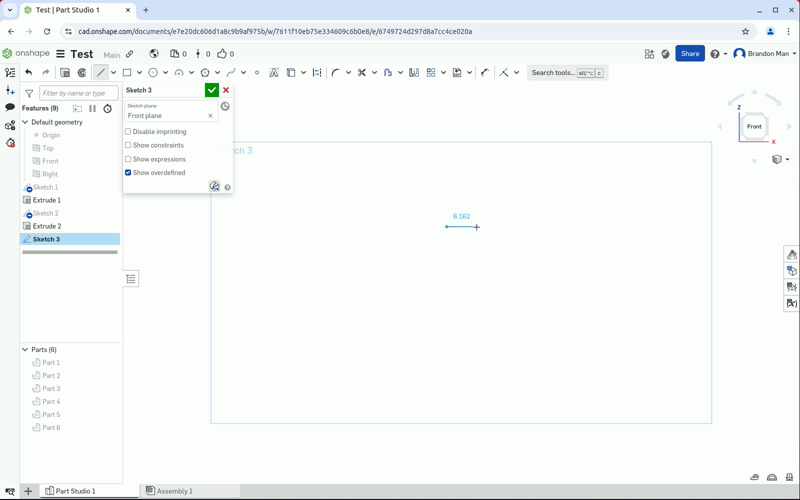
mouse_move(452, 284)
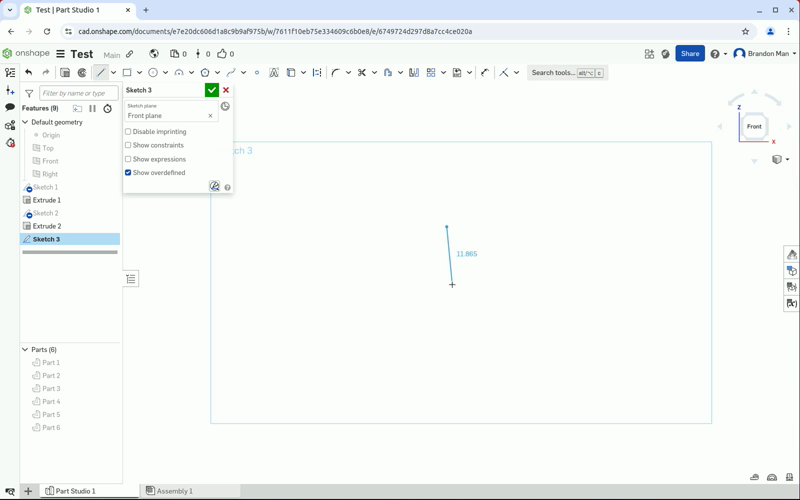
click(452, 284)
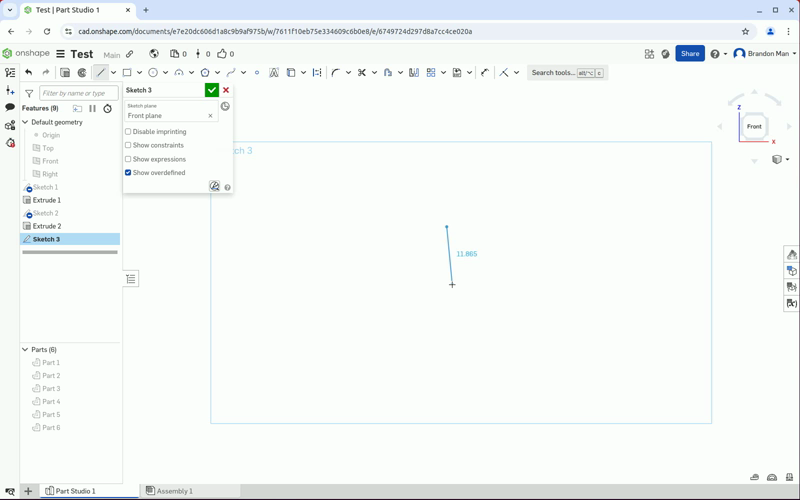
key_up(shift)
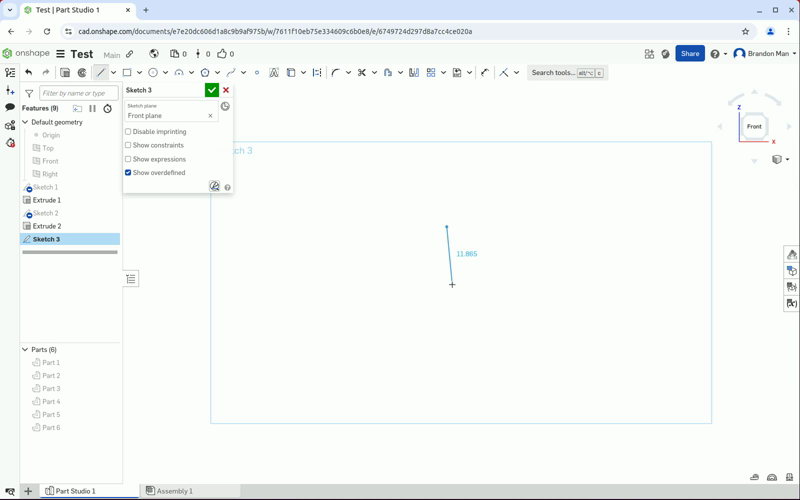
key(esc)
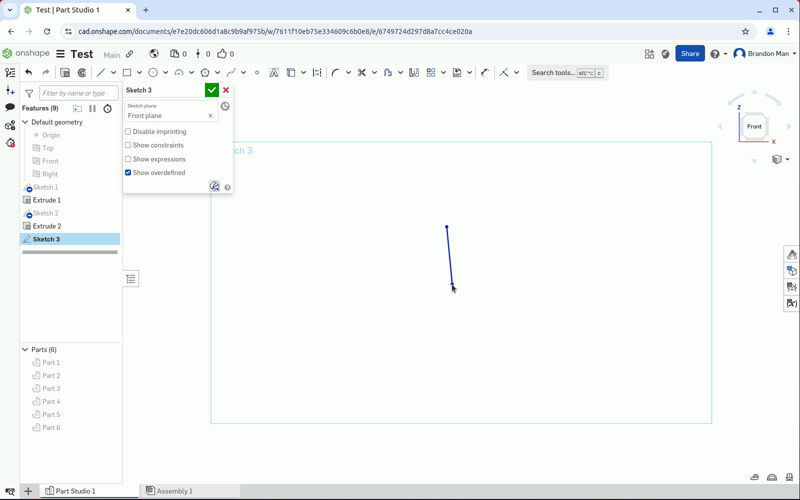
key(a)
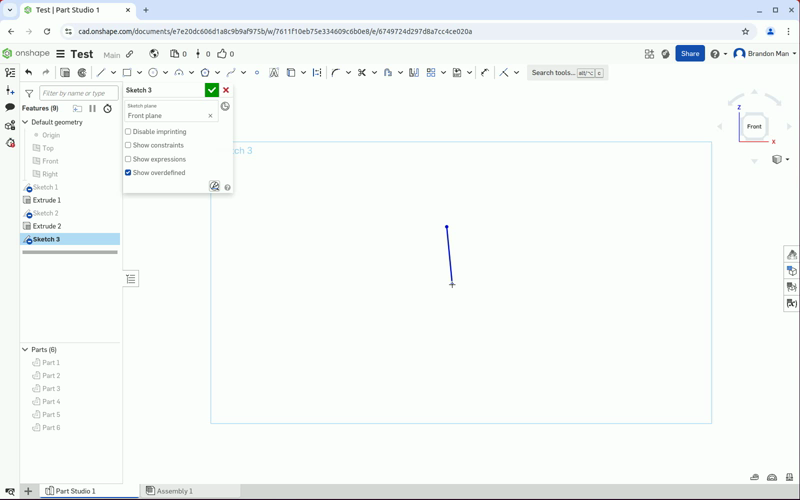
mouse_move(452, 284)
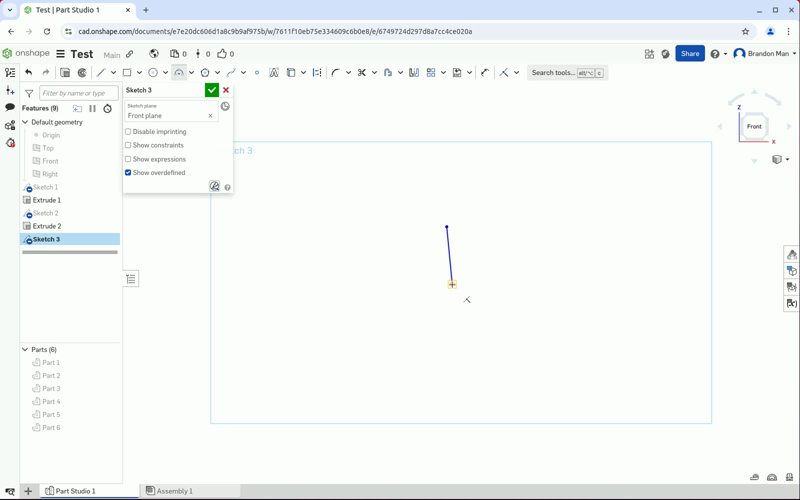
click(452, 284)
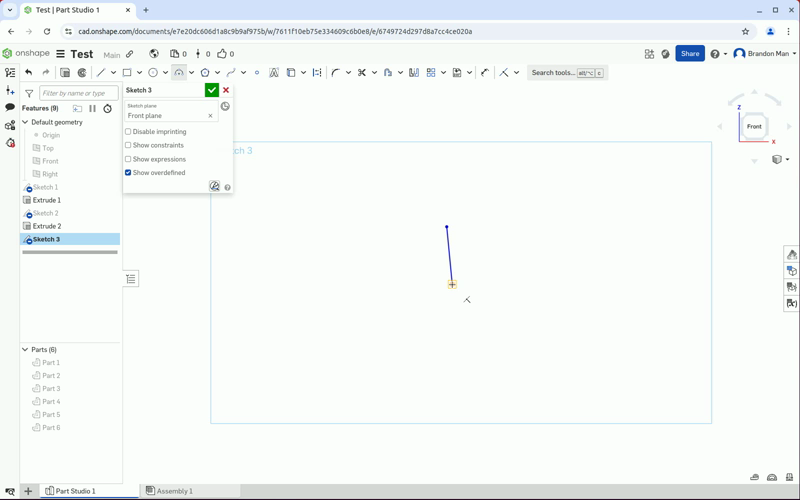
key_down(shift)
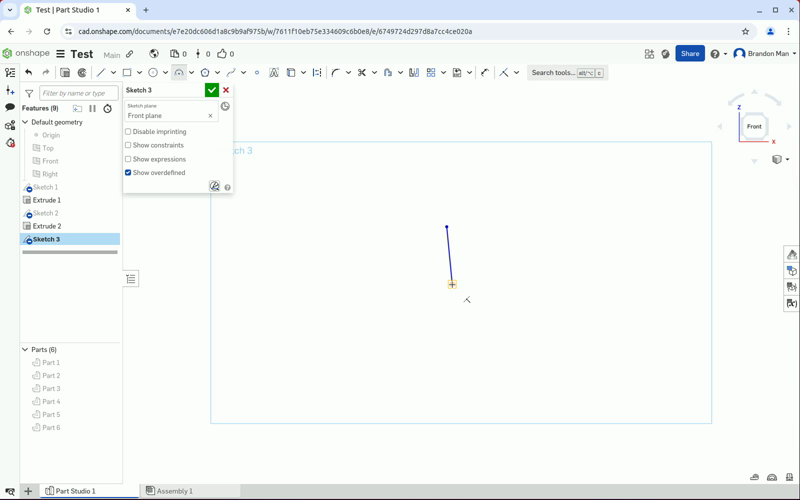
mouse_move(461, 291)
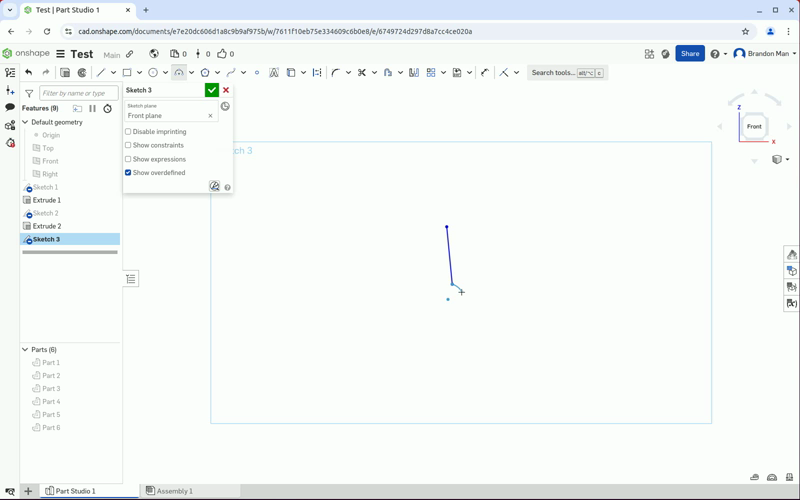
click(461, 291)
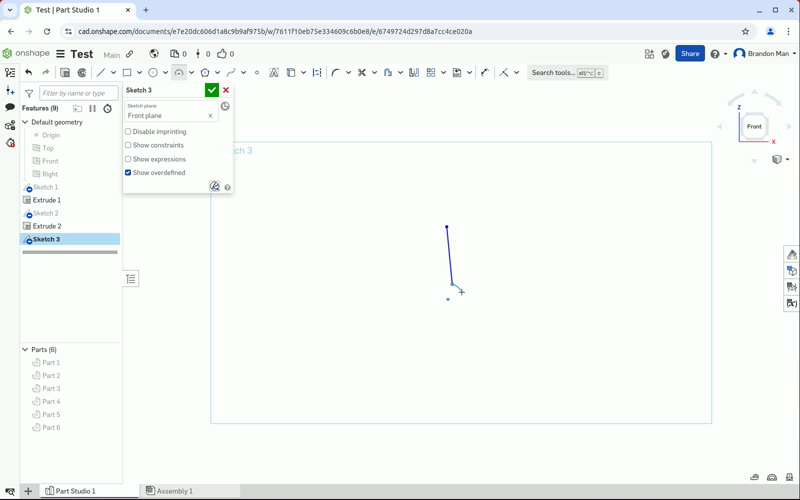
mouse_move(466, 276)
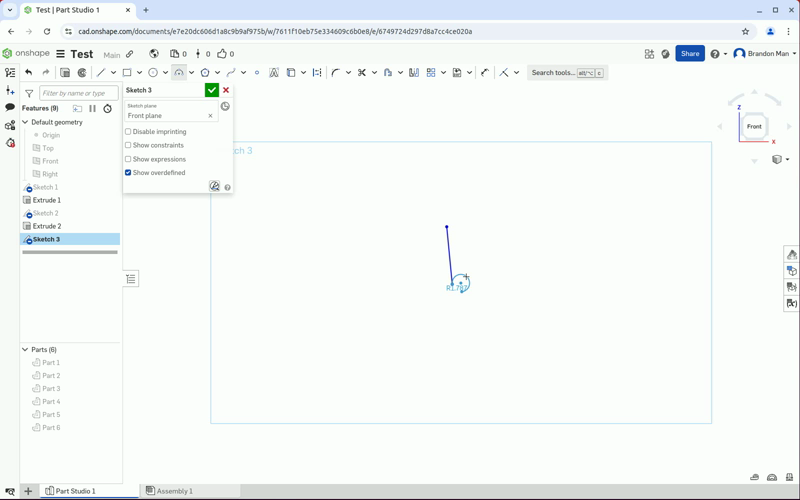
click(466, 276)
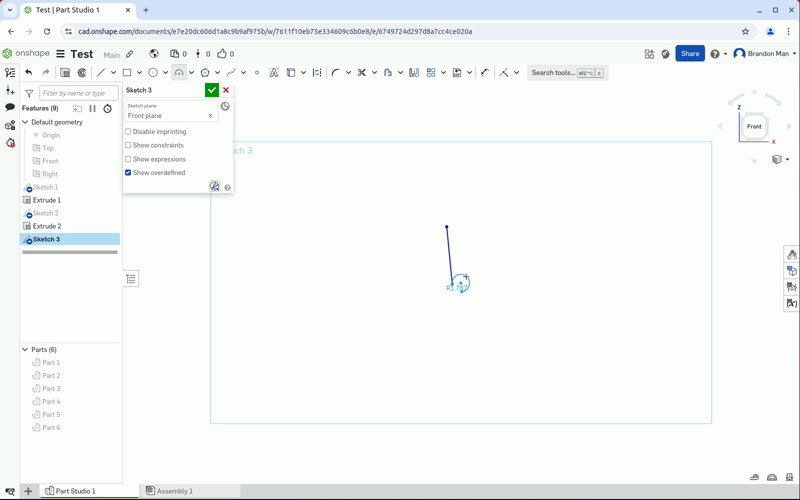
key_up(shift)
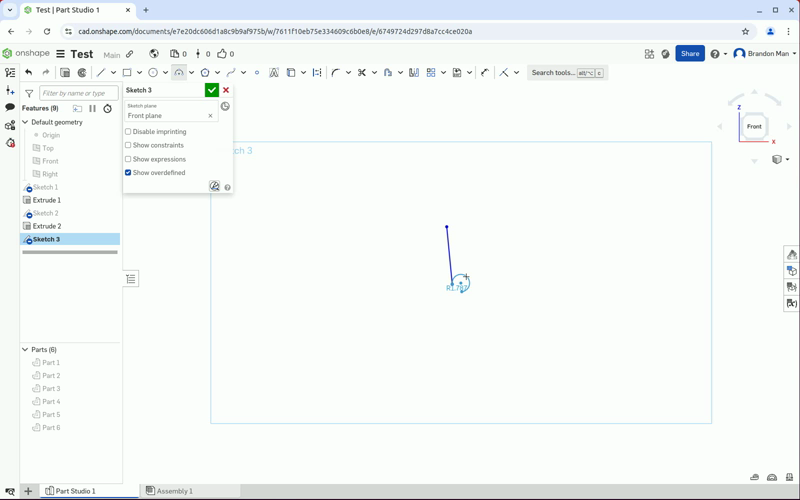
key(esc)
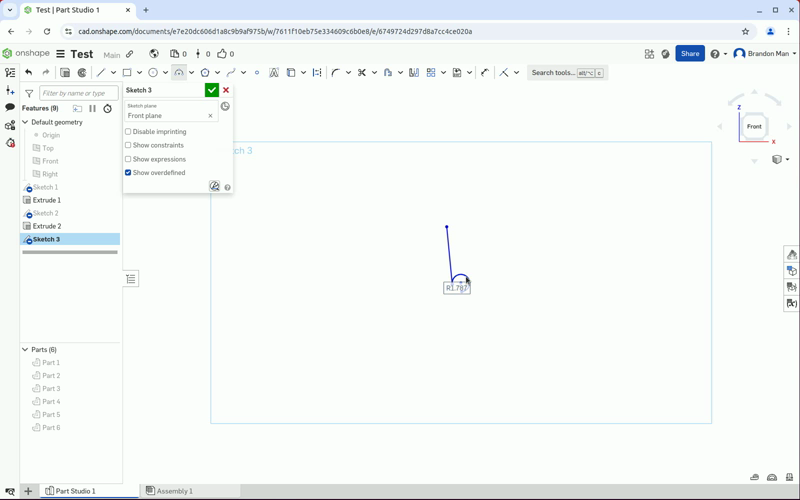
key(l)
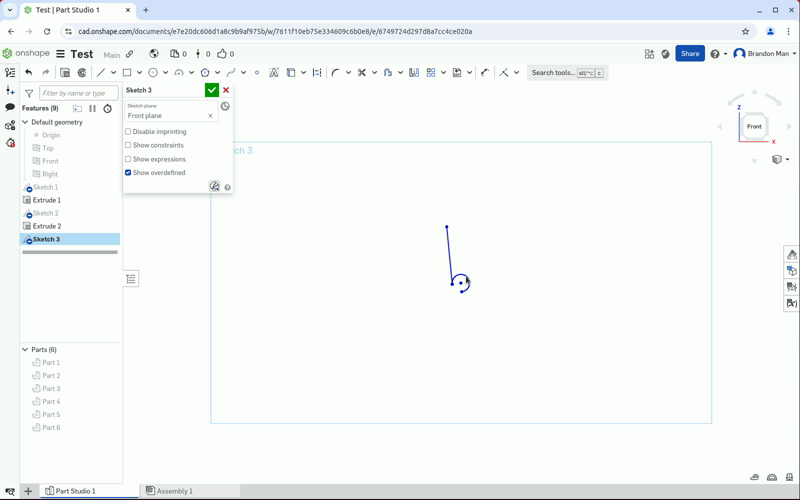
mouse_move(461, 291)
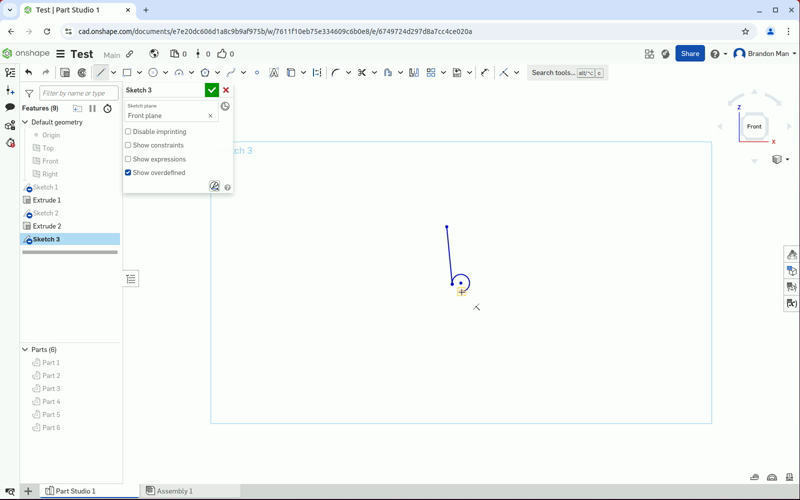
click(461, 291)
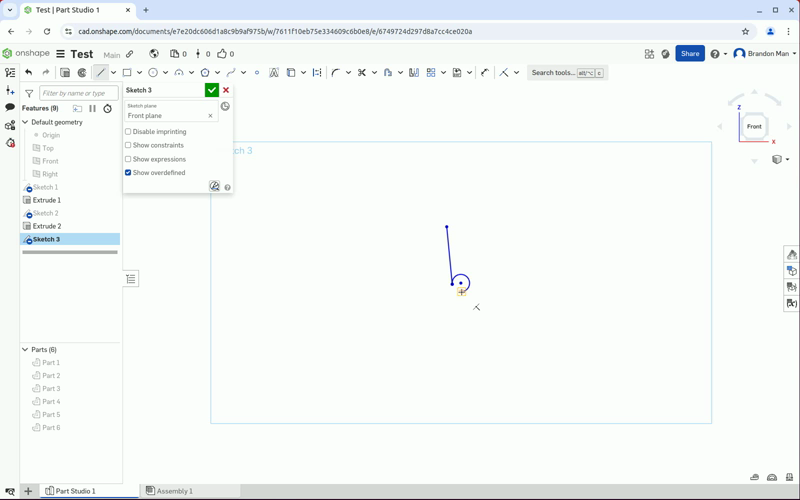
key_down(shift)
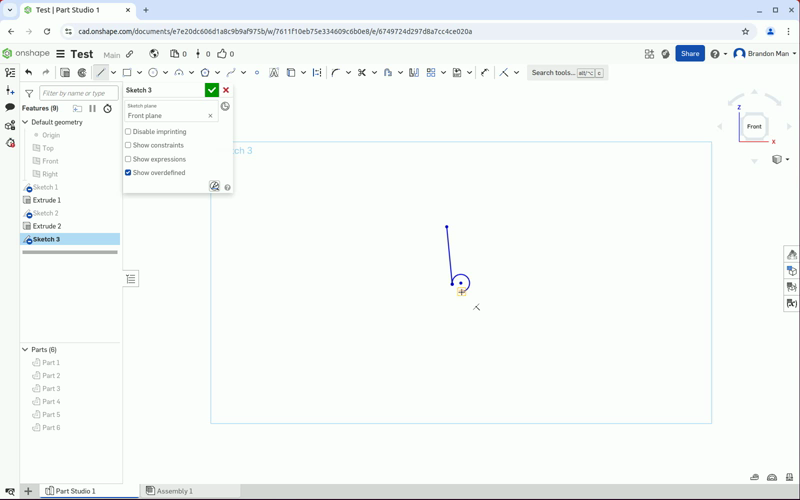
mouse_move(491, 291)
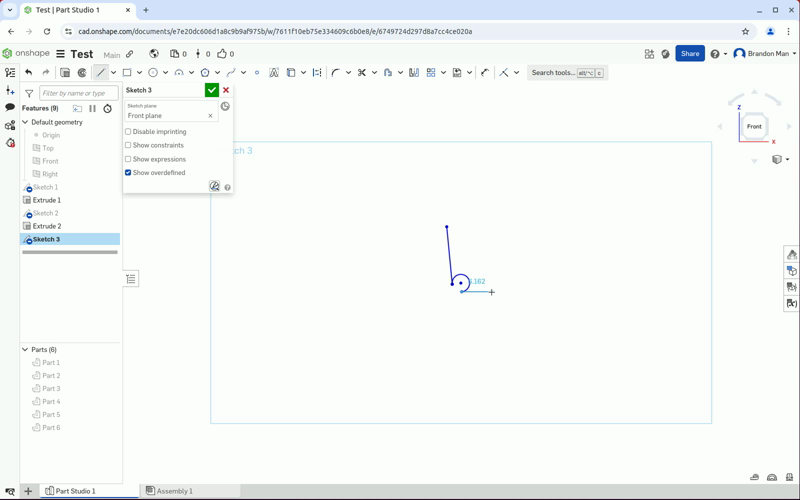
mouse_move(502, 290)
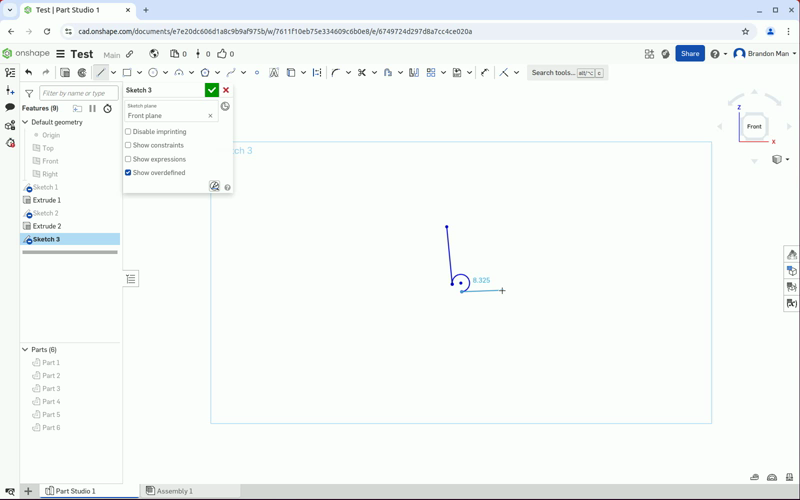
click(502, 290)
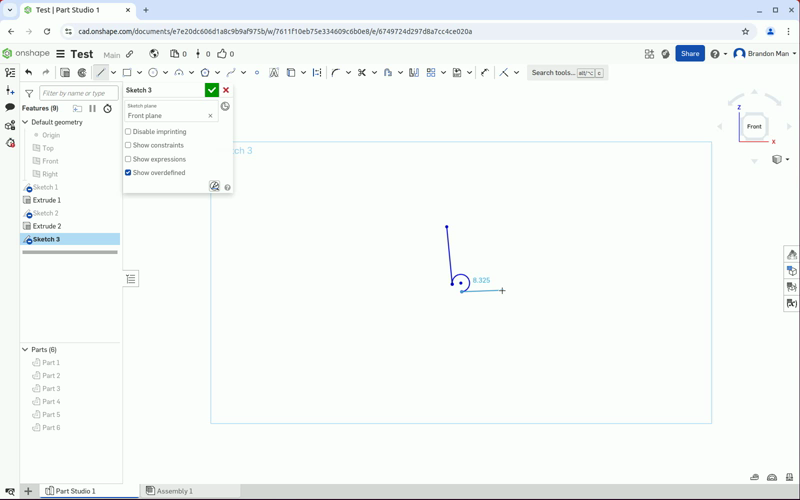
key_up(shift)
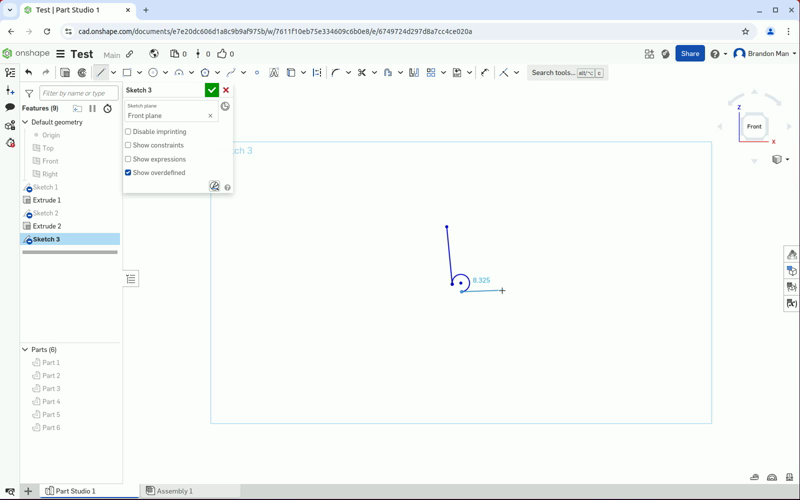
key(esc)
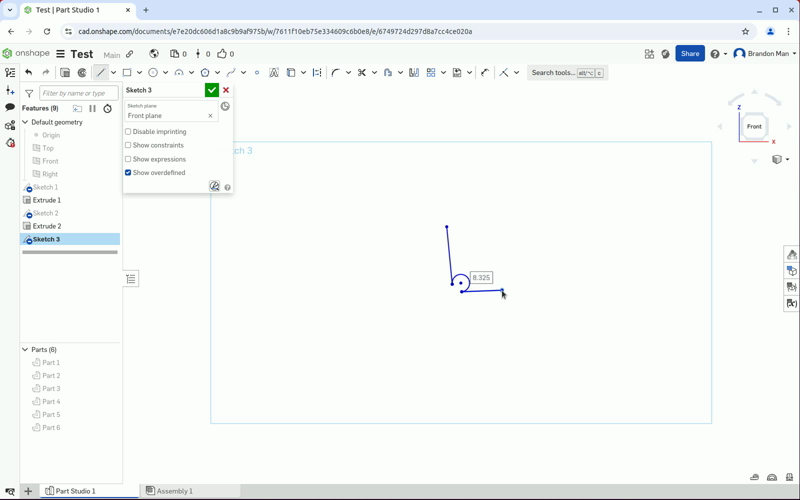
key(a)
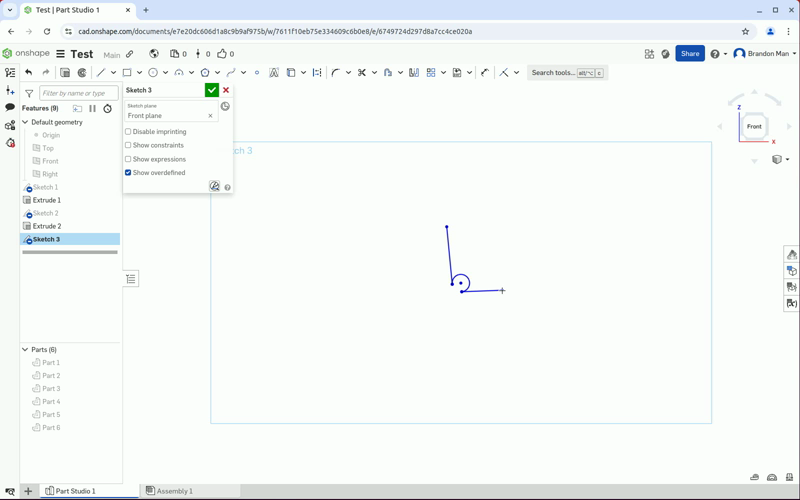
mouse_move(502, 290)
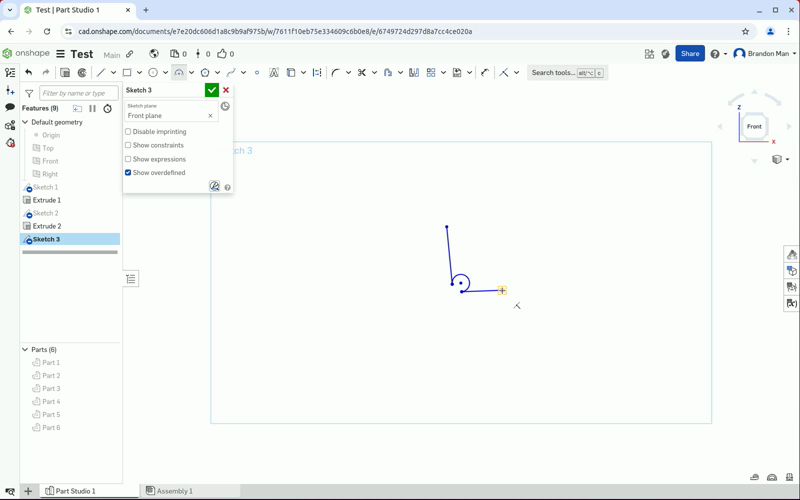
click(502, 290)
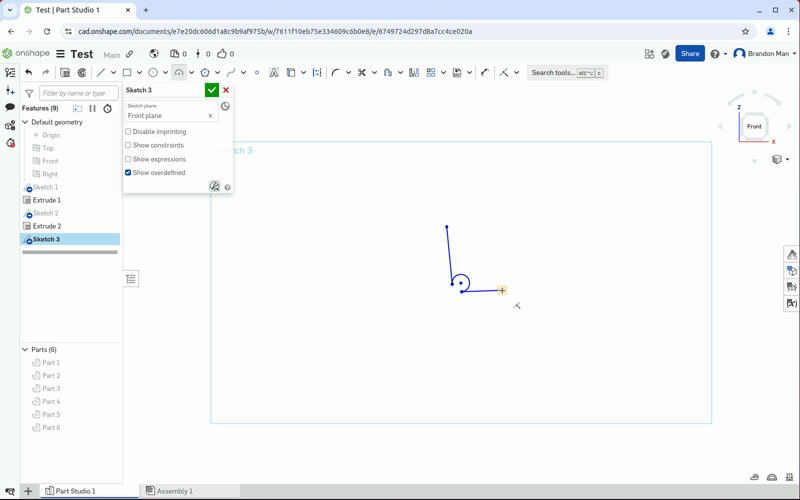
key_down(shift)
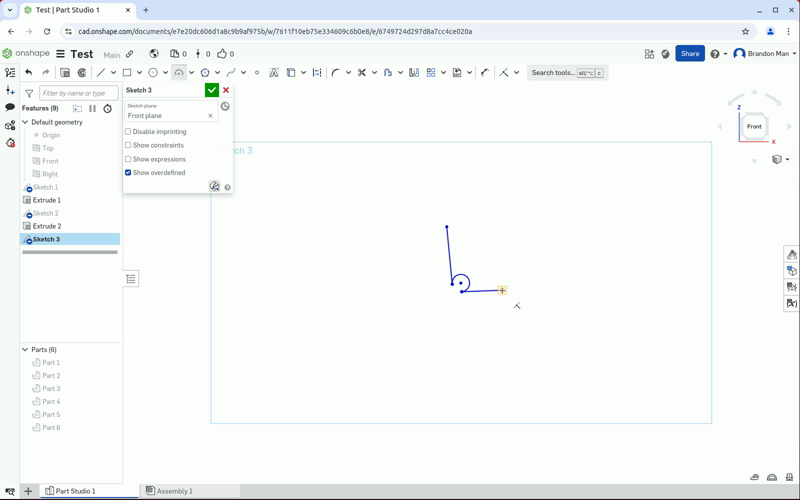
mouse_move(502, 276)
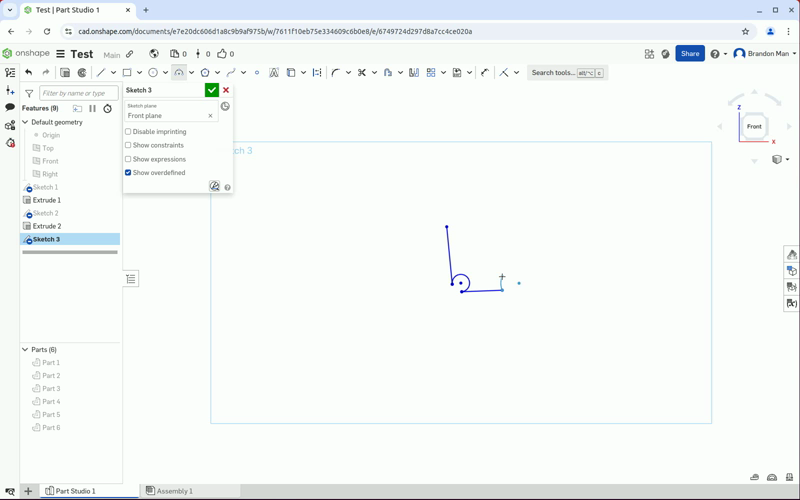
click(502, 276)
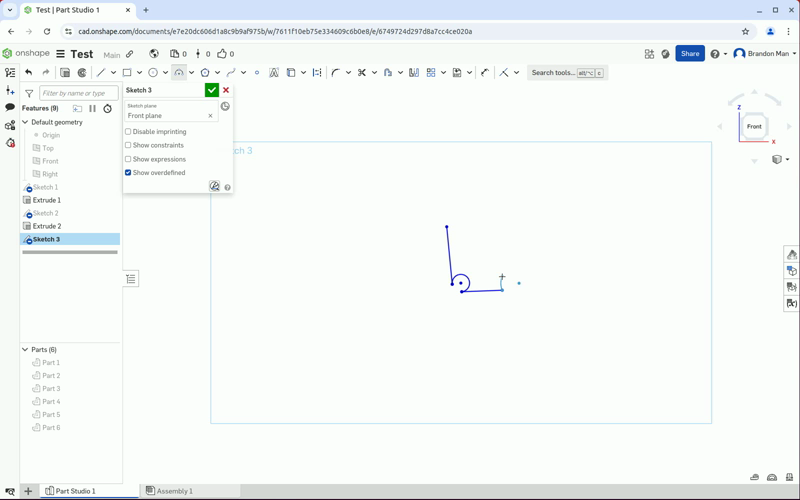
mouse_move(494, 282)
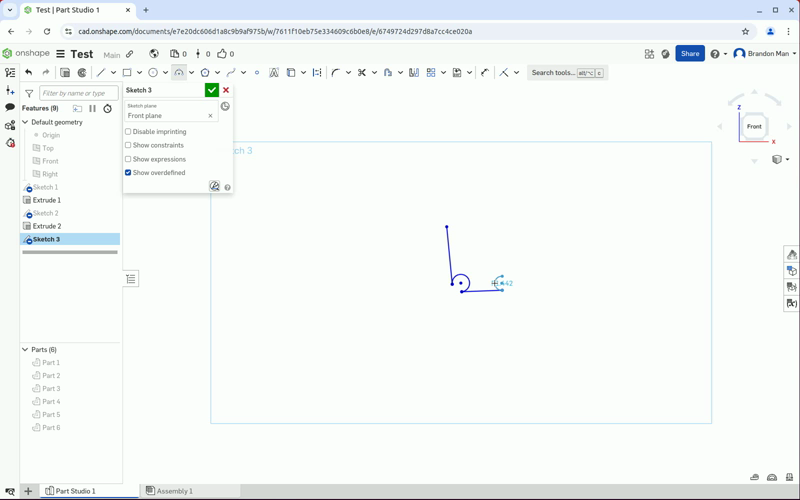
click(494, 282)
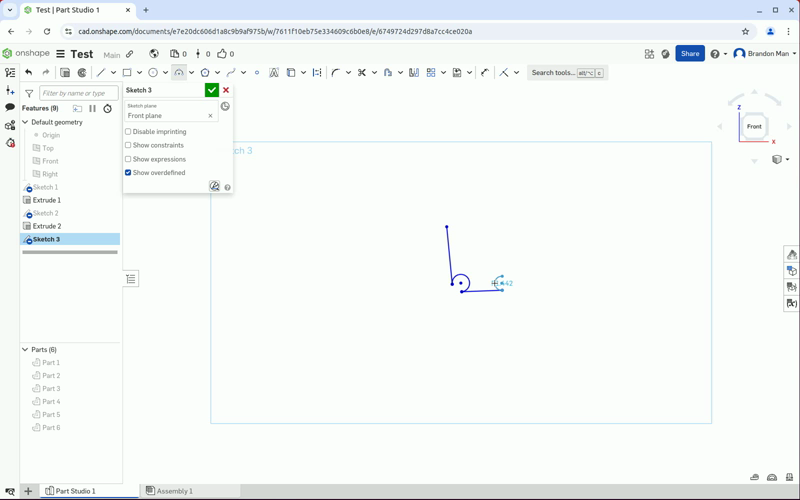
key_up(shift)
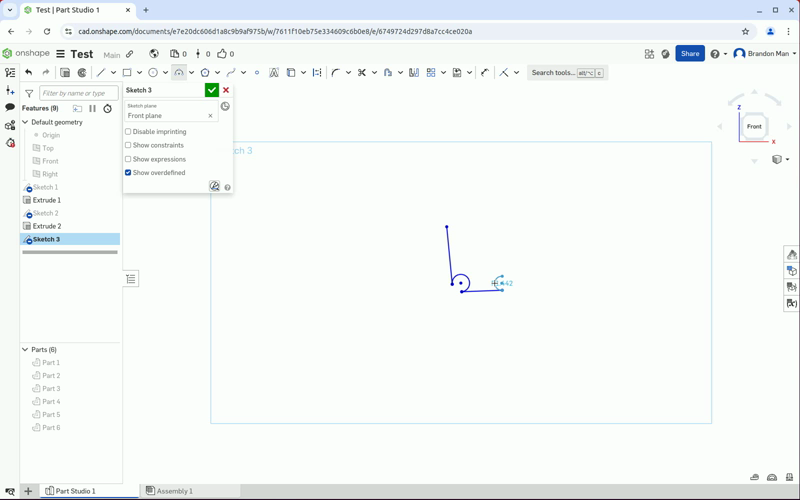
key(esc)
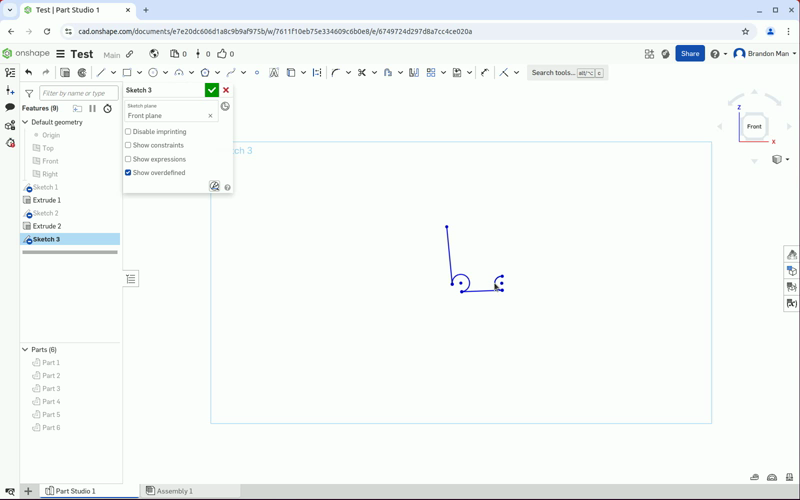
key(l)
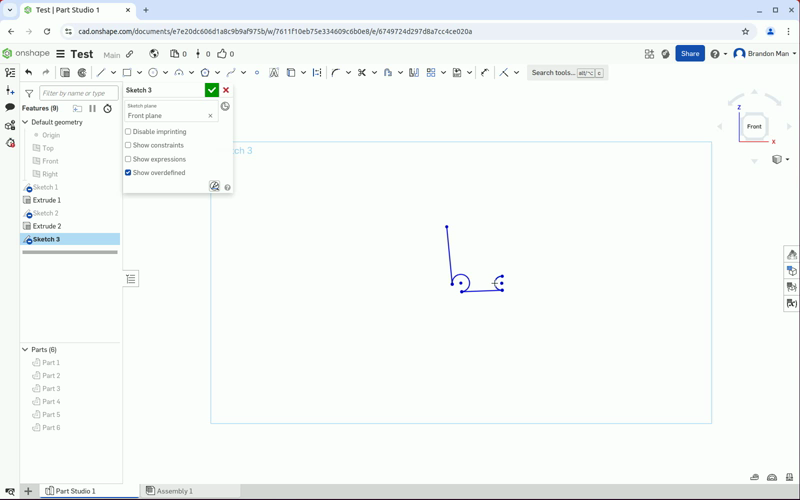
mouse_move(502, 276)
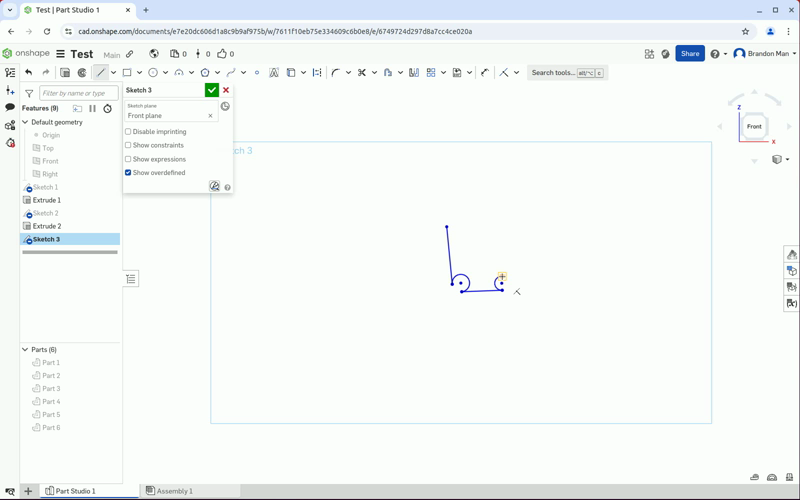
click(502, 276)
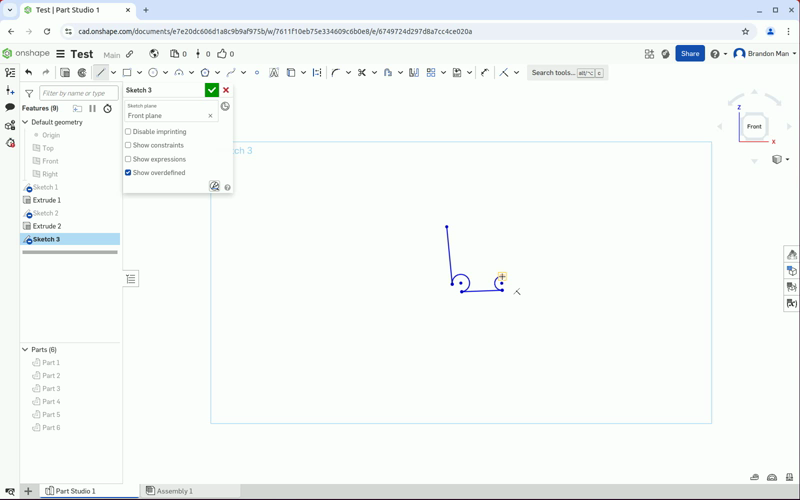
key_down(shift)
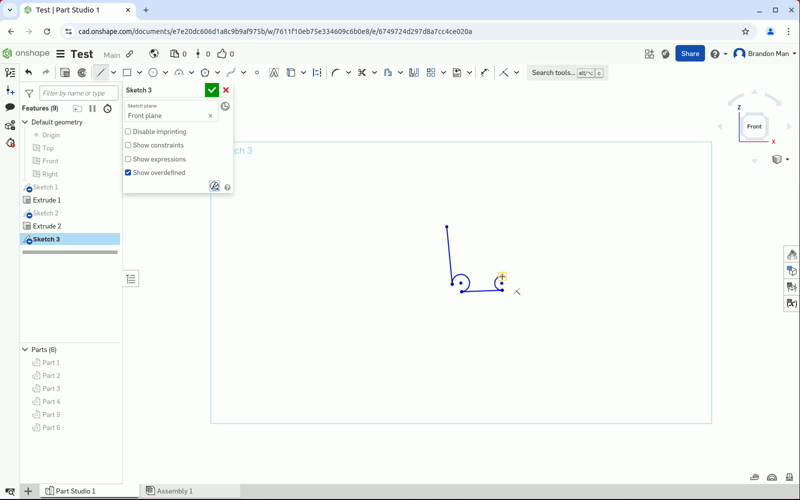
mouse_move(532, 276)
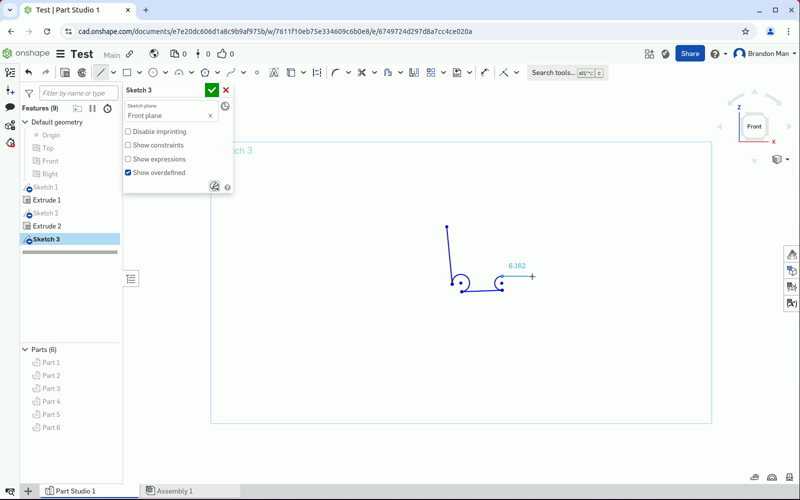
mouse_move(478, 275)
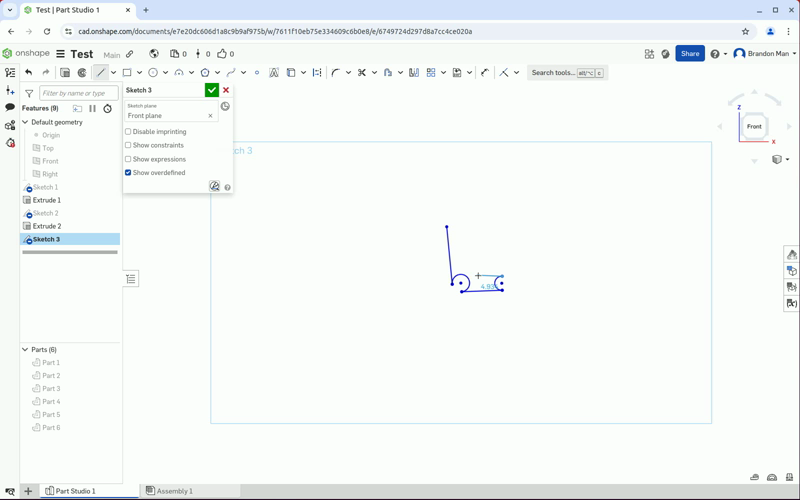
click(478, 275)
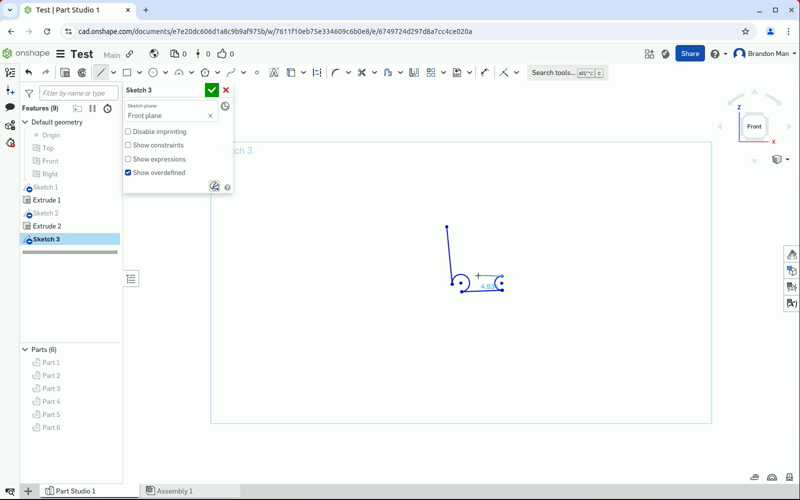
key_up(shift)
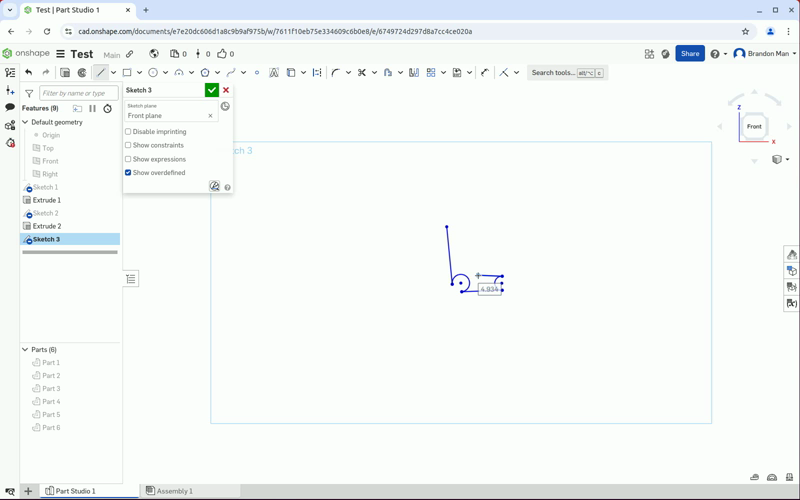
key(esc)
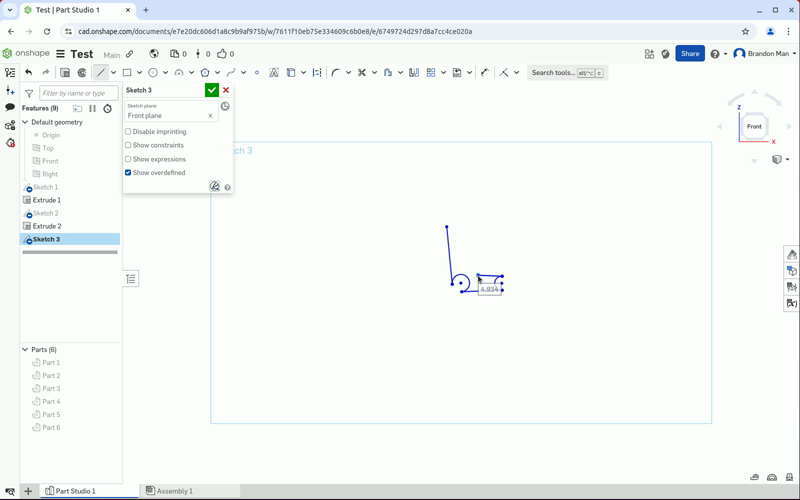
key(a)
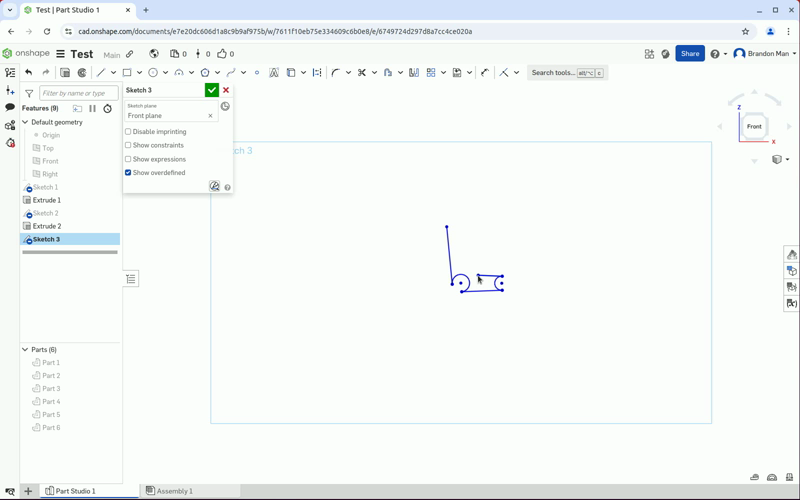
mouse_move(478, 275)
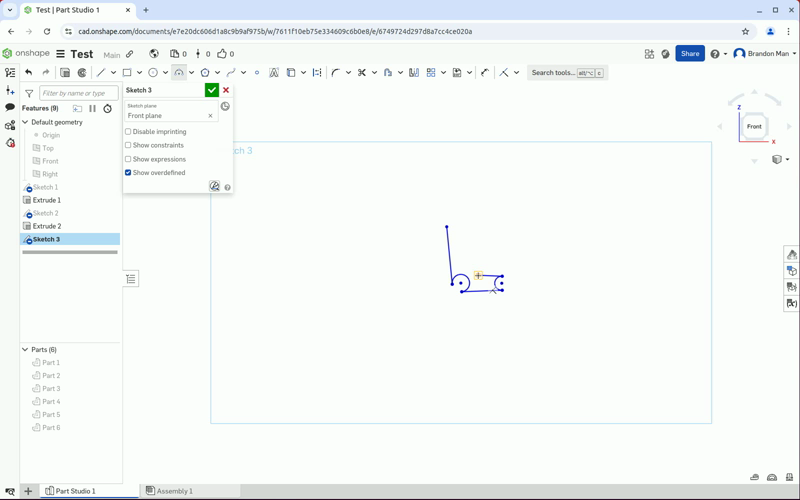
click(478, 275)
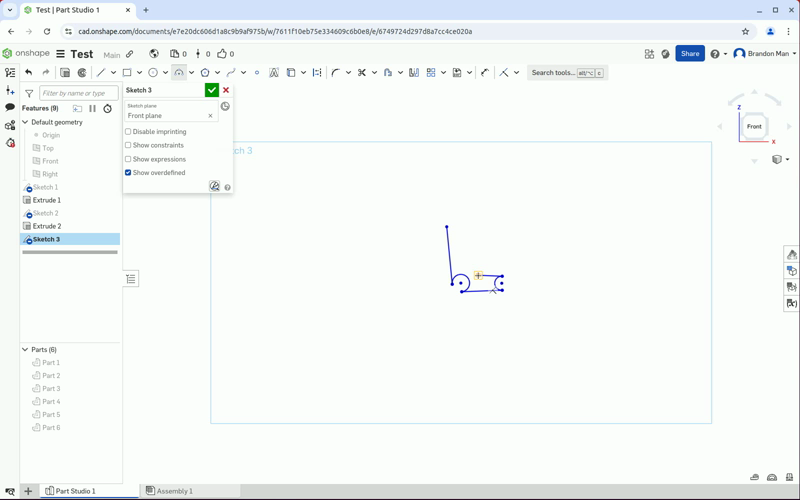
key_down(shift)
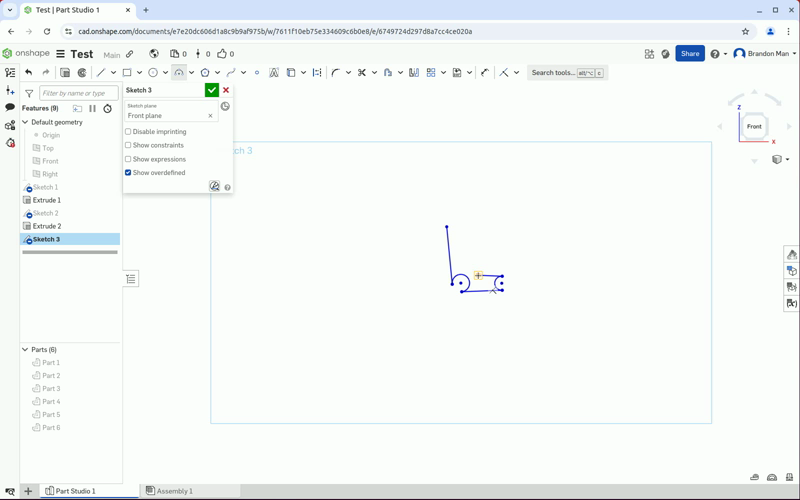
mouse_move(471, 267)
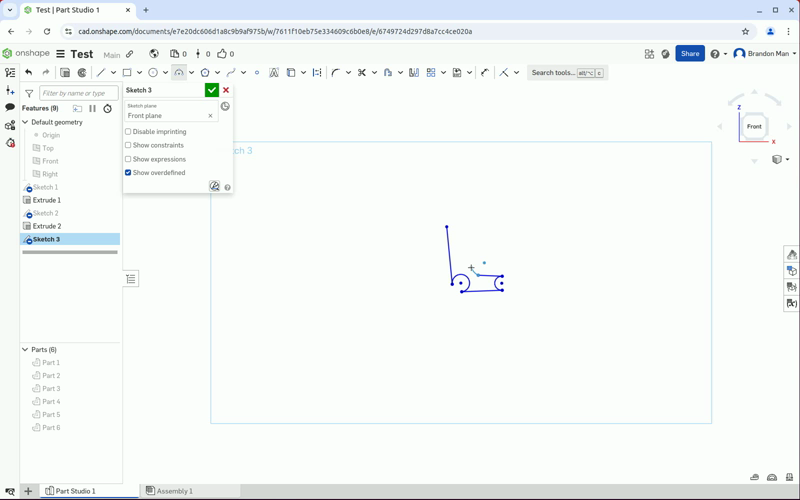
click(471, 267)
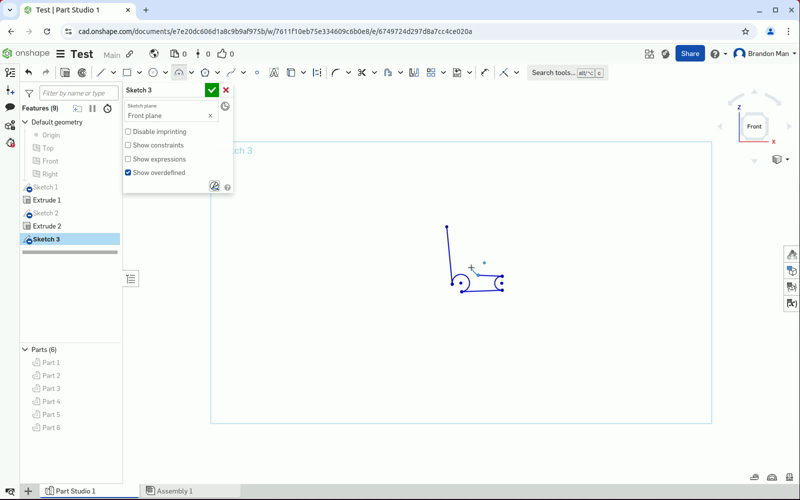
mouse_move(472, 272)
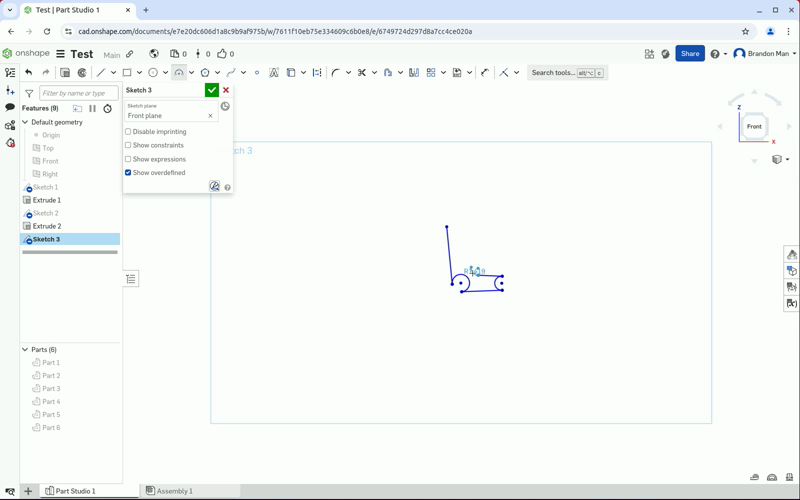
click(472, 272)
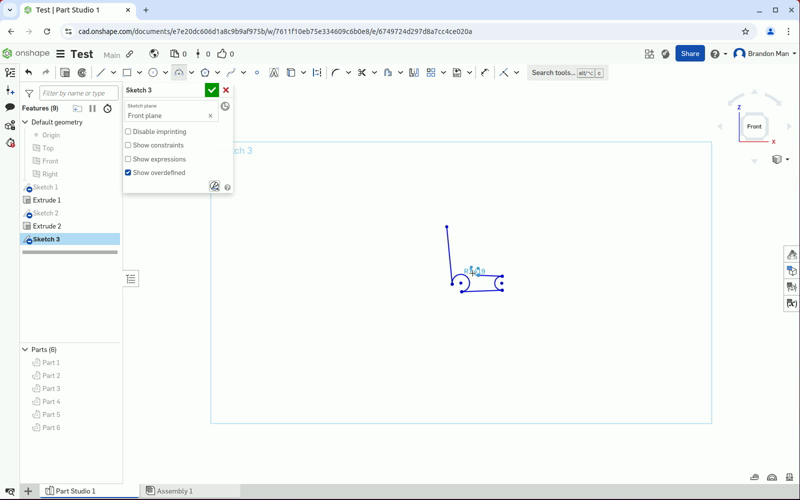
key_up(shift)
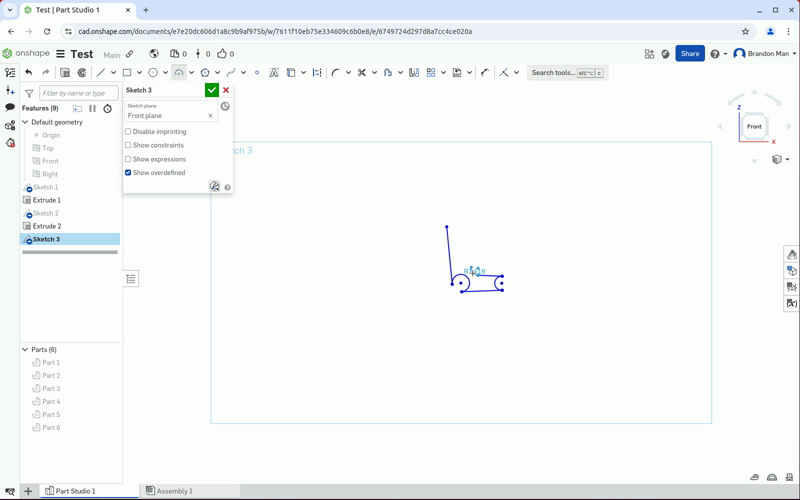
key(esc)
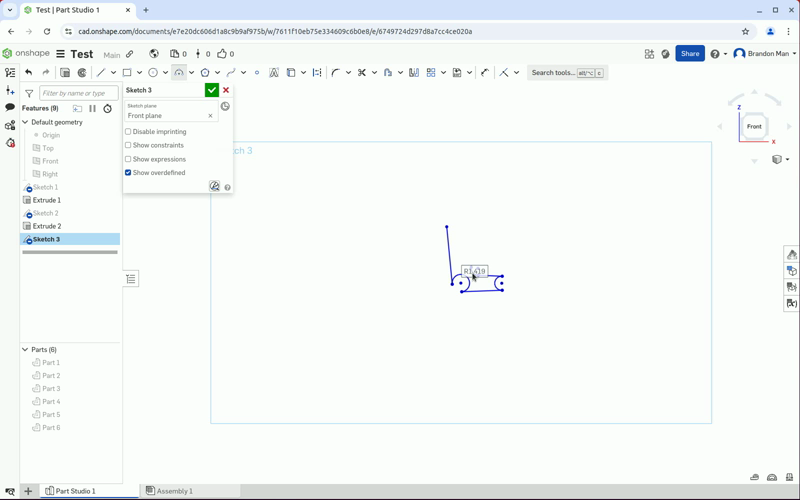
key(l)
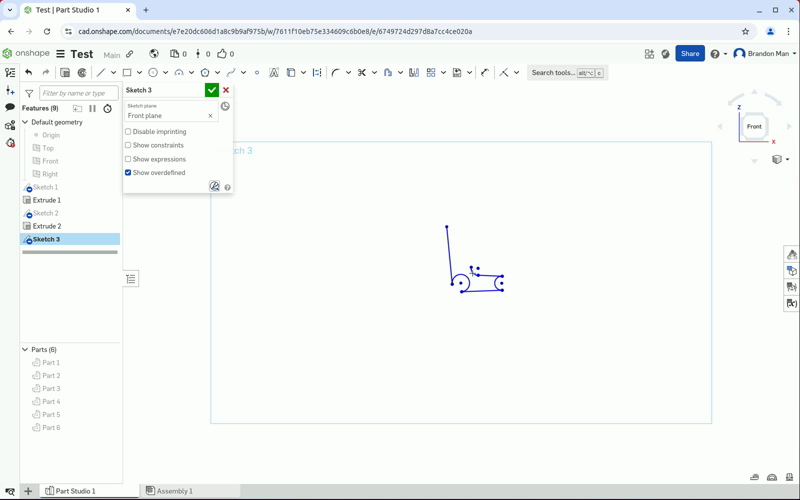
mouse_move(471, 267)
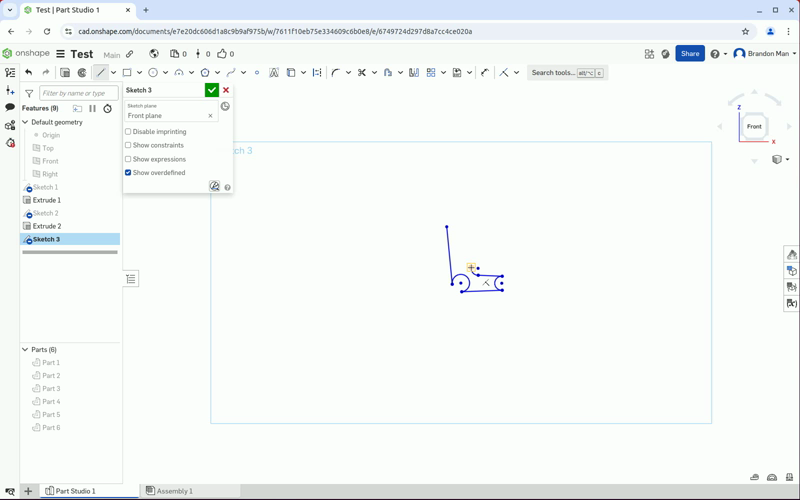
click(471, 267)
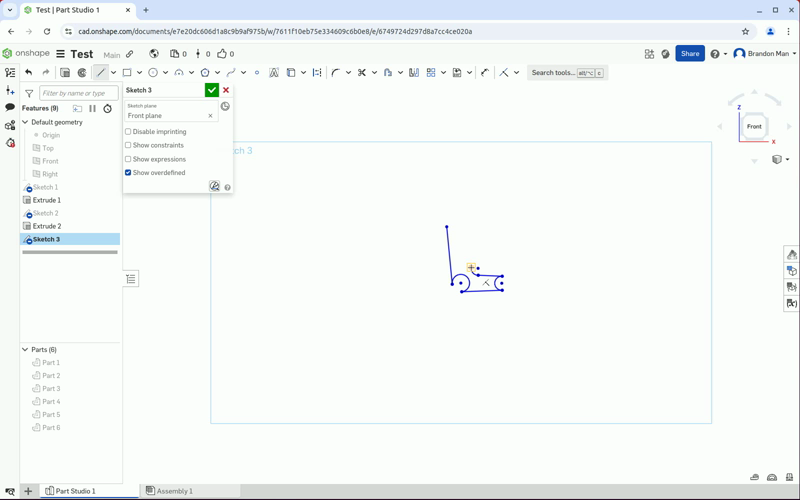
key_down(shift)
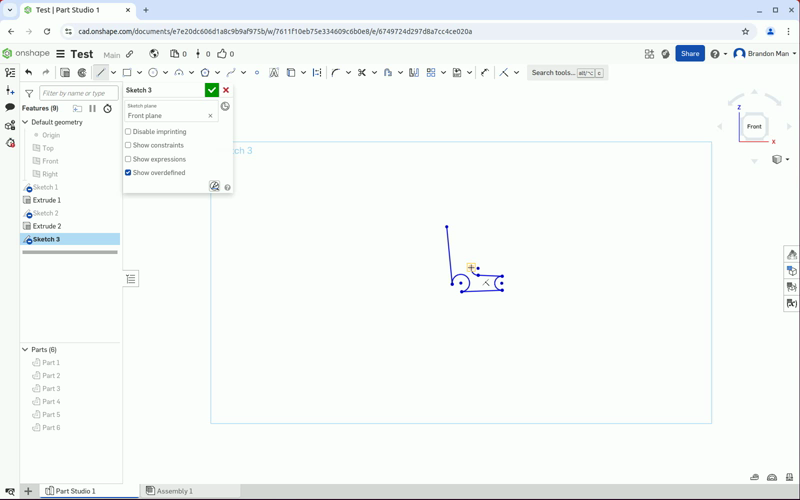
mouse_move(501, 267)
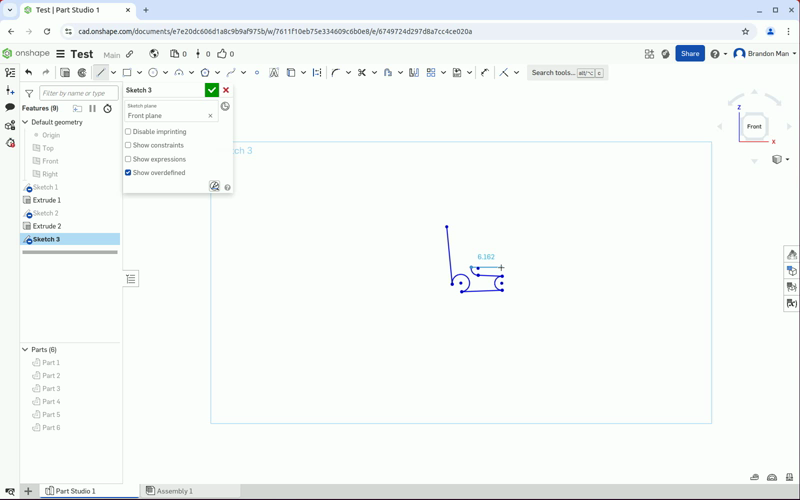
mouse_move(475, 226)
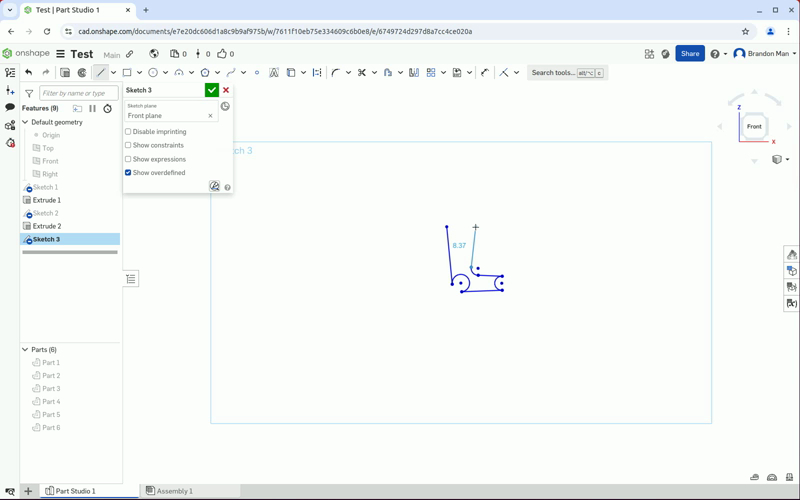
click(475, 226)
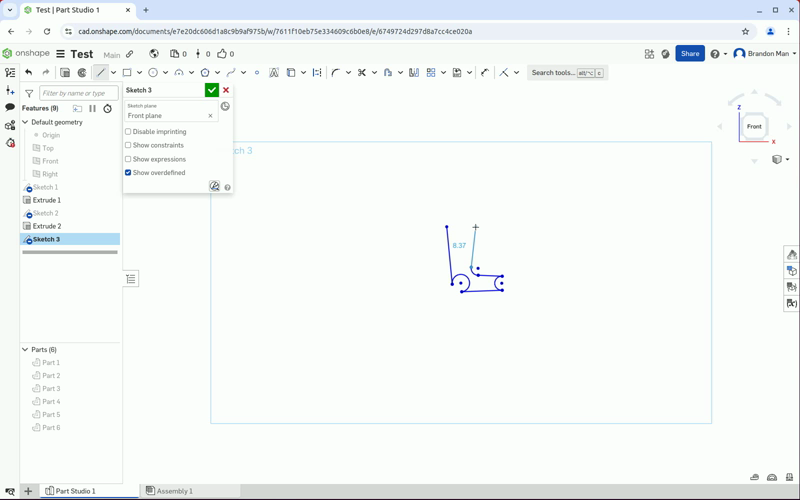
key_up(shift)
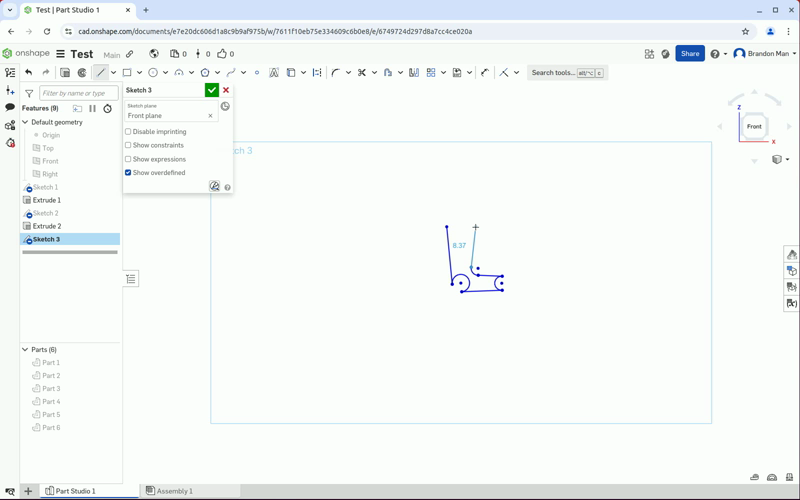
key(esc)
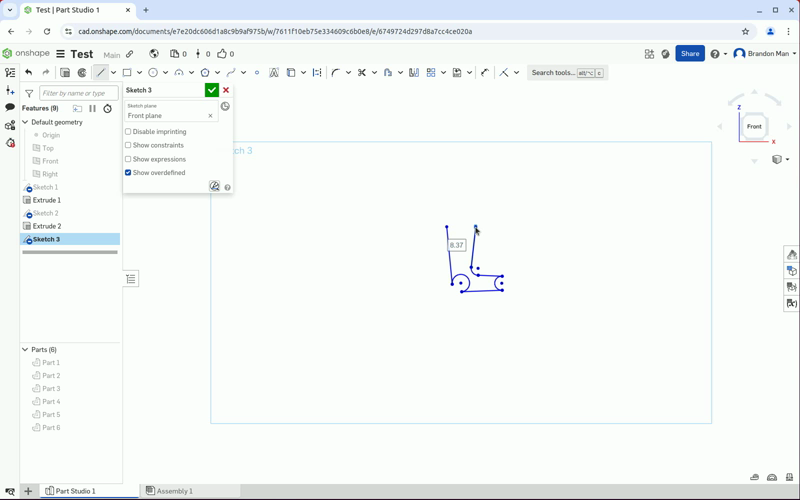
key(a)
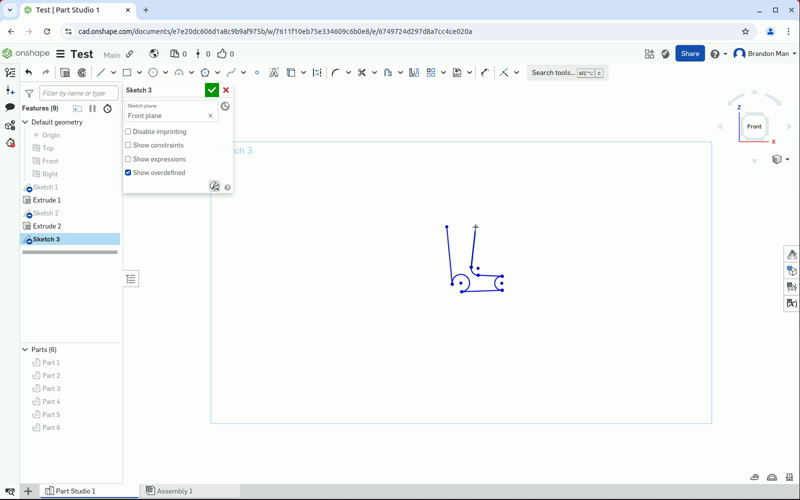
mouse_move(475, 226)
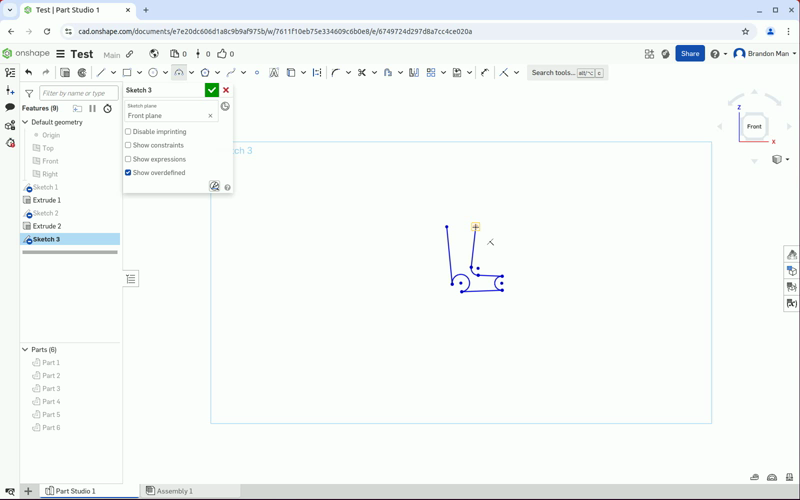
click(475, 226)
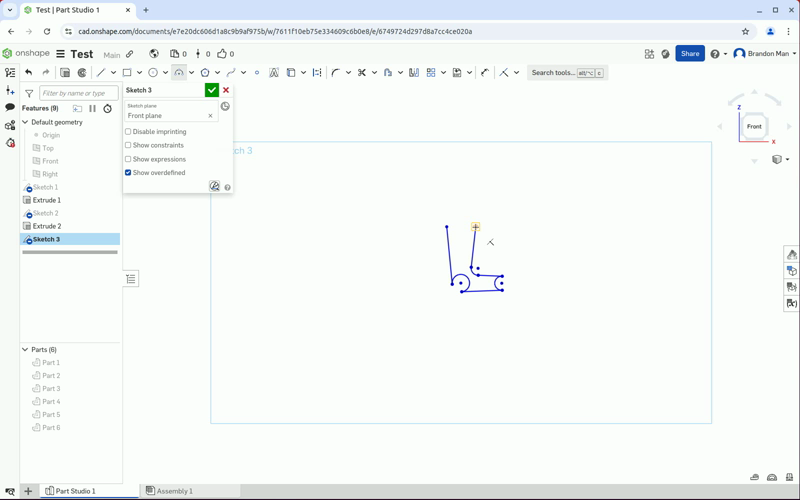
mouse_move(446, 226)
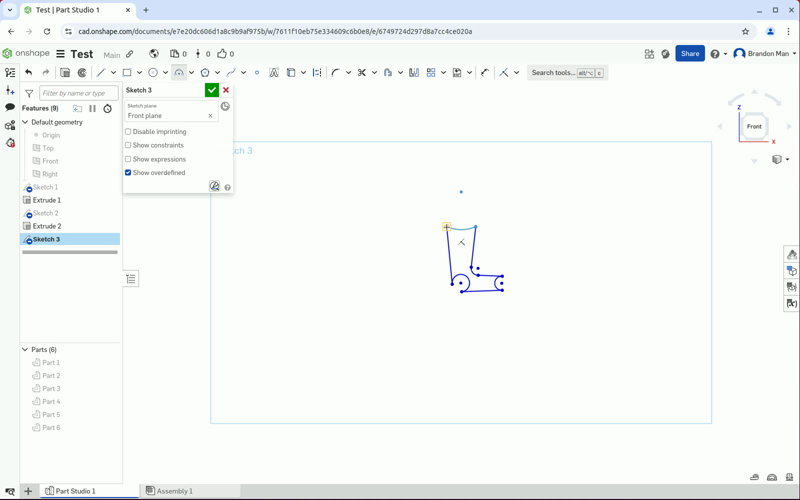
click(446, 226)
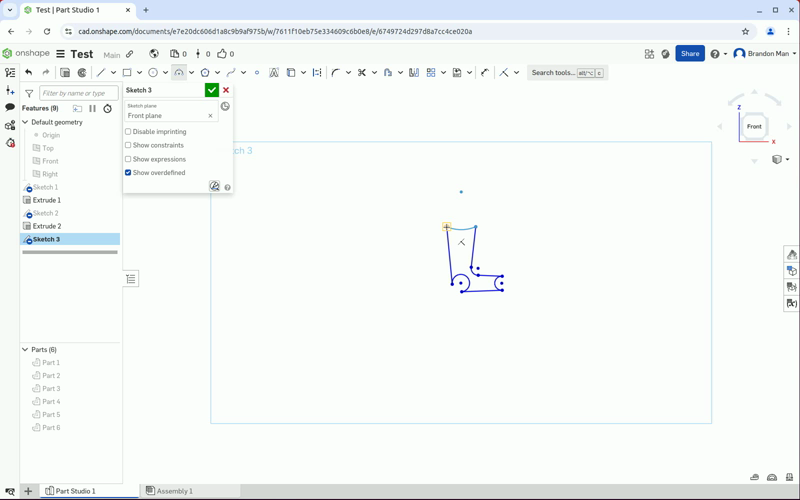
key_down(shift)
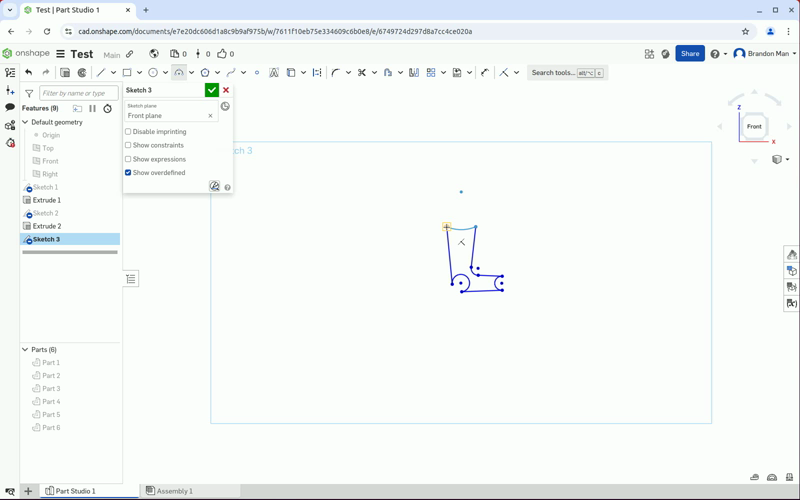
mouse_move(461, 239)
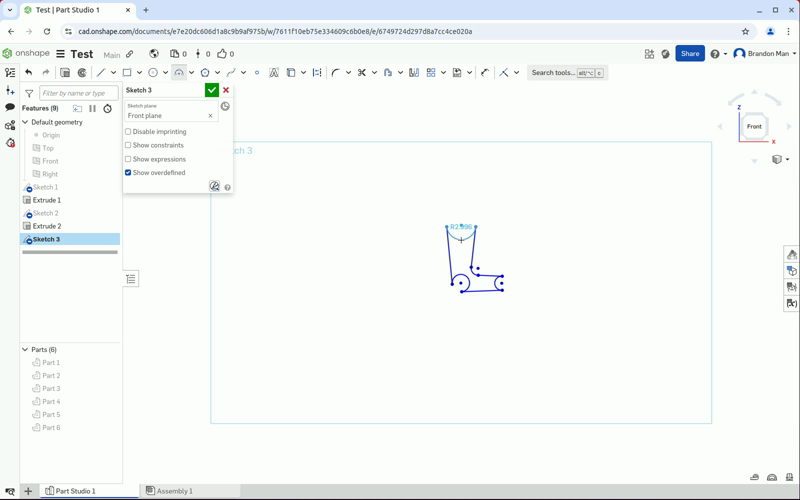
click(461, 239)
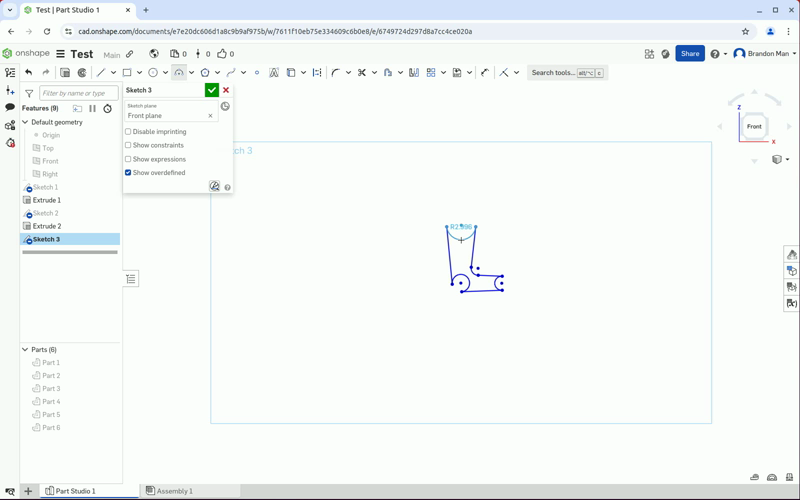
key_up(shift)
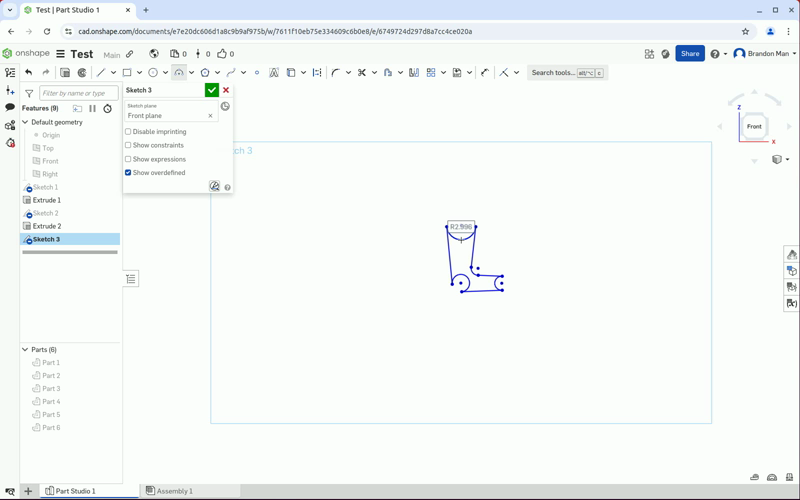
key(esc)
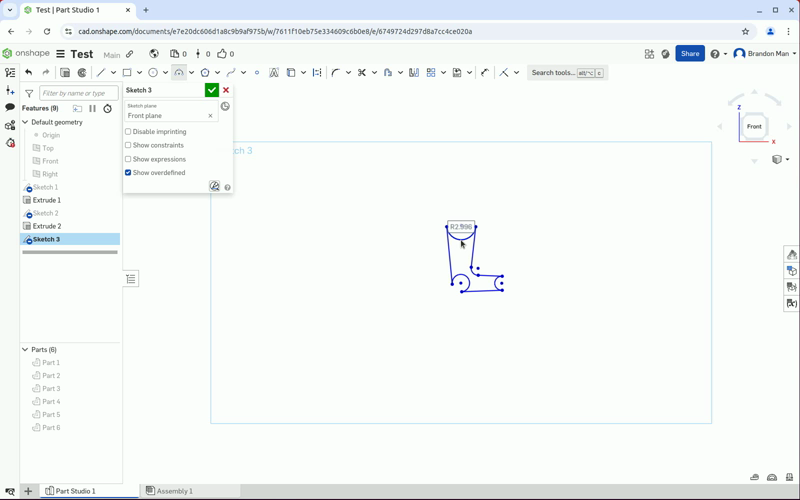
mouse_move(473, 236)
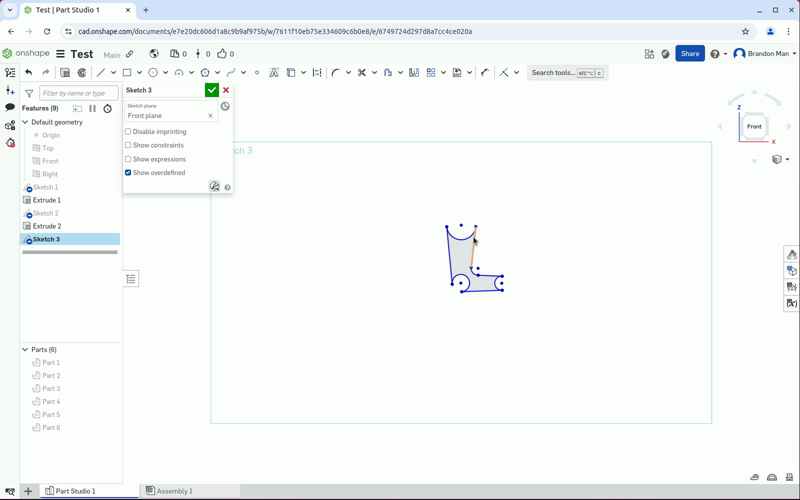
scroll(6)
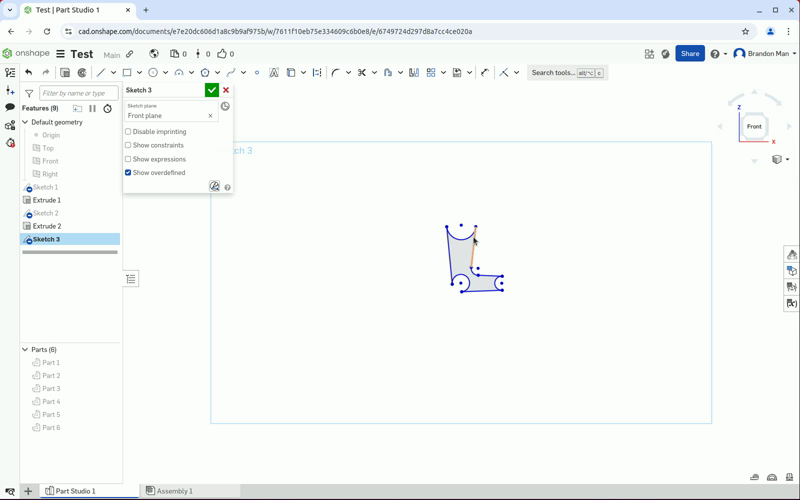
scroll(6)
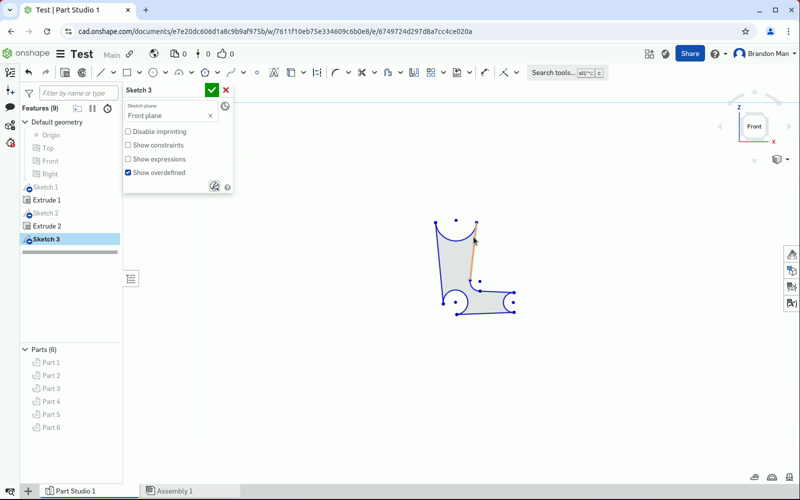
scroll(6)
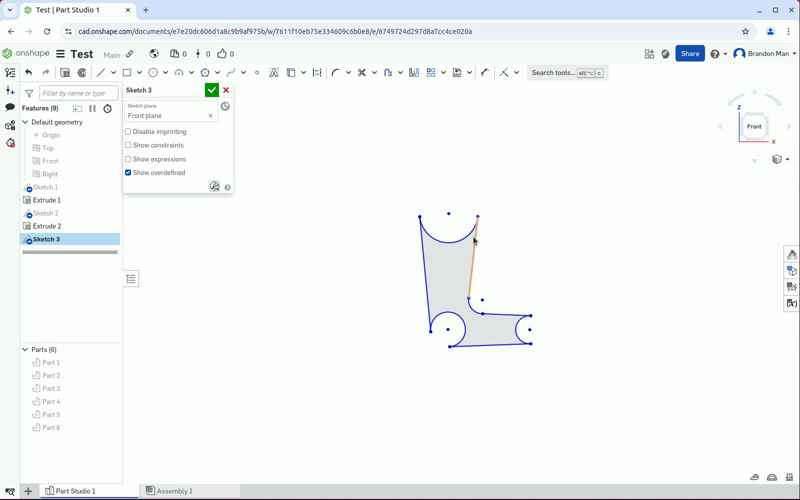
scroll(6)
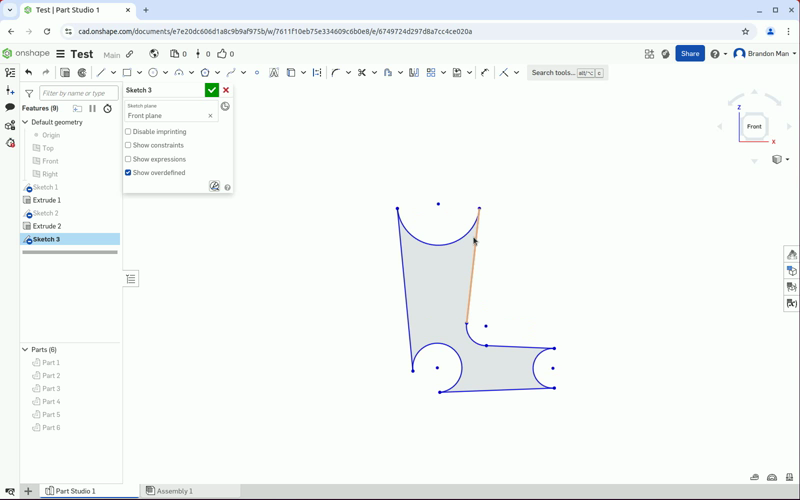
scroll(6)
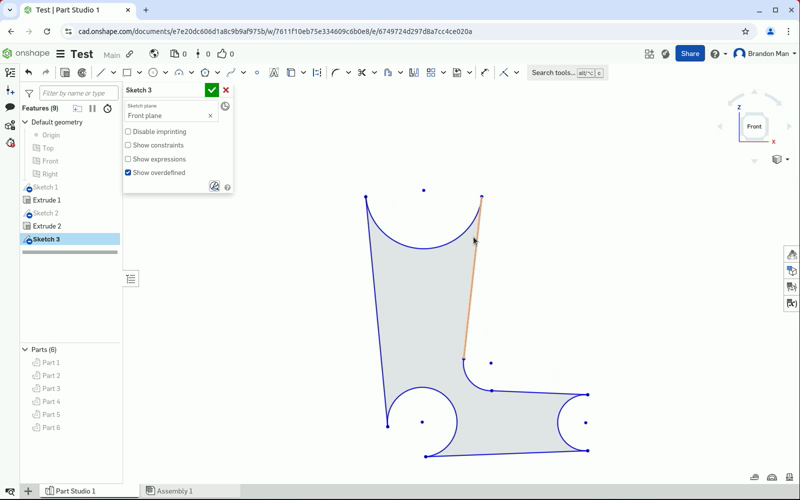
scroll(6)
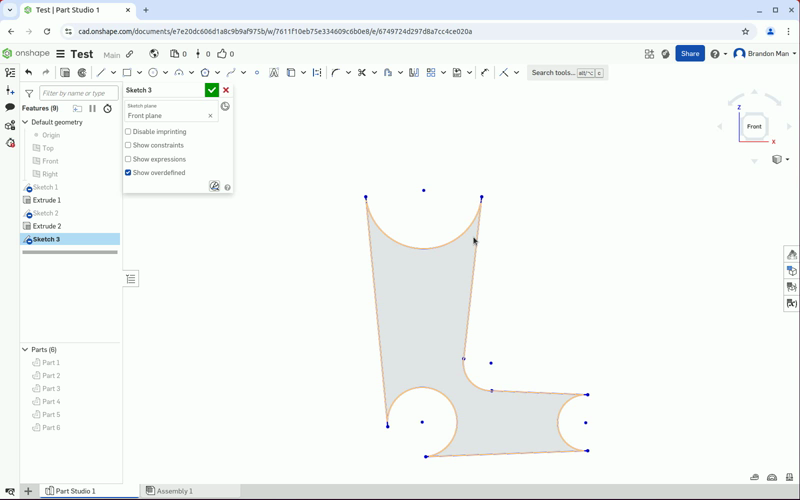
scroll(6)
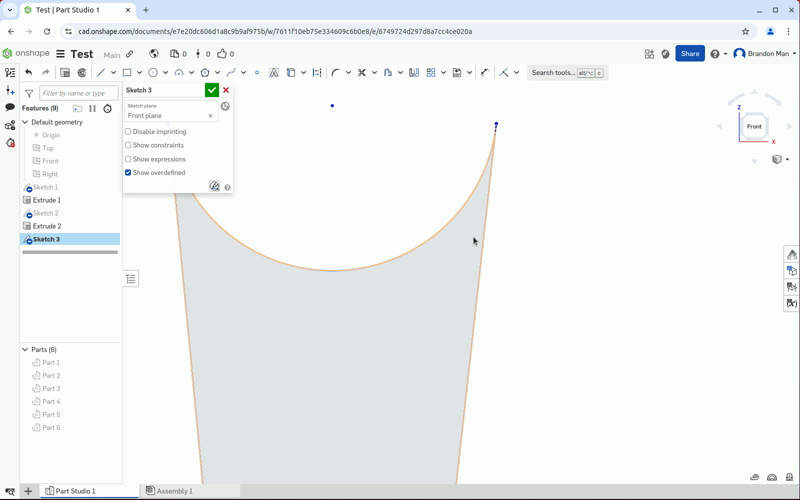
click(473, 236)
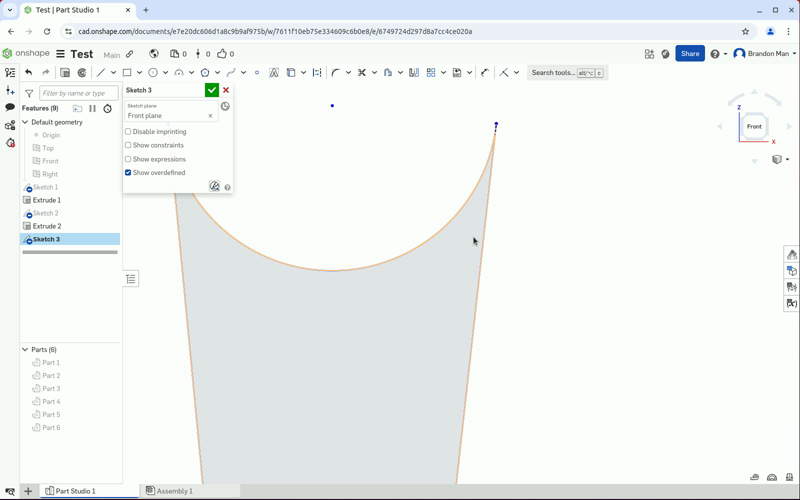
scroll(-6)
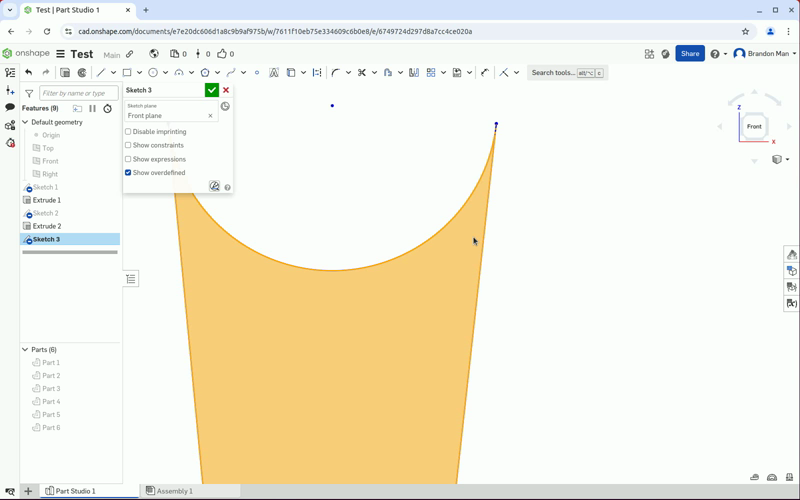
scroll(-6)
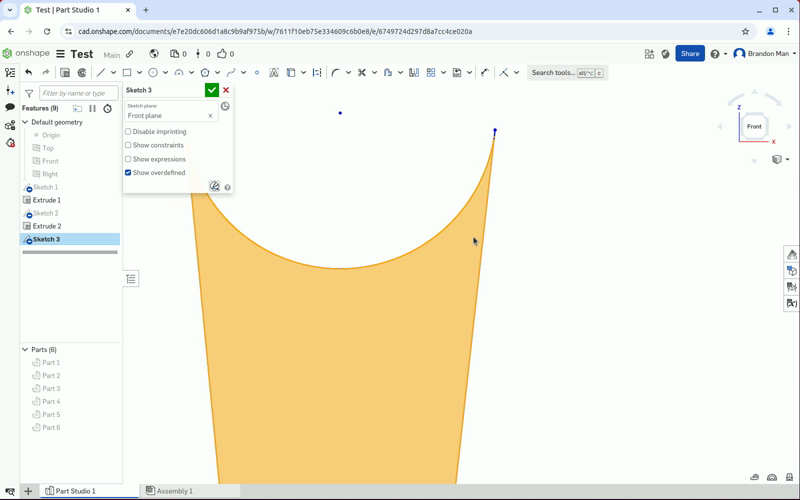
scroll(-6)
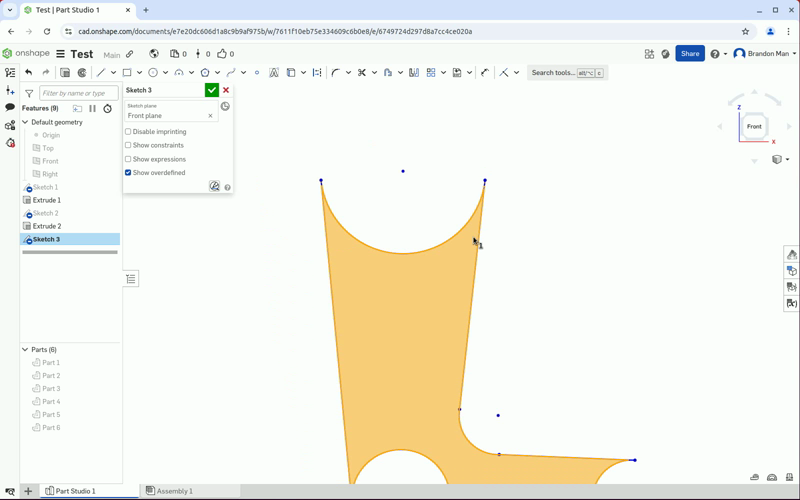
scroll(-6)
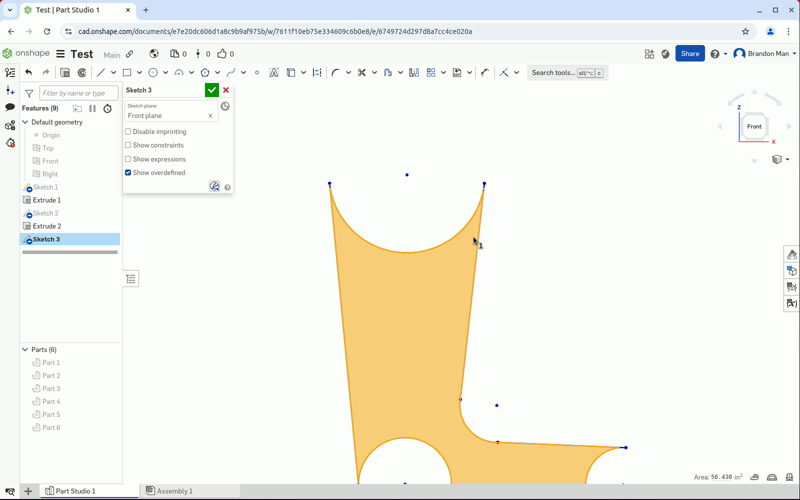
scroll(-6)
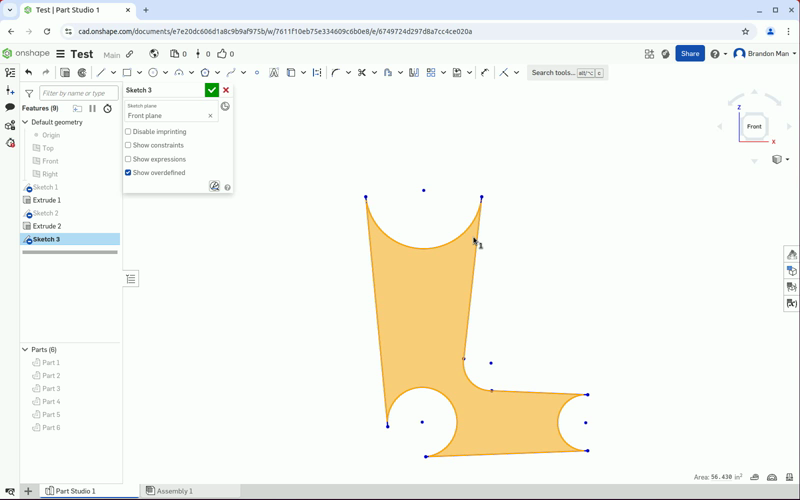
scroll(-6)
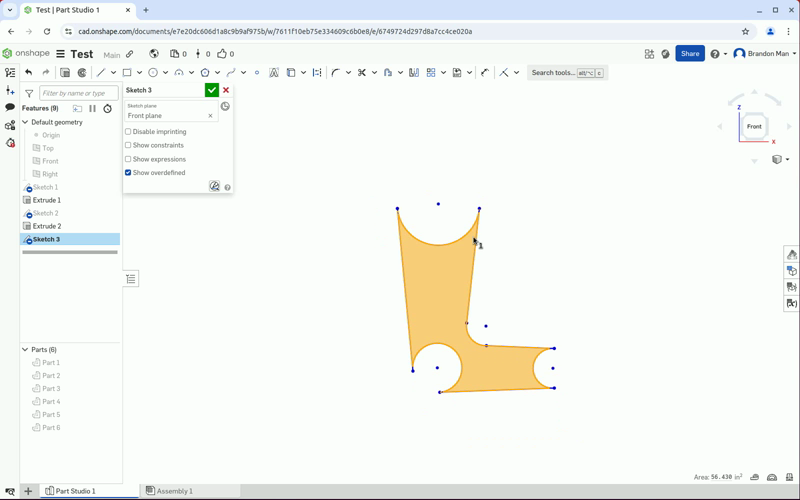
scroll(-6)
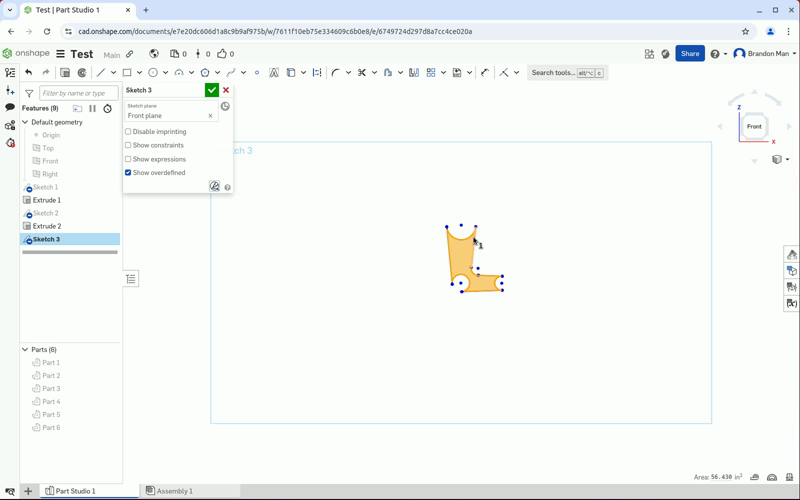
mouse_move(73, 352)
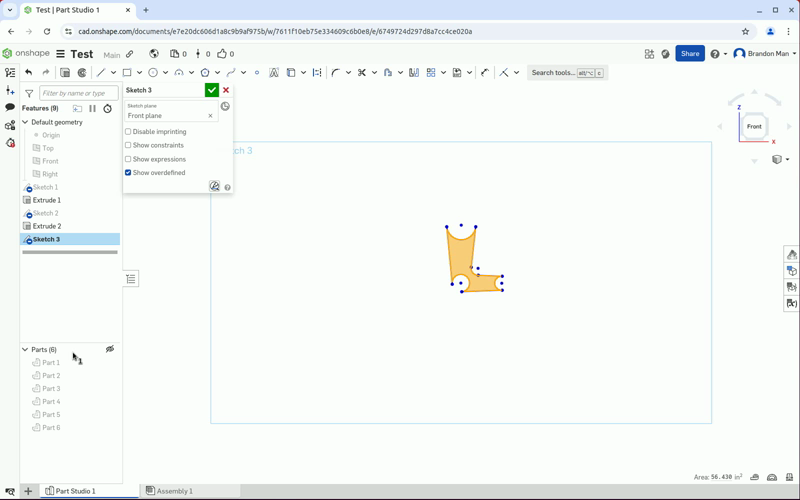
key(shift+y)
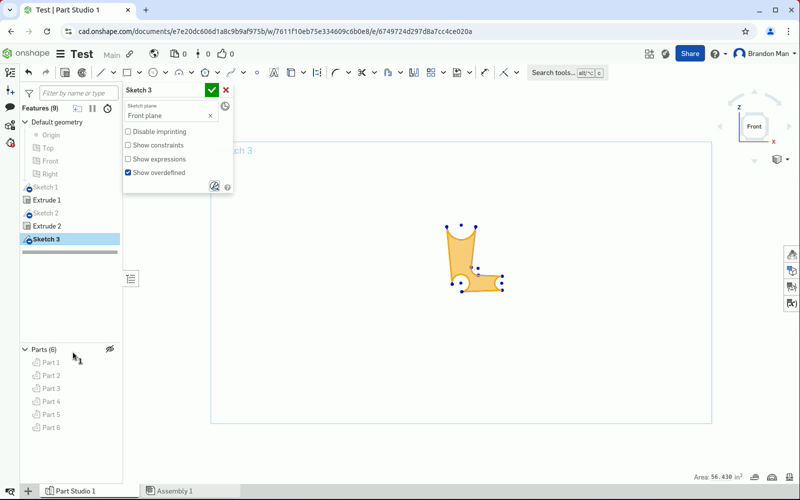
key(shift+e)
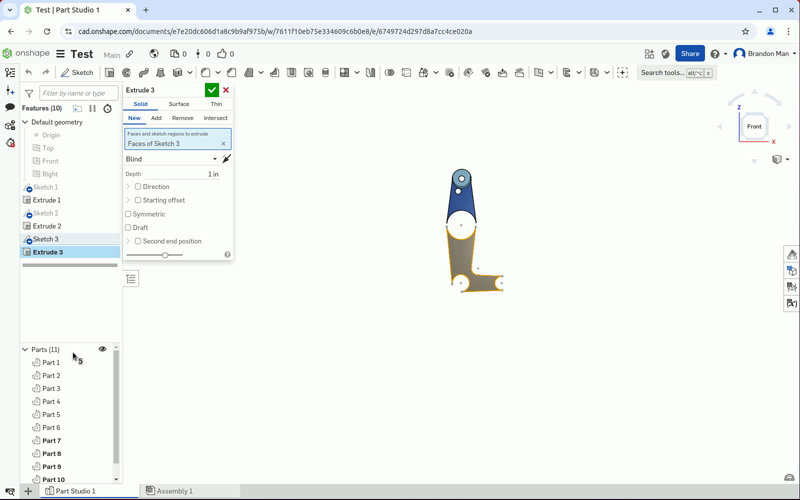
mouse_move(143, 106)
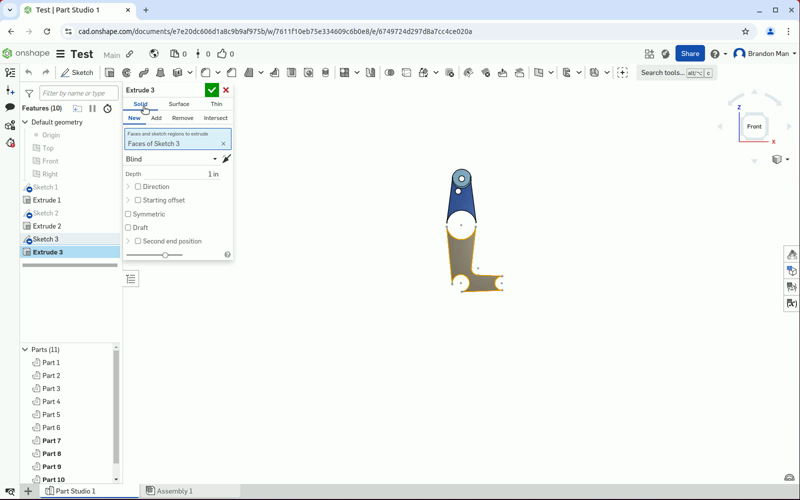
click(143, 106)
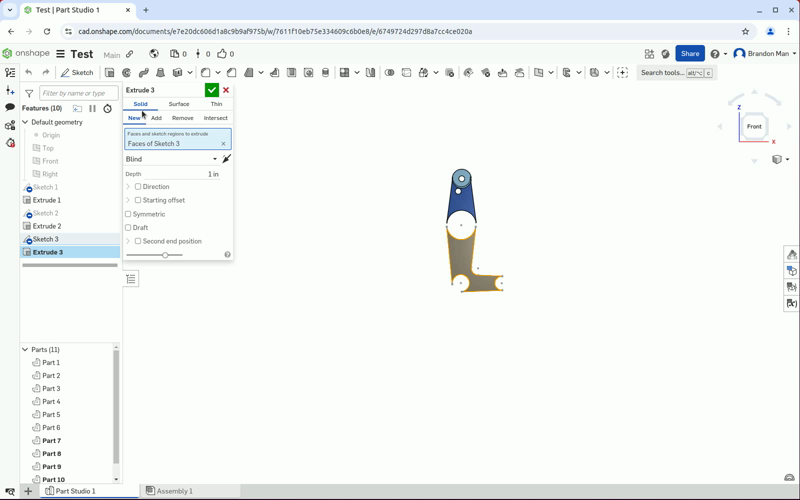
mouse_move(137, 120)
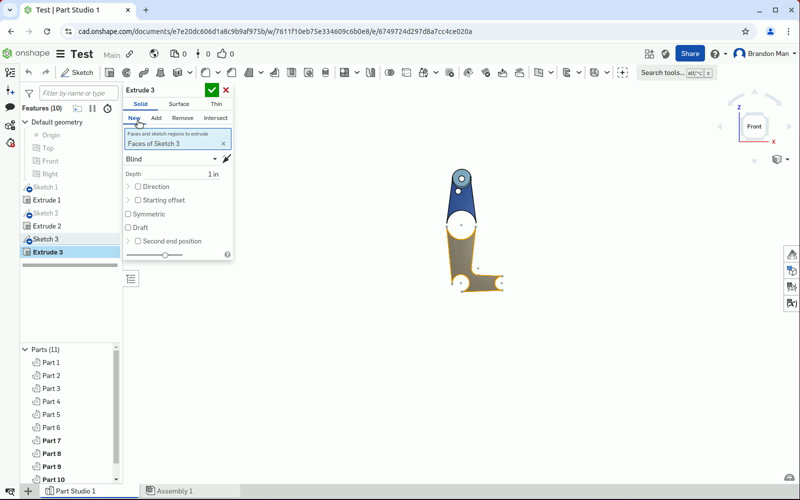
click(137, 120)
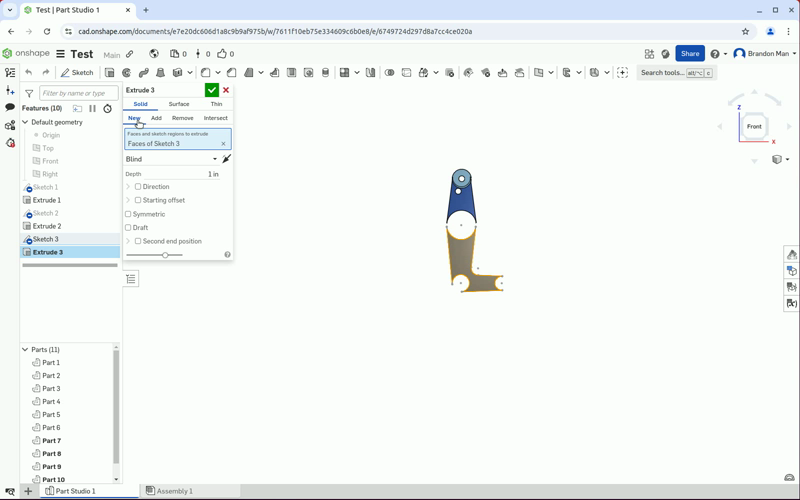
key(tab, 4)
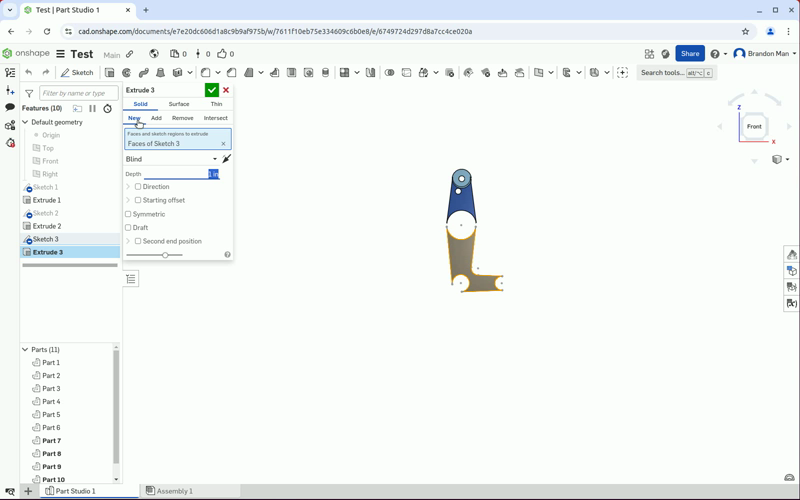
text(0.481)
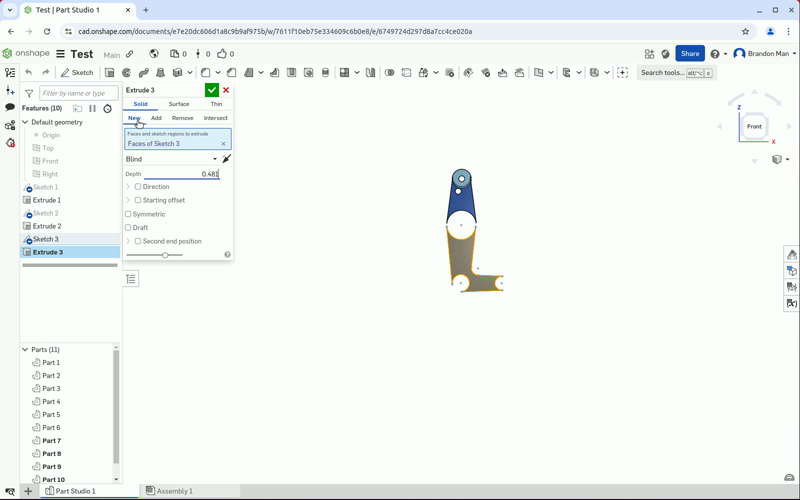
key(enter)
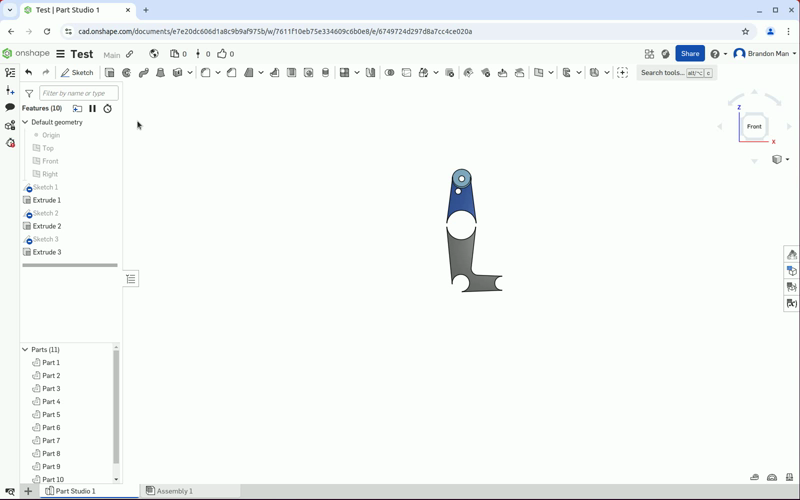
key(shift+h)
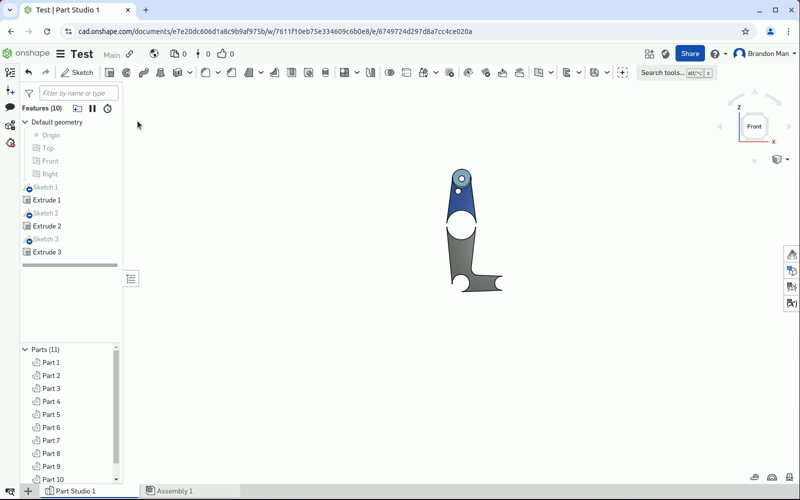
key(shift+h)
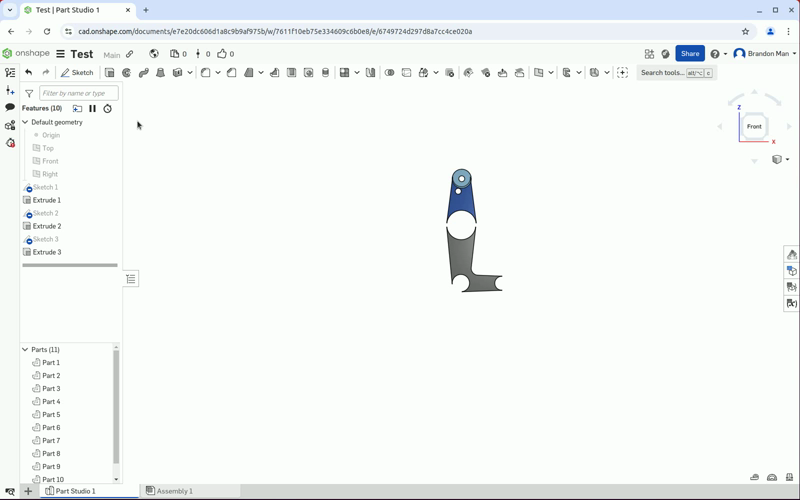
mouse_move(73, 189)
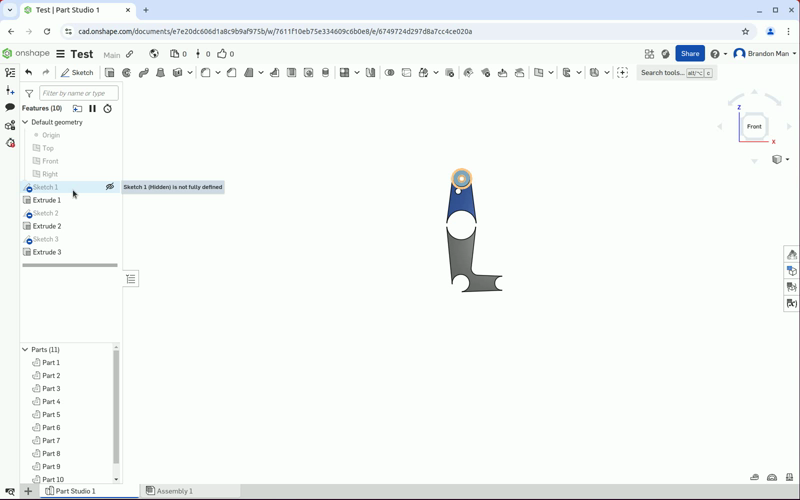
click(73, 189)
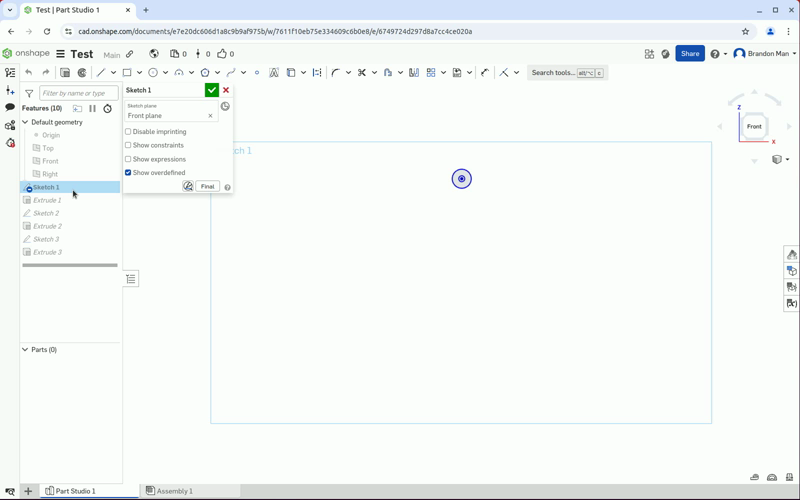
mouse_move(229, 92)
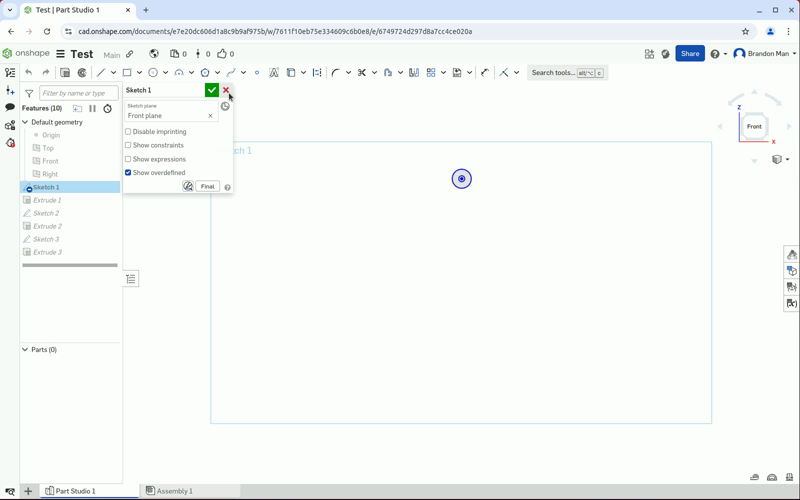
click(229, 92)
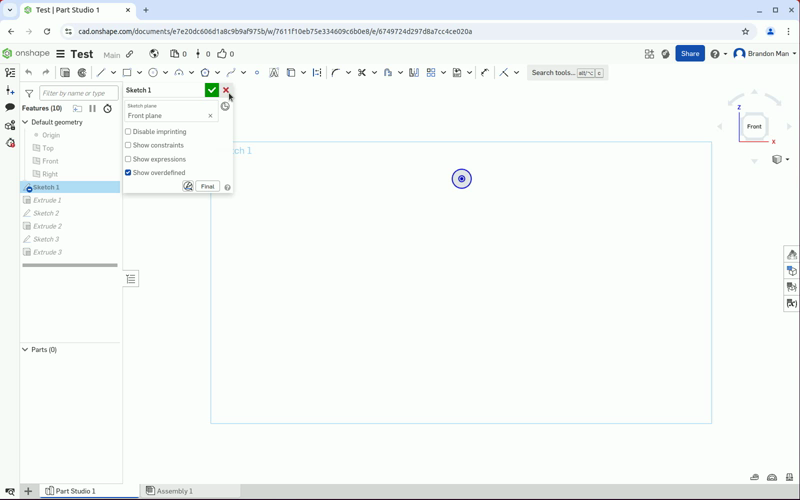
key(shift+s)
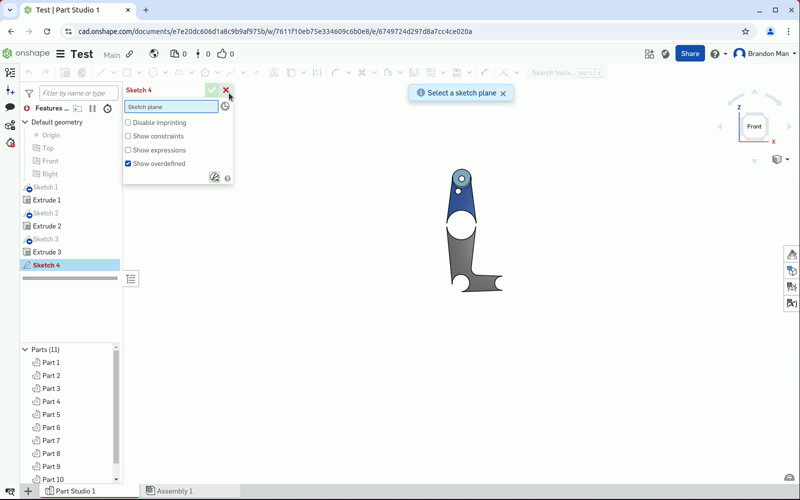
mouse_move(73, 163)
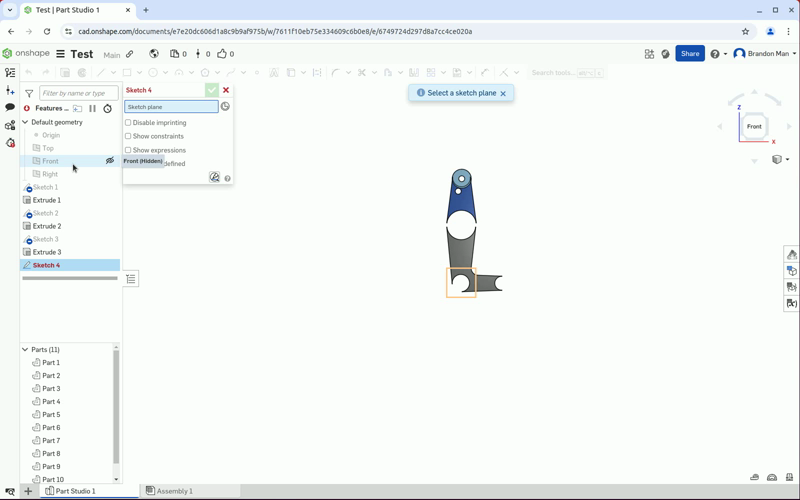
click(73, 163)
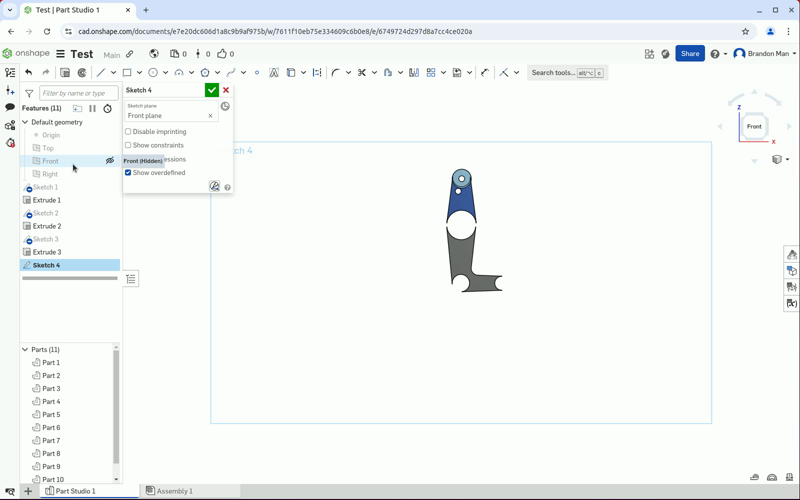
mouse_move(69, 352)
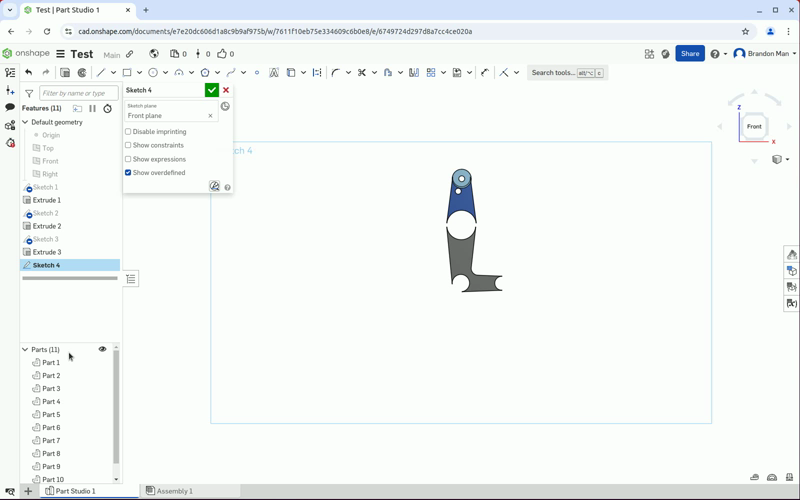
key(y)
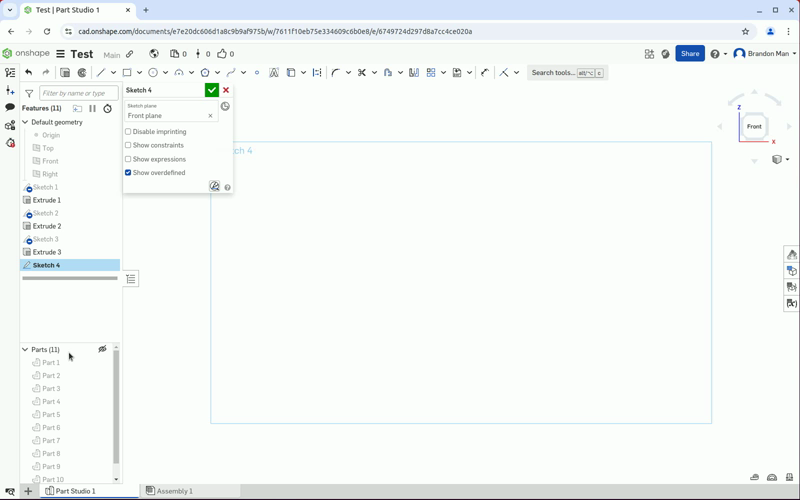
key(c)
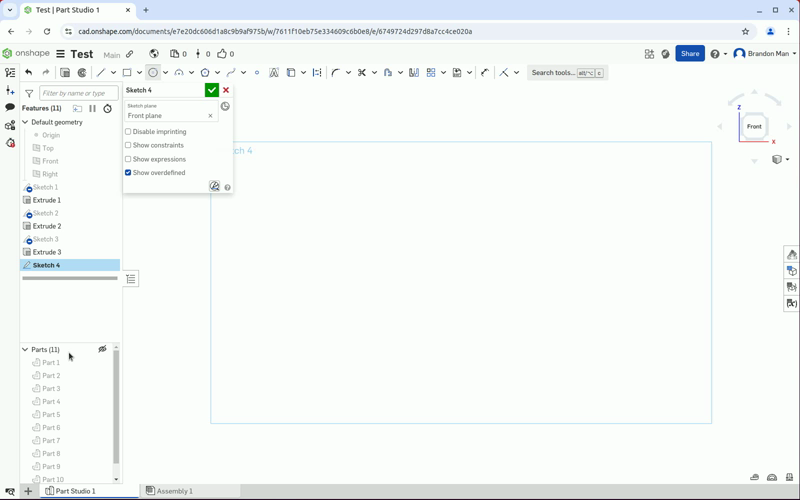
key_down(shift)
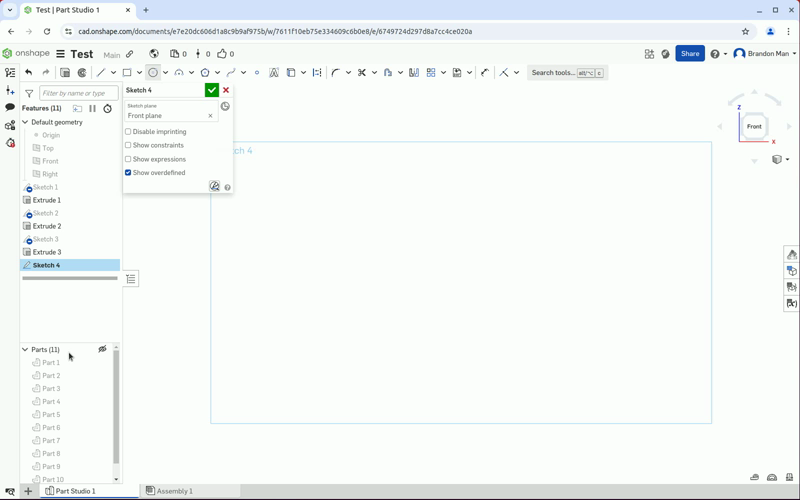
mouse_move(461, 225)
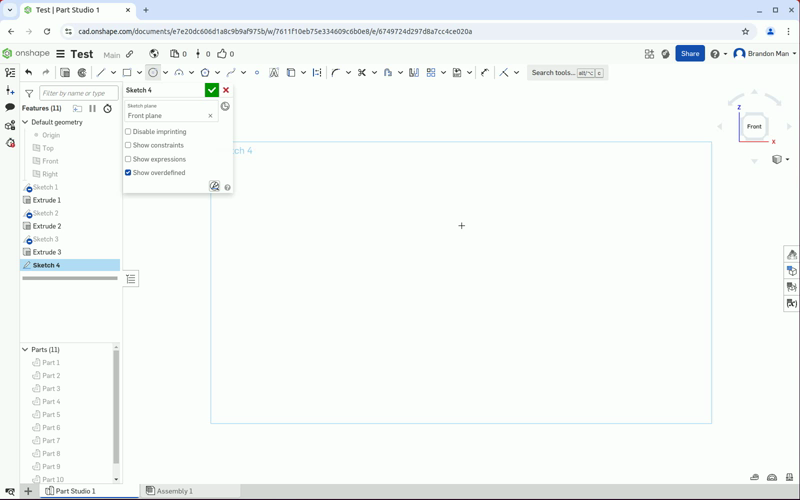
click(461, 225)
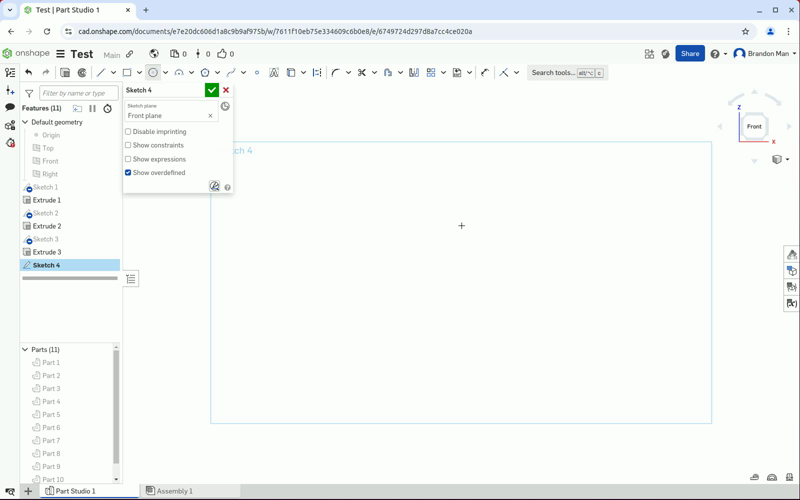
key_up(shift)
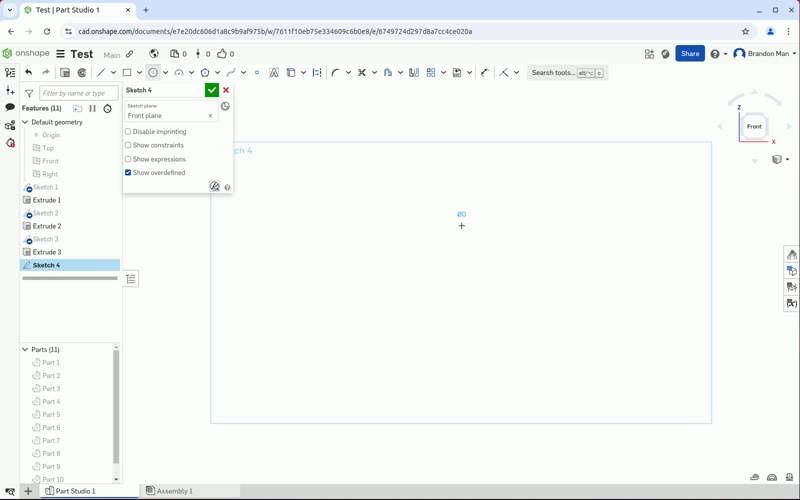
mouse_move(477, 225)
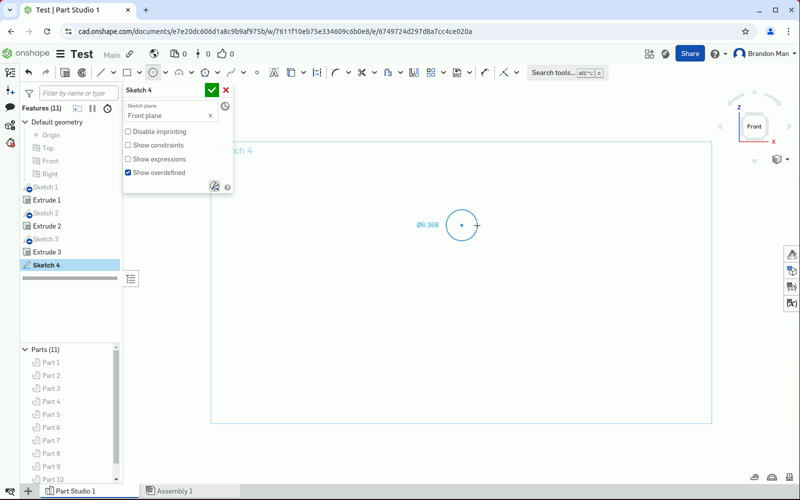
click(477, 225)
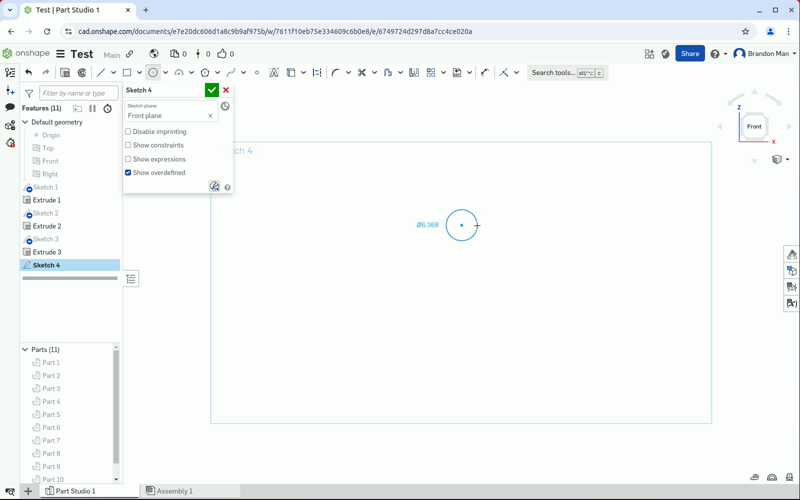
key(esc)
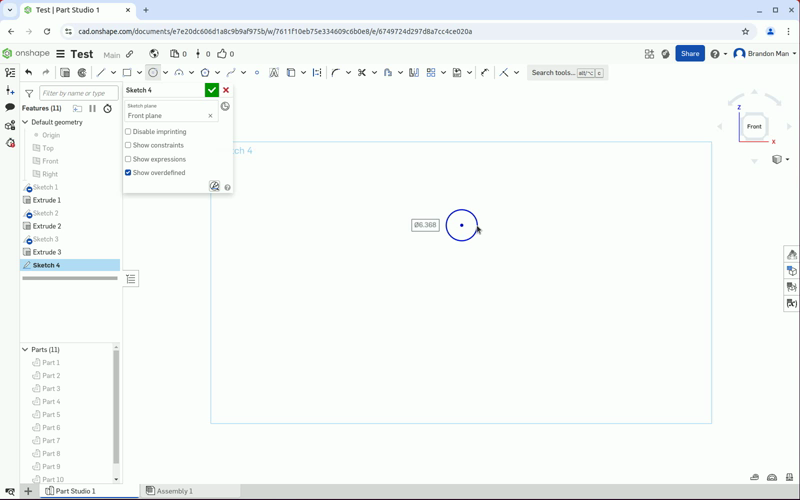
key(c)
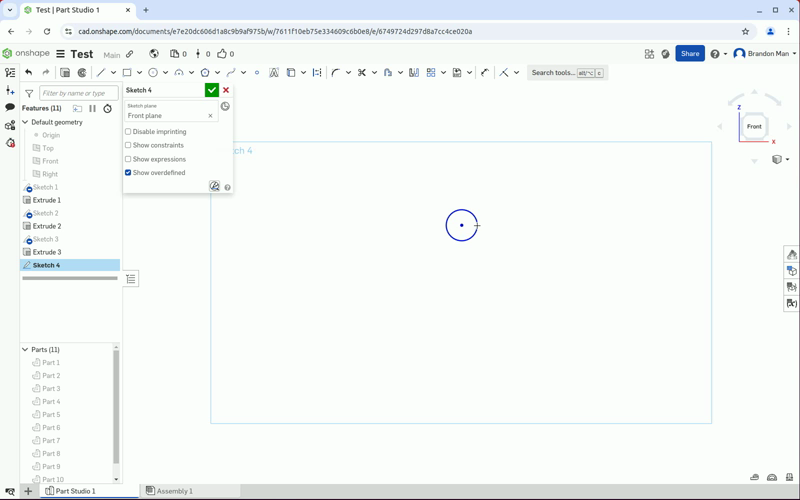
key_down(shift)
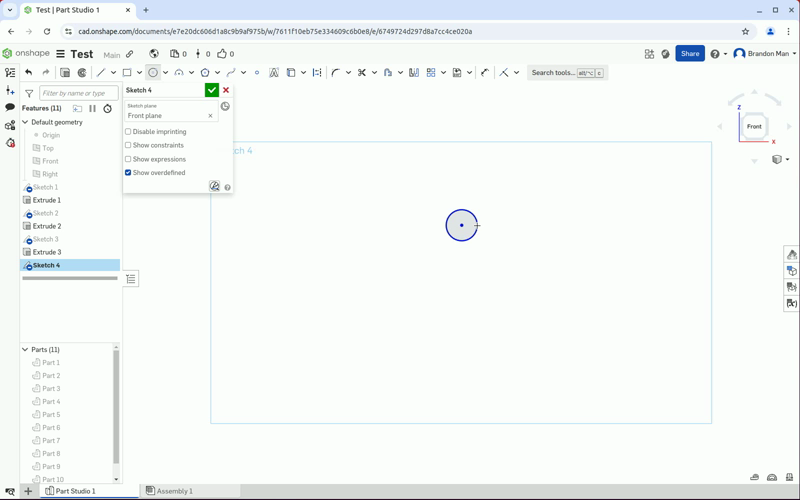
mouse_move(461, 225)
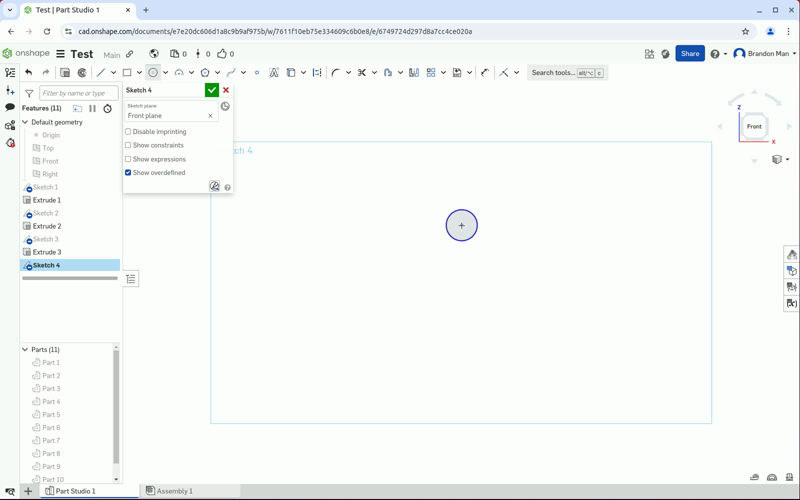
click(461, 225)
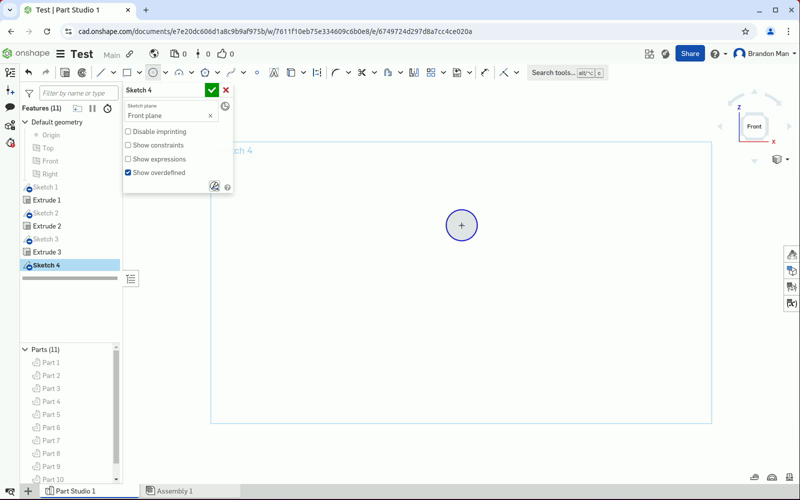
key_up(shift)
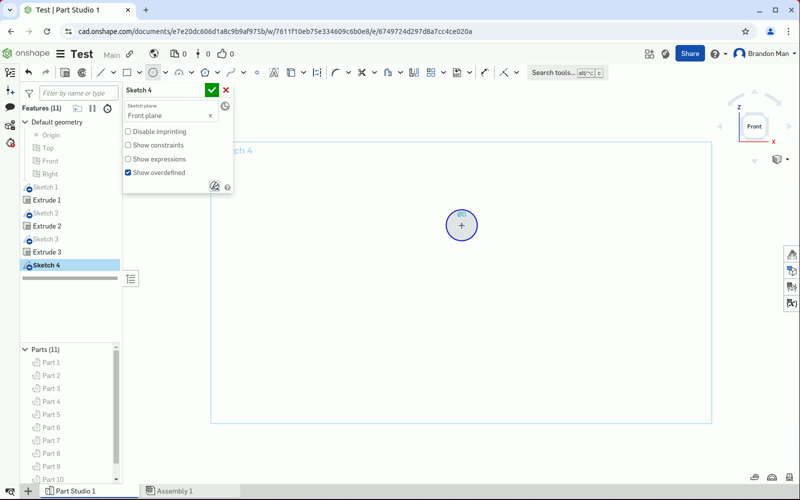
mouse_move(465, 225)
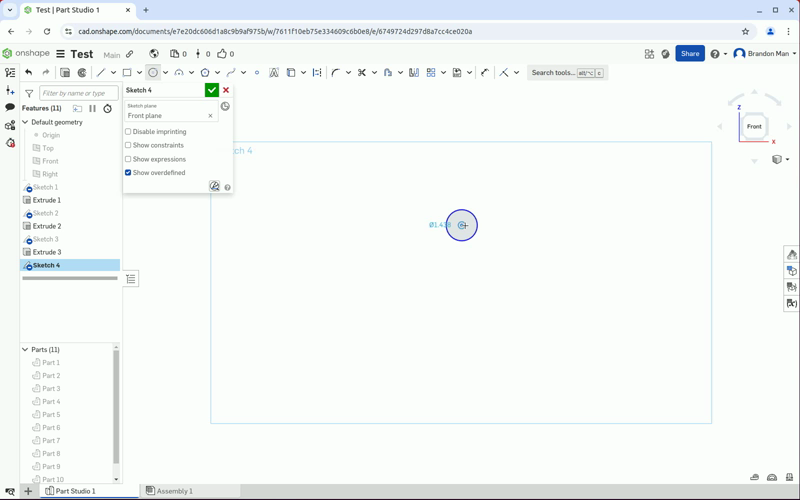
scroll(6)
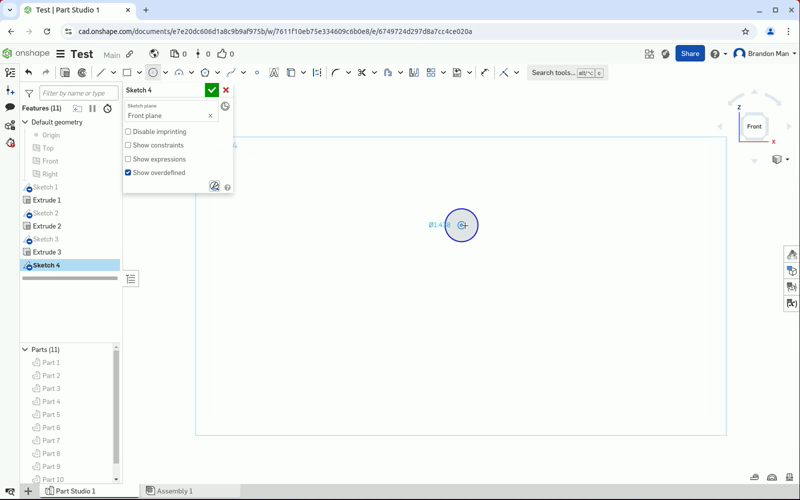
scroll(6)
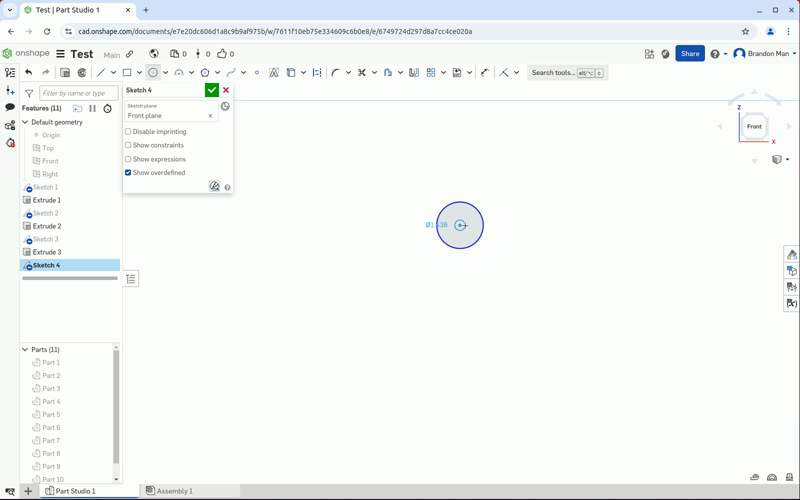
scroll(6)
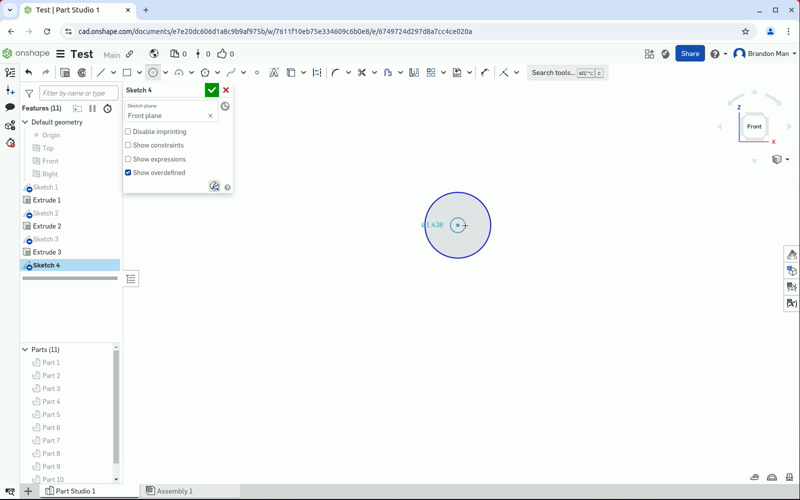
scroll(6)
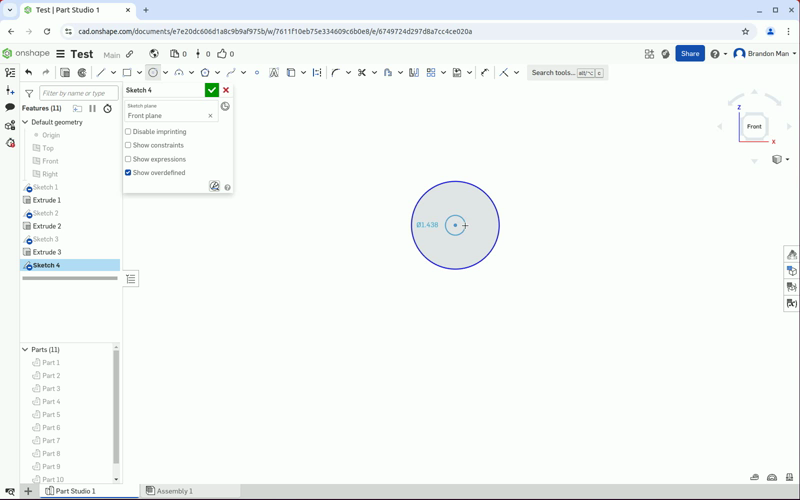
scroll(6)
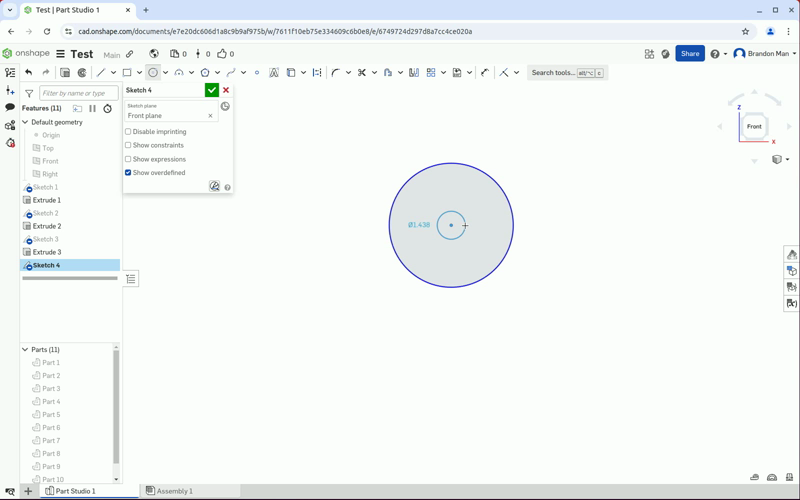
scroll(6)
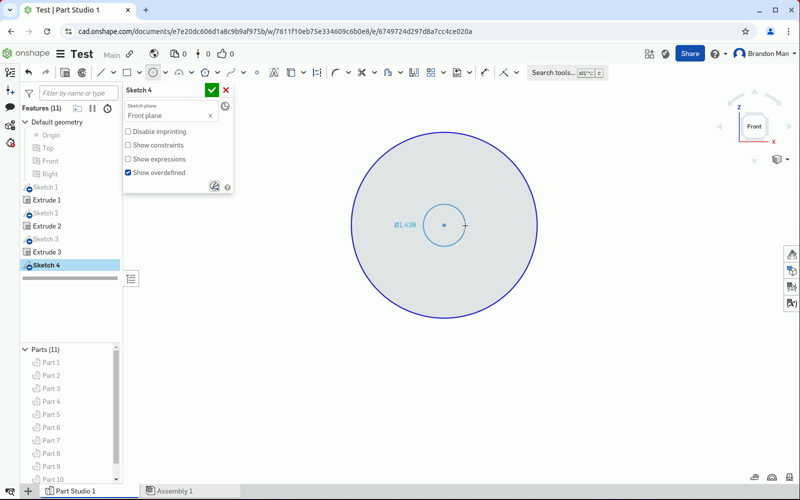
scroll(6)
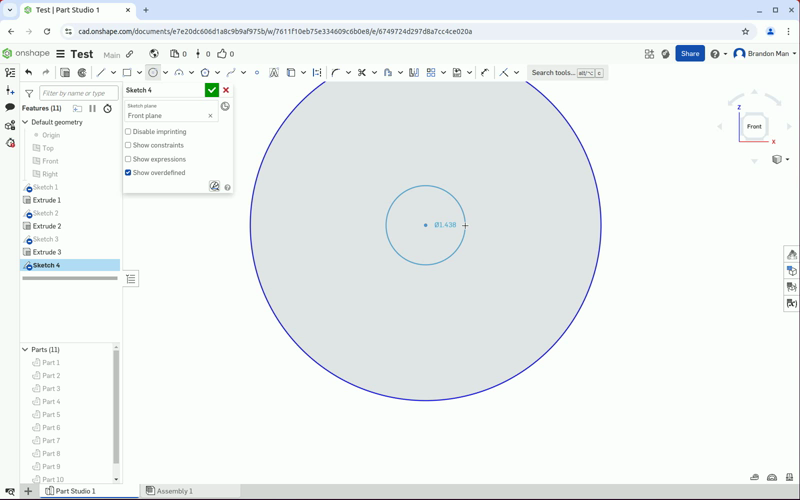
click(465, 225)
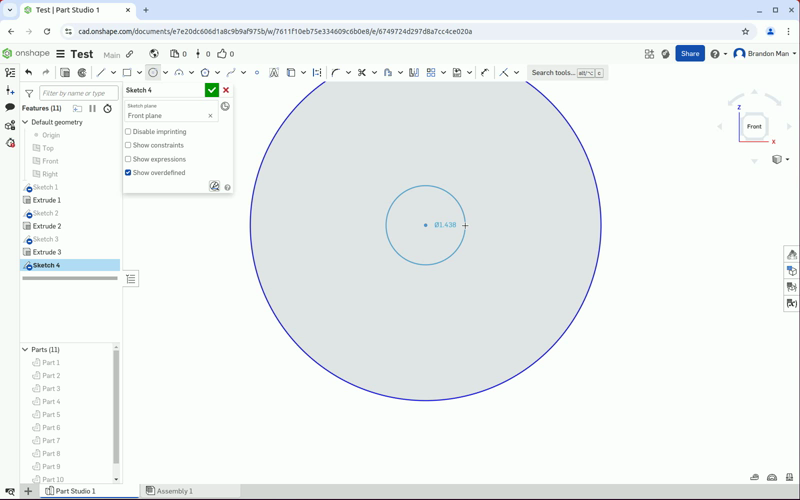
scroll(-6)
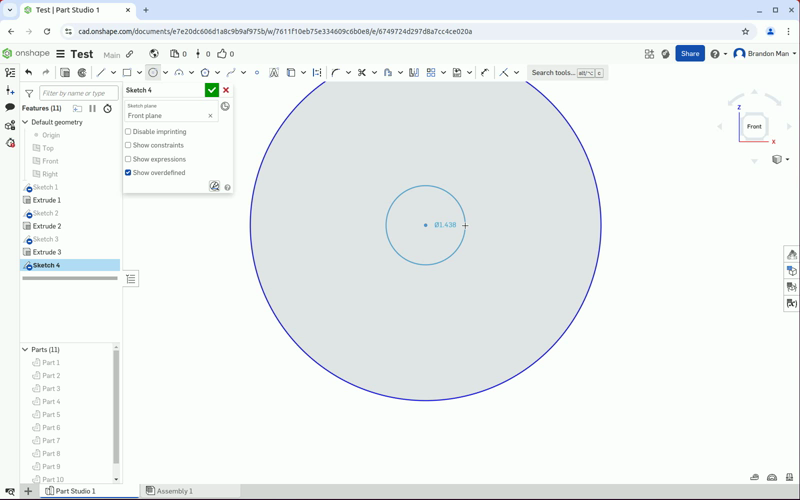
scroll(-6)
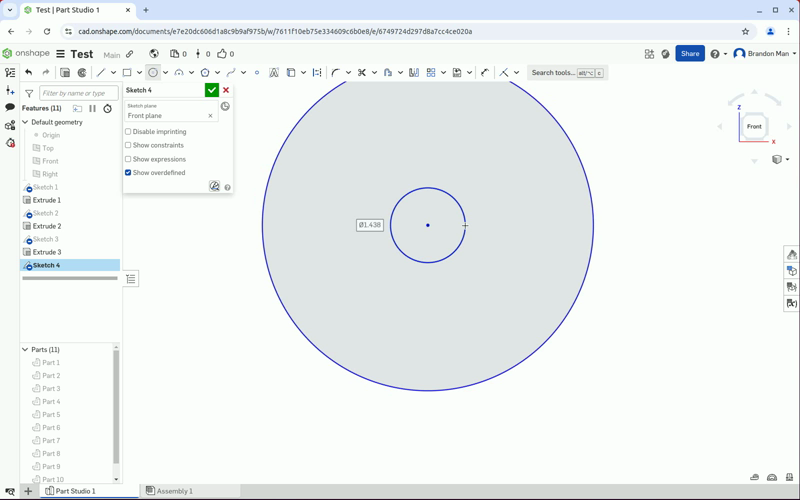
scroll(-6)
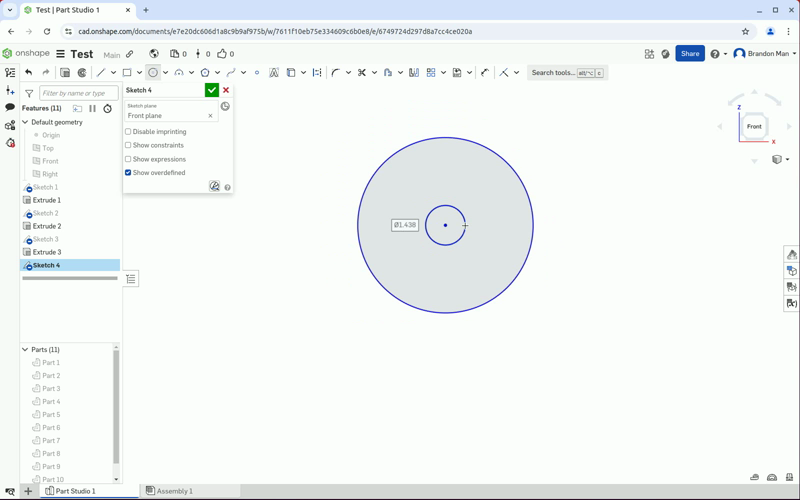
scroll(-6)
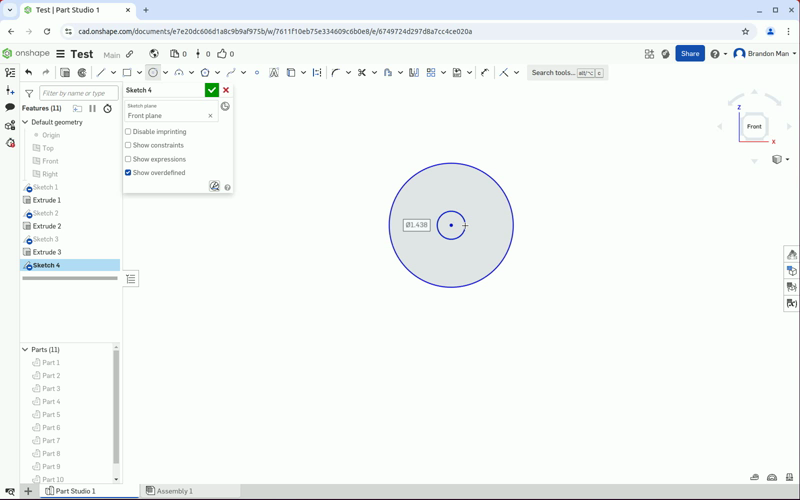
scroll(-6)
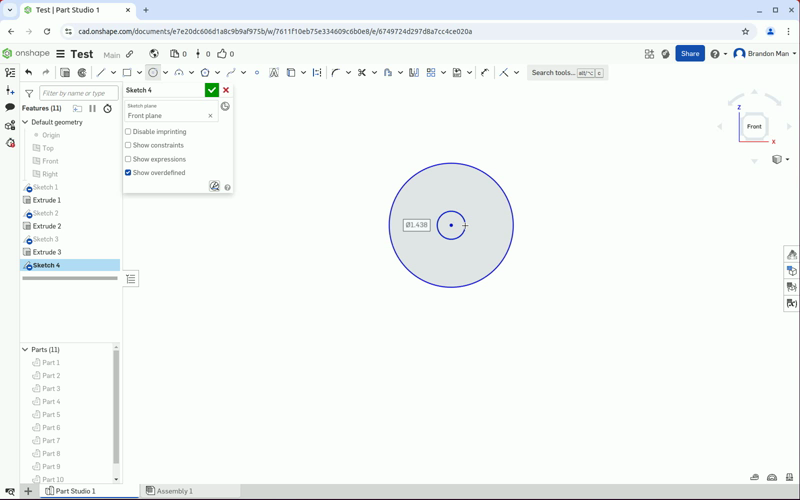
scroll(-6)
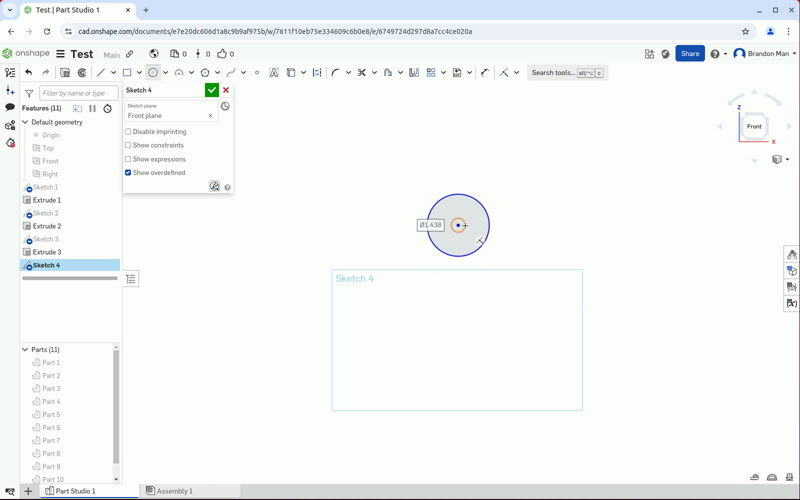
scroll(-6)
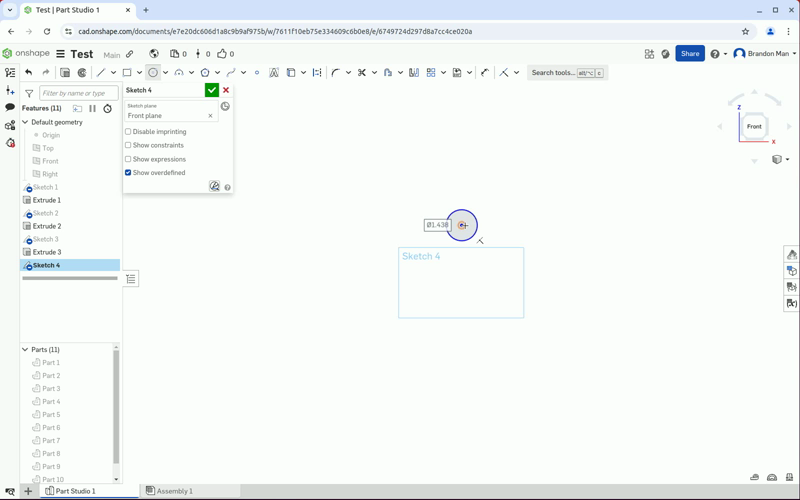
key(esc)
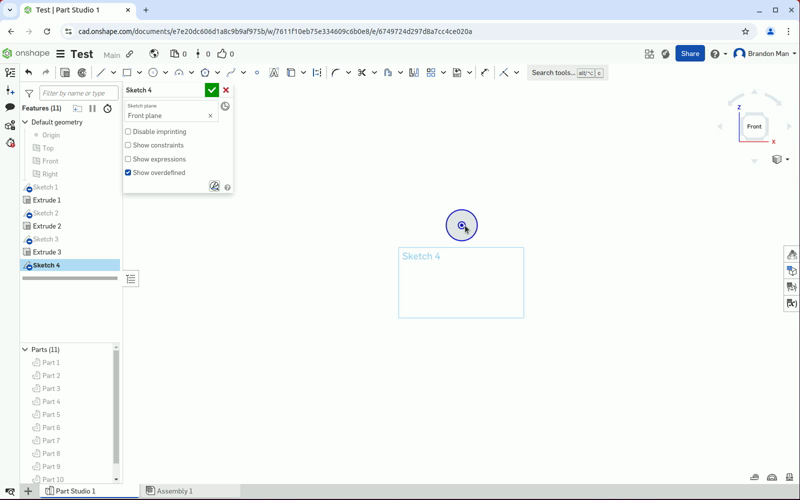
mouse_move(469, 215)
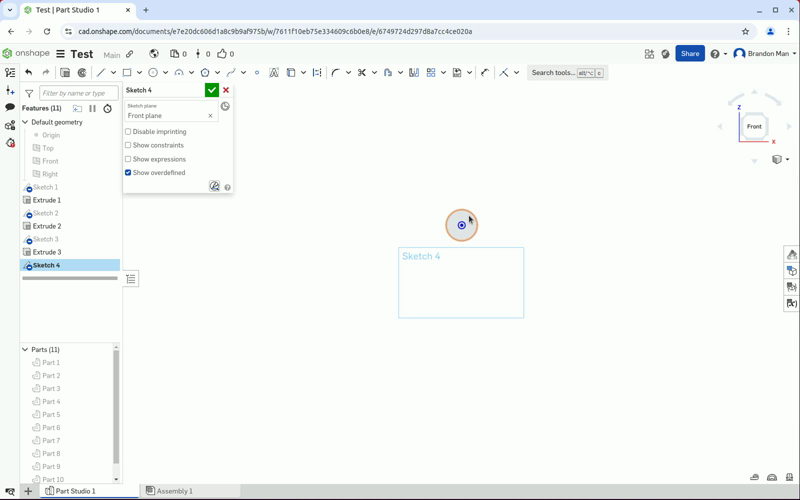
scroll(6)
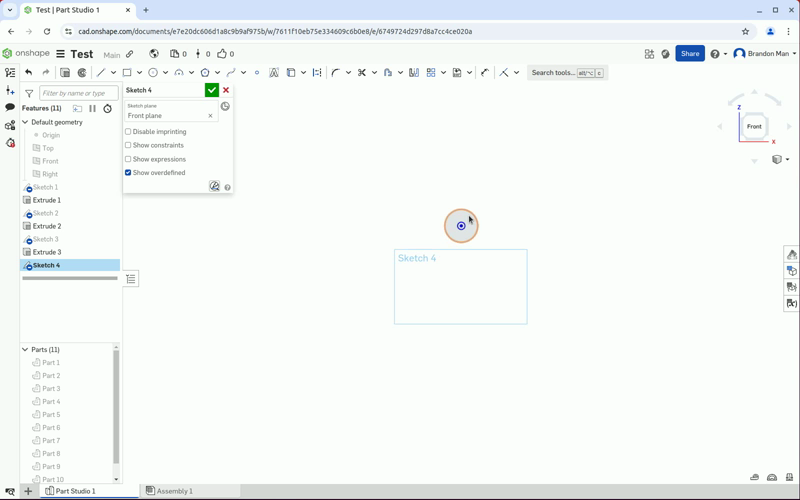
scroll(6)
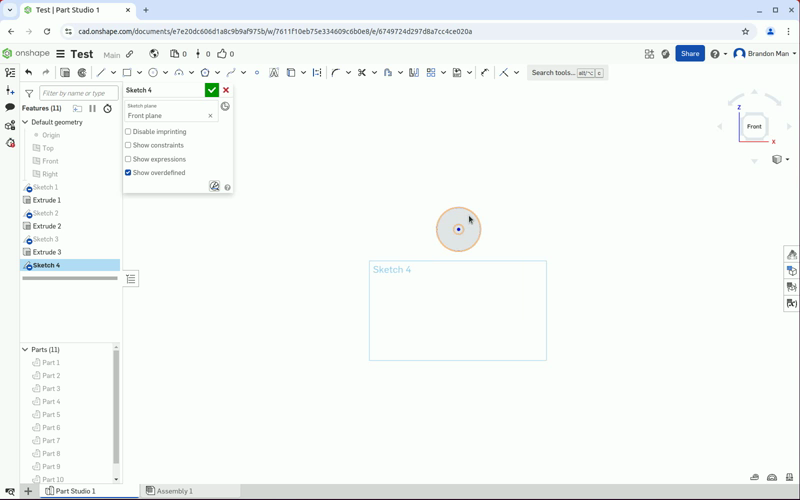
scroll(6)
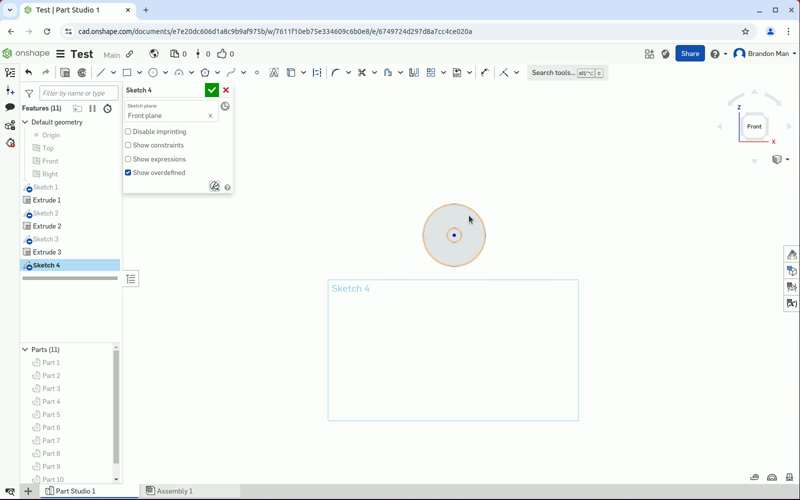
scroll(6)
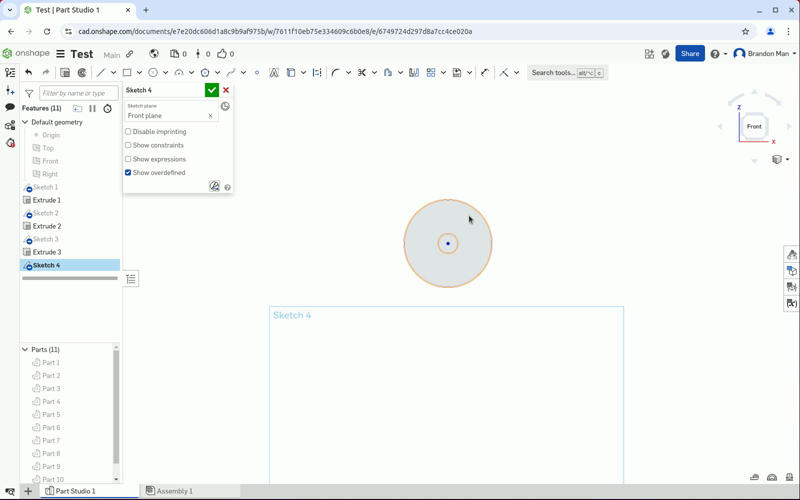
scroll(6)
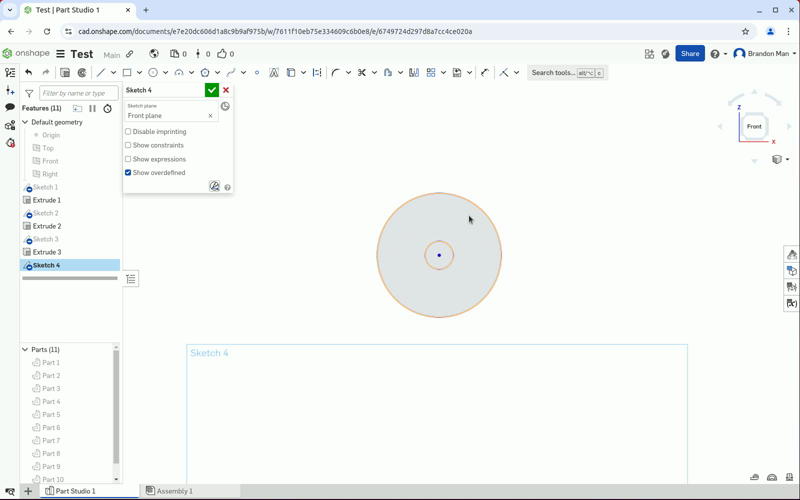
scroll(6)
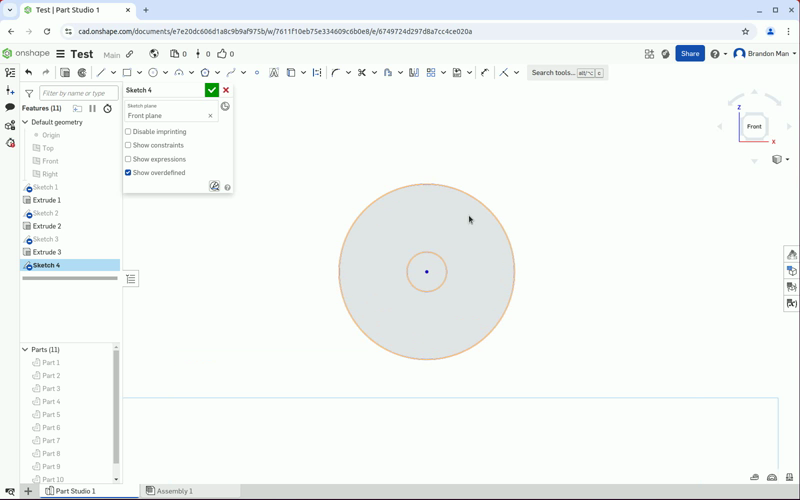
scroll(6)
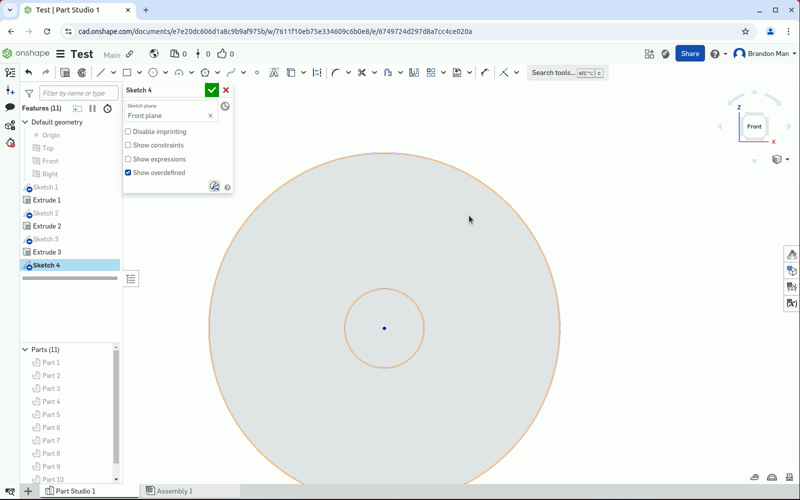
click(469, 215)
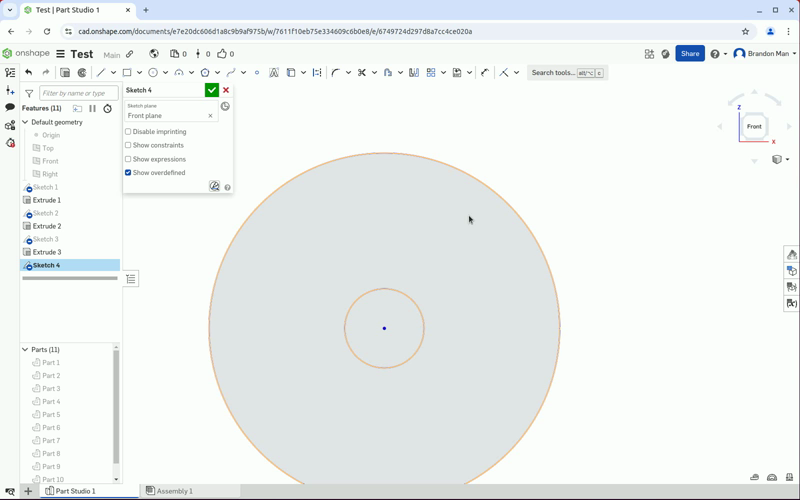
scroll(-6)
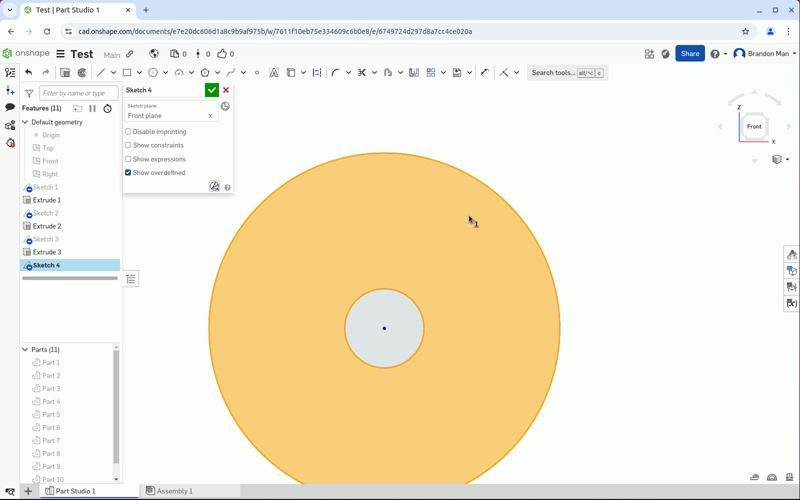
scroll(-6)
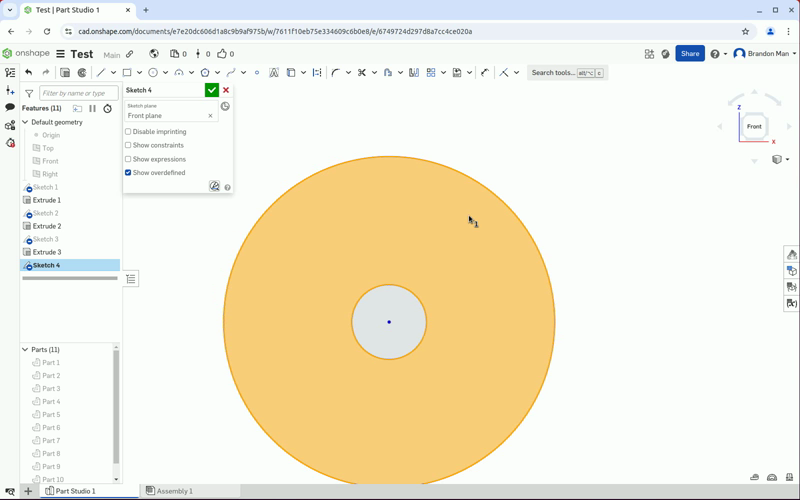
scroll(-6)
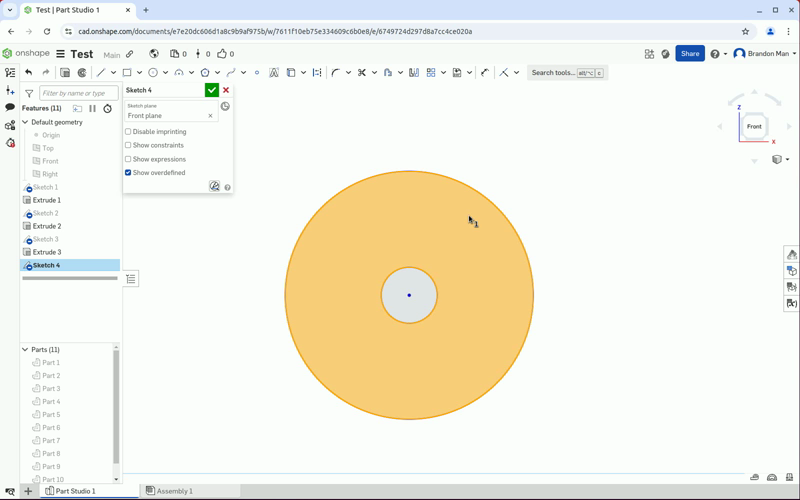
scroll(-6)
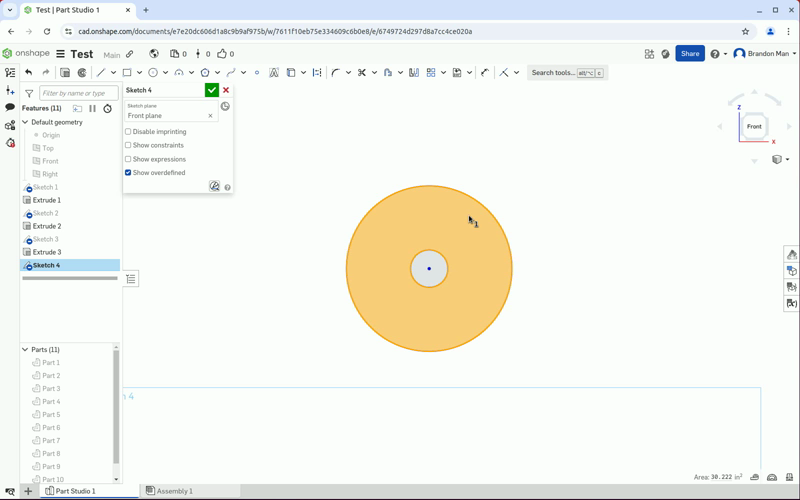
scroll(-6)
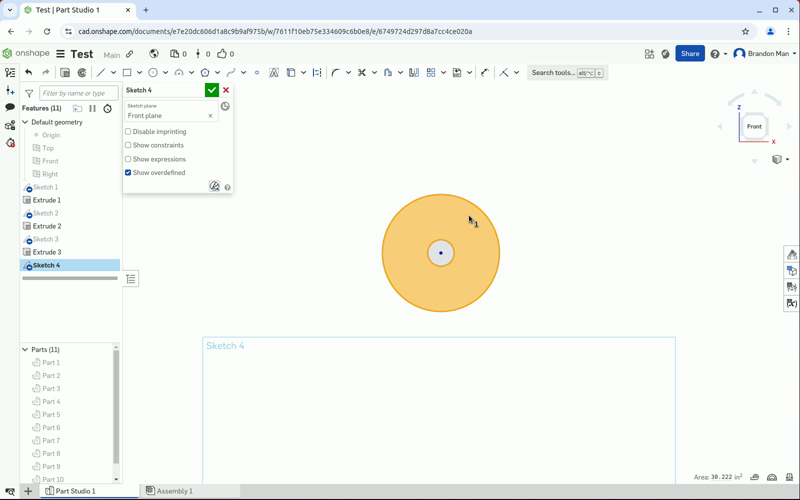
scroll(-6)
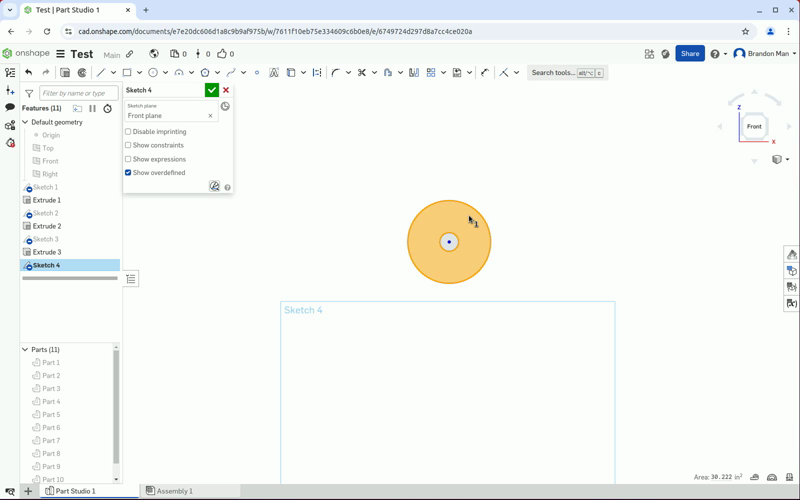
scroll(-6)
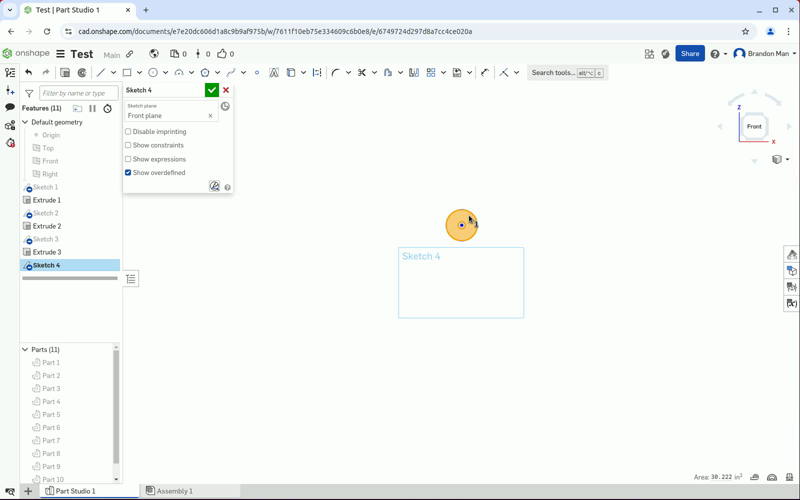
mouse_move(69, 352)
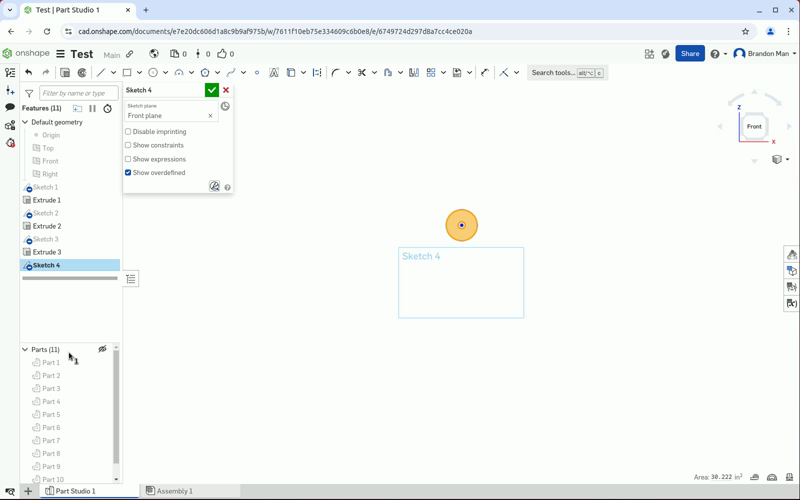
key(shift+y)
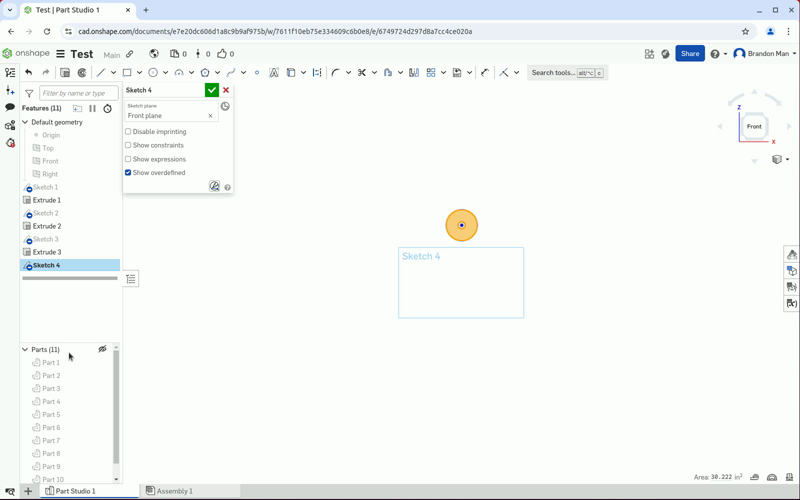
key(shift+e)
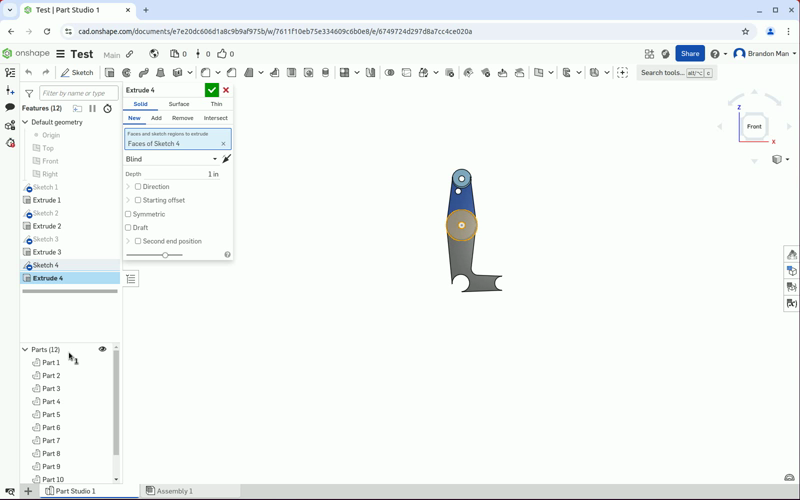
mouse_move(143, 106)
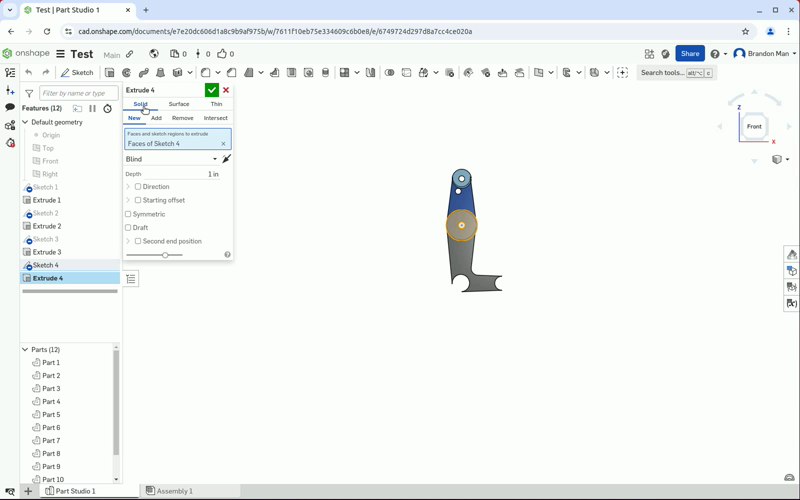
click(143, 106)
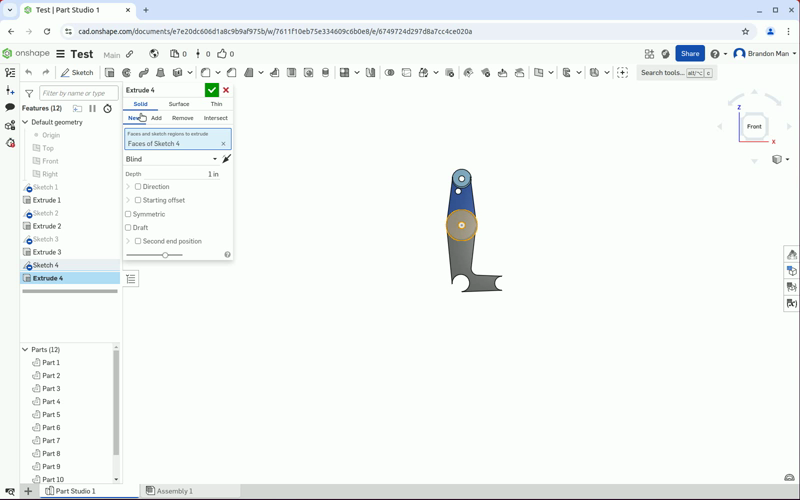
mouse_move(137, 120)
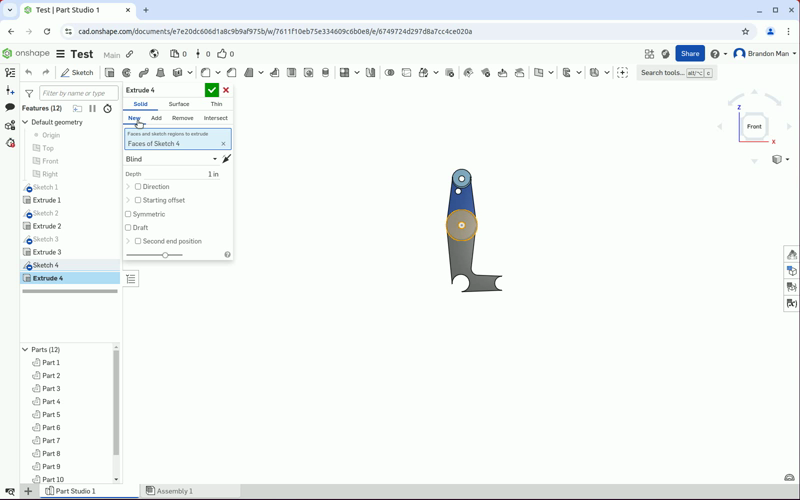
click(137, 120)
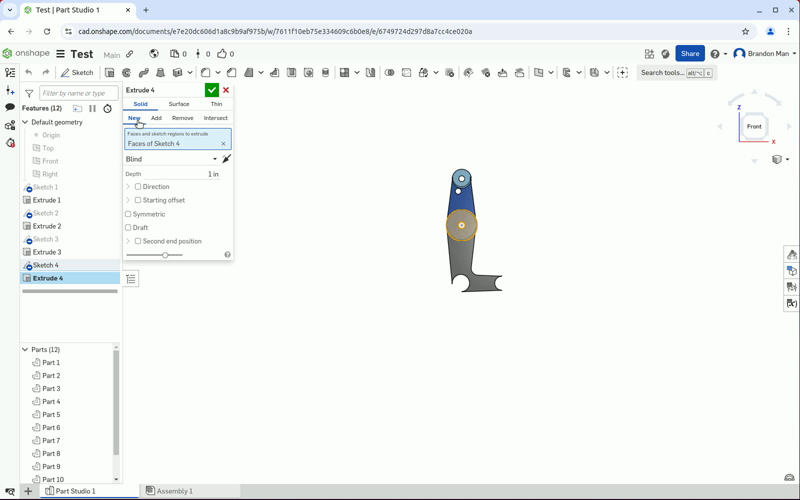
key(tab, 4)
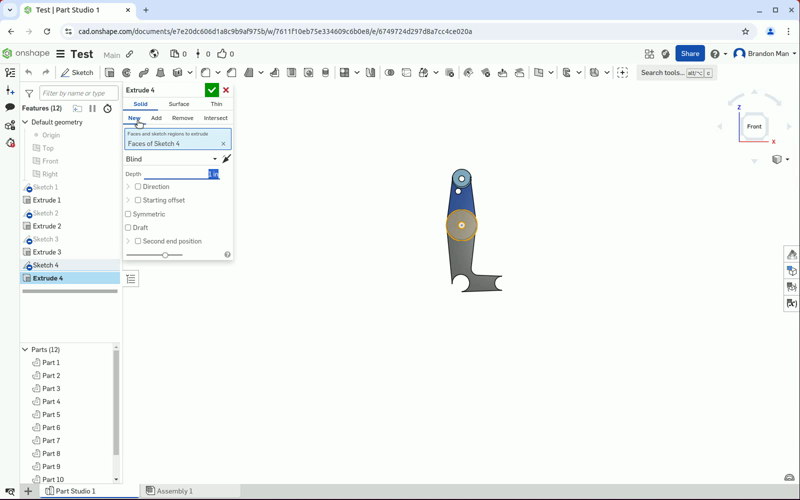
text(0.481)
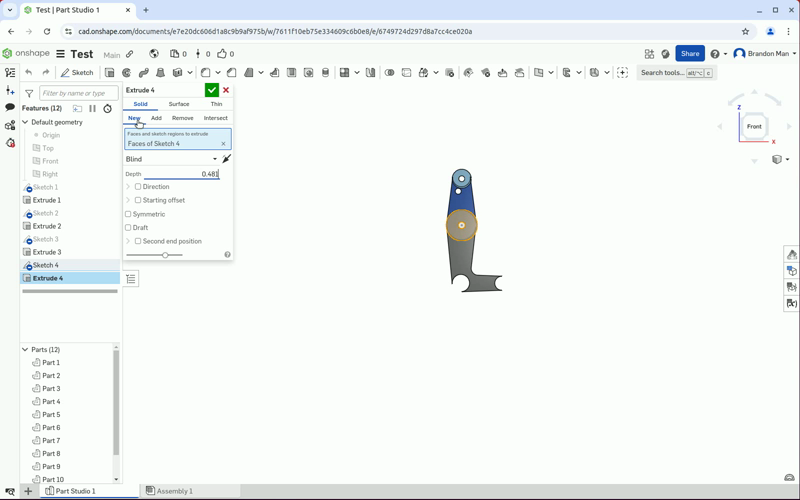
key(enter)
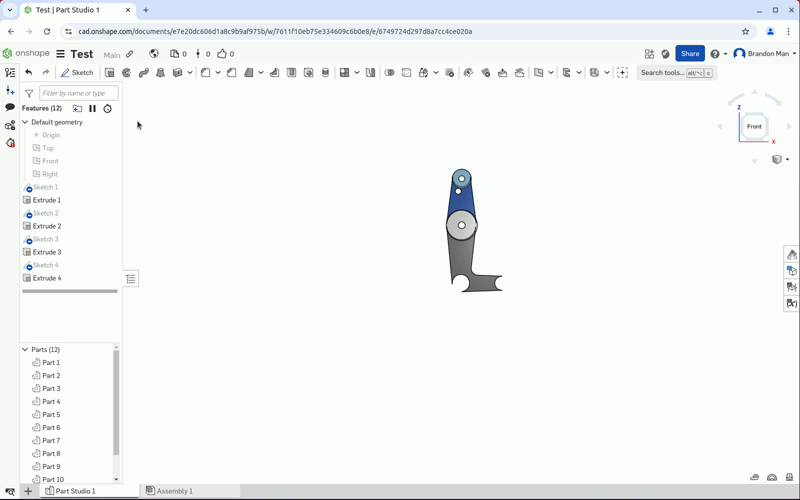
key(shift+h)
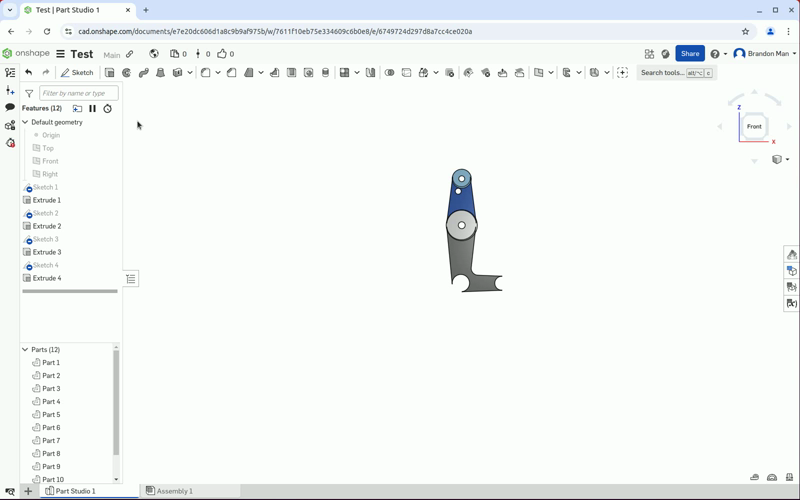
key(shift+h)
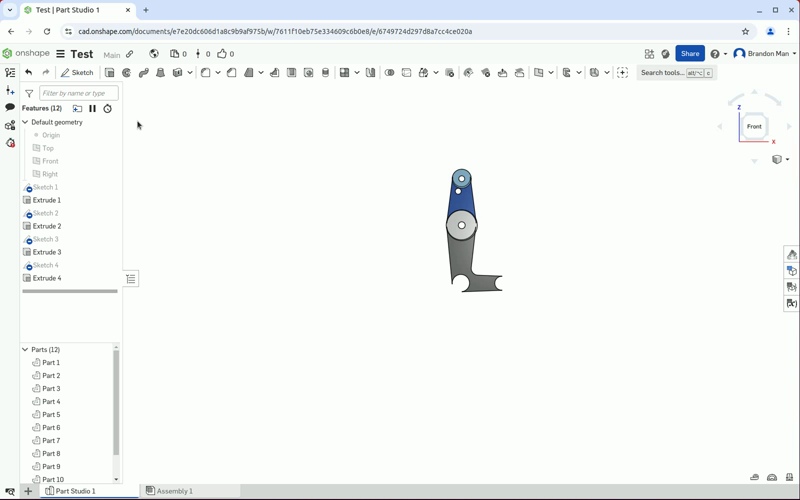
mouse_move(73, 189)
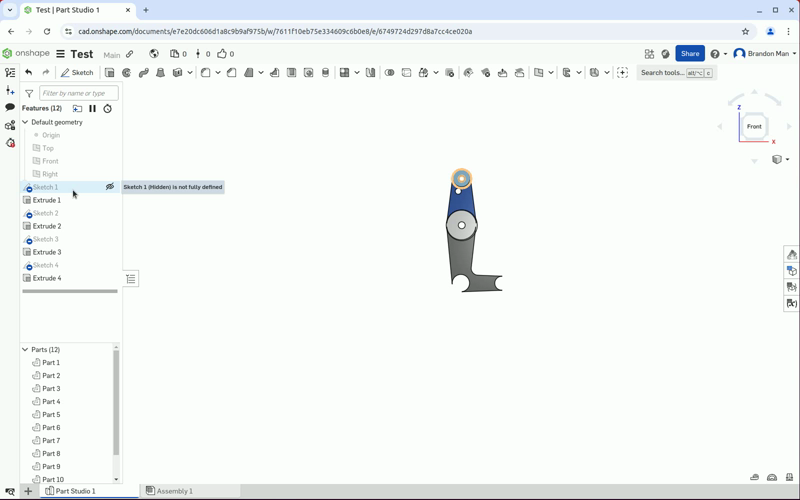
click(73, 189)
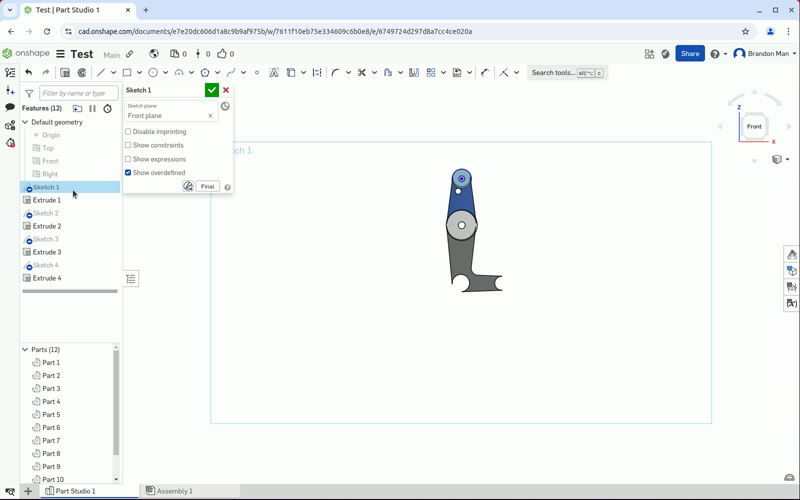
mouse_move(229, 92)
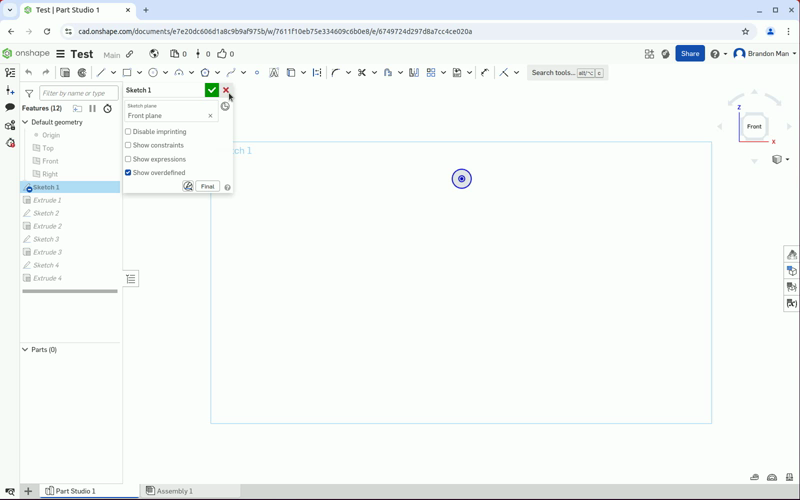
click(229, 92)
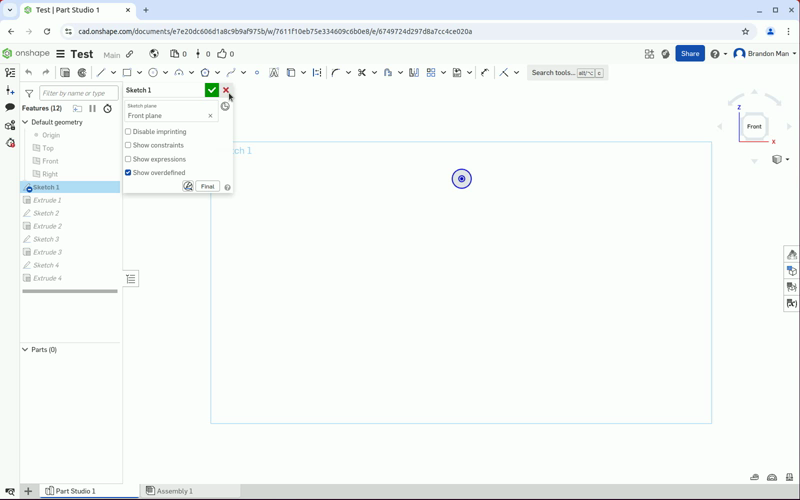
key(shift+s)
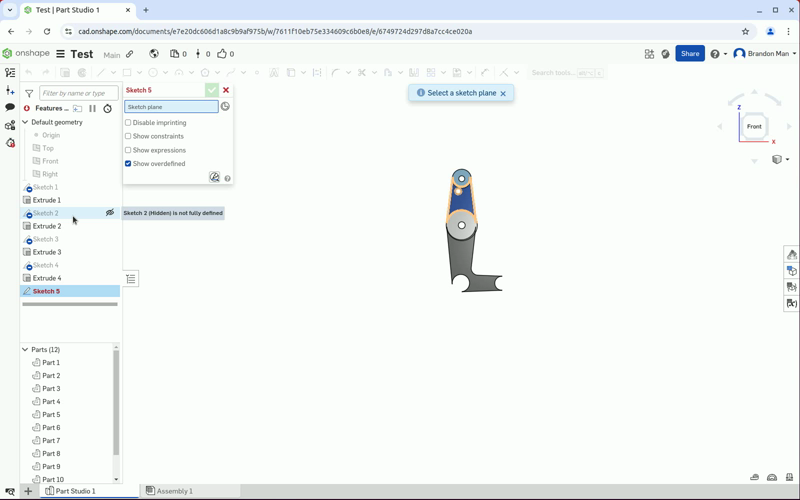
scroll(3)
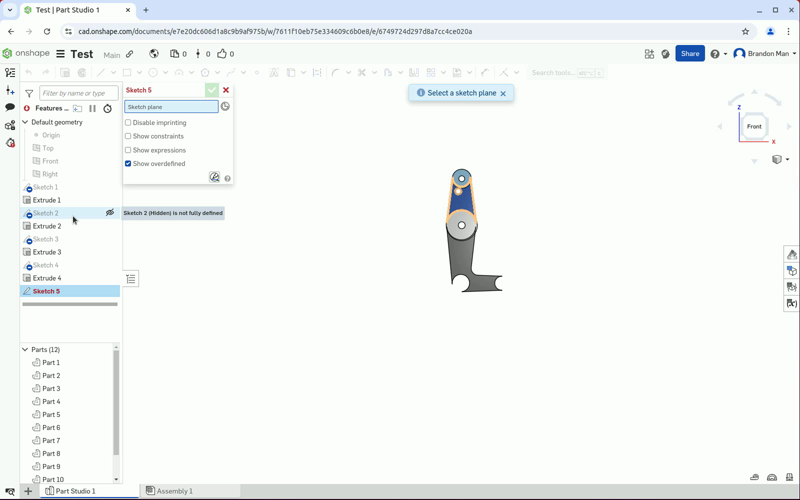
mouse_move(73, 163)
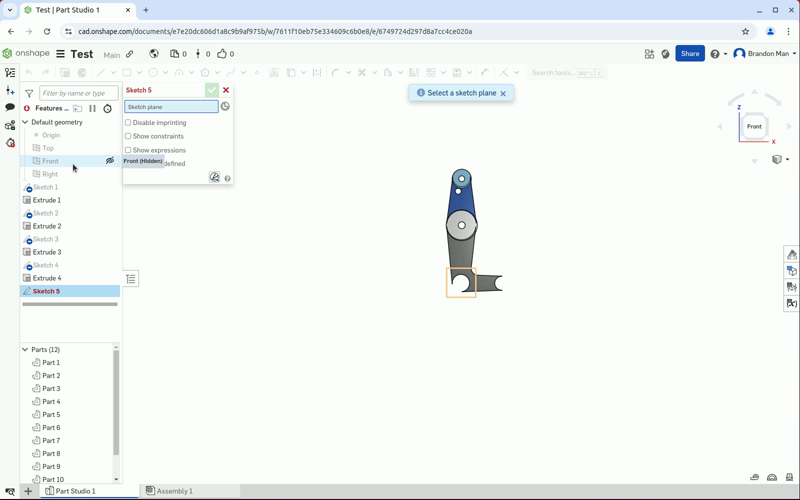
click(73, 163)
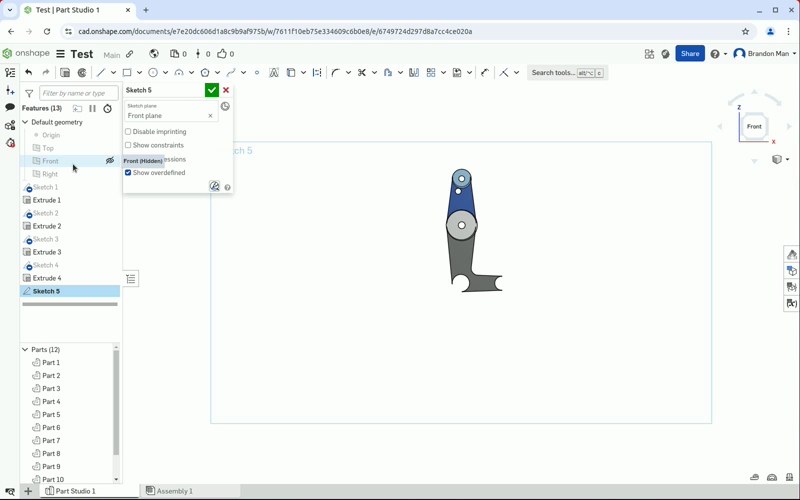
mouse_move(69, 352)
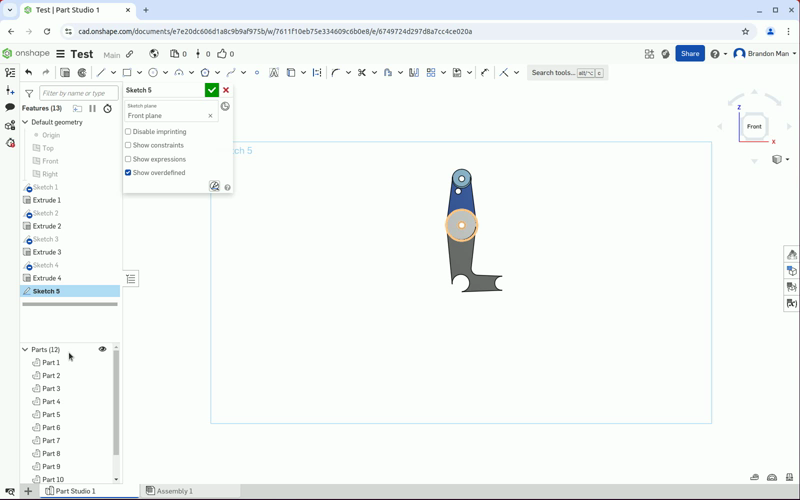
key(y)
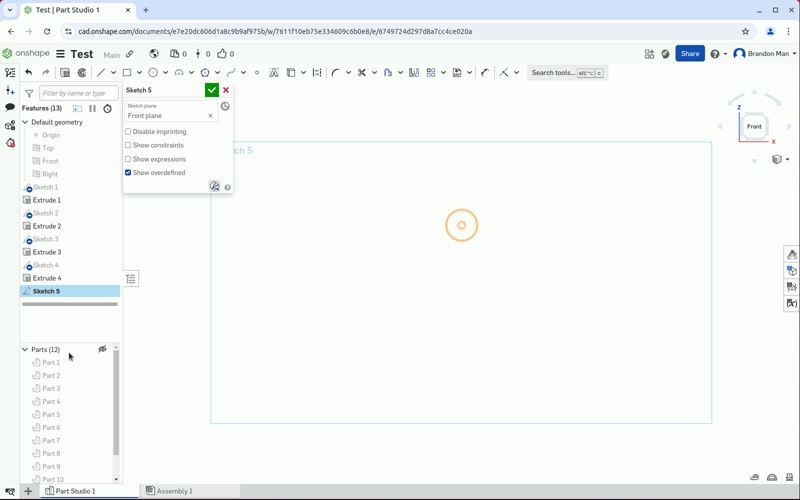
key(l)
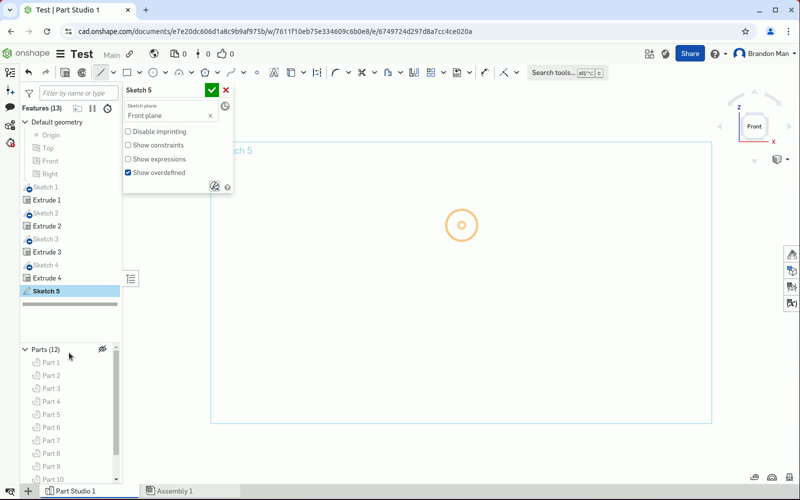
key_down(shift)
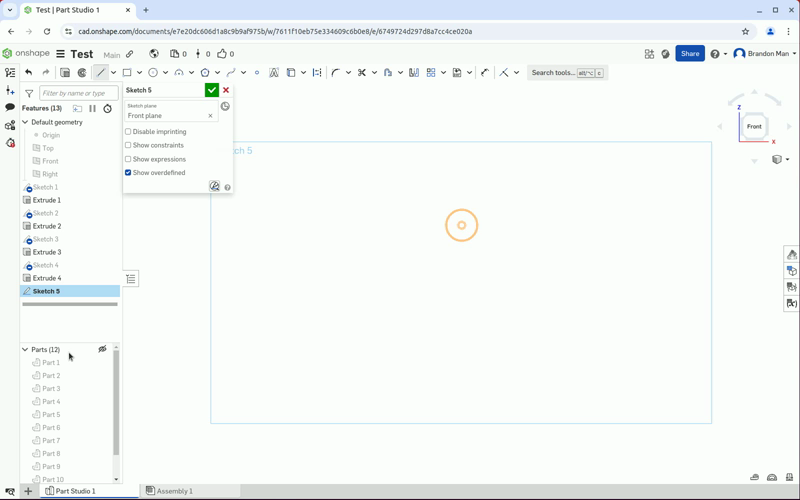
mouse_move(460, 291)
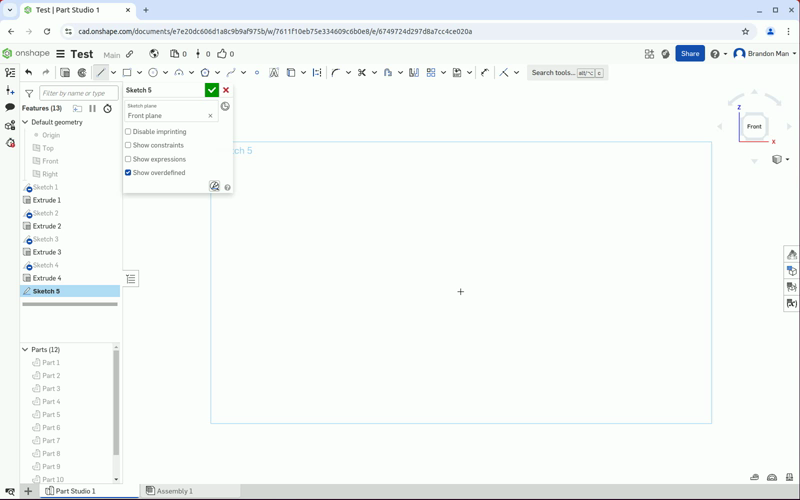
click(460, 291)
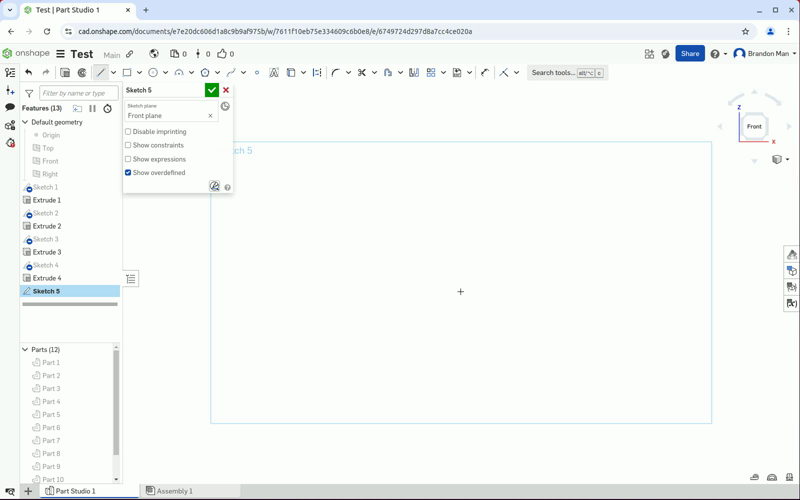
key_up(shift)
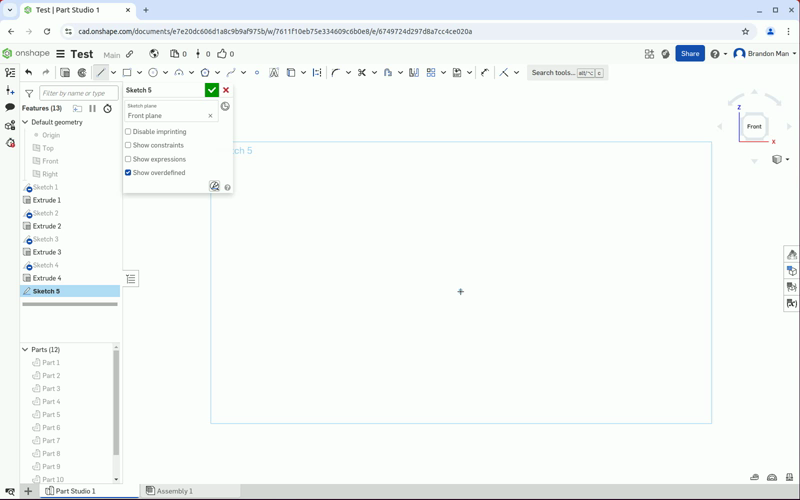
key_down(shift)
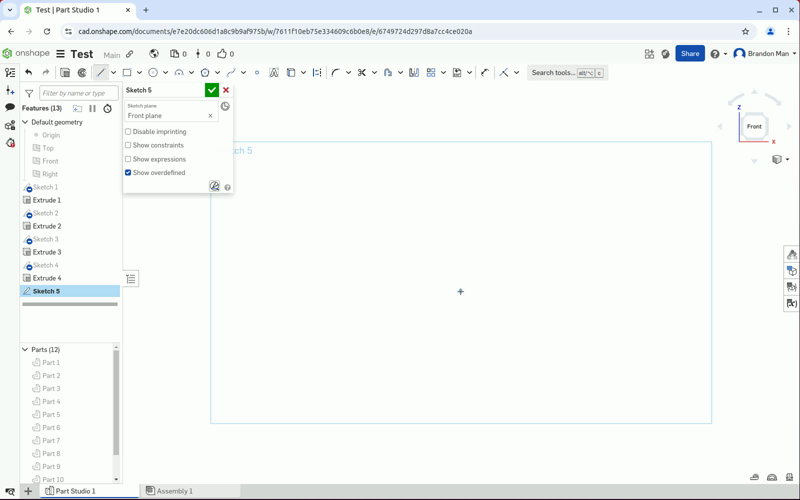
mouse_move(490, 291)
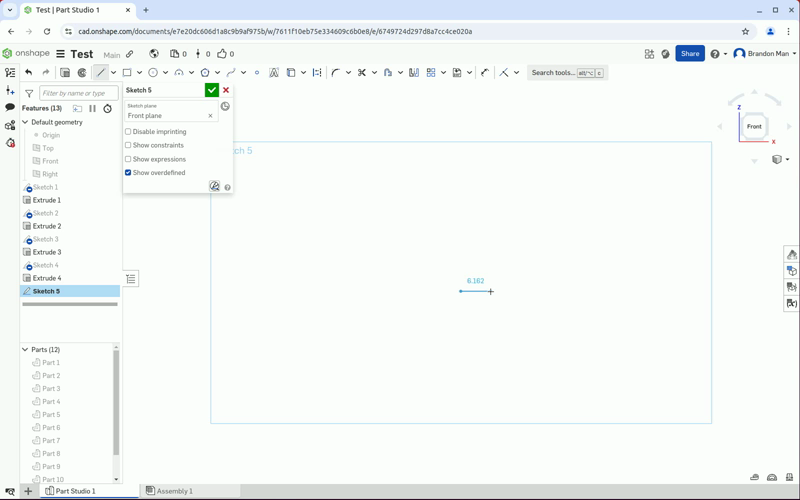
mouse_move(461, 291)
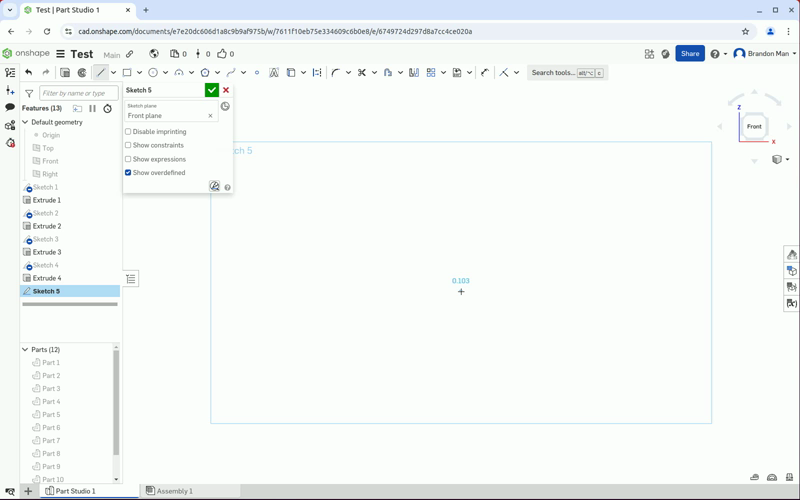
scroll(6)
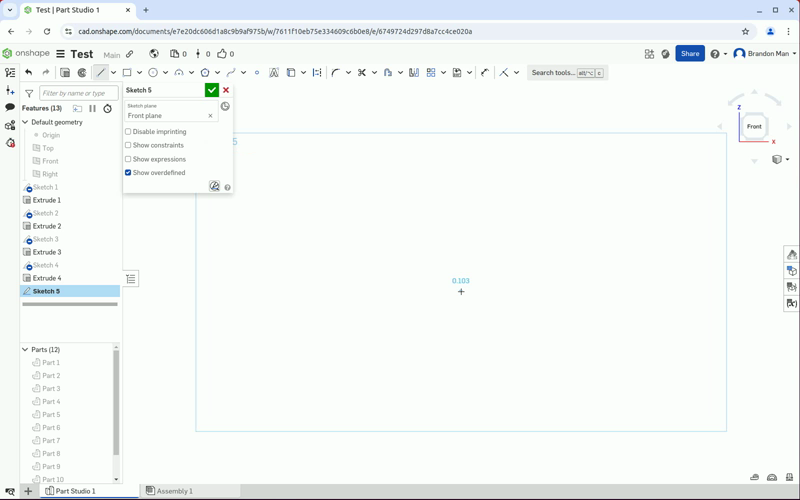
scroll(6)
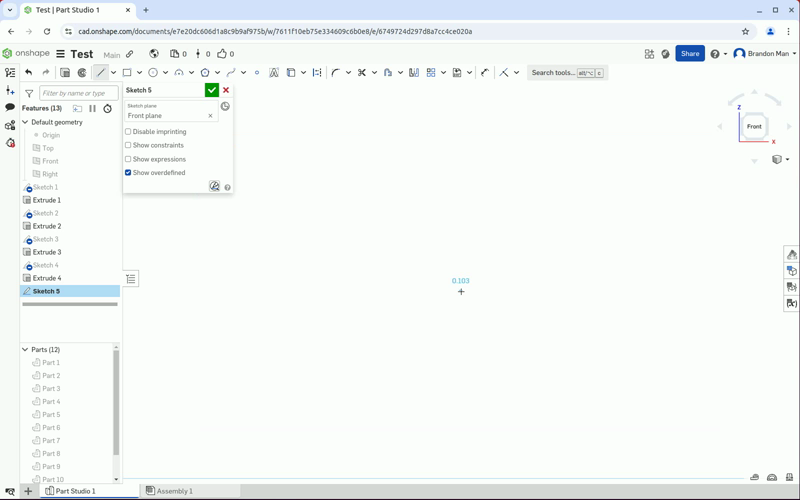
scroll(6)
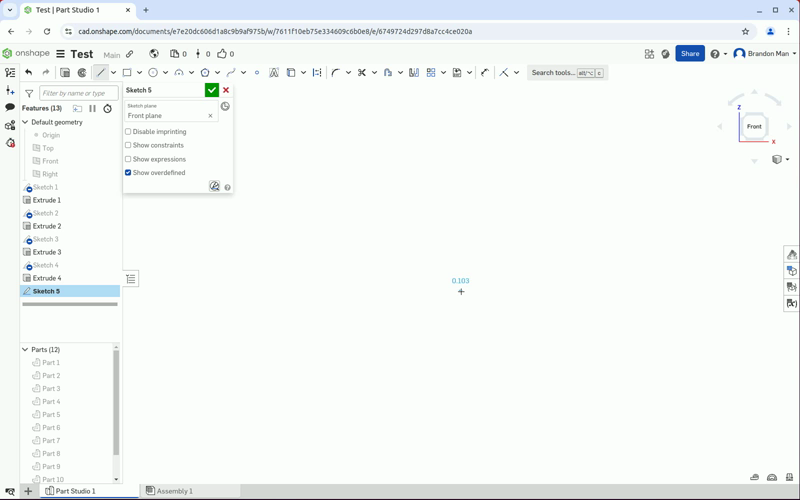
scroll(6)
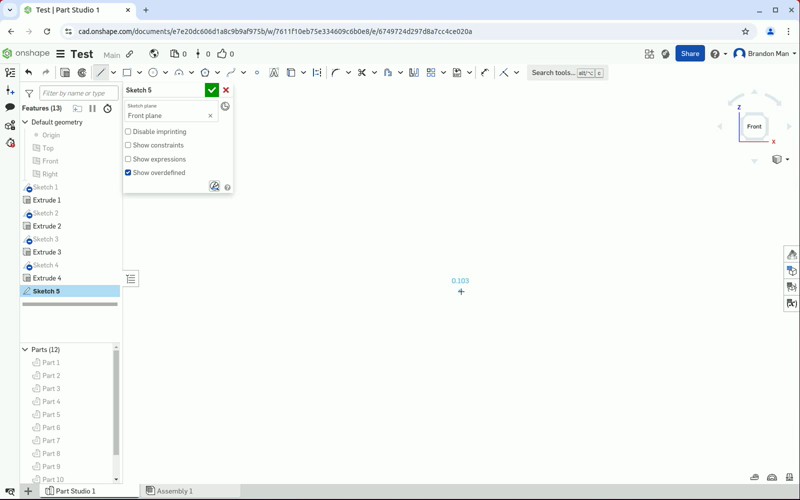
scroll(6)
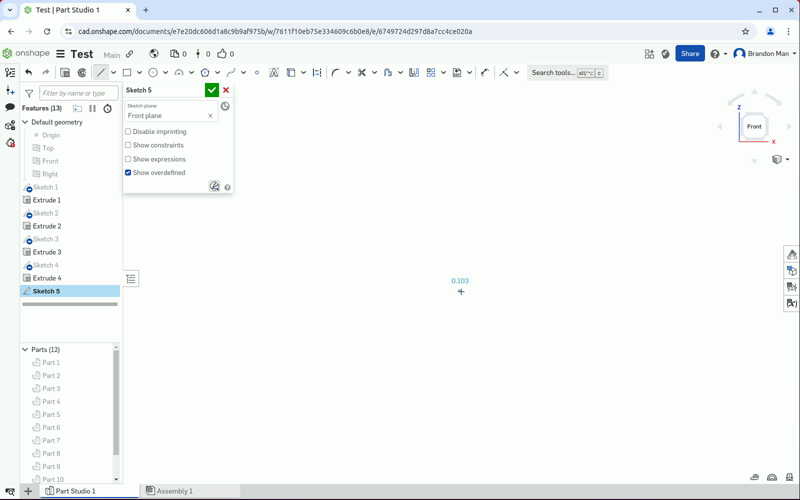
scroll(6)
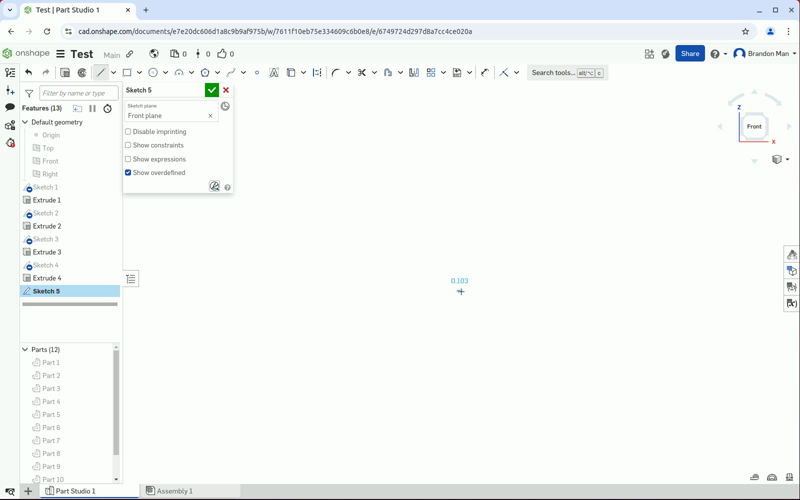
scroll(6)
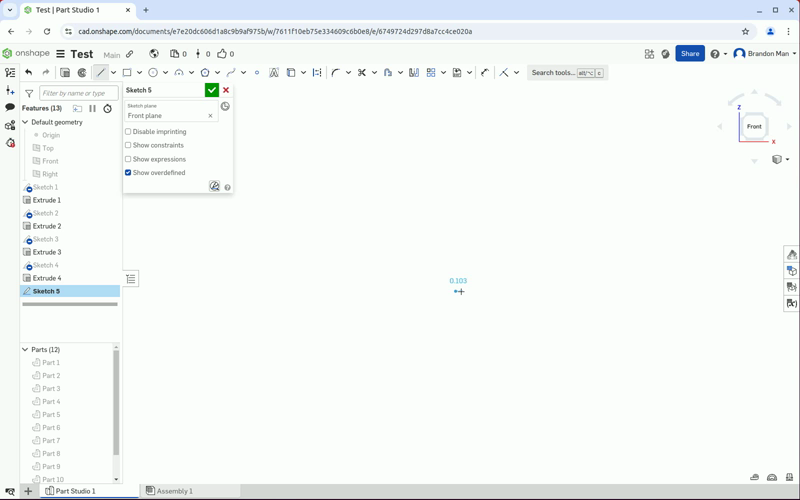
click(461, 291)
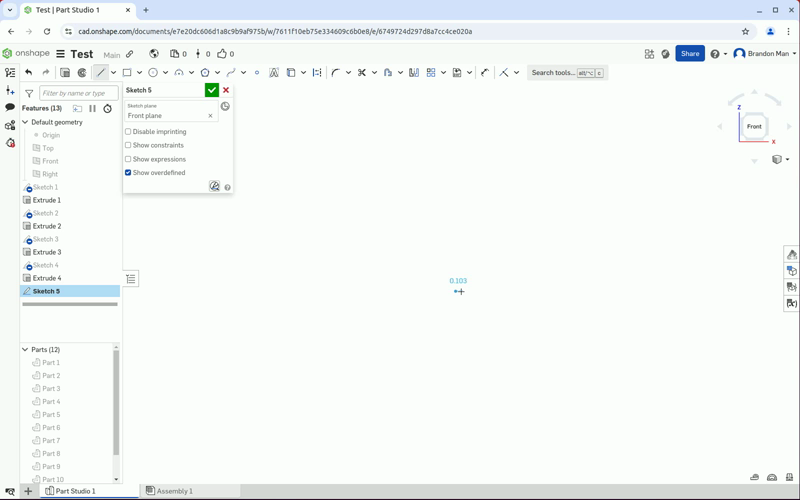
scroll(-6)
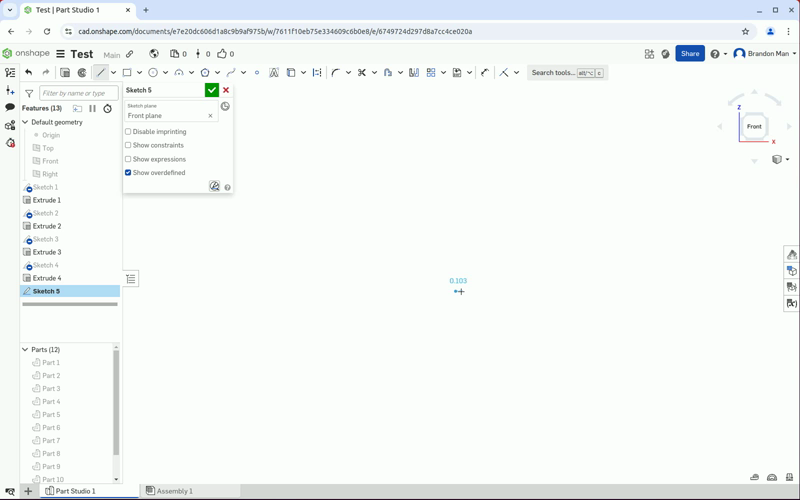
scroll(-6)
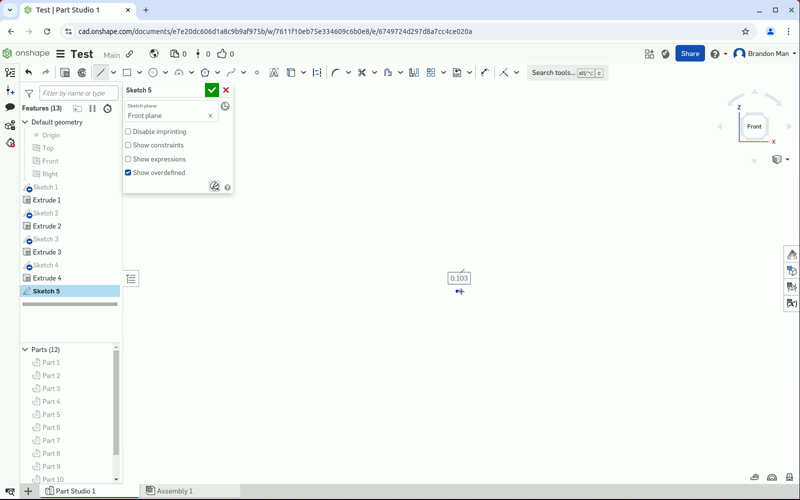
scroll(-6)
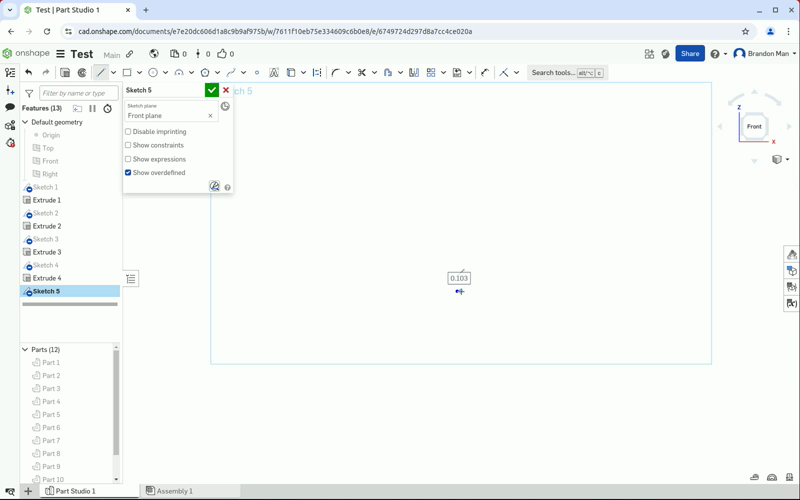
scroll(-6)
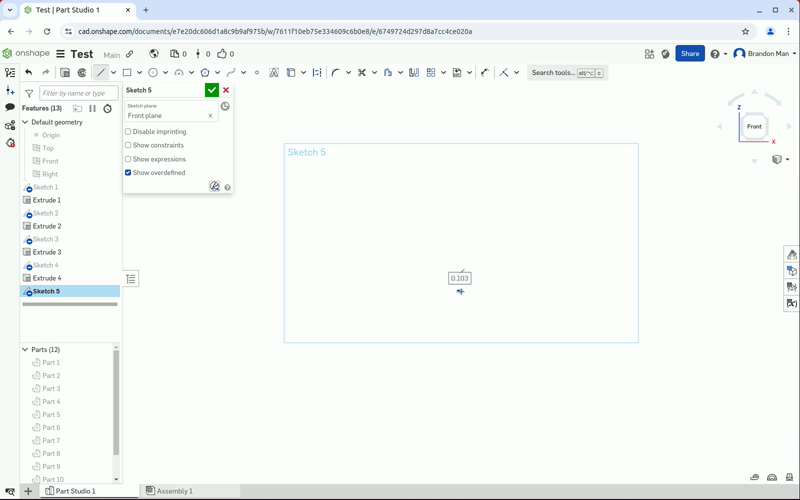
scroll(-6)
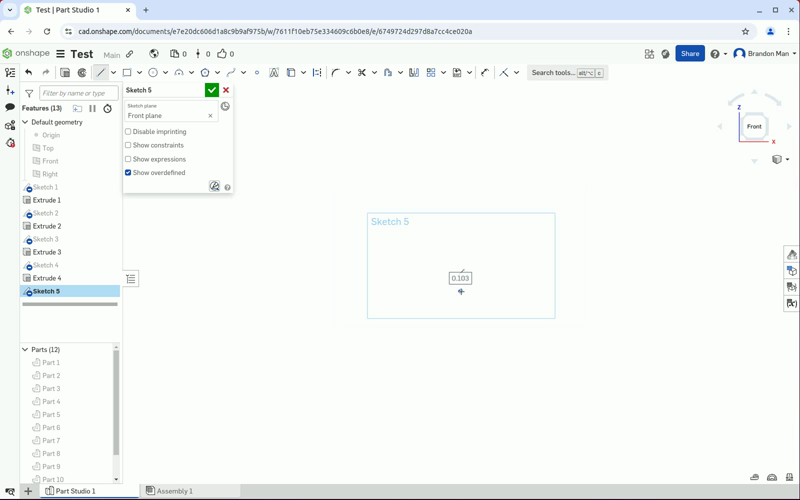
scroll(-6)
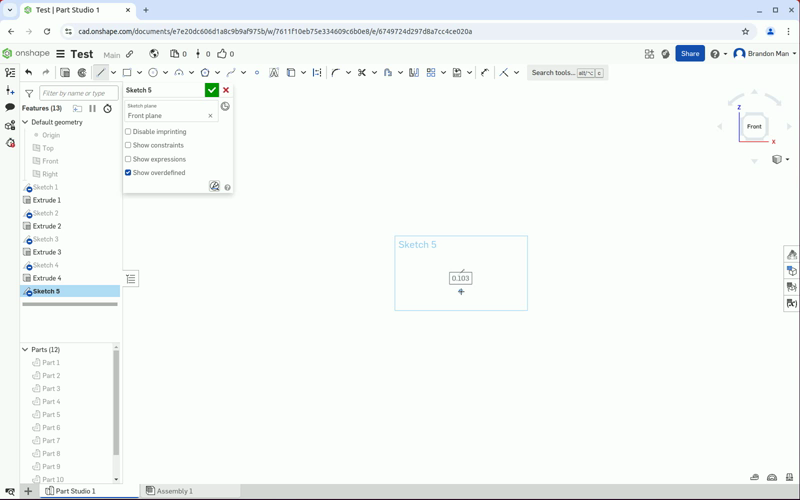
scroll(-6)
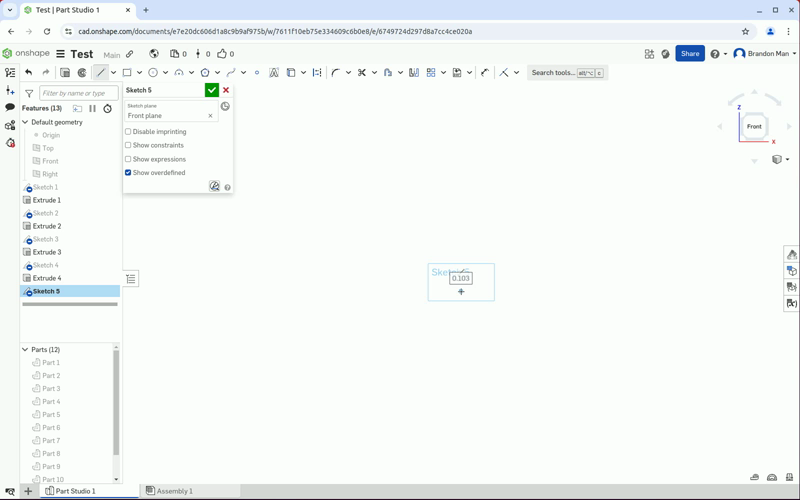
key_up(shift)
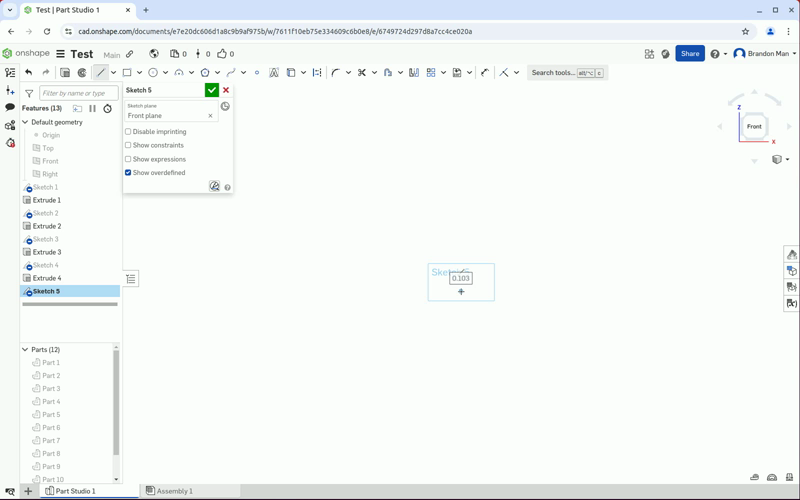
key(esc)
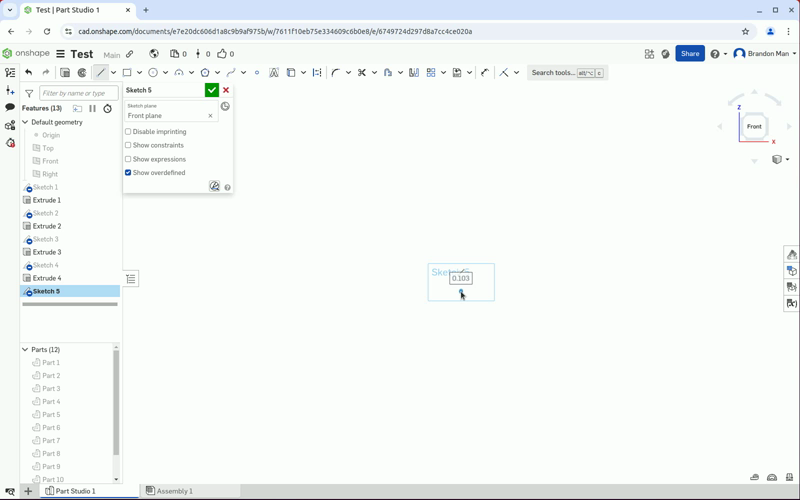
key(a)
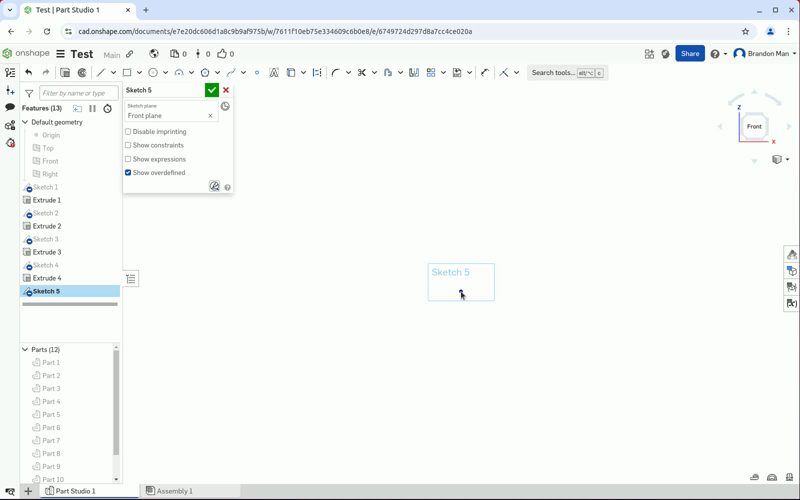
mouse_move(461, 291)
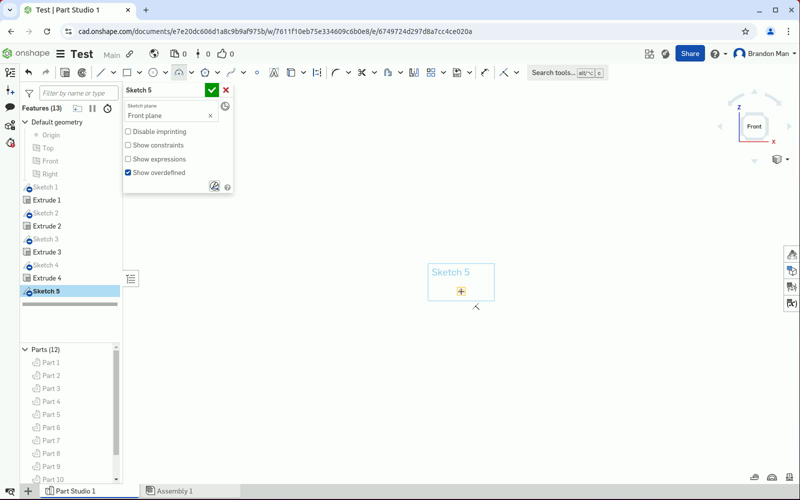
scroll(6)
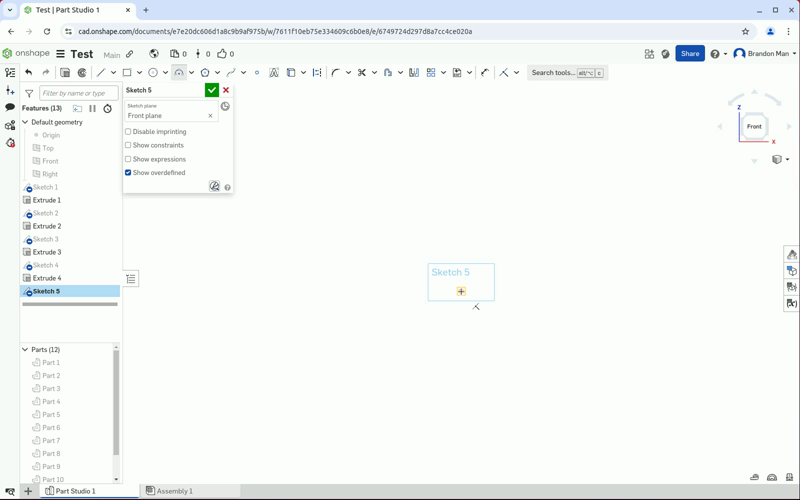
scroll(6)
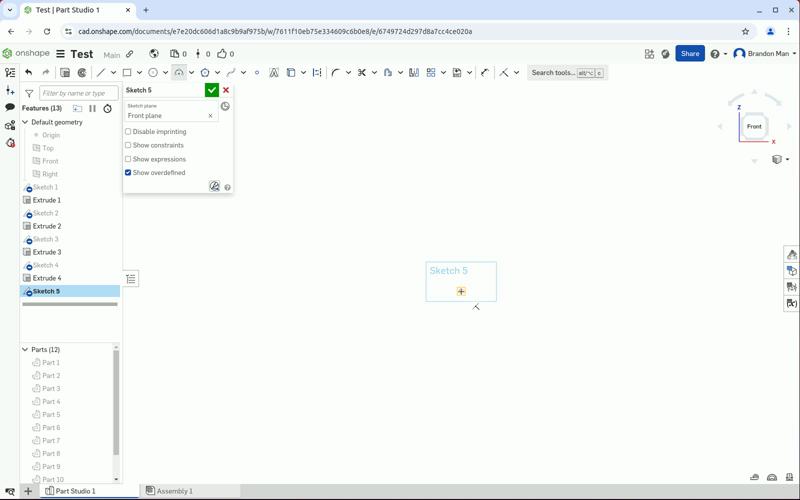
scroll(6)
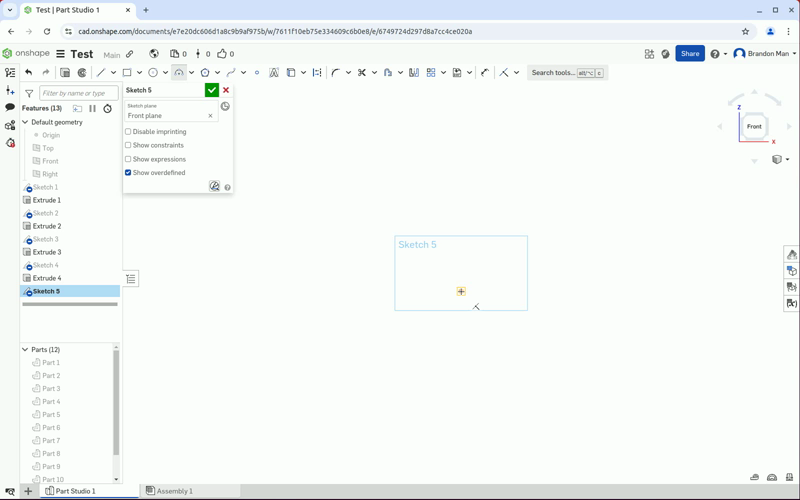
scroll(6)
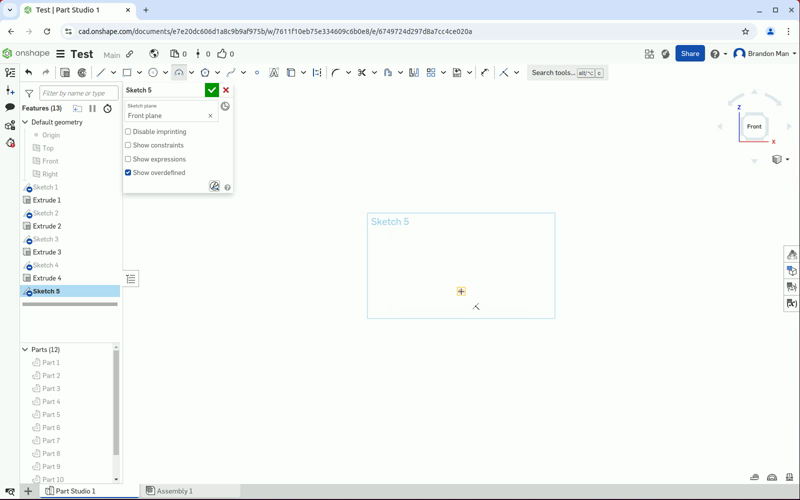
scroll(6)
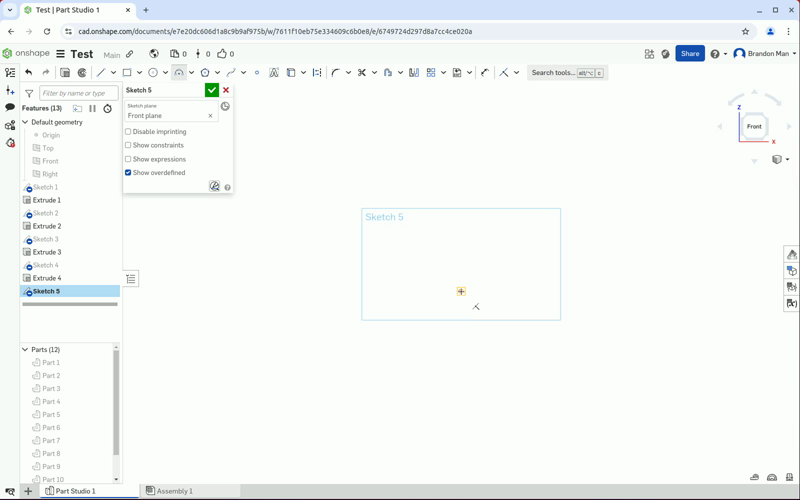
scroll(6)
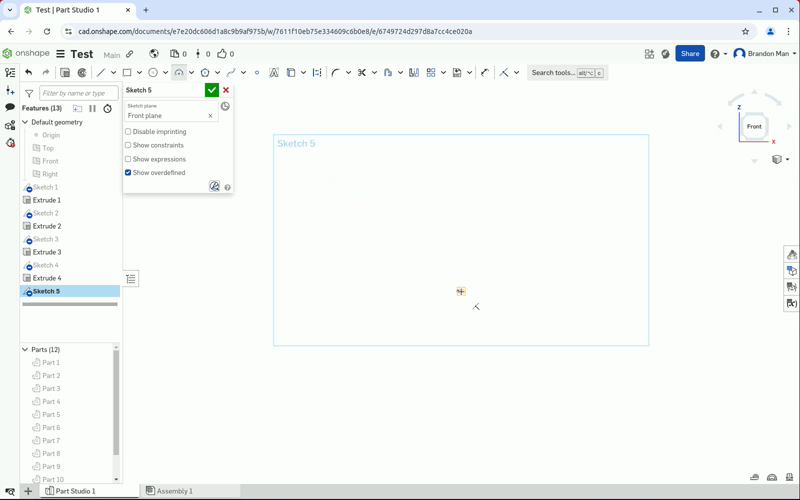
scroll(6)
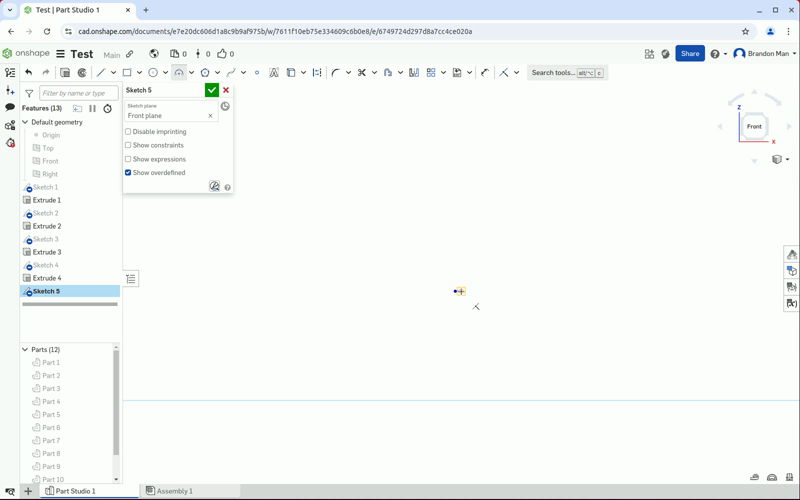
click(461, 291)
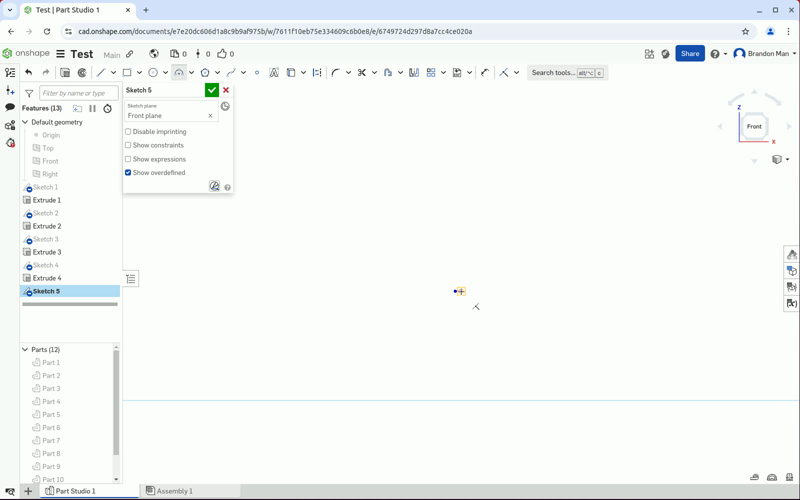
scroll(-6)
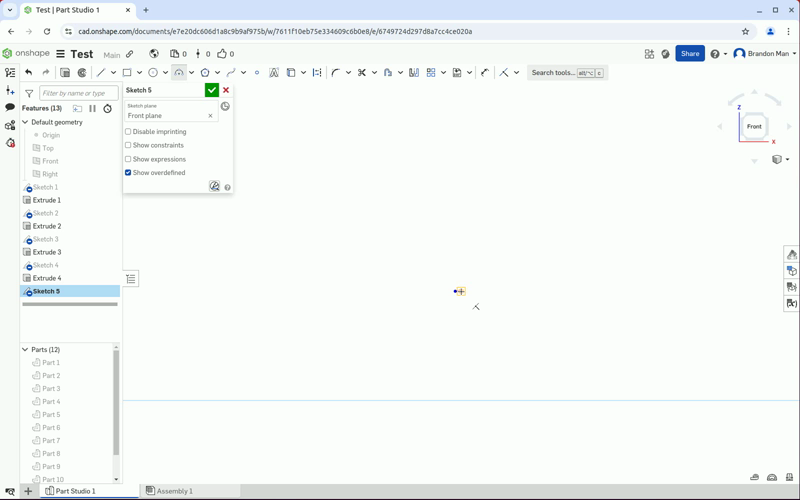
scroll(-6)
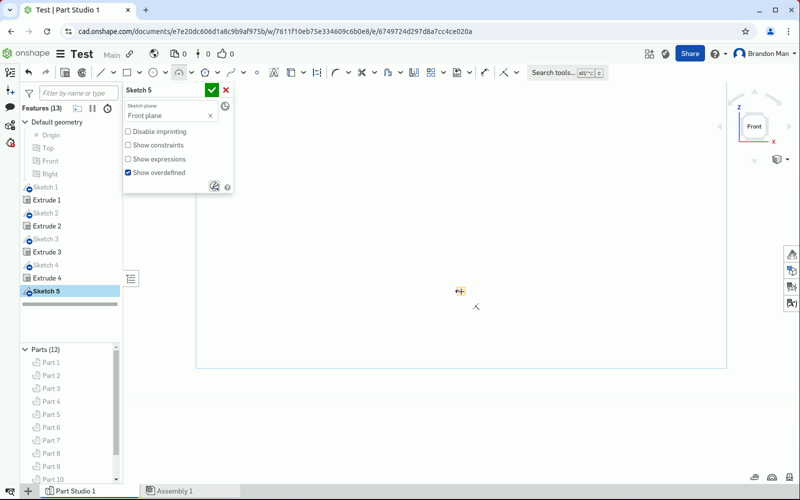
scroll(-6)
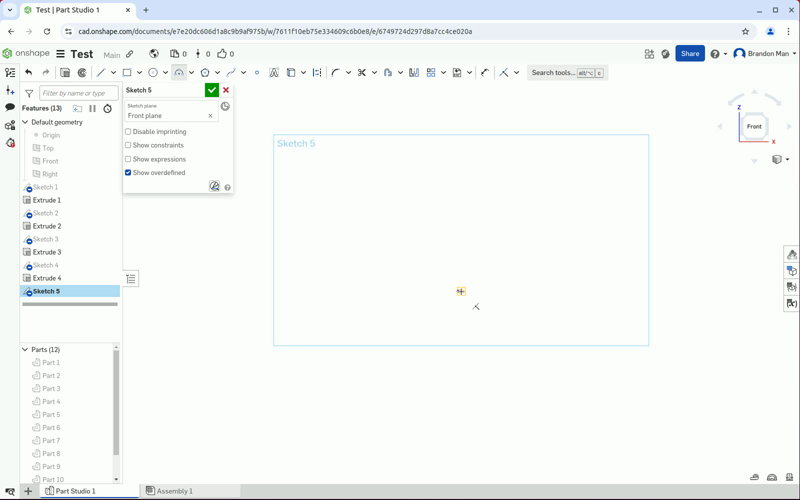
scroll(-6)
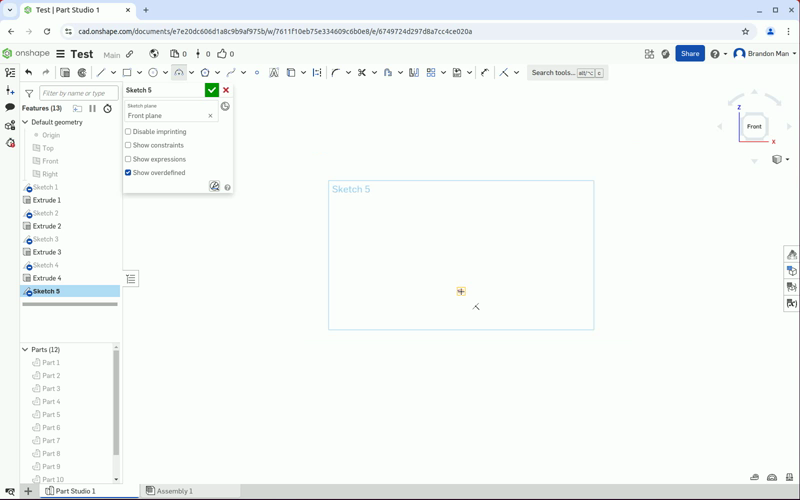
scroll(-6)
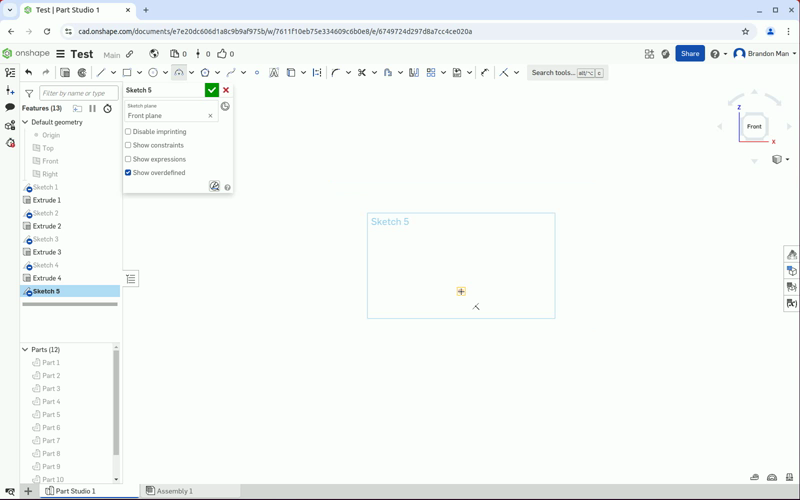
scroll(-6)
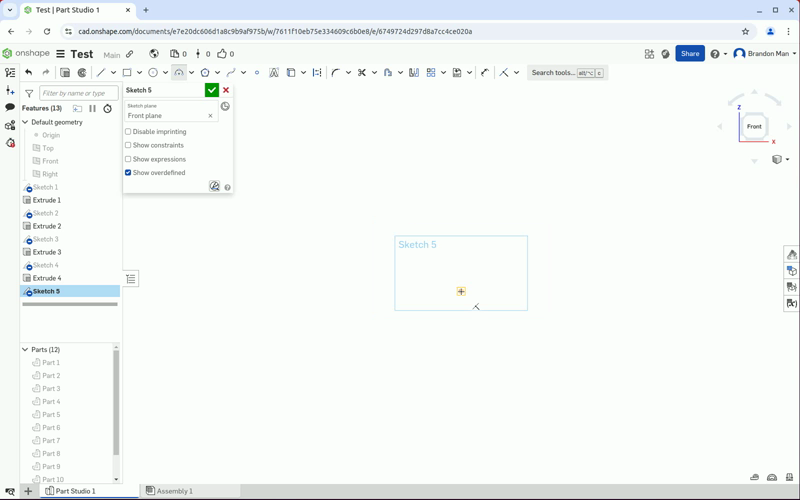
scroll(-6)
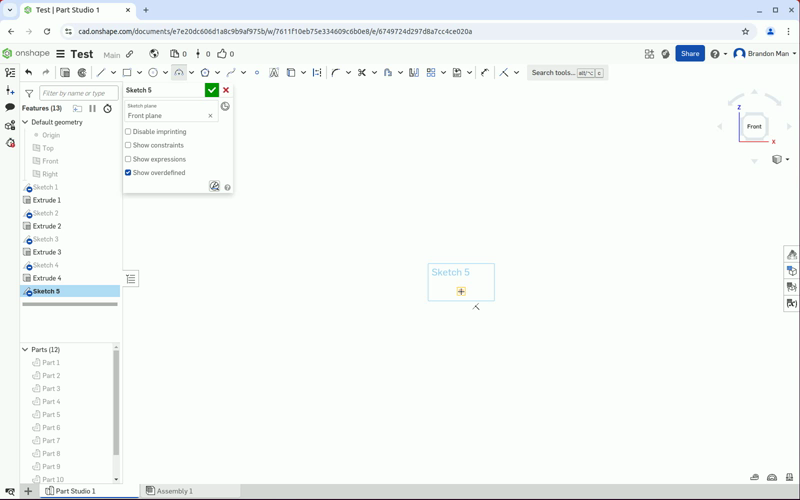
mouse_move(460, 291)
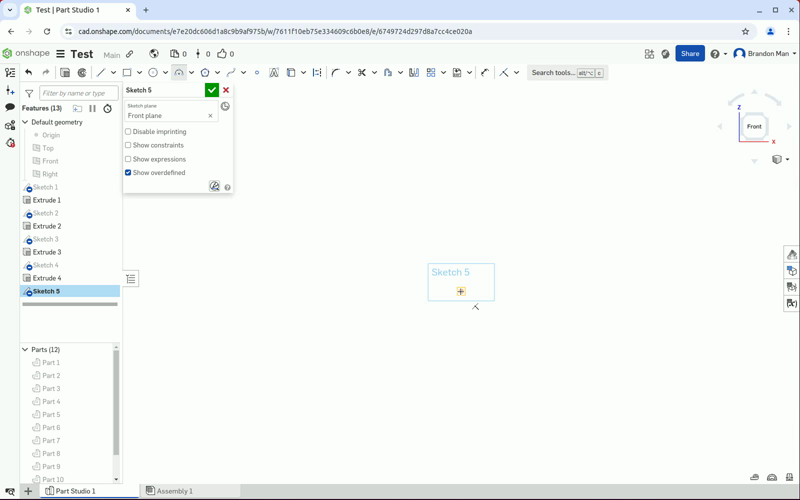
scroll(6)
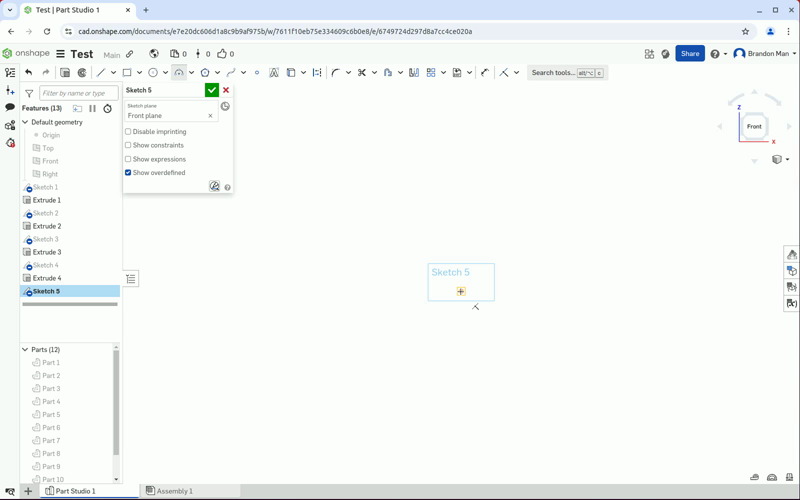
scroll(6)
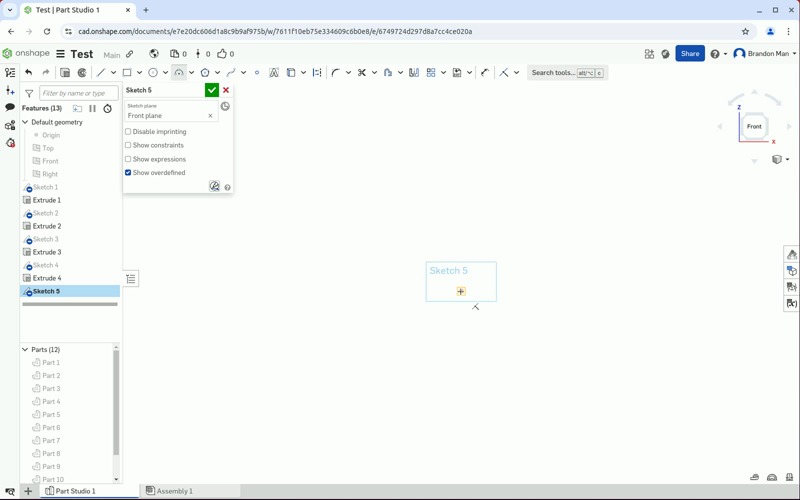
scroll(6)
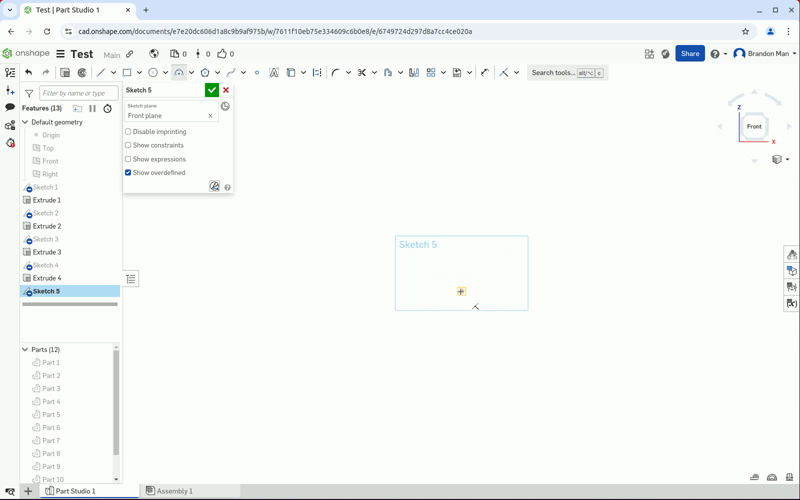
scroll(6)
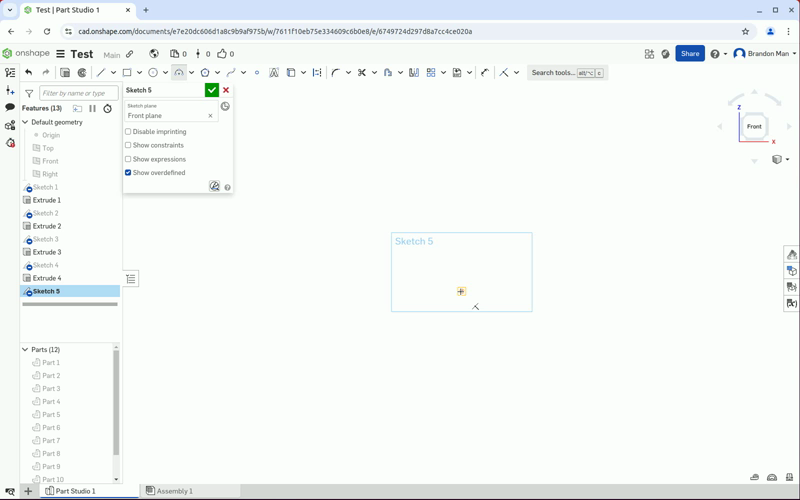
scroll(6)
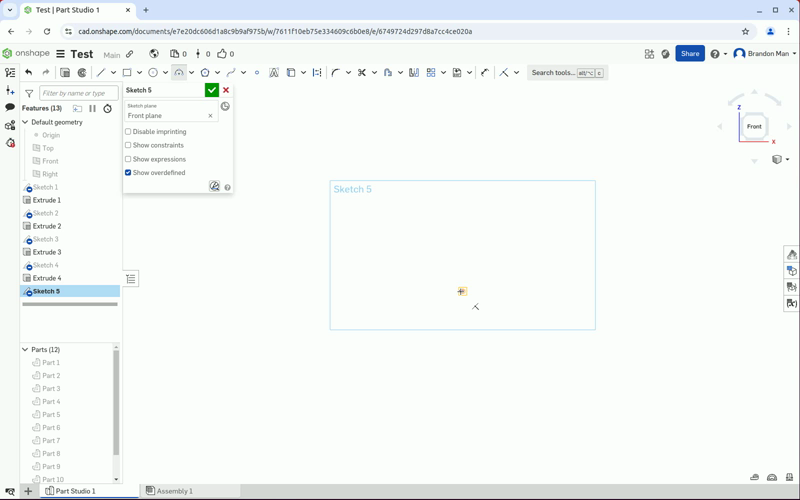
scroll(6)
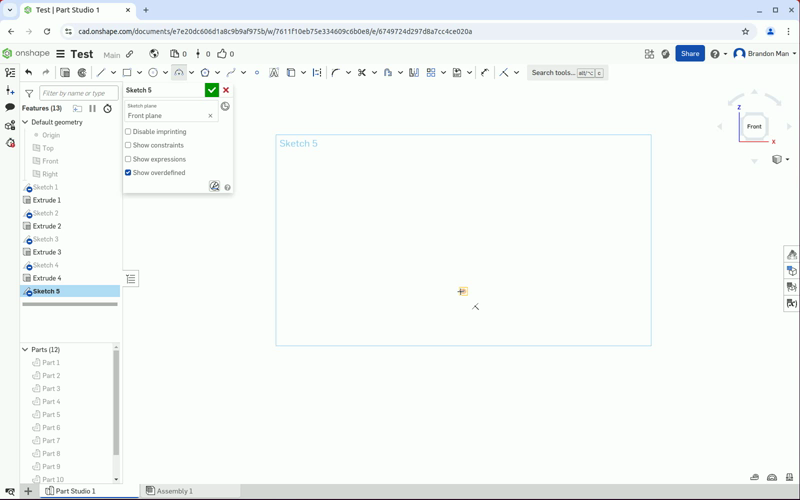
scroll(6)
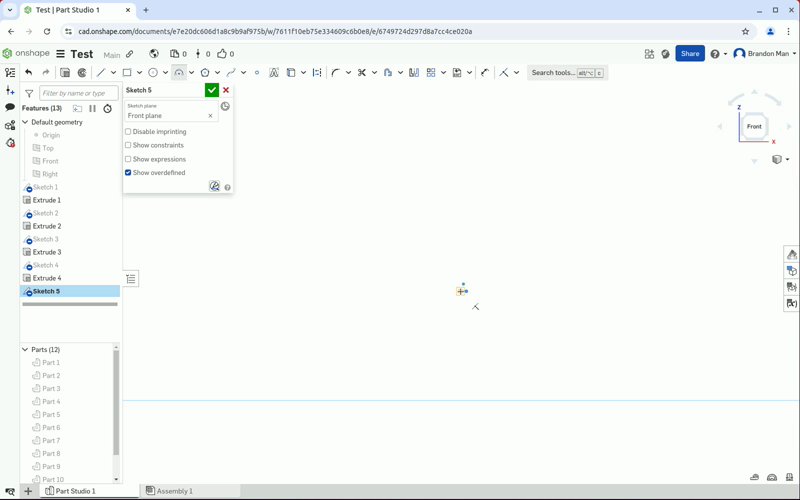
click(460, 291)
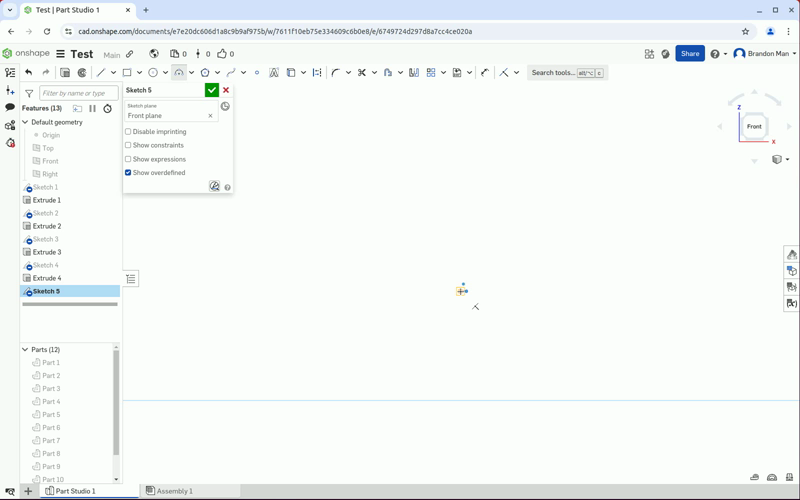
scroll(-6)
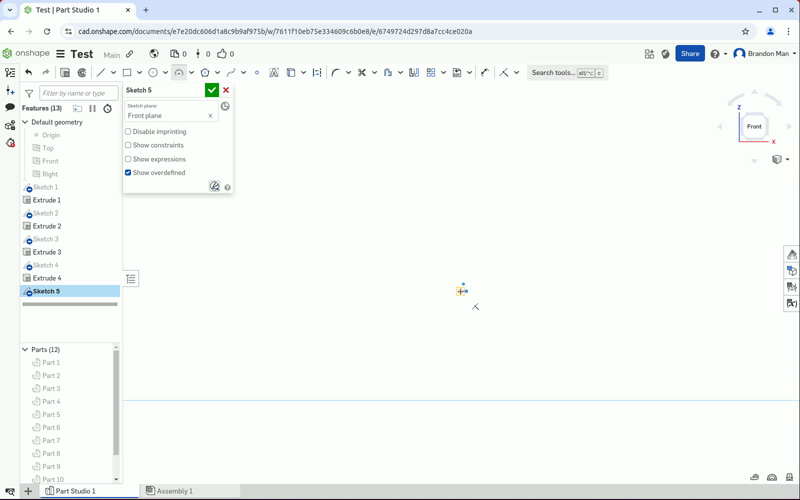
scroll(-6)
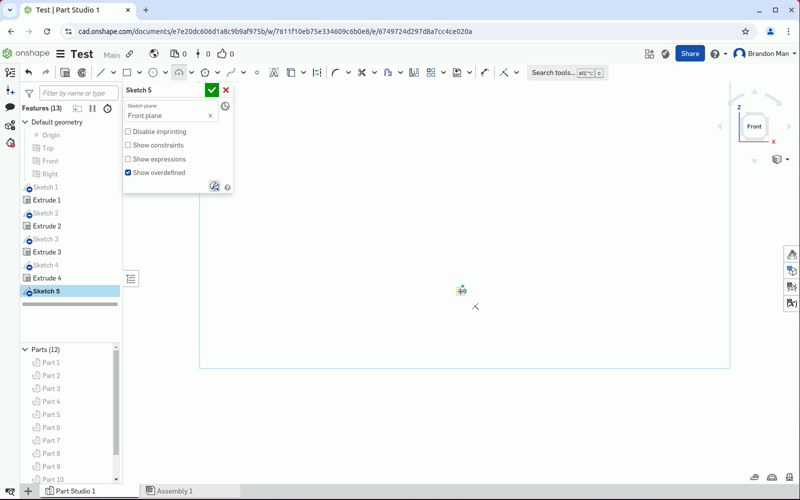
scroll(-6)
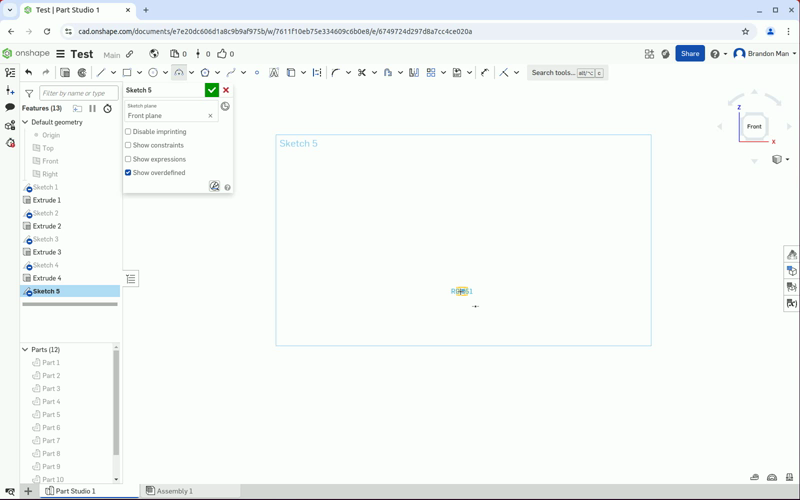
scroll(-6)
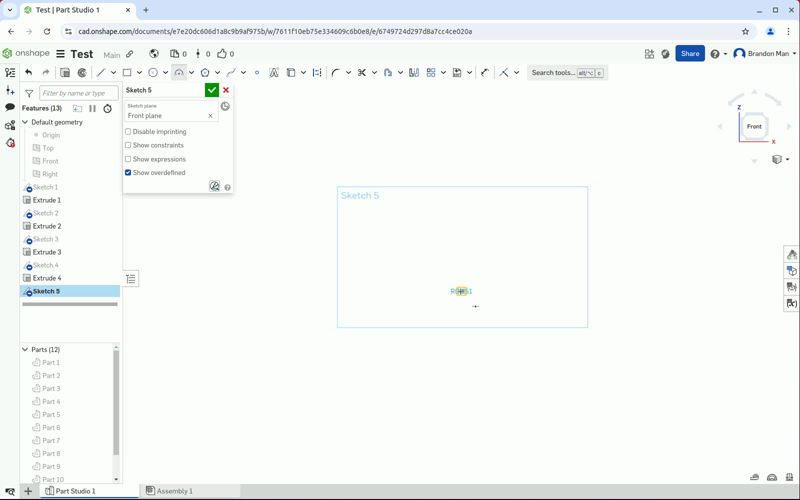
scroll(-6)
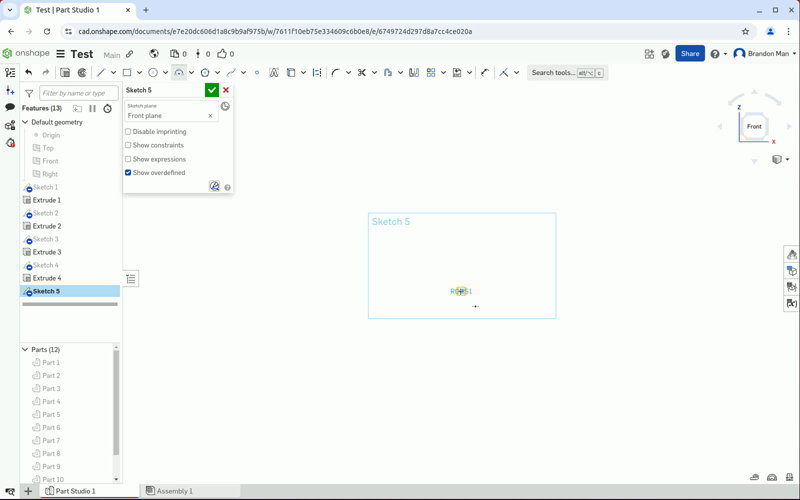
scroll(-6)
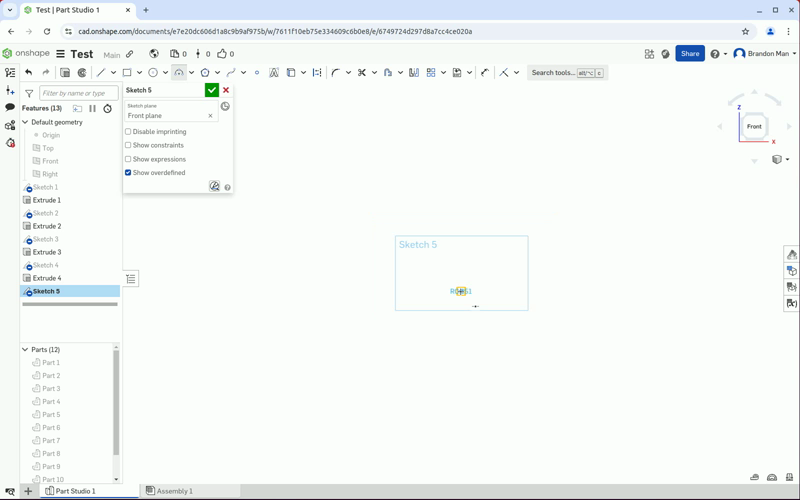
scroll(-6)
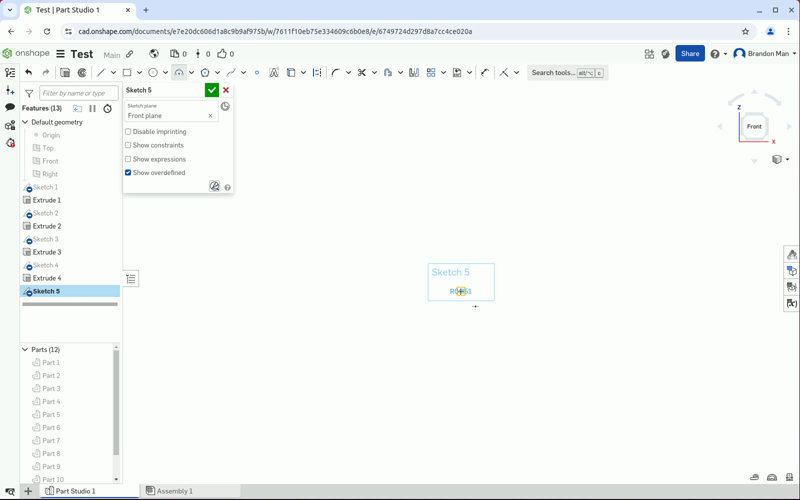
key_down(shift)
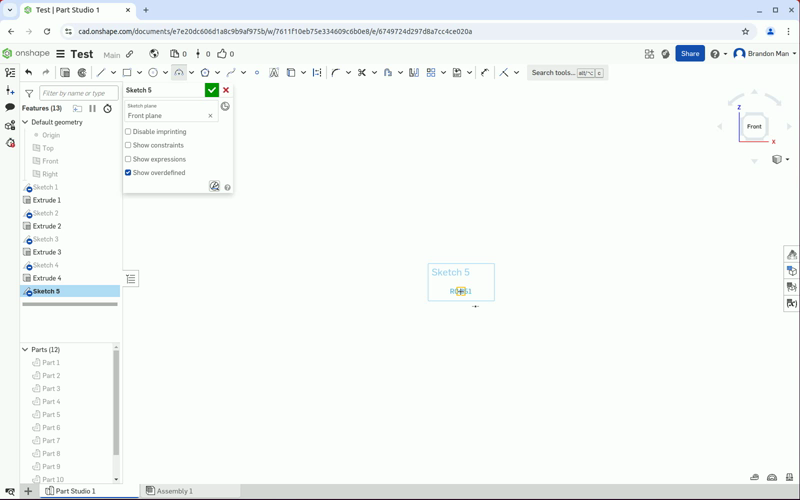
mouse_move(461, 275)
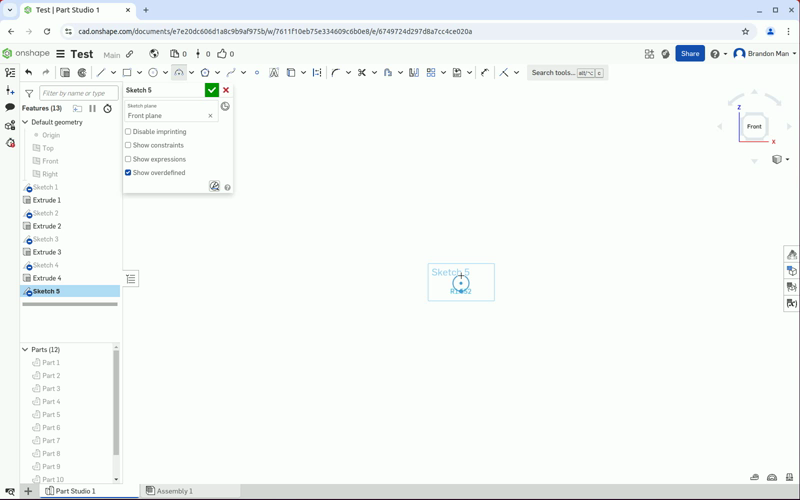
scroll(6)
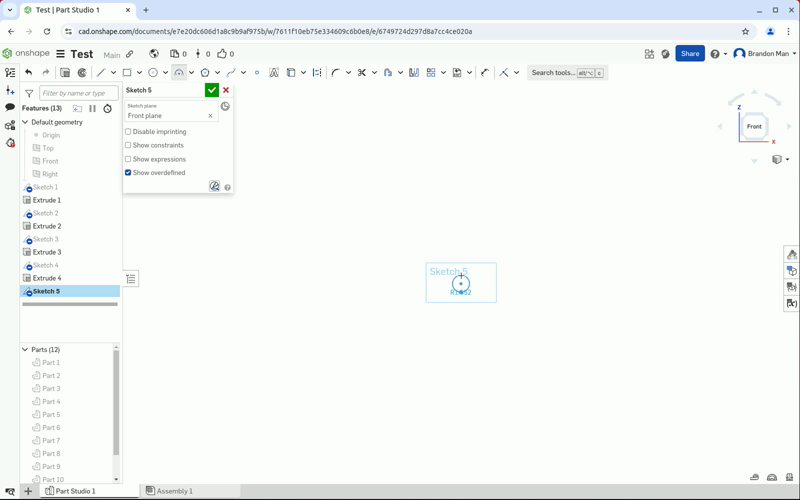
scroll(6)
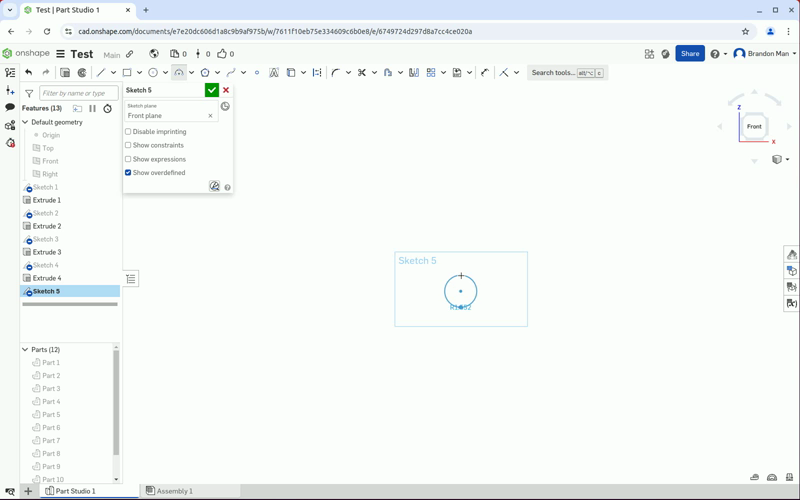
scroll(6)
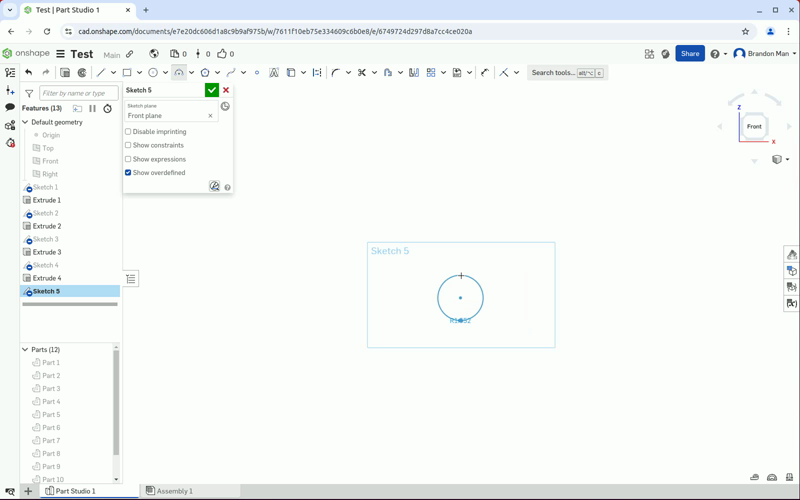
scroll(6)
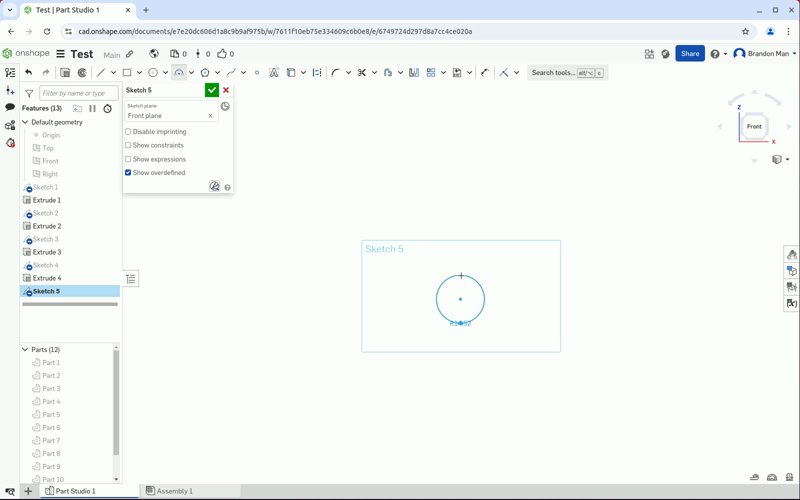
scroll(6)
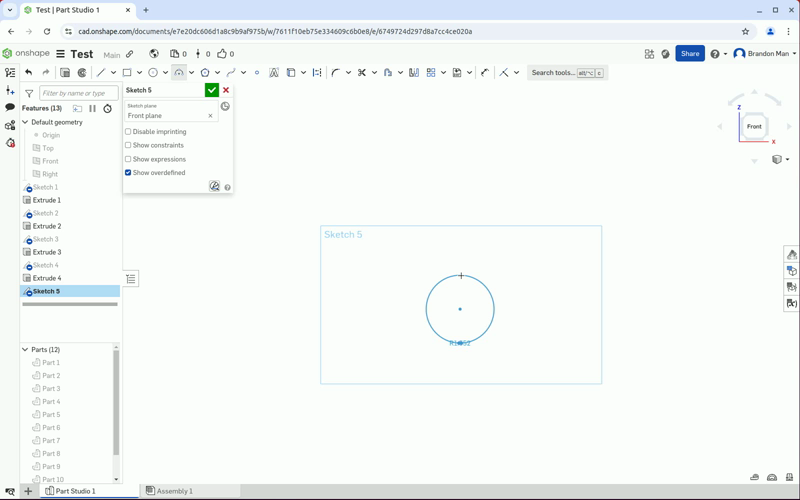
scroll(6)
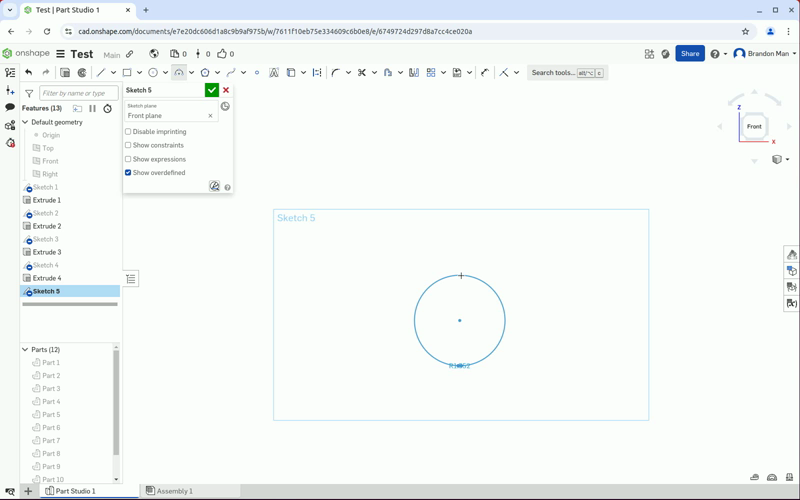
scroll(6)
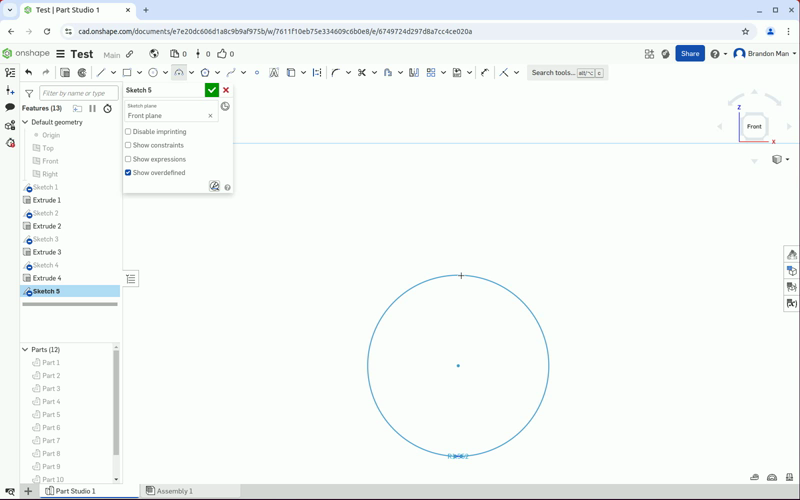
click(461, 275)
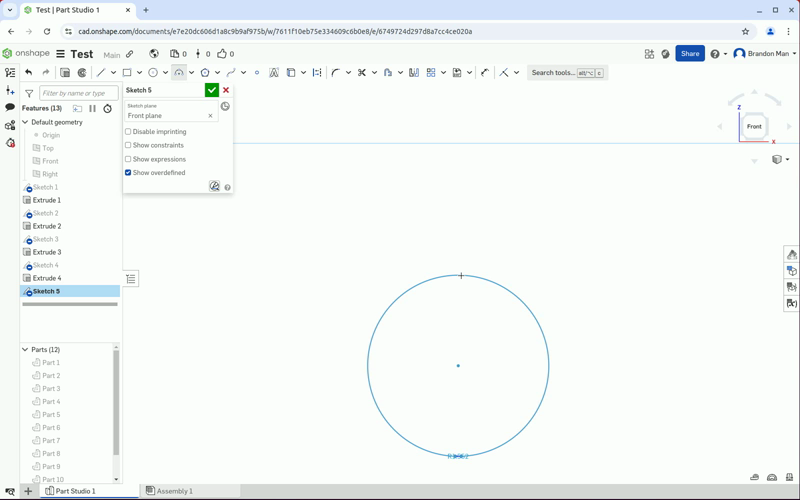
scroll(-6)
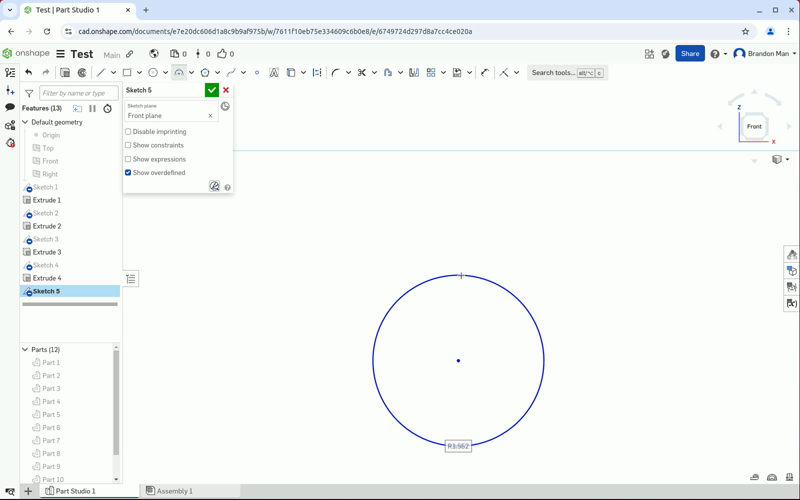
scroll(-6)
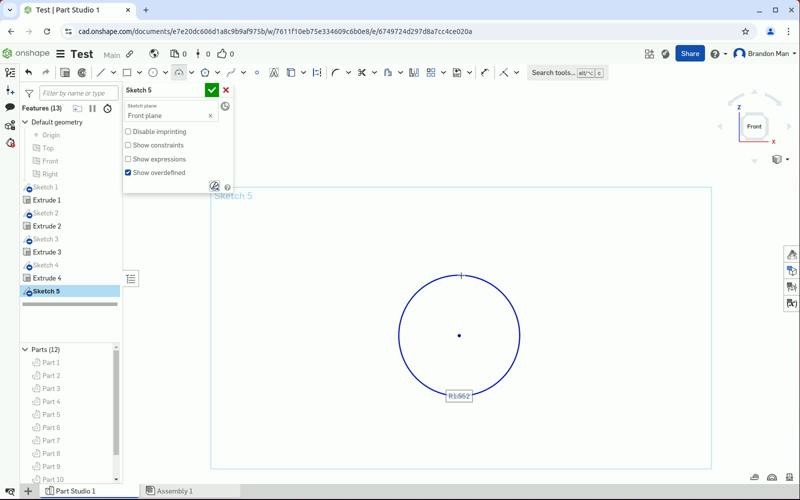
scroll(-6)
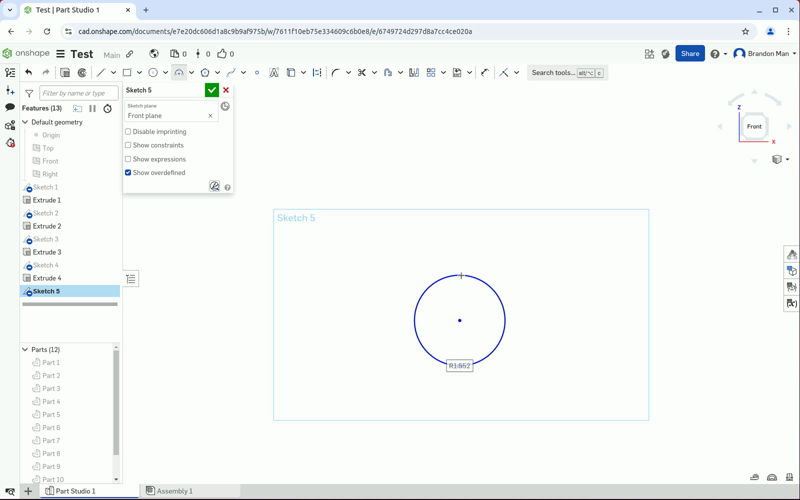
scroll(-6)
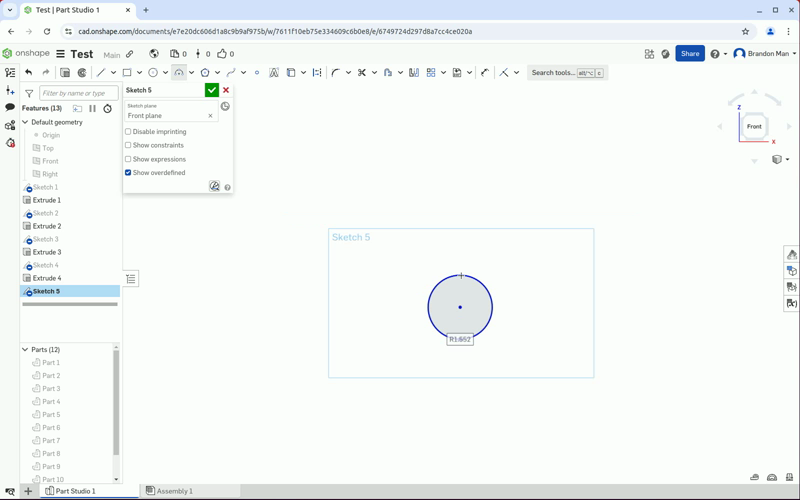
scroll(-6)
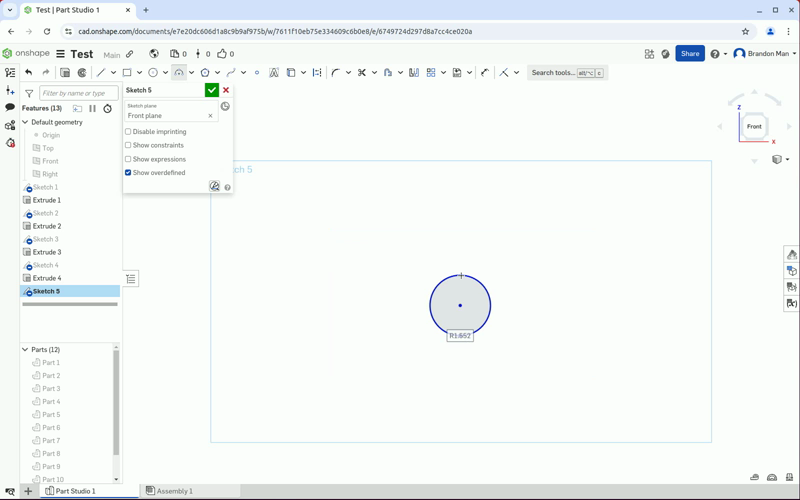
scroll(-6)
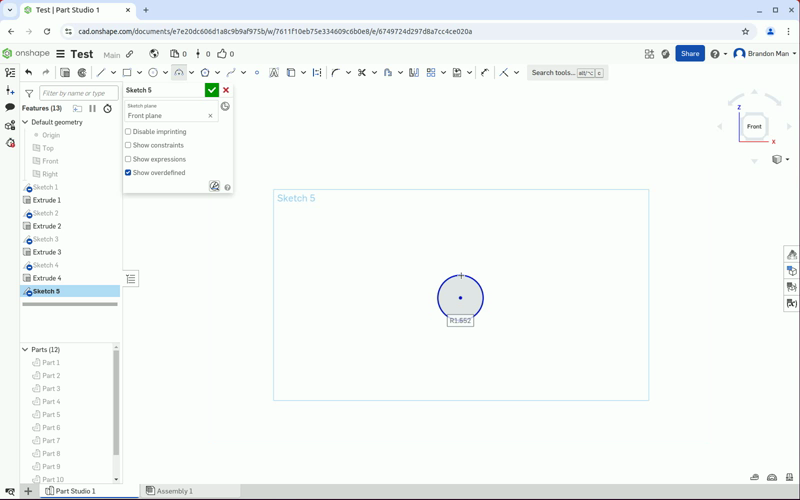
scroll(-6)
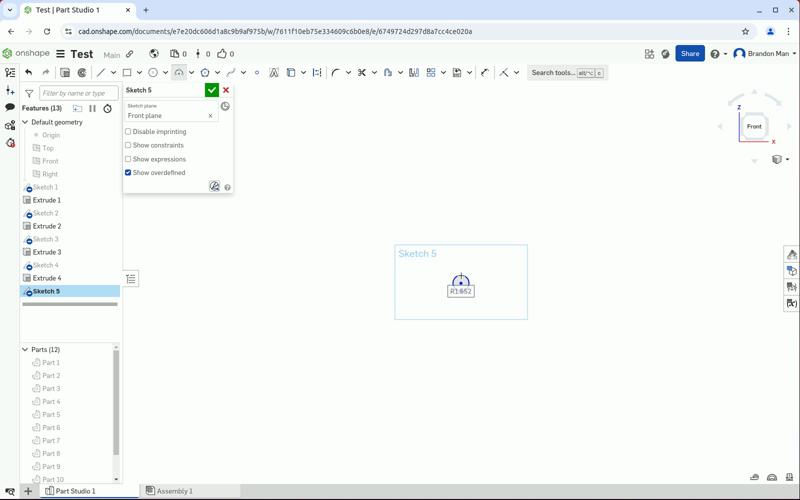
key_up(shift)
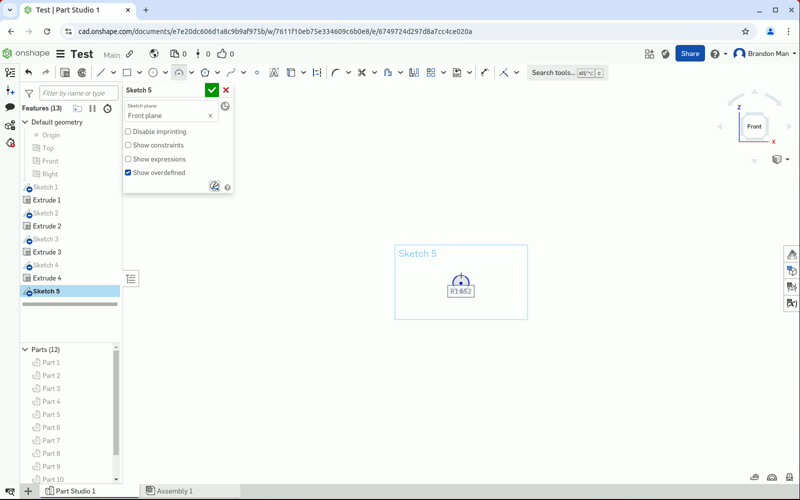
key(esc)
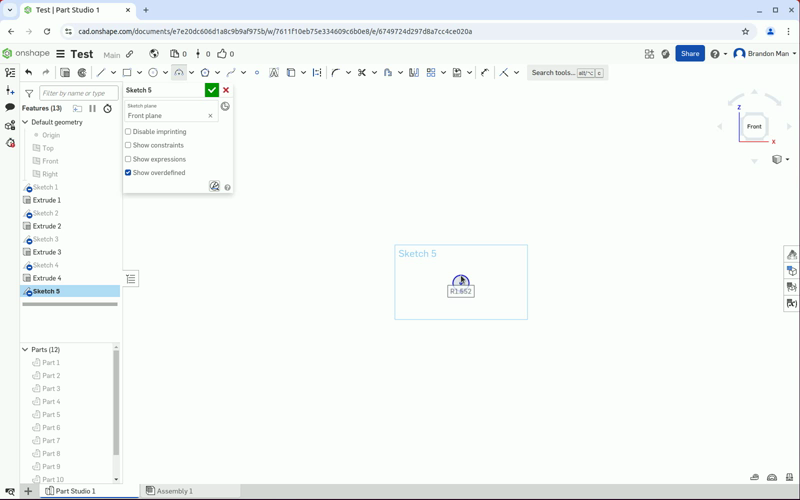
key(c)
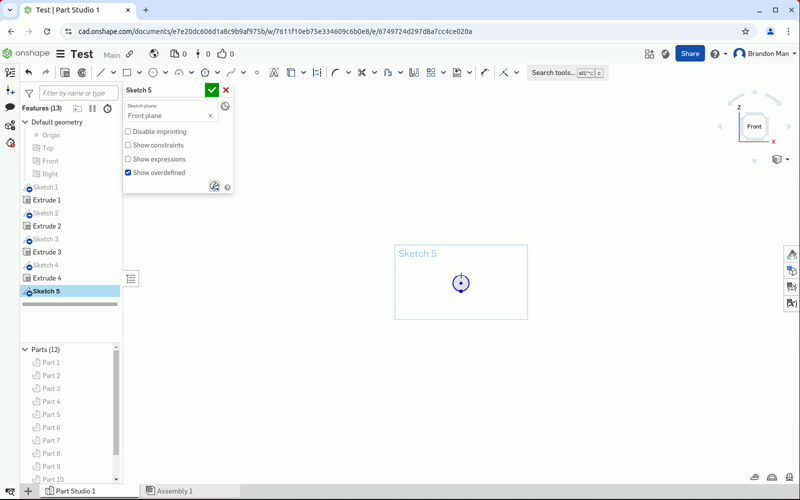
key_down(shift)
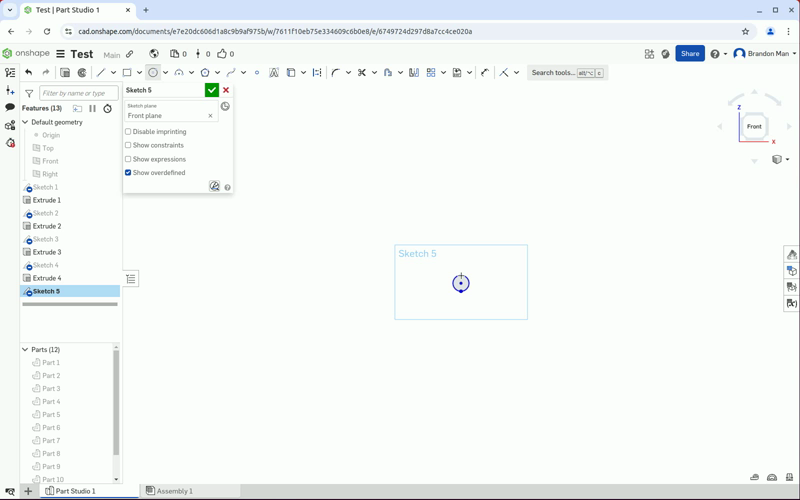
mouse_move(460, 281)
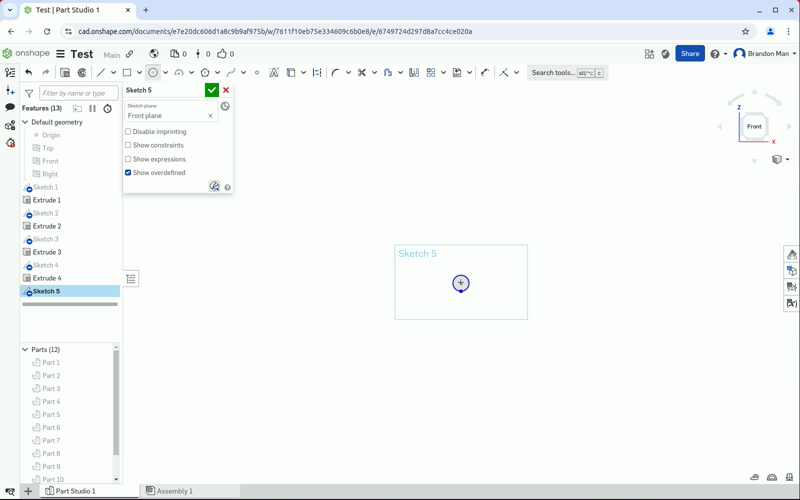
scroll(6)
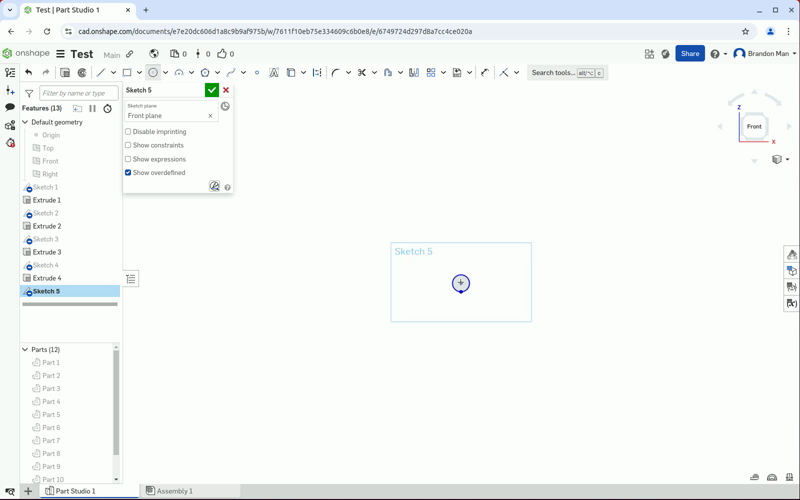
scroll(6)
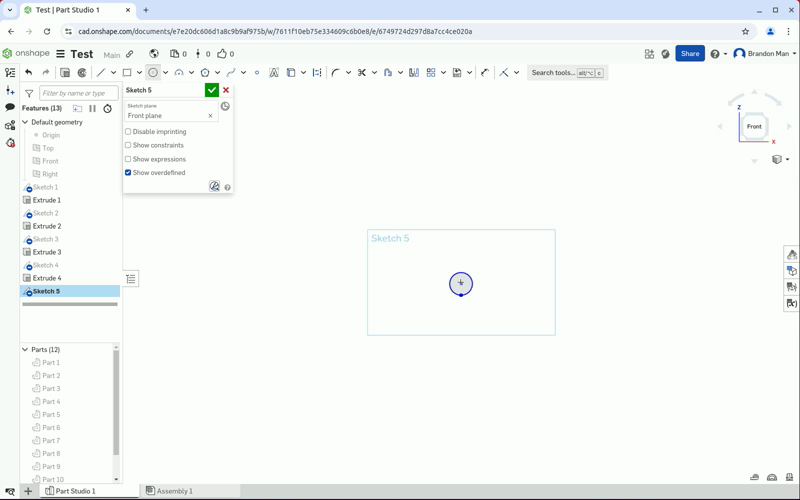
scroll(6)
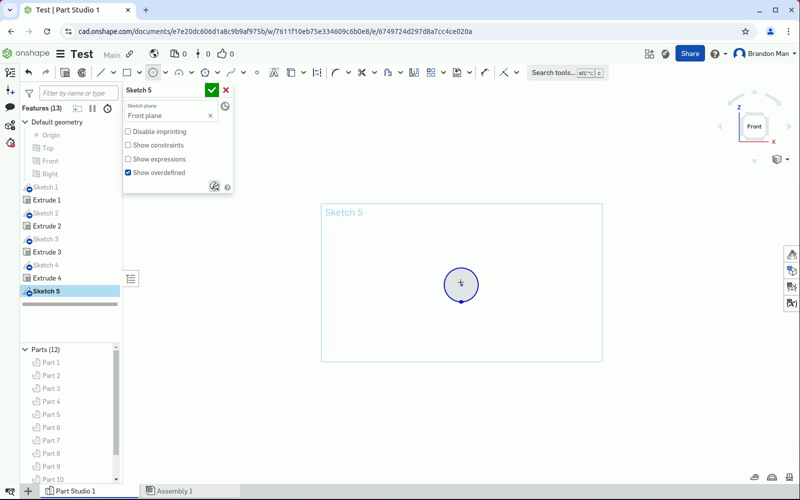
scroll(6)
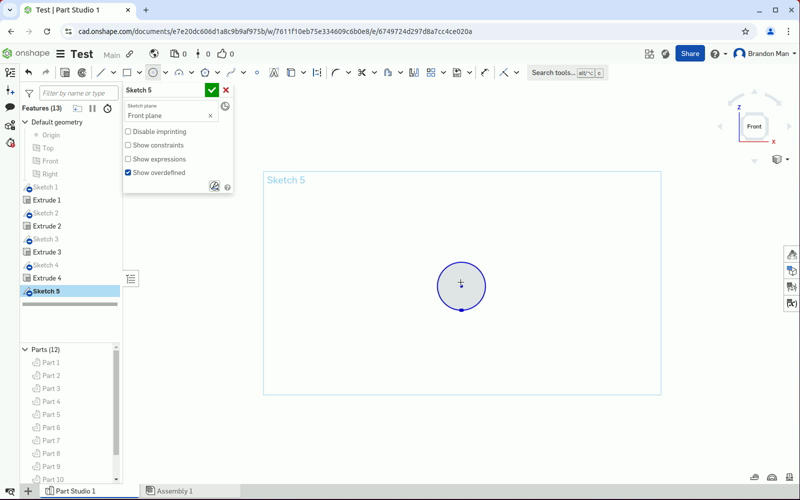
scroll(6)
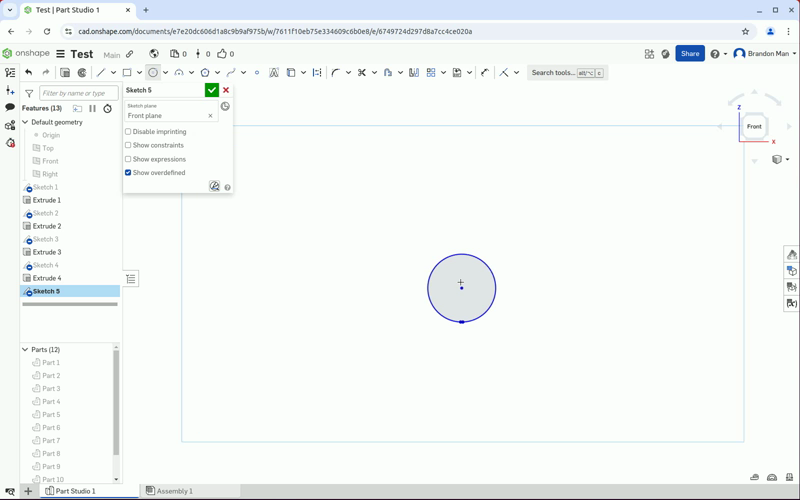
scroll(6)
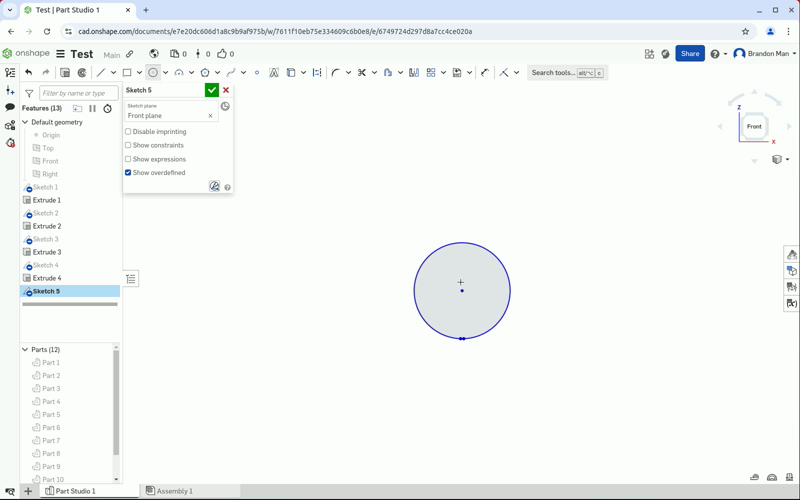
scroll(6)
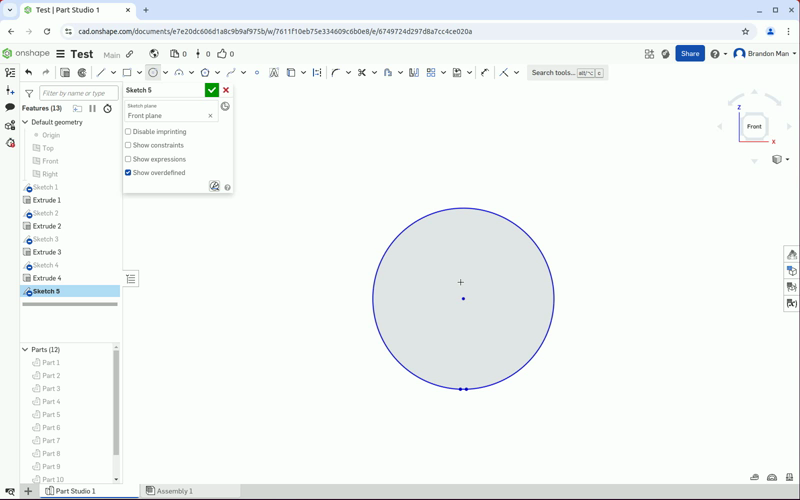
click(460, 281)
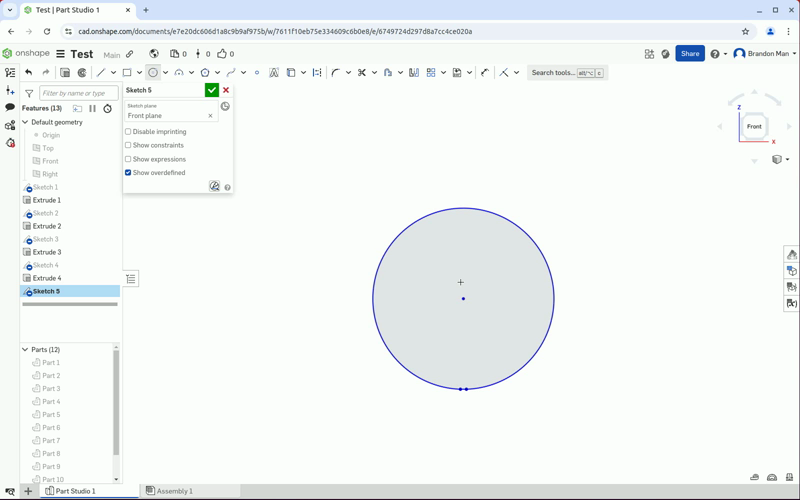
scroll(-6)
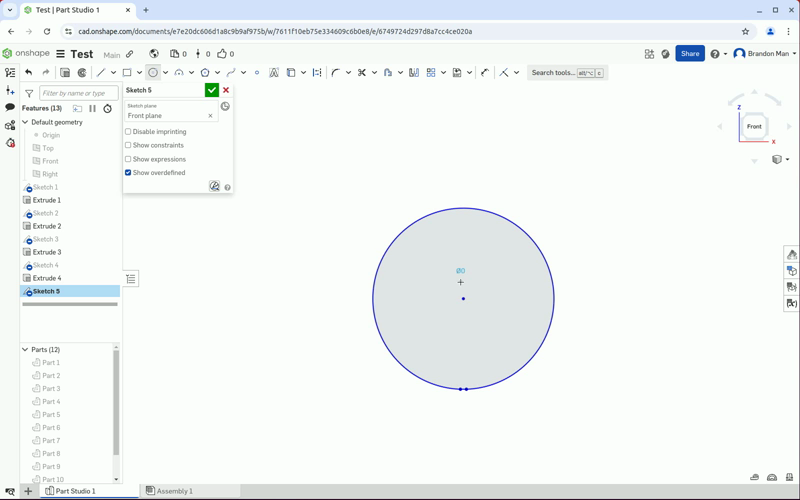
scroll(-6)
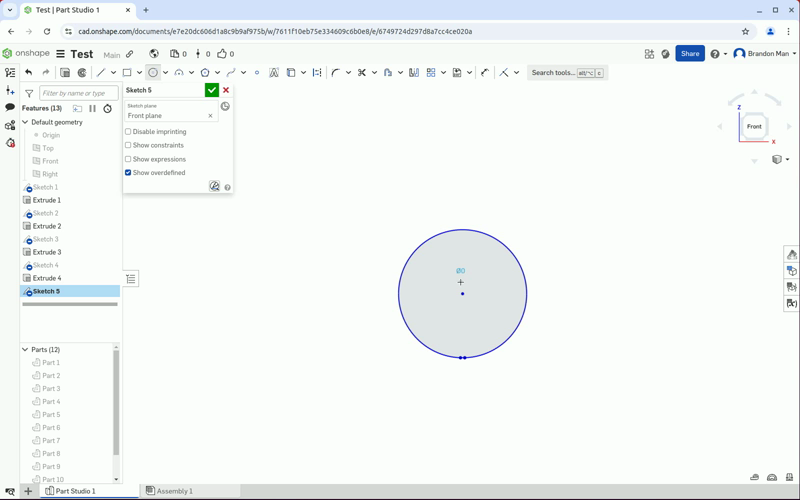
scroll(-6)
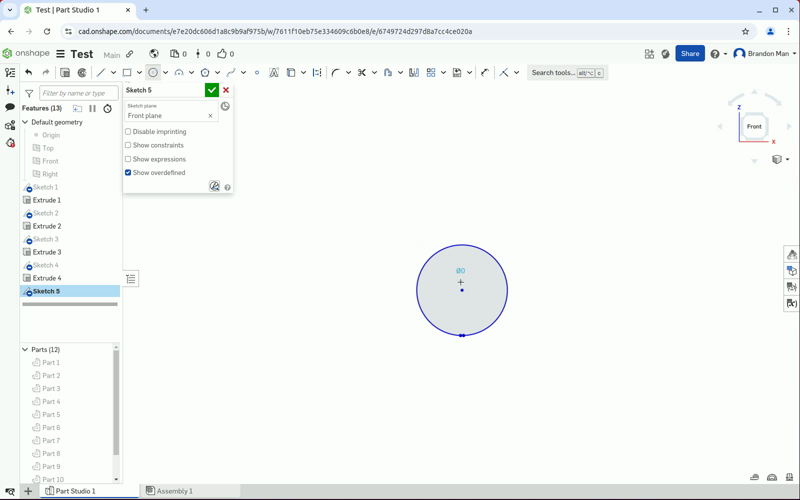
scroll(-6)
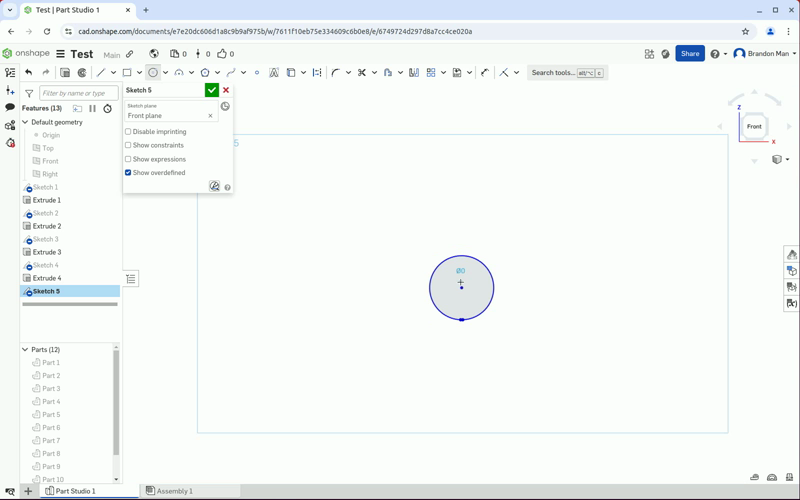
scroll(-6)
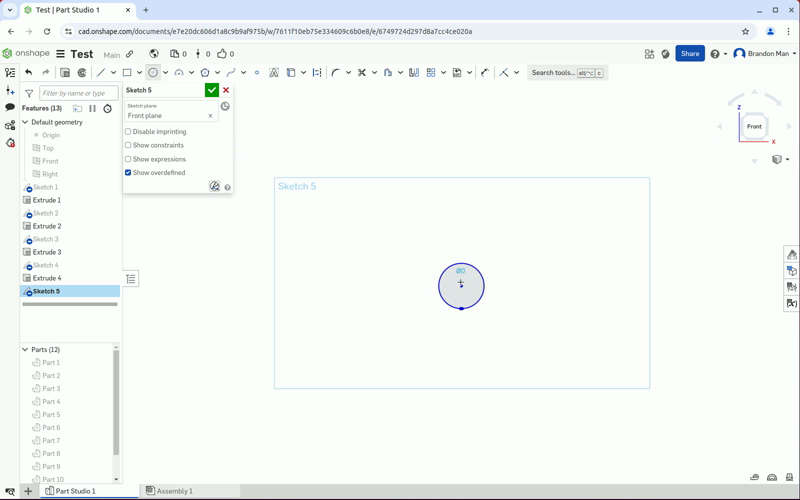
scroll(-6)
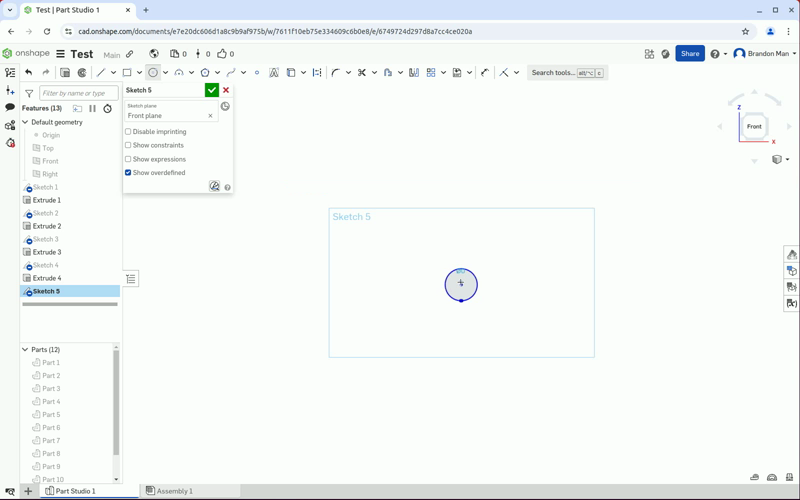
scroll(-6)
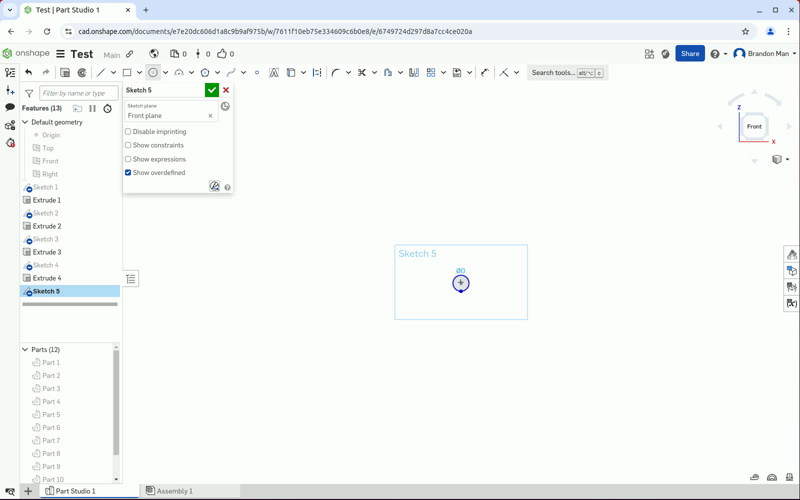
key_up(shift)
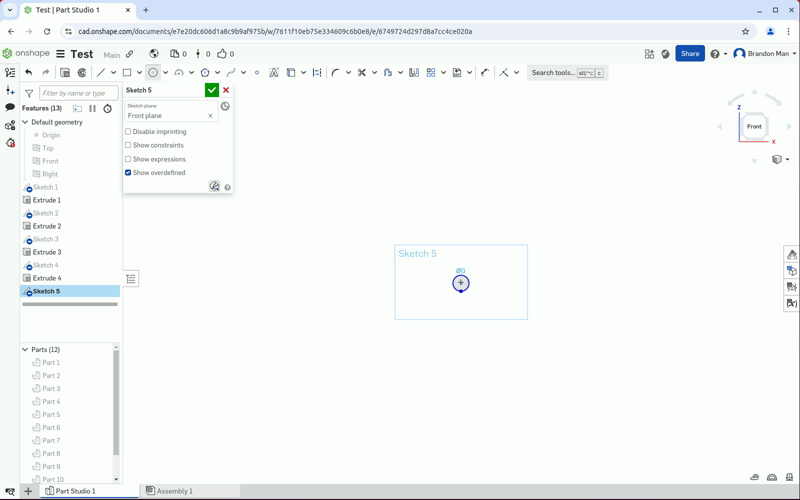
mouse_move(463, 281)
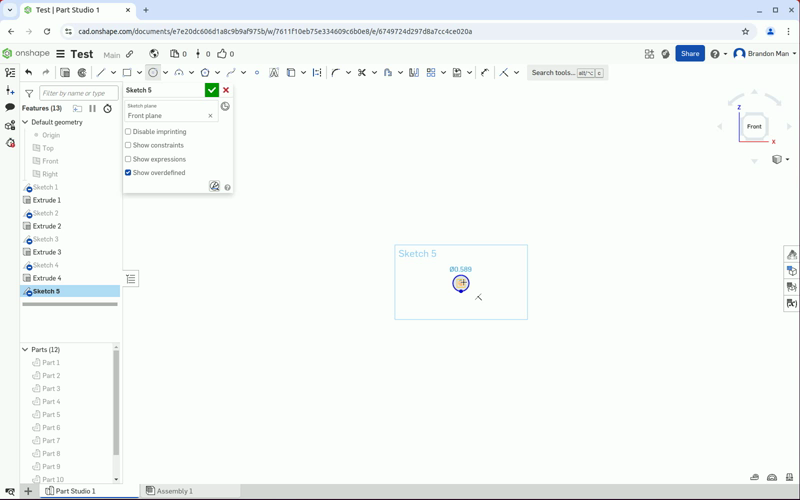
scroll(6)
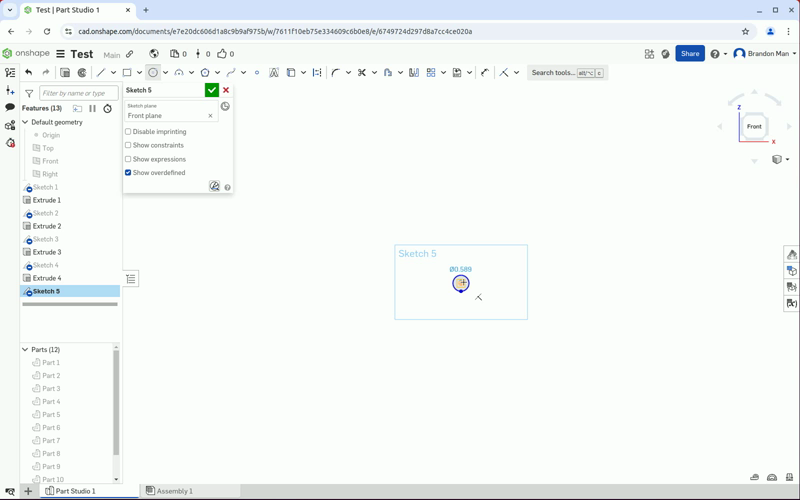
scroll(6)
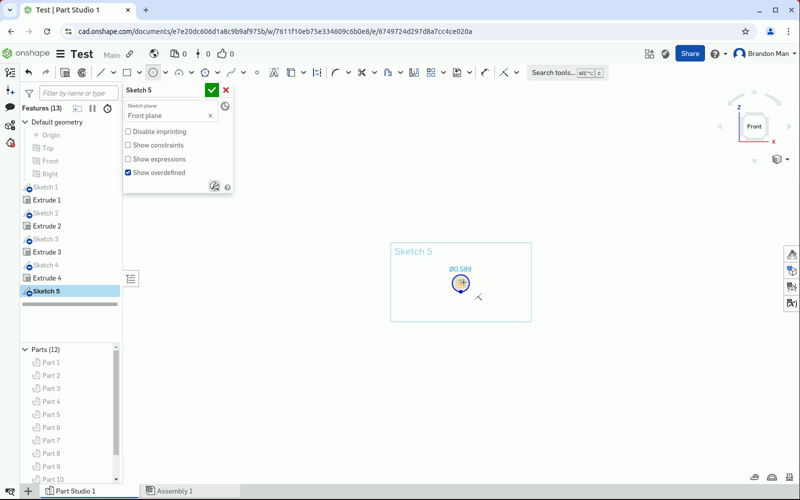
scroll(6)
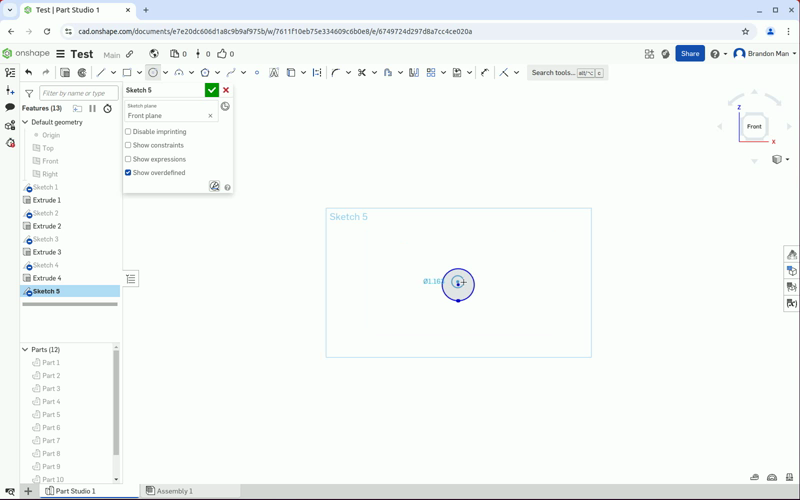
scroll(6)
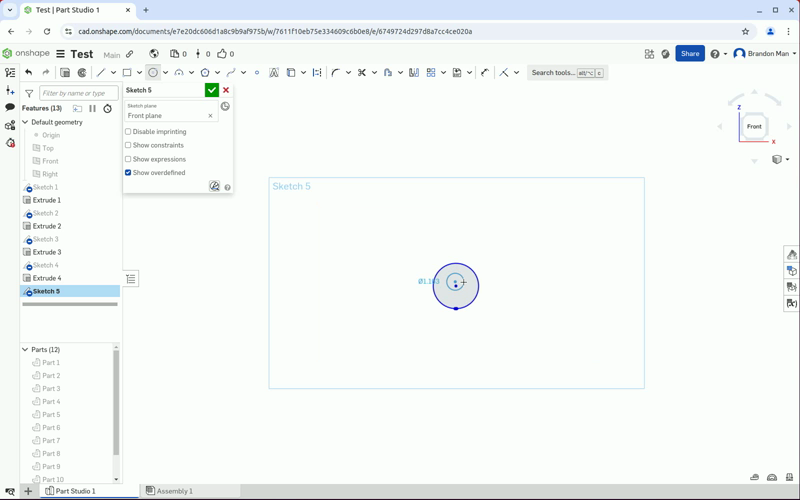
scroll(6)
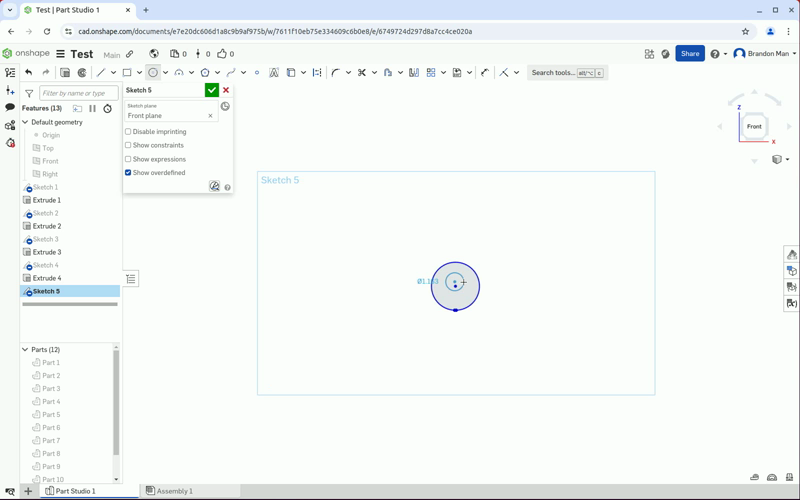
scroll(6)
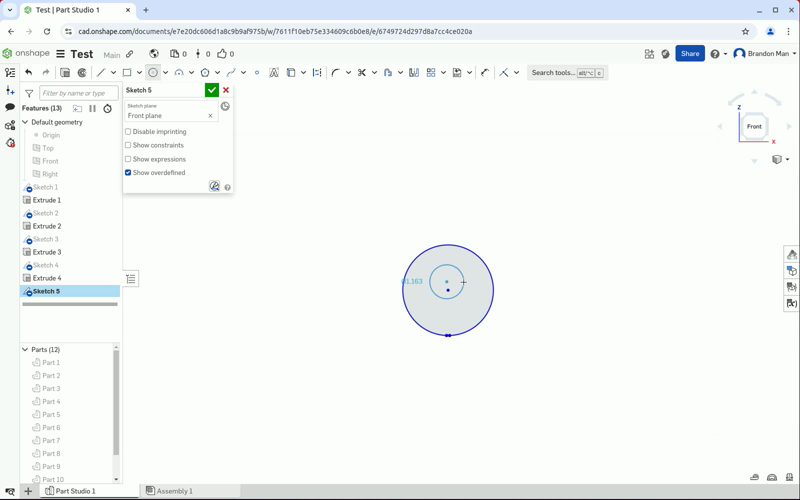
scroll(6)
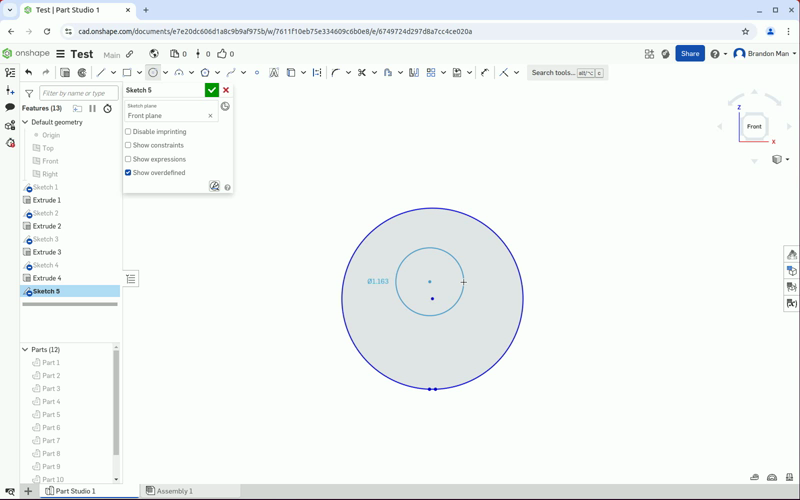
click(463, 281)
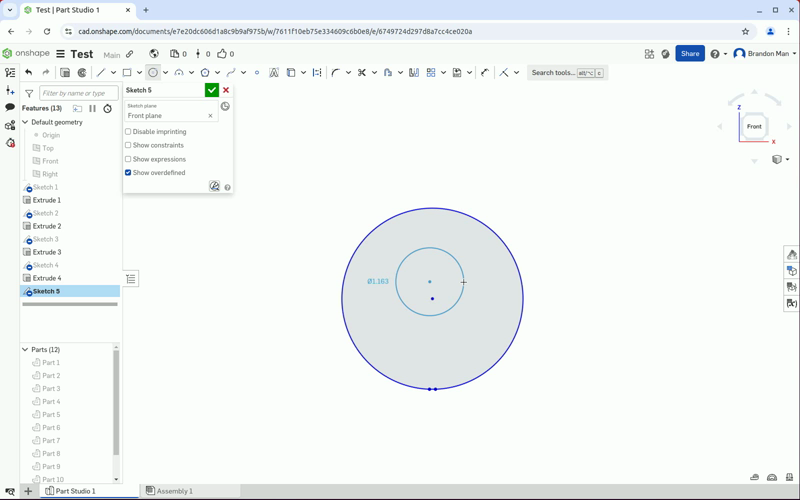
scroll(-6)
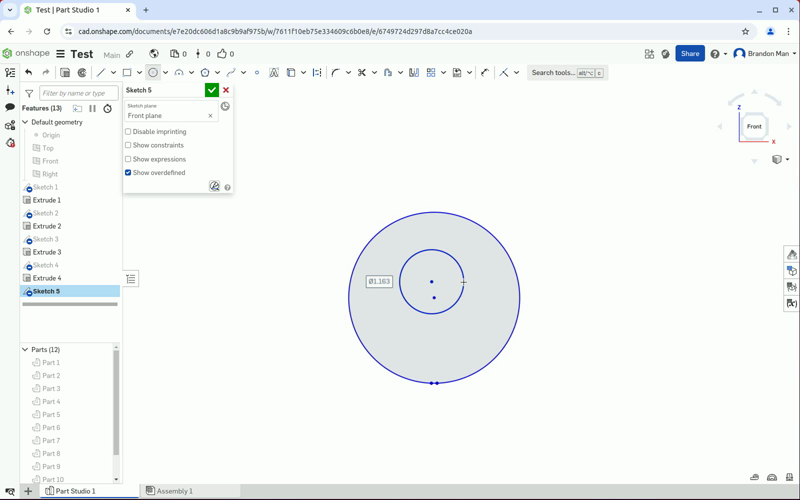
scroll(-6)
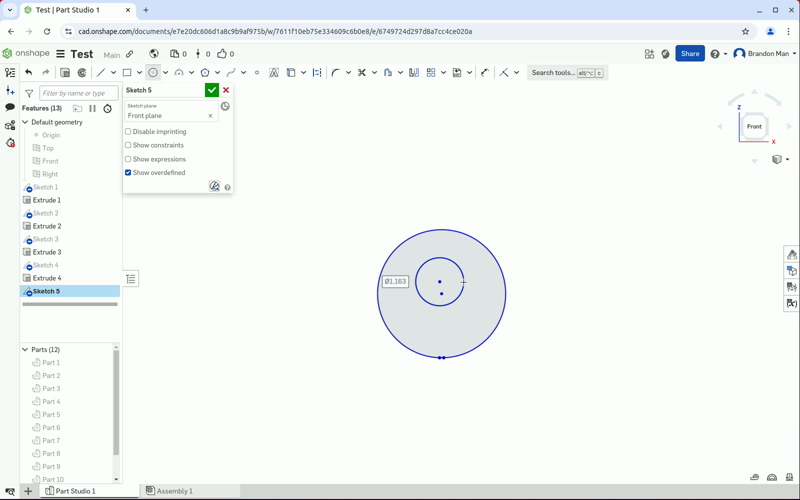
scroll(-6)
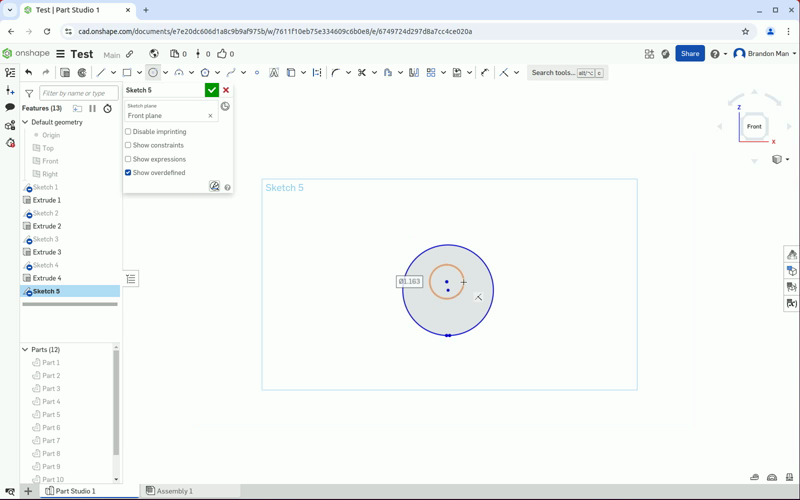
scroll(-6)
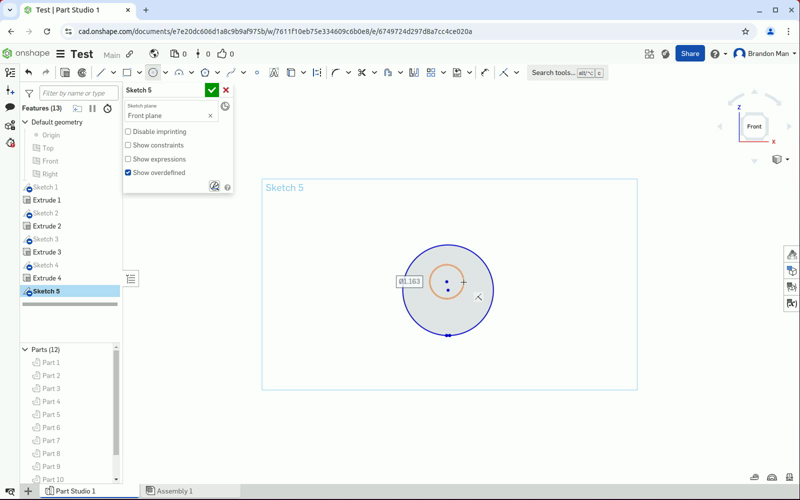
scroll(-6)
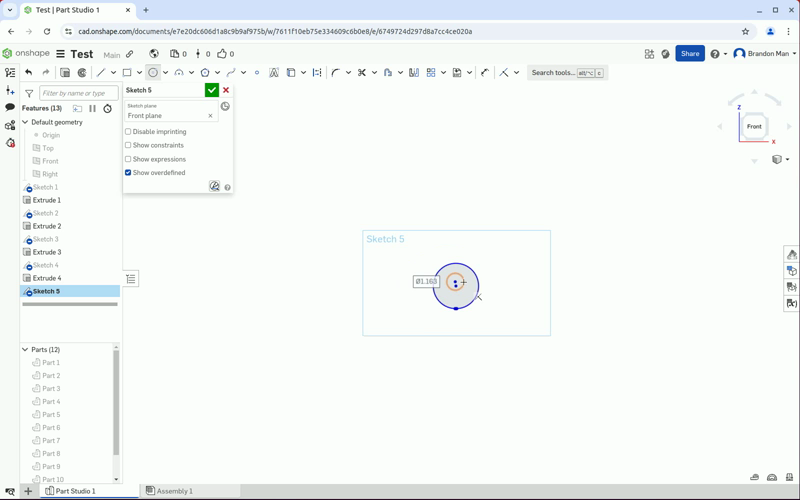
scroll(-6)
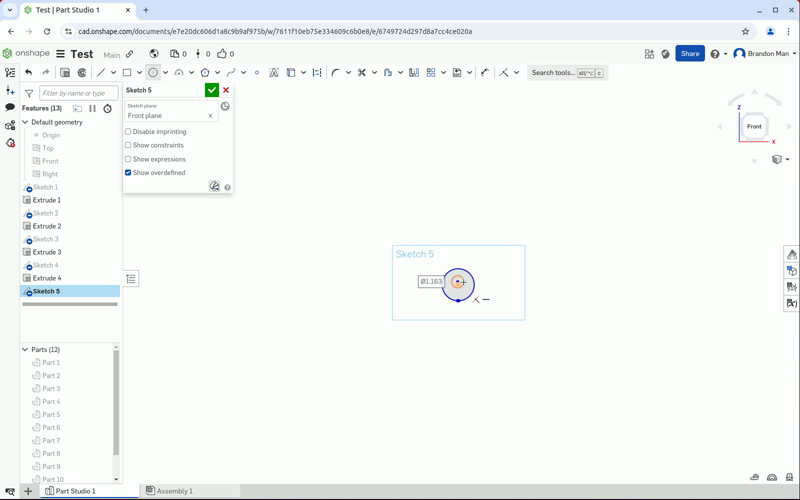
scroll(-6)
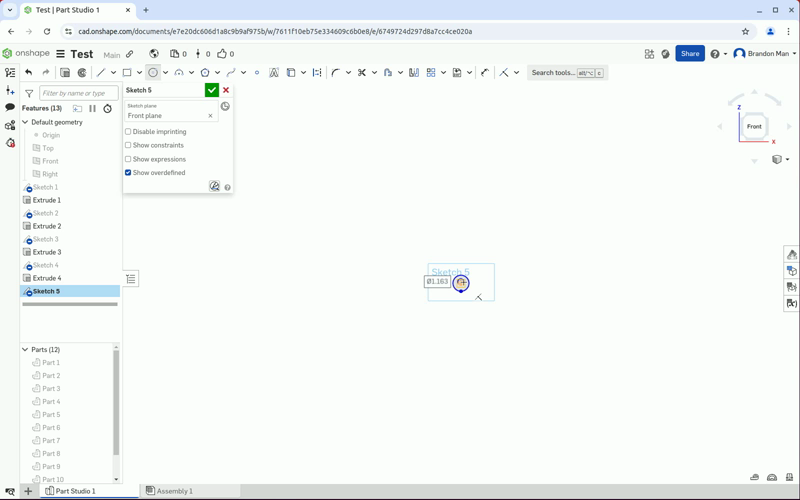
key(esc)
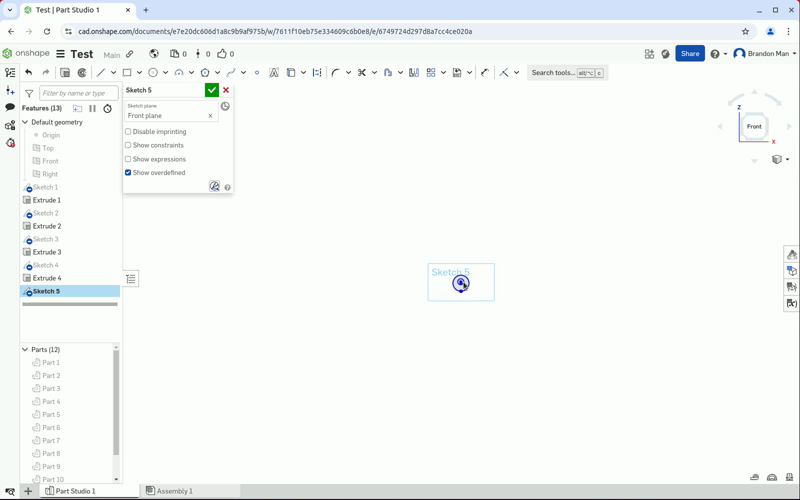
mouse_move(467, 281)
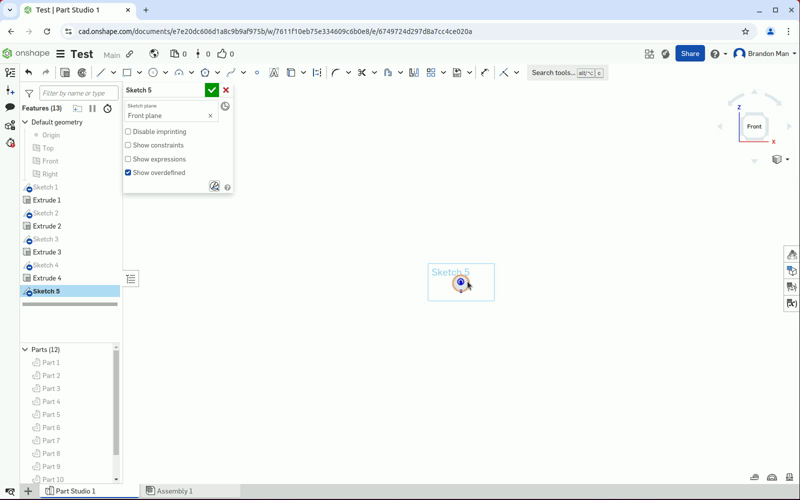
scroll(6)
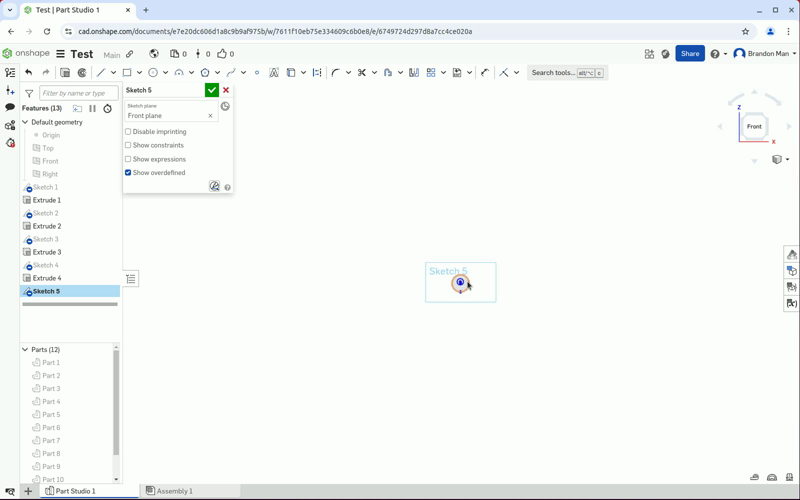
scroll(6)
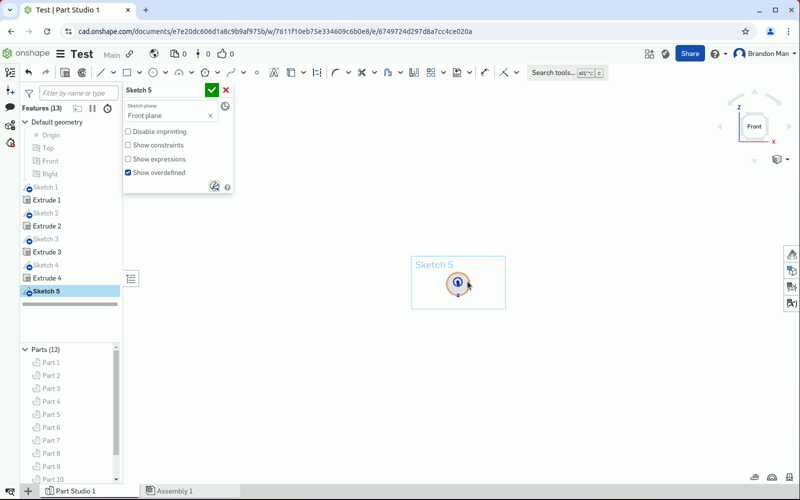
scroll(6)
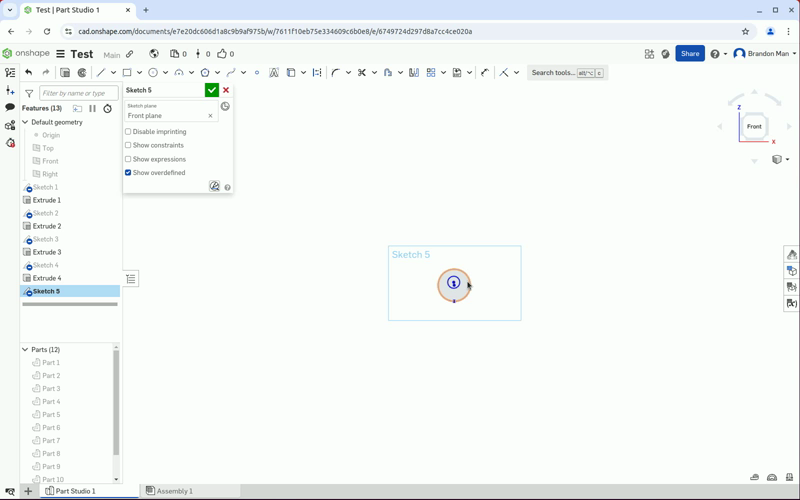
scroll(6)
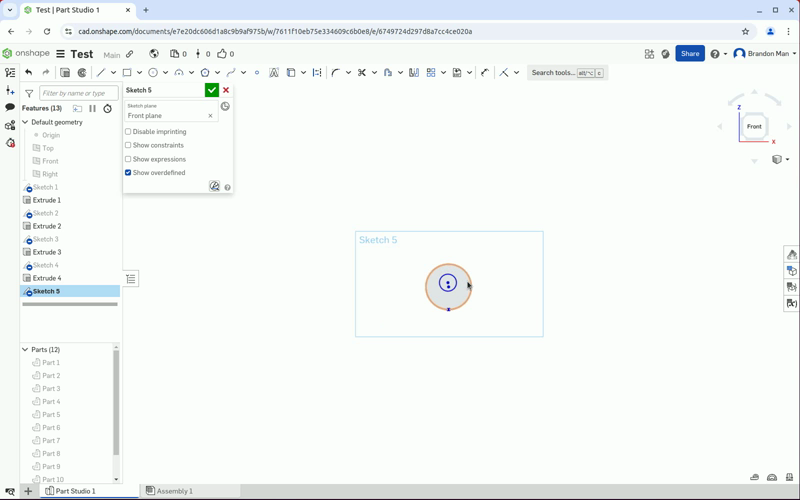
scroll(6)
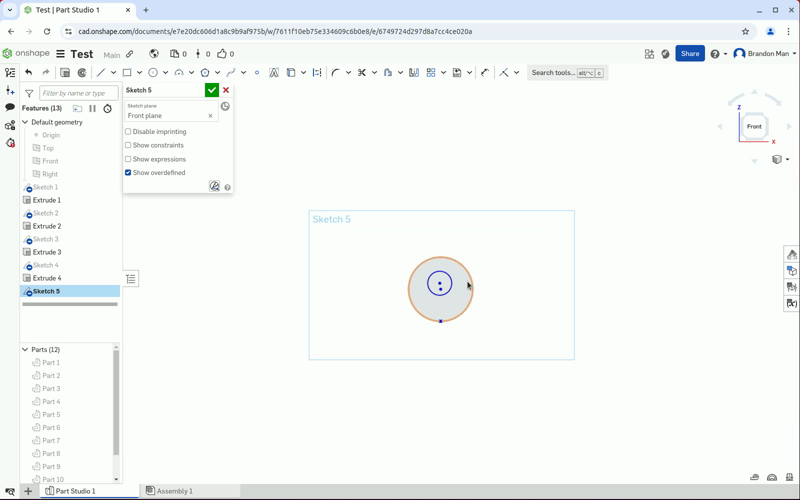
scroll(6)
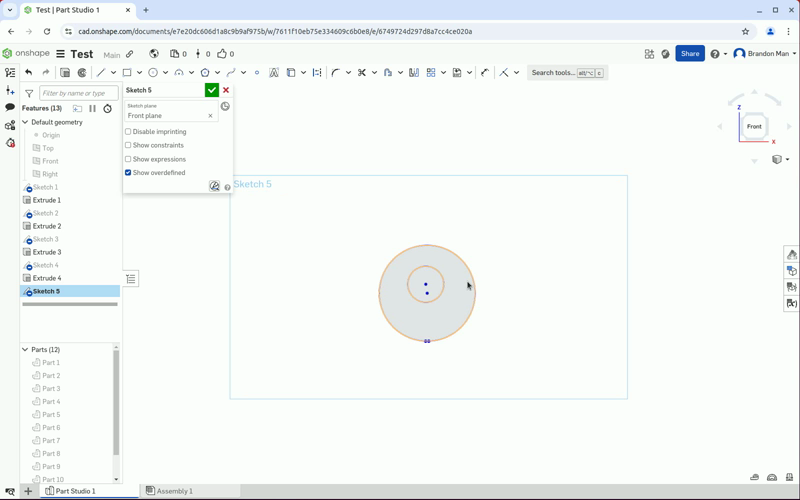
scroll(6)
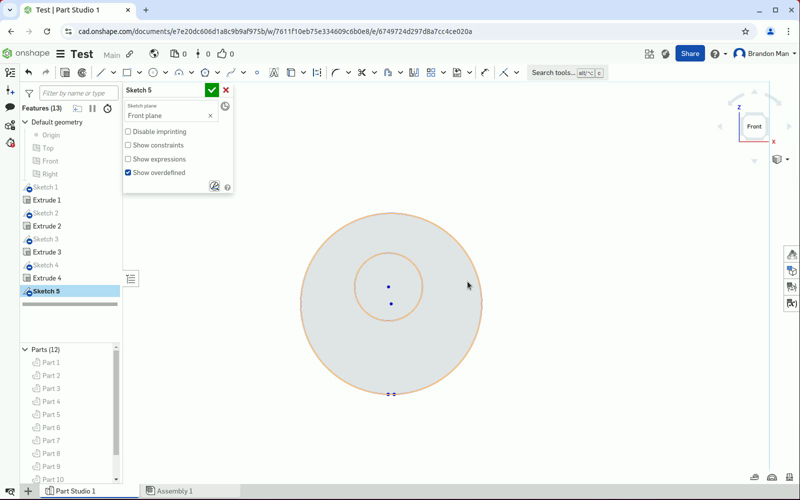
click(467, 281)
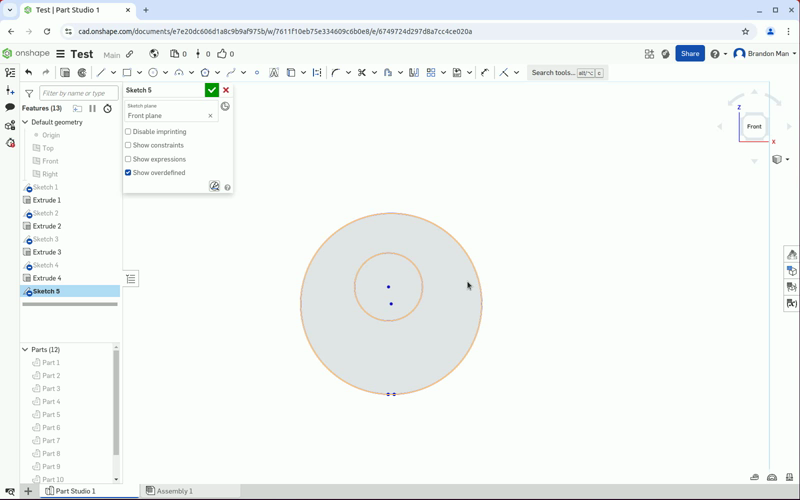
scroll(-6)
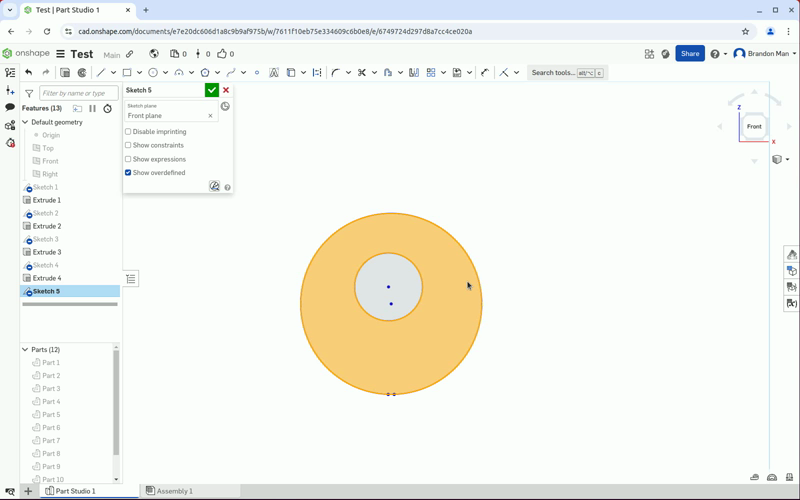
scroll(-6)
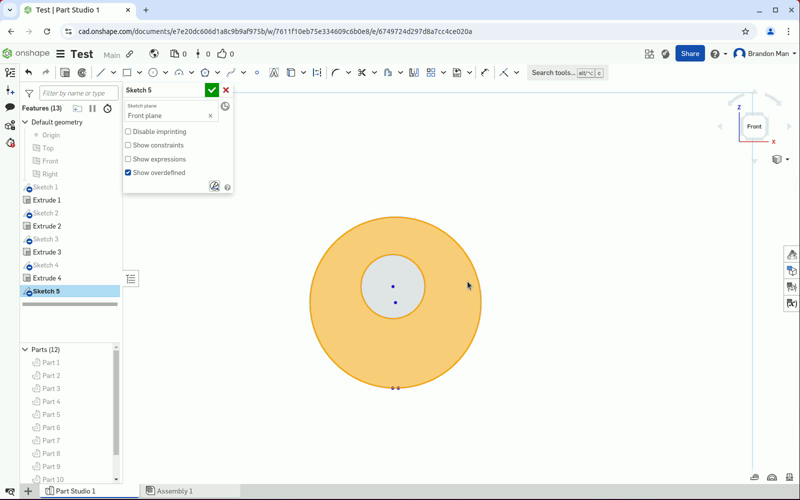
scroll(-6)
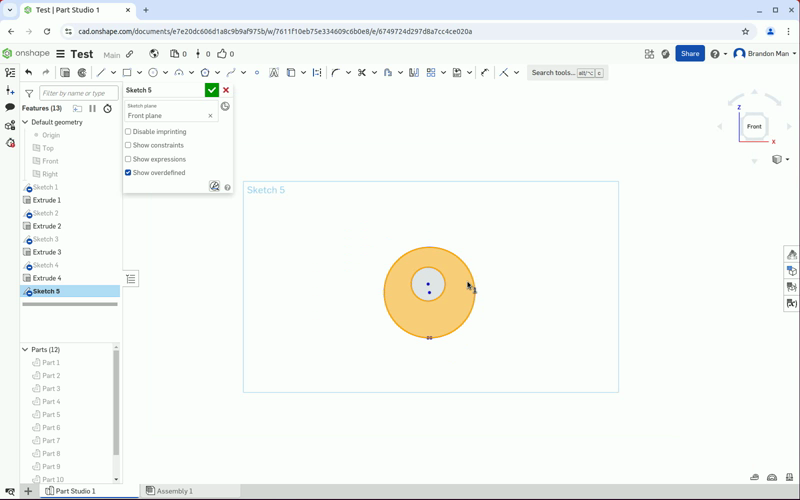
scroll(-6)
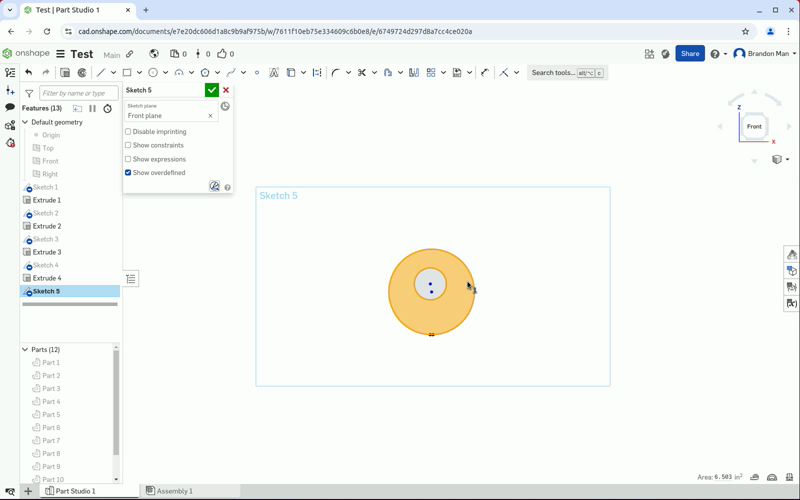
scroll(-6)
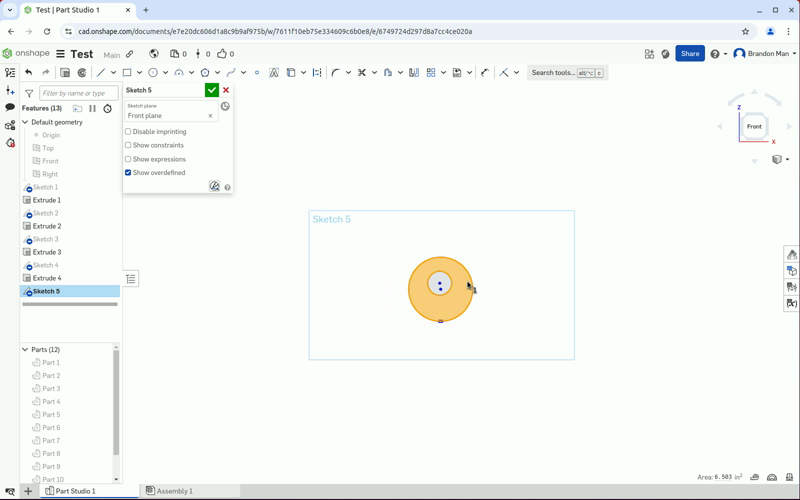
scroll(-6)
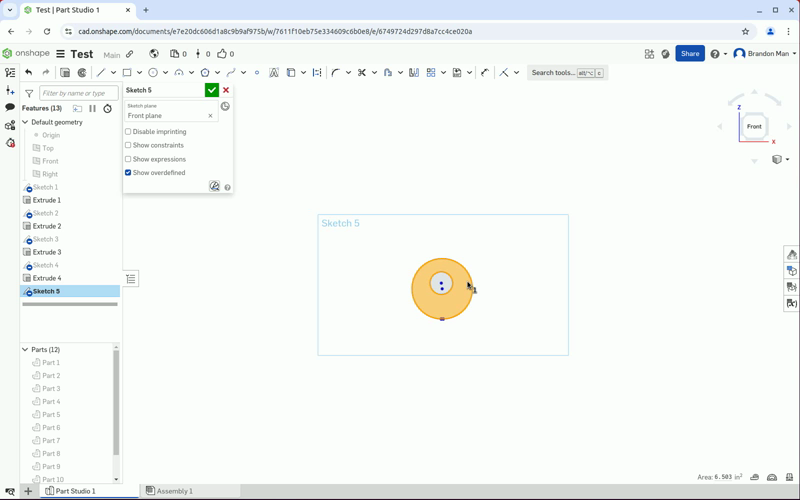
scroll(-6)
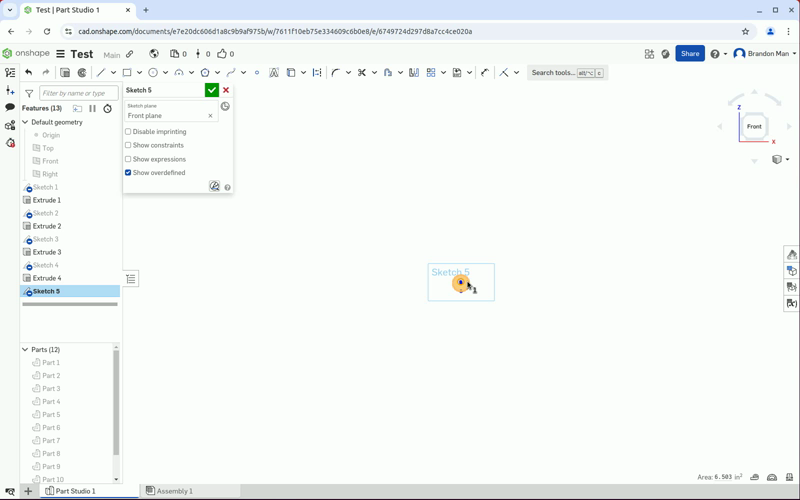
mouse_move(69, 352)
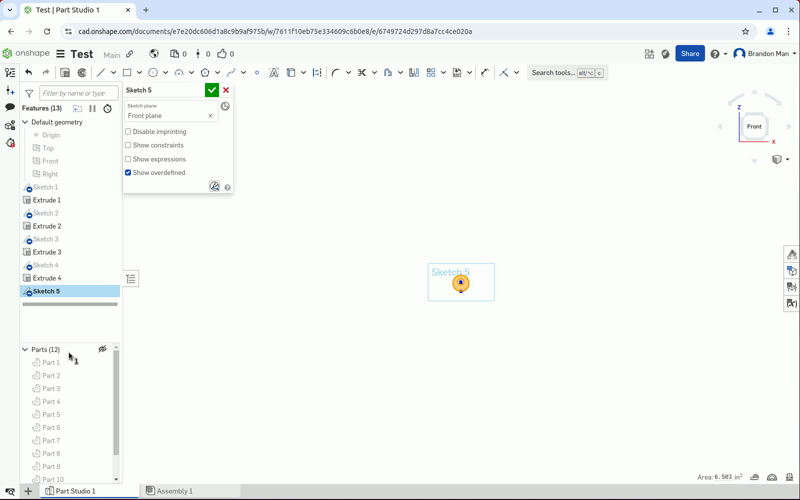
key(shift+y)
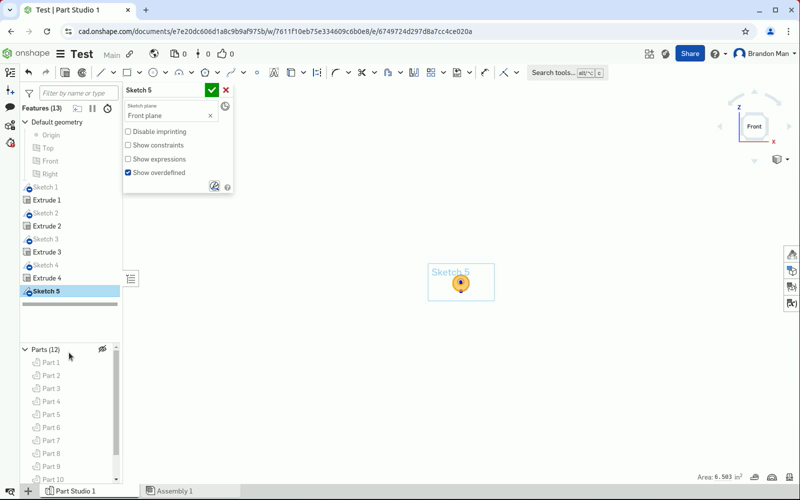
key(shift+e)
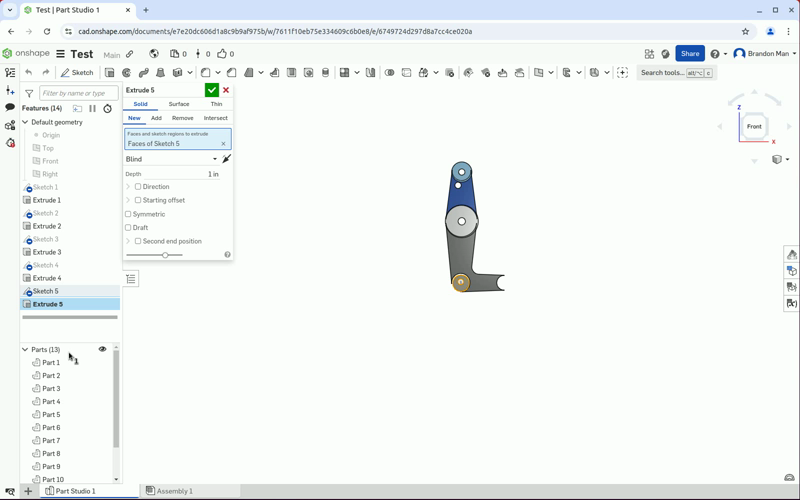
mouse_move(143, 106)
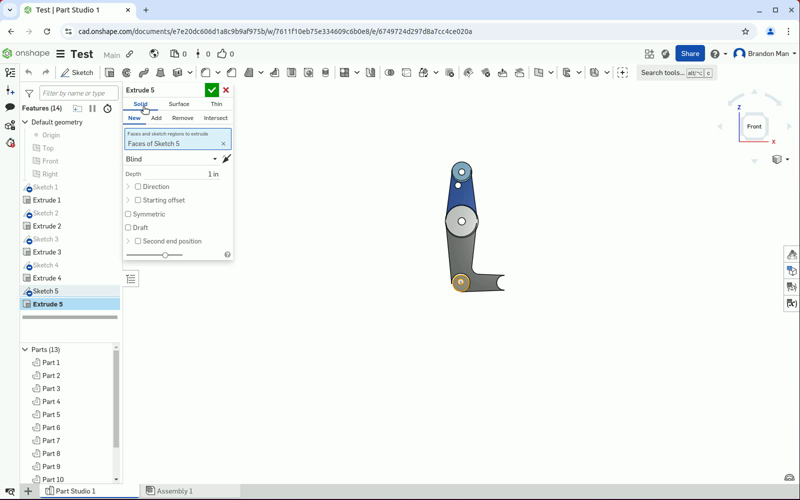
click(143, 106)
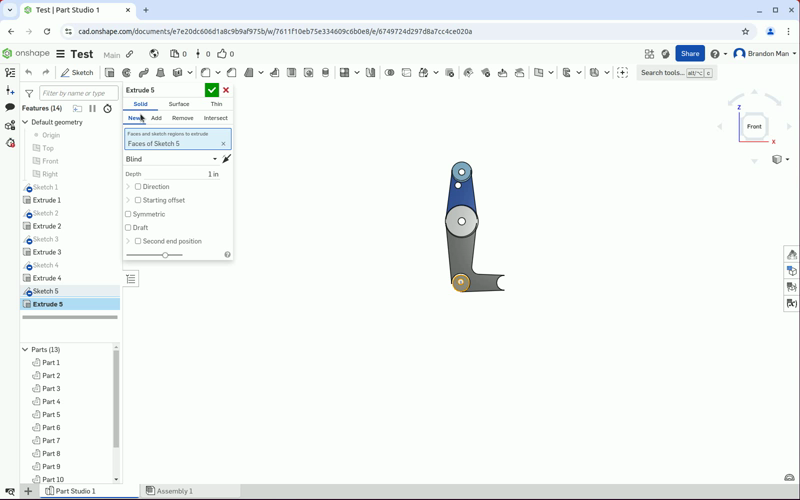
mouse_move(137, 120)
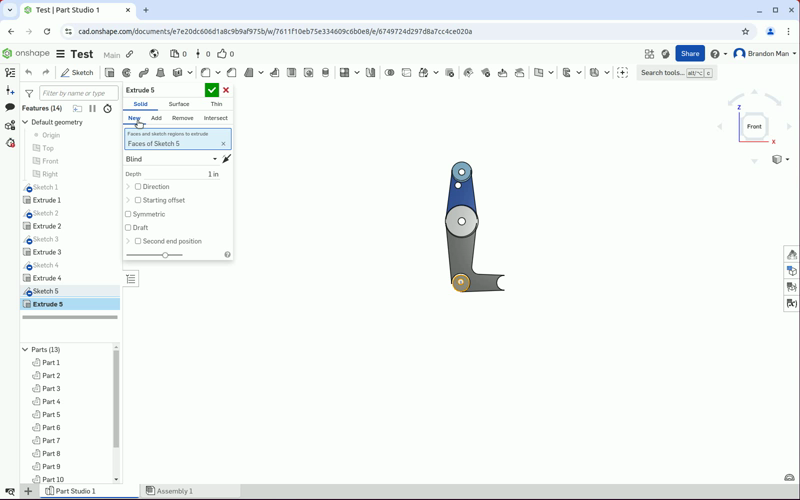
click(137, 120)
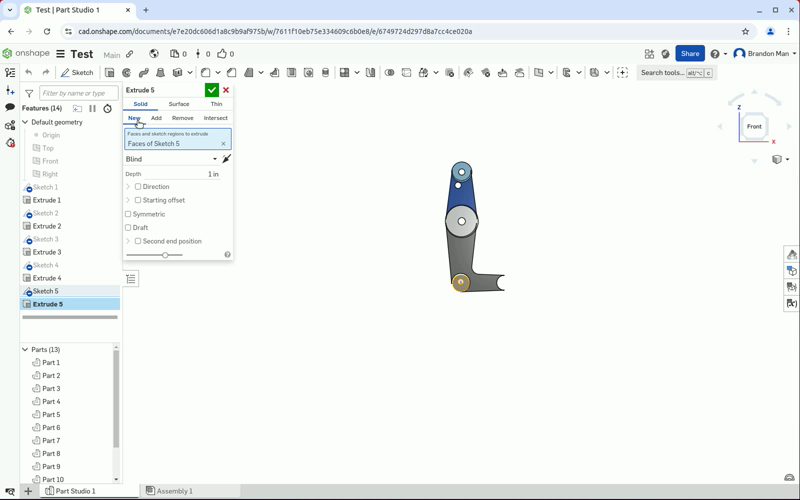
key(tab, 4)
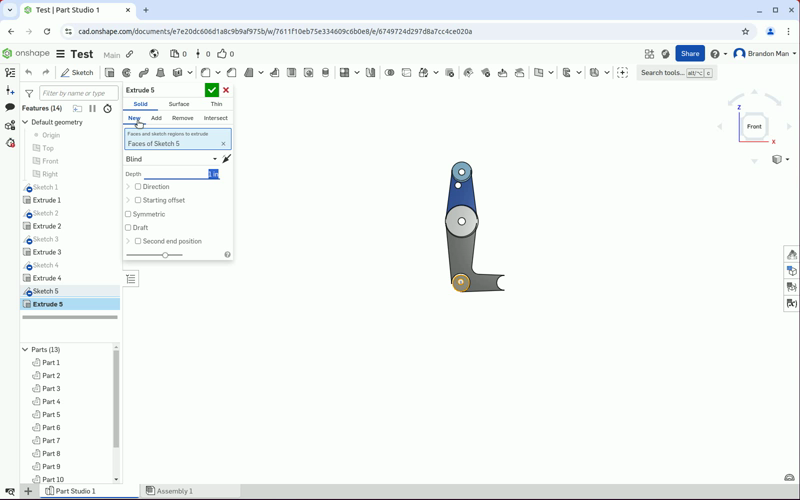
text(0.481)
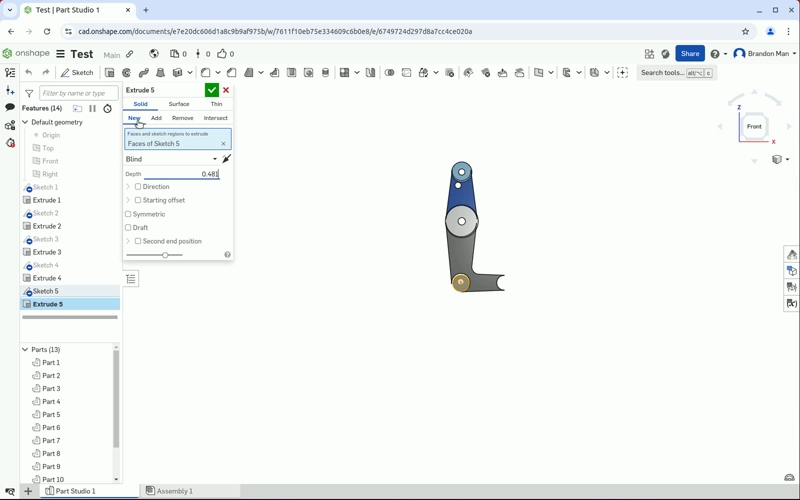
key(enter)
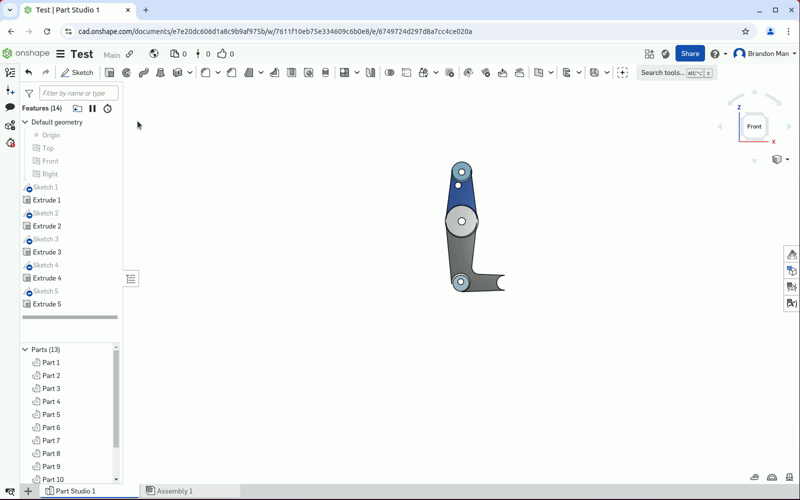
key(shift+h)
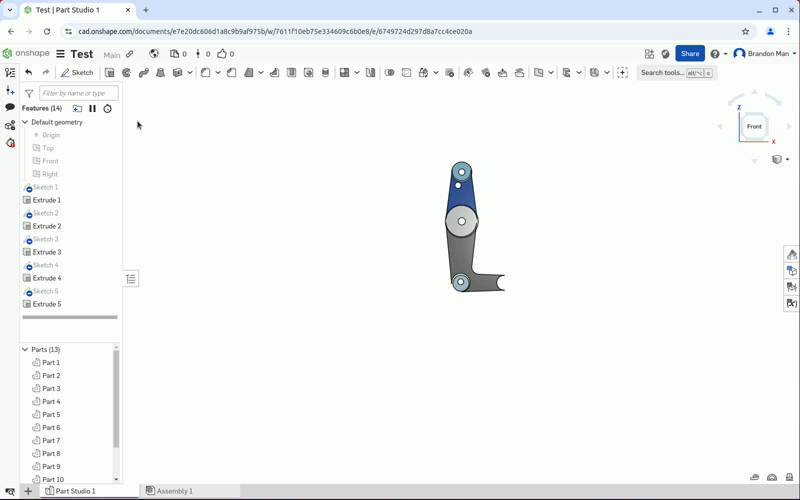
key(shift+h)
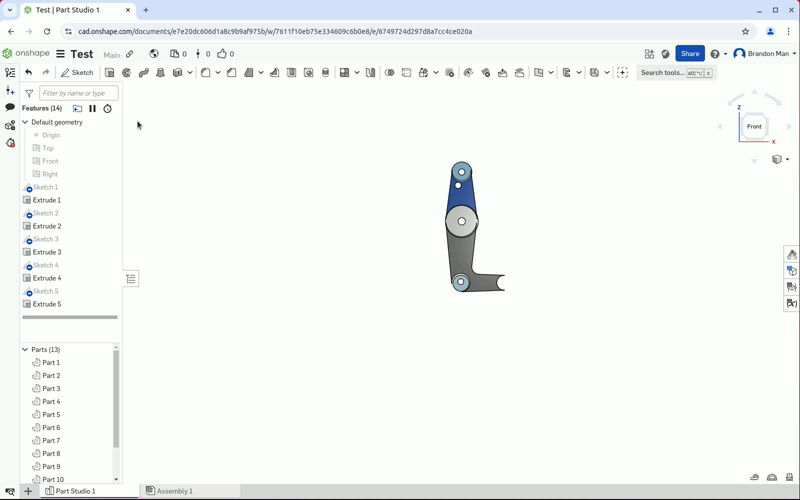
mouse_move(73, 189)
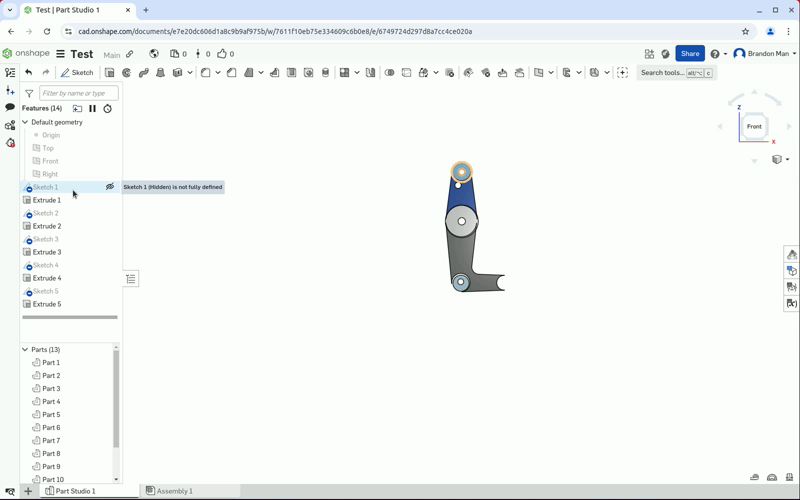
click(73, 189)
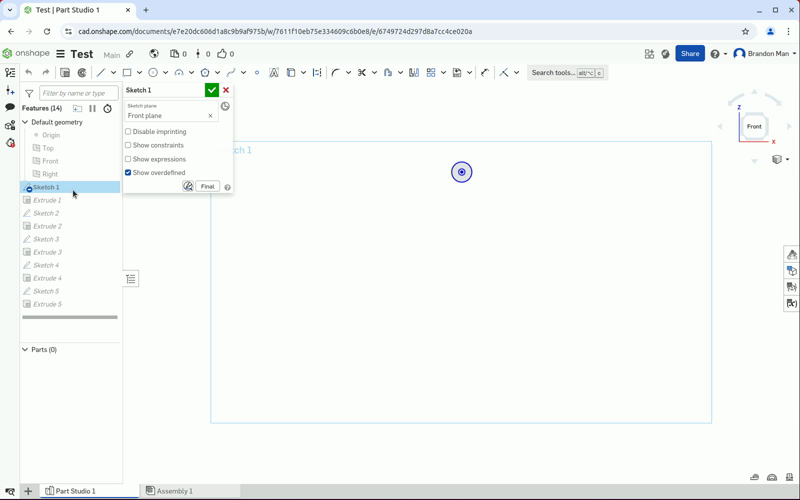
mouse_move(229, 92)
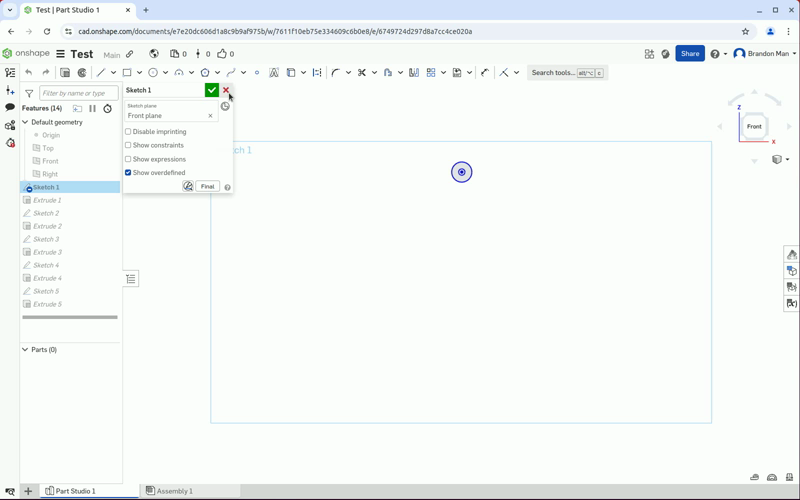
click(229, 92)
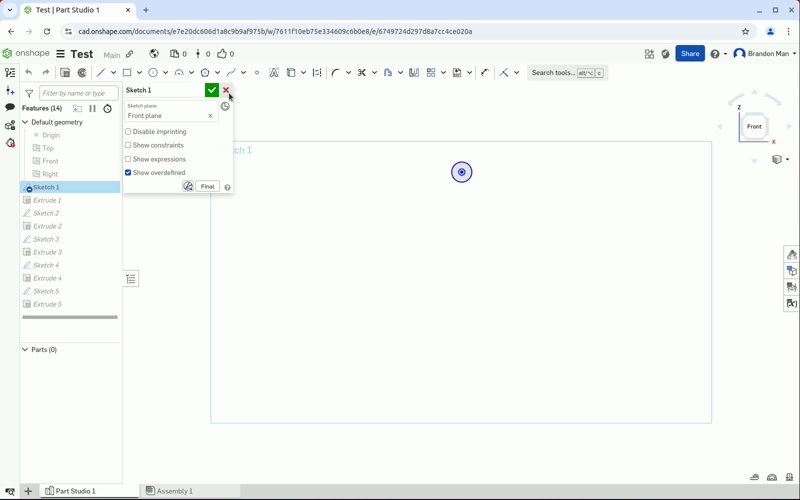
key(shift+s)
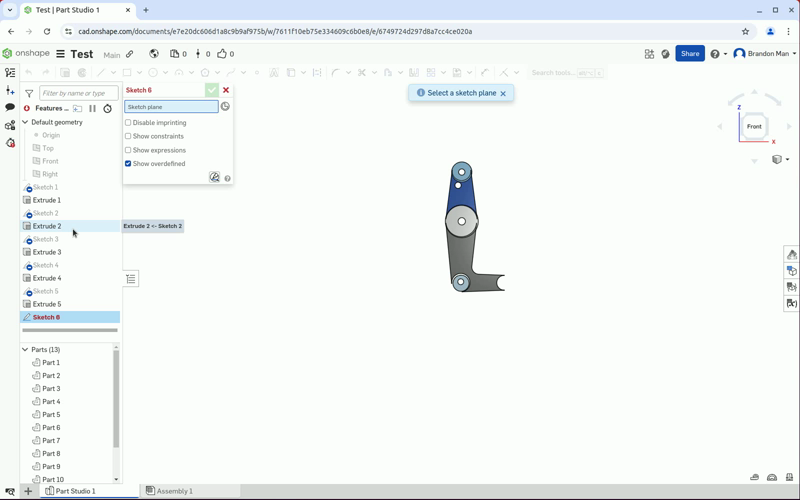
scroll(3)
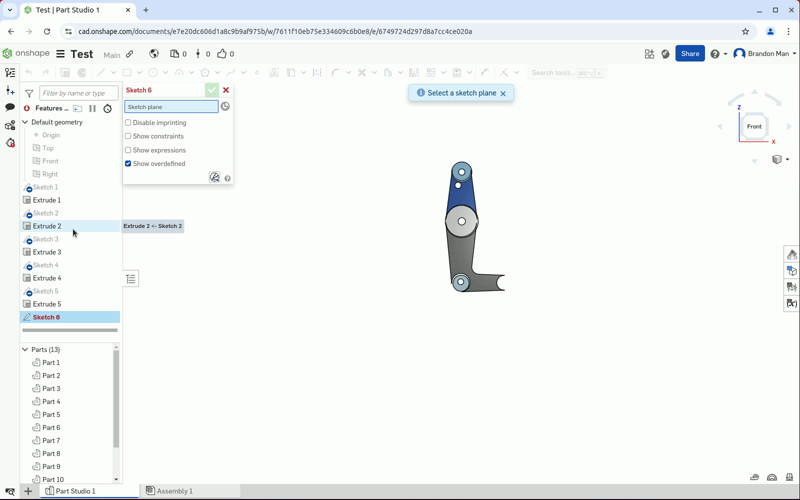
mouse_move(73, 163)
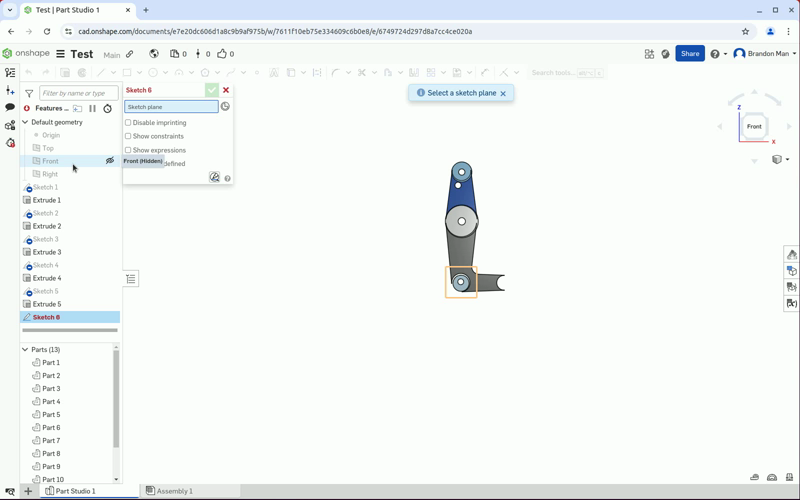
click(73, 163)
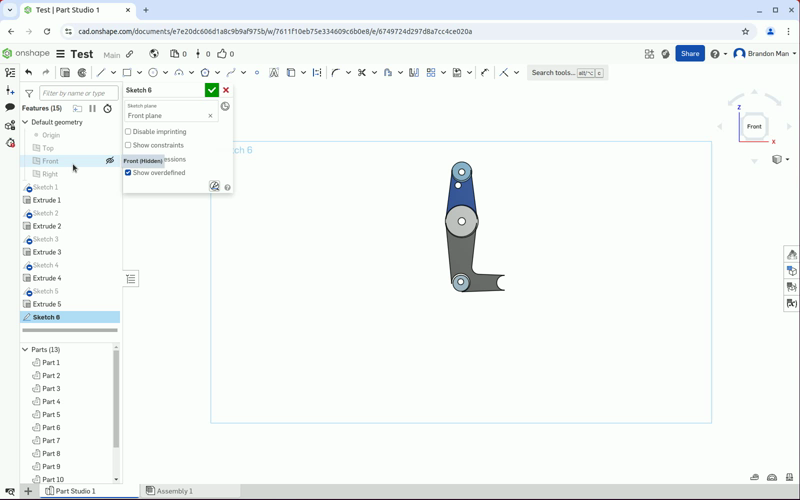
mouse_move(69, 352)
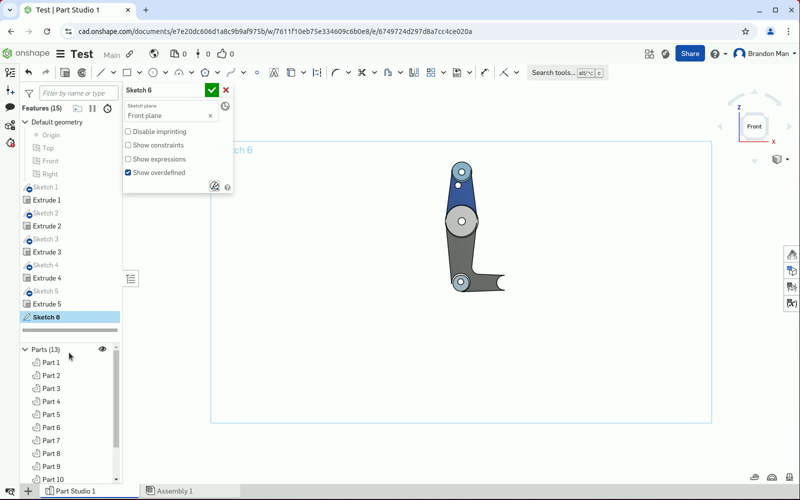
key(y)
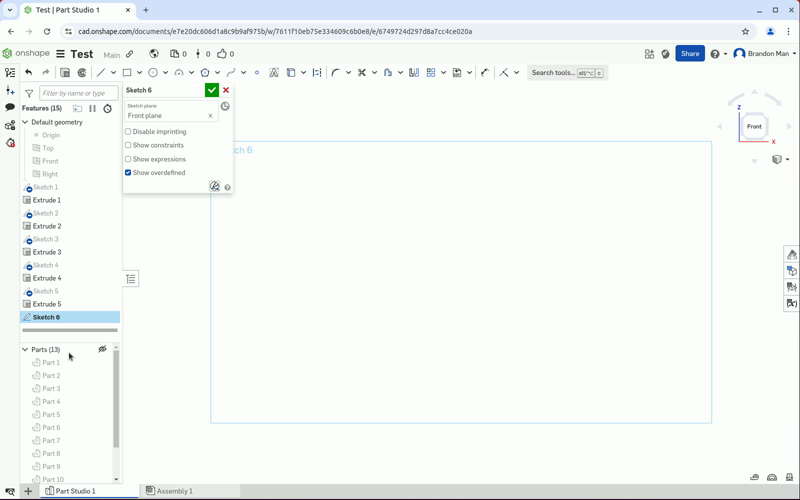
key(c)
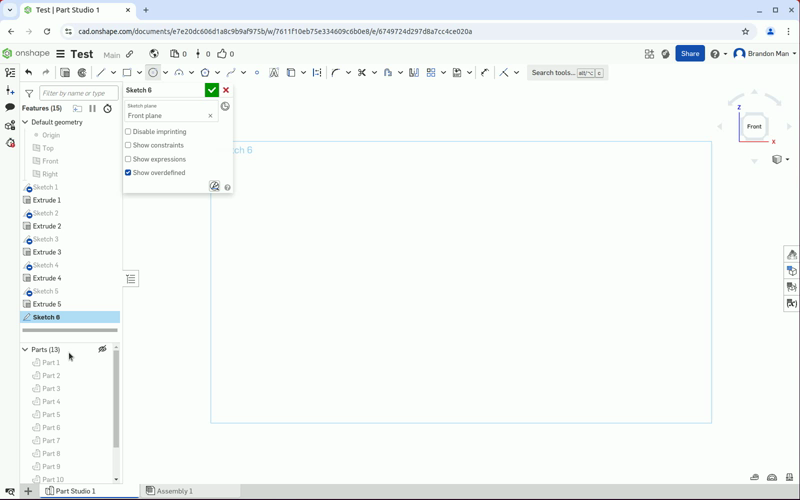
key_down(shift)
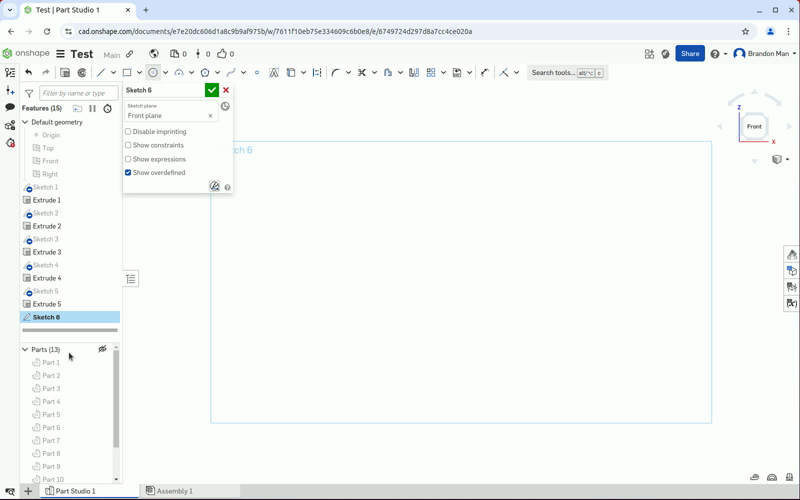
mouse_move(501, 282)
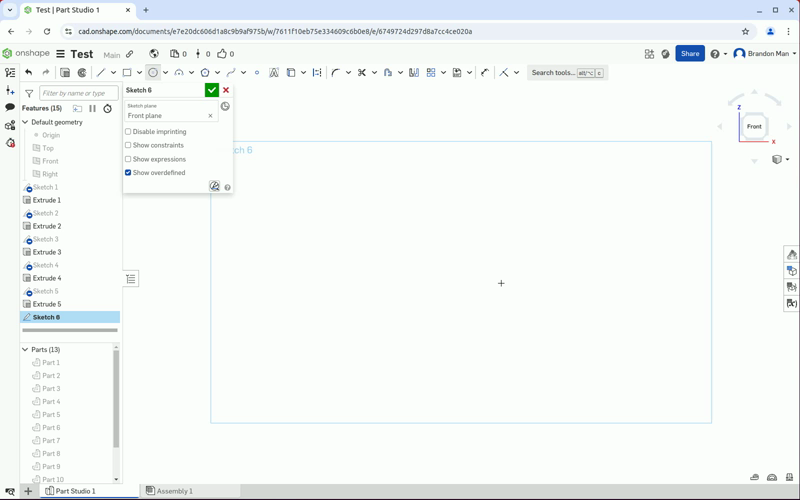
click(501, 282)
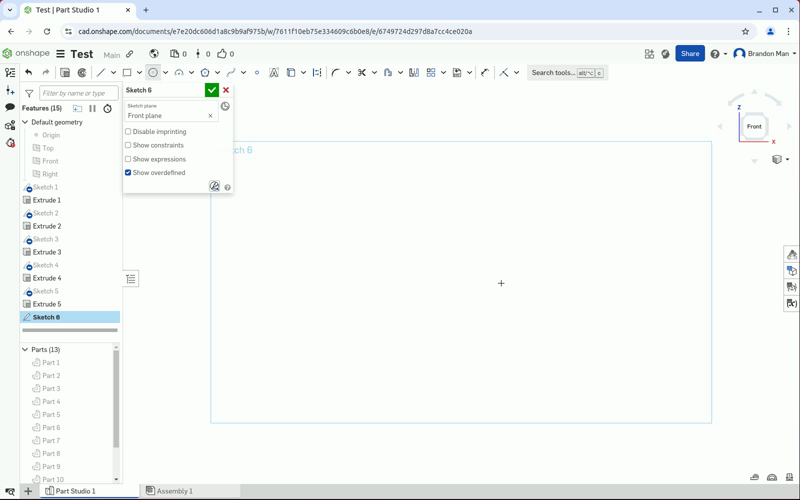
key_up(shift)
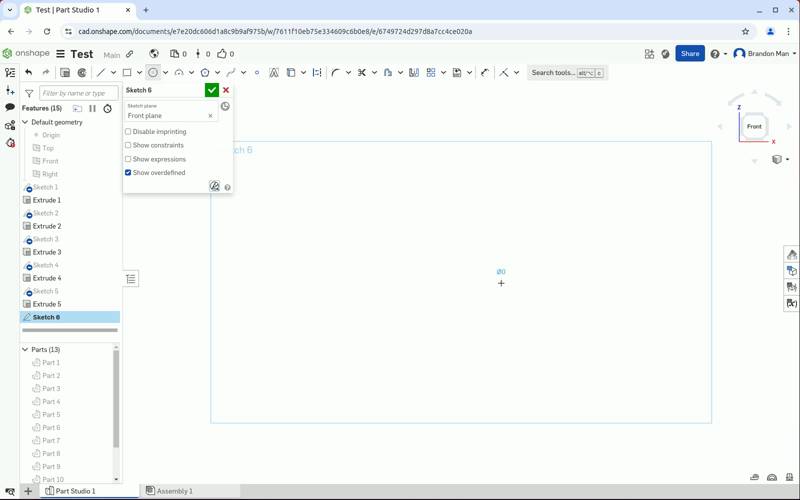
mouse_move(508, 282)
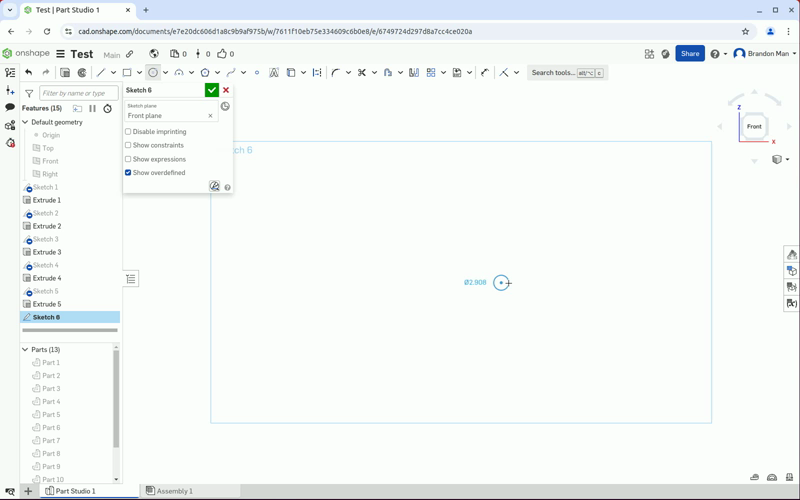
click(508, 282)
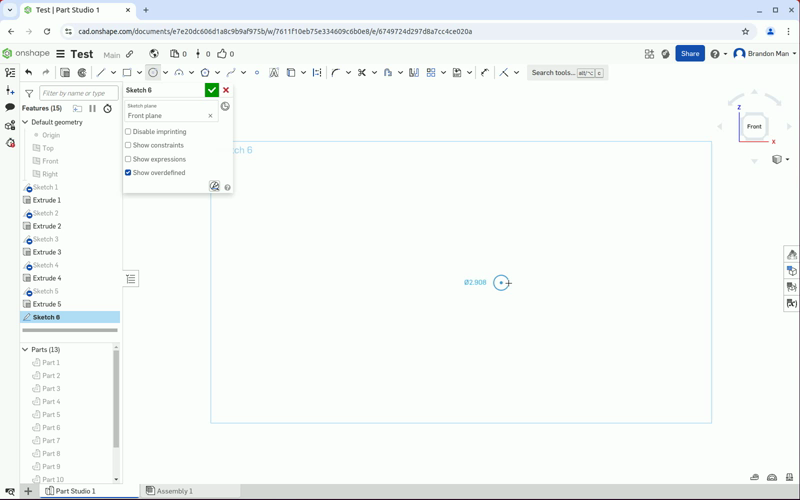
key(esc)
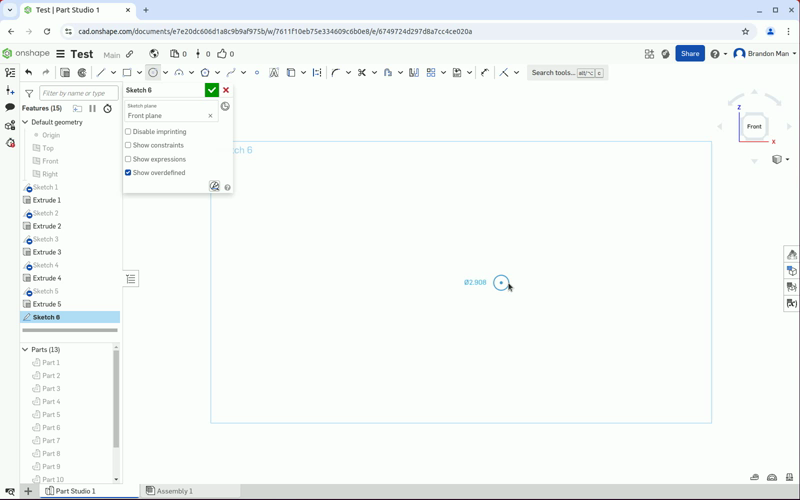
key(c)
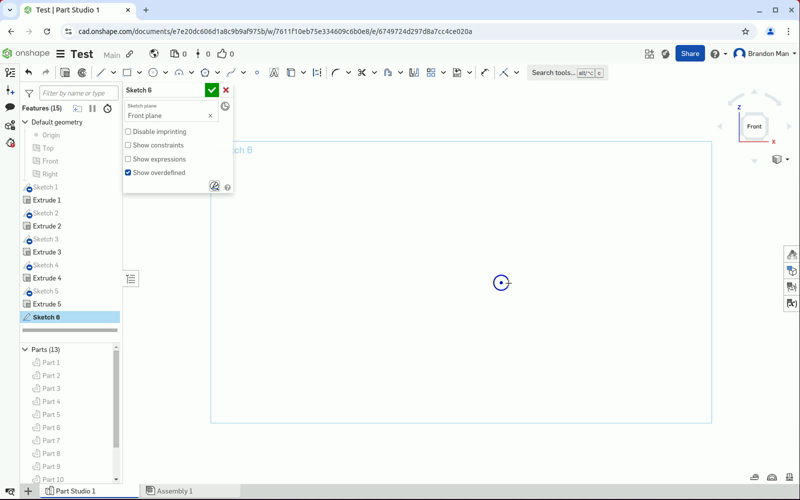
key_down(shift)
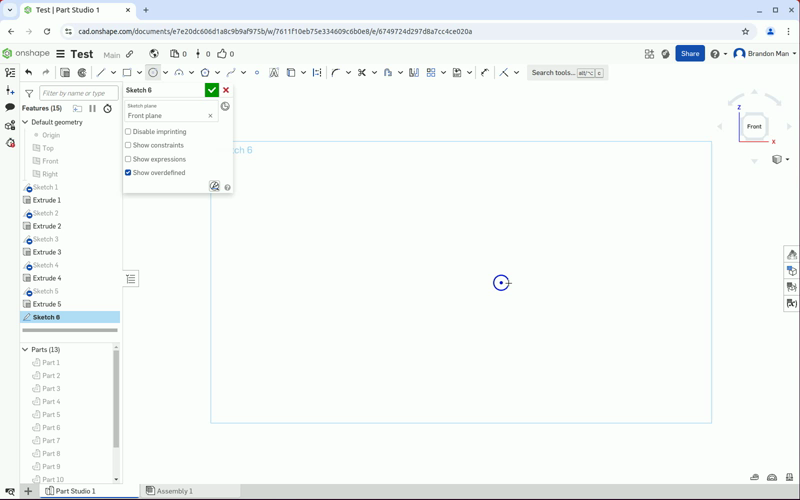
mouse_move(501, 282)
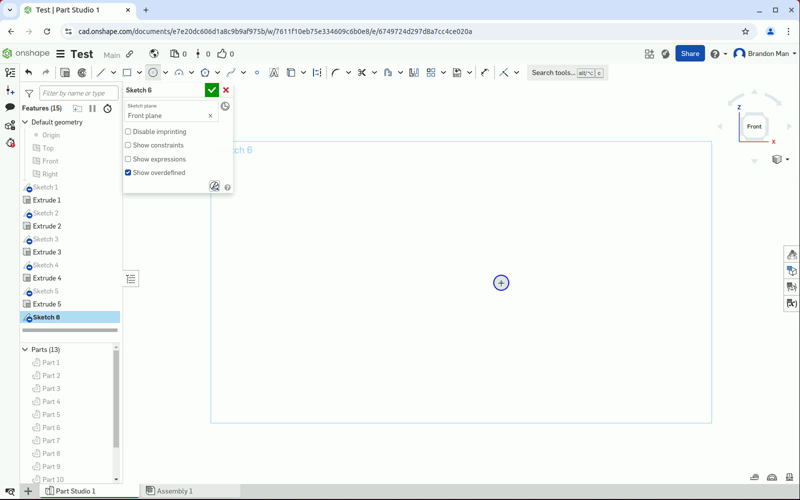
click(501, 282)
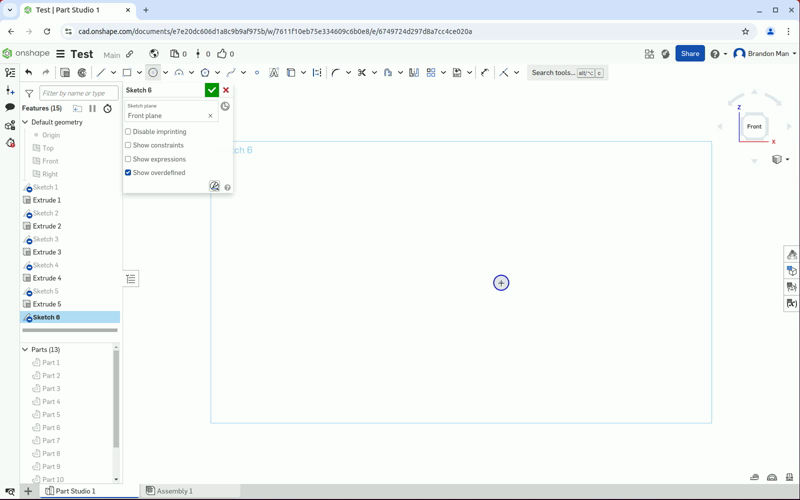
key_up(shift)
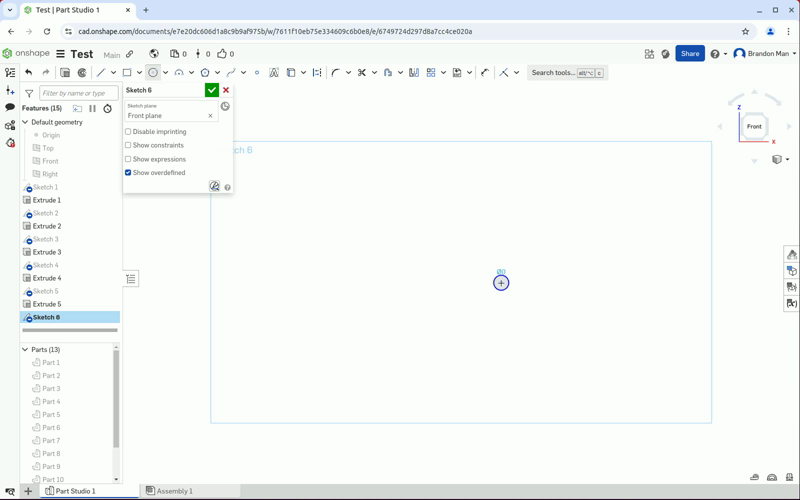
mouse_move(504, 282)
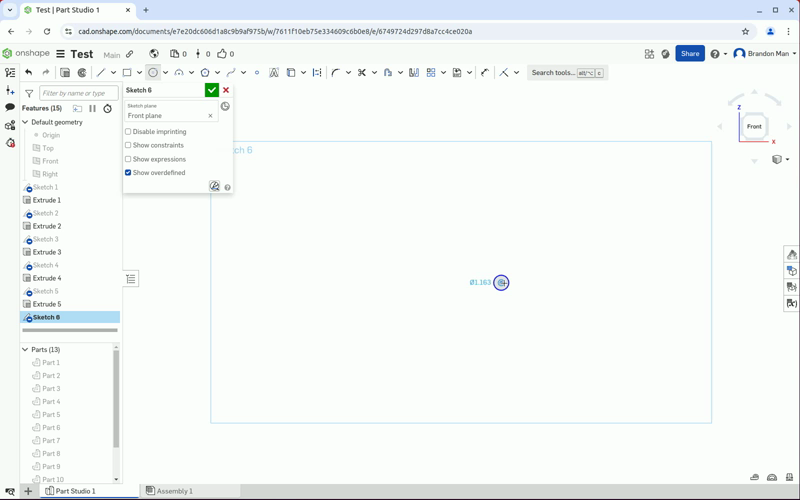
scroll(6)
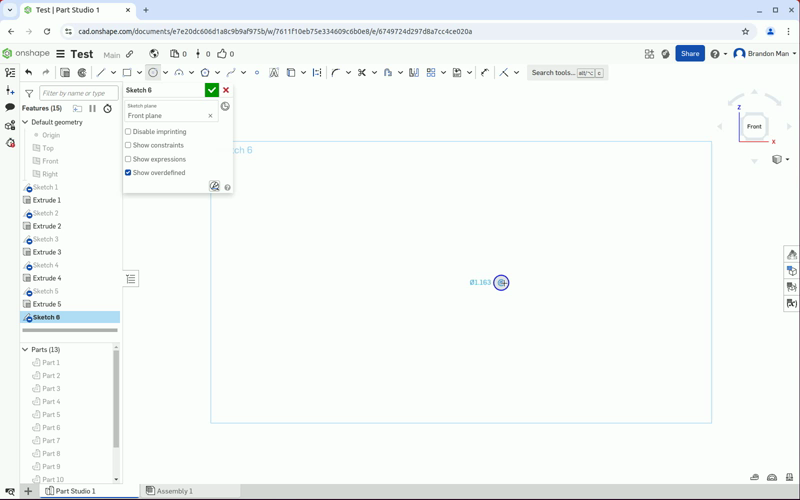
scroll(6)
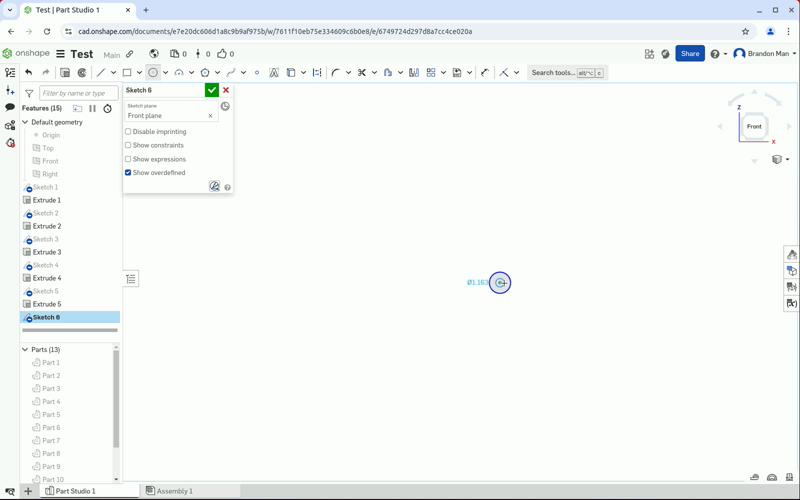
scroll(6)
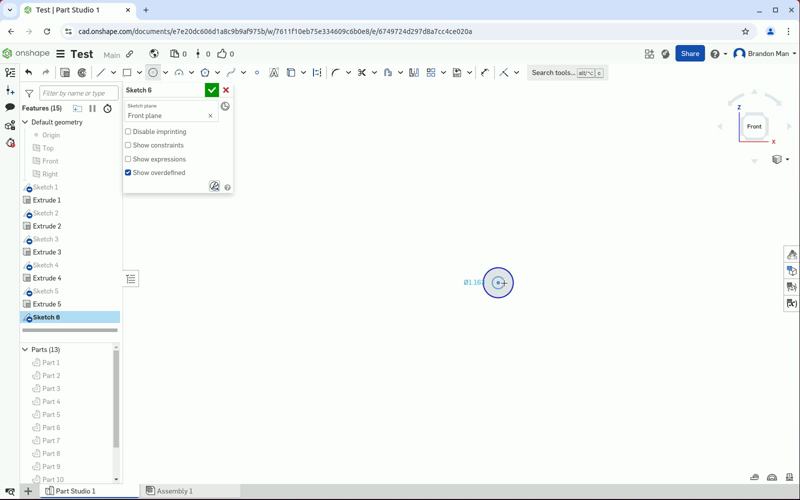
scroll(6)
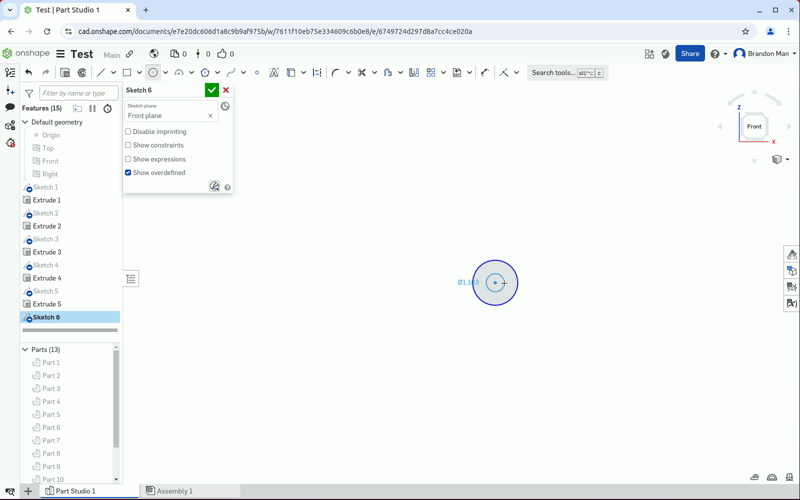
scroll(6)
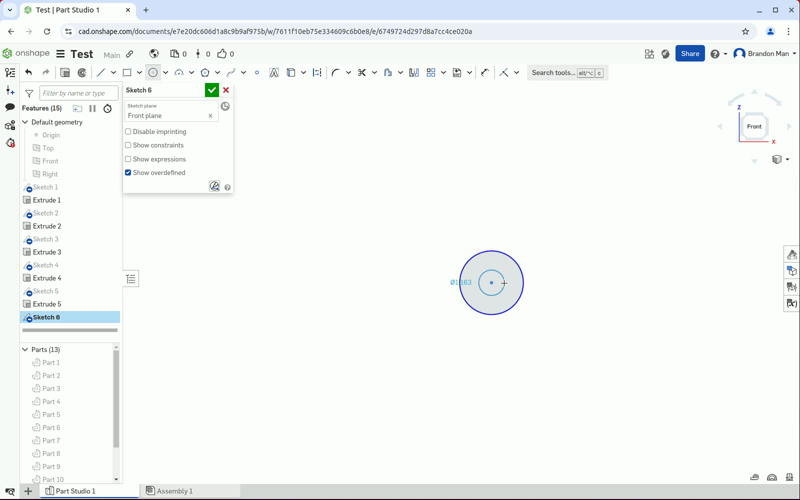
scroll(6)
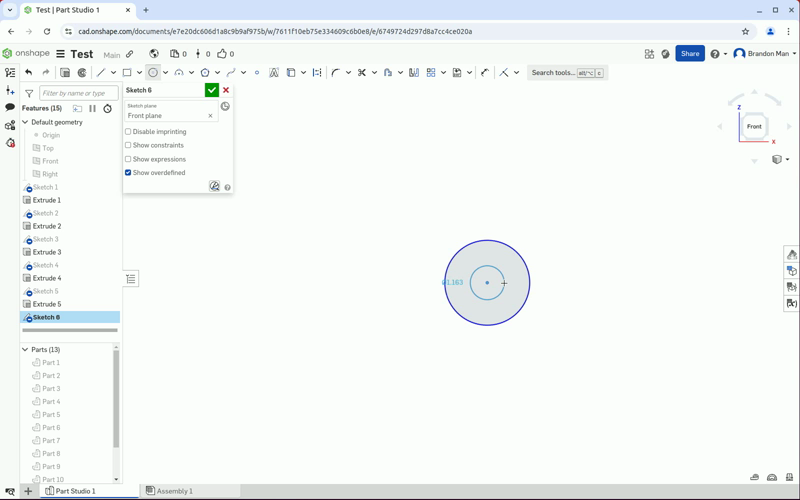
scroll(6)
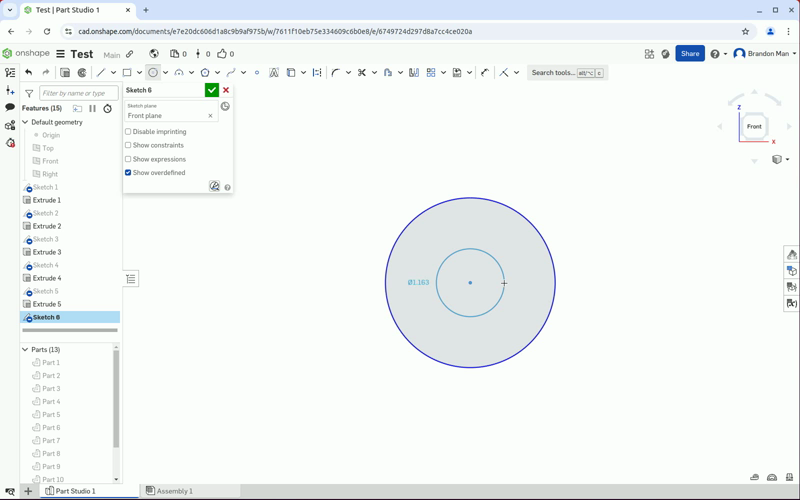
click(504, 282)
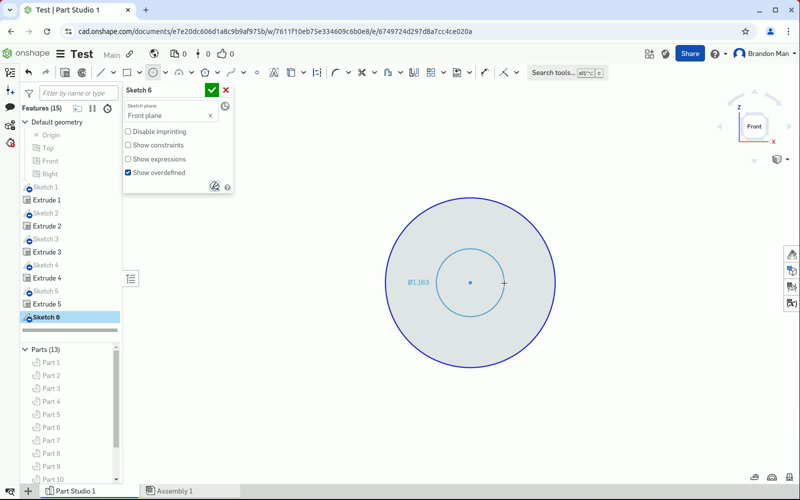
scroll(-6)
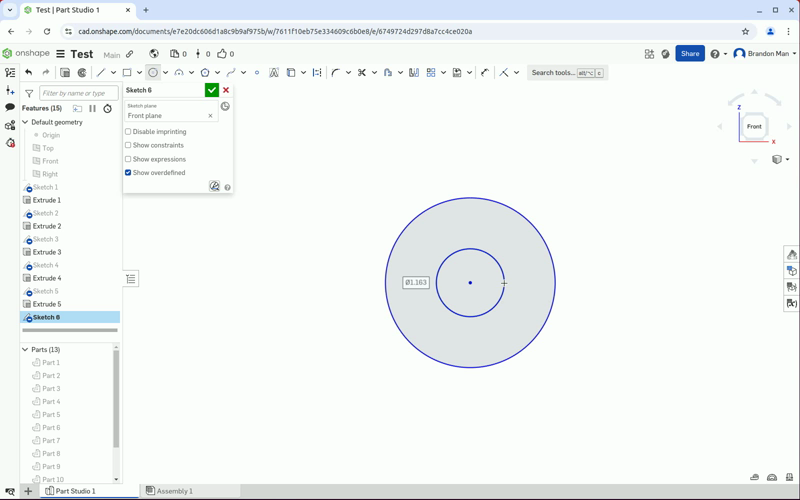
scroll(-6)
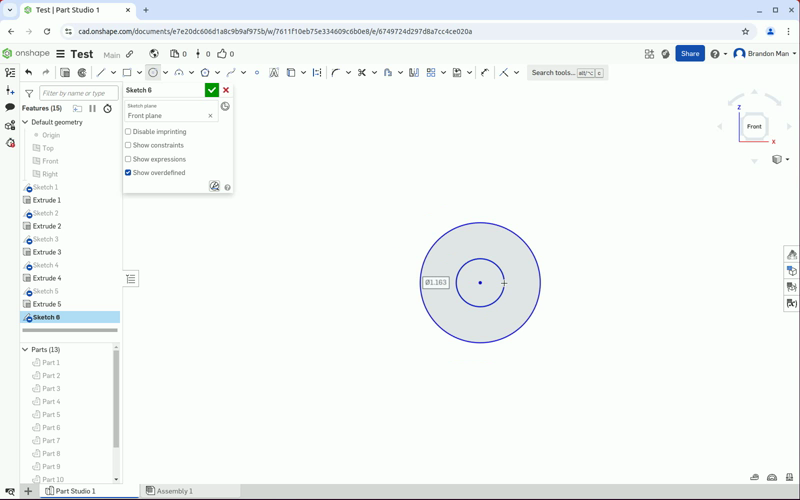
scroll(-6)
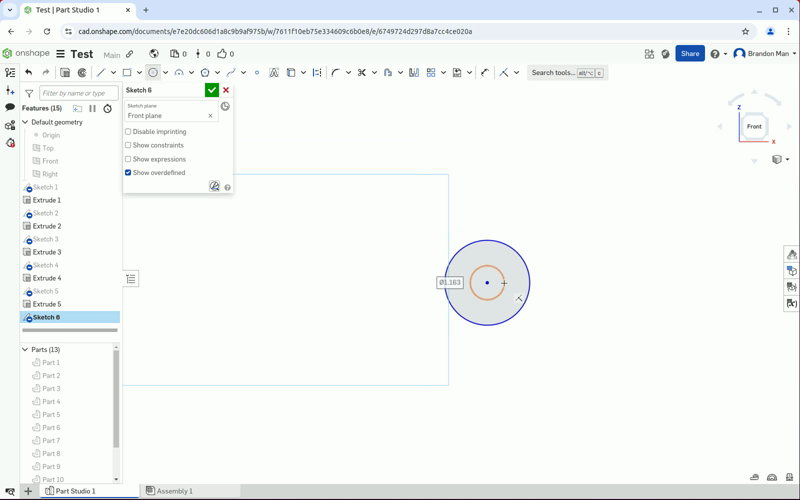
scroll(-6)
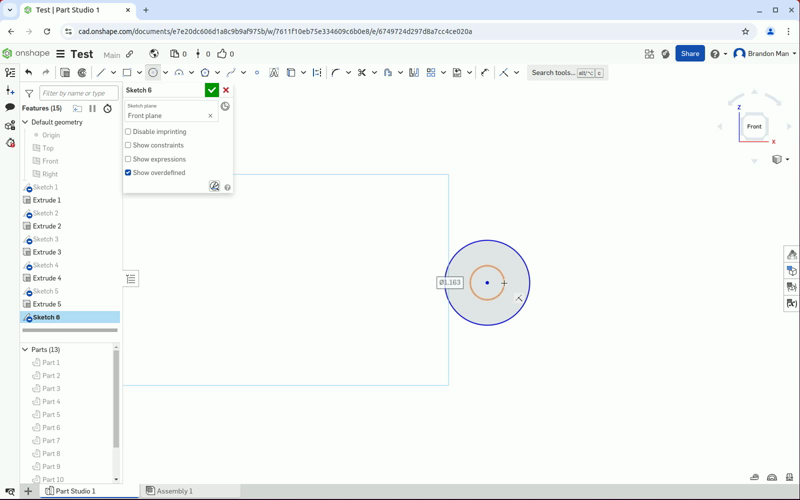
scroll(-6)
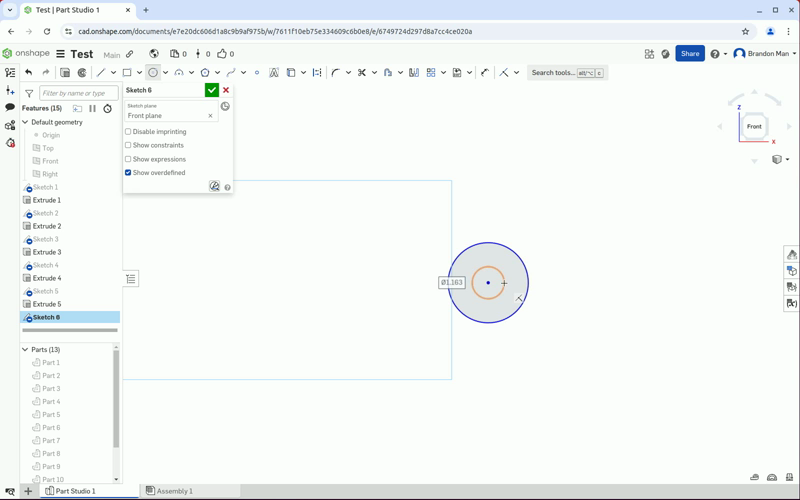
scroll(-6)
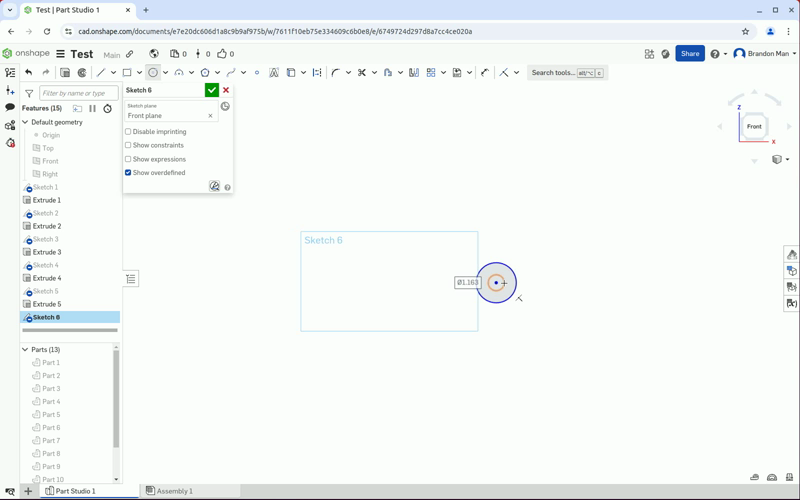
scroll(-6)
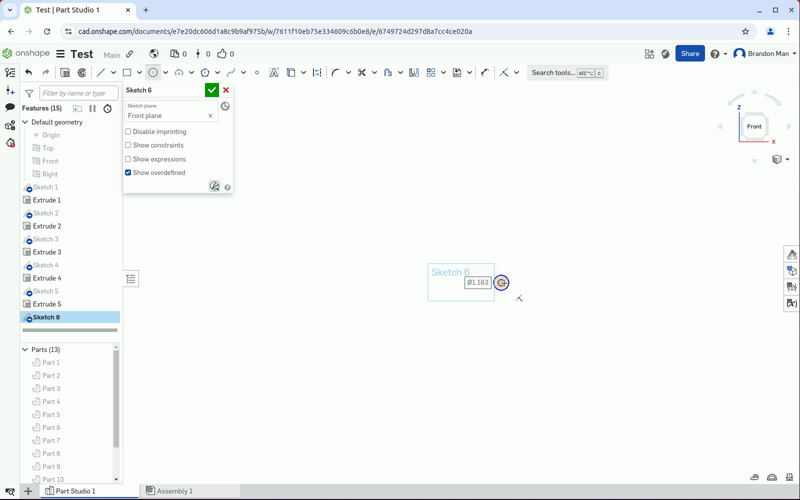
key(esc)
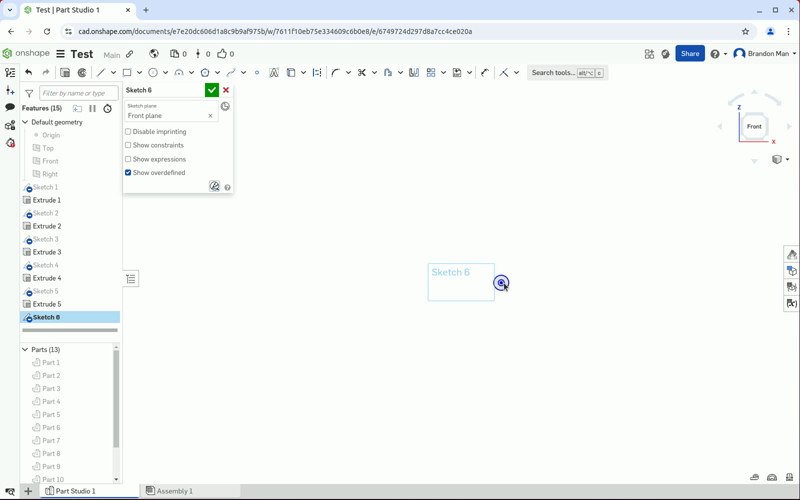
mouse_move(497, 277)
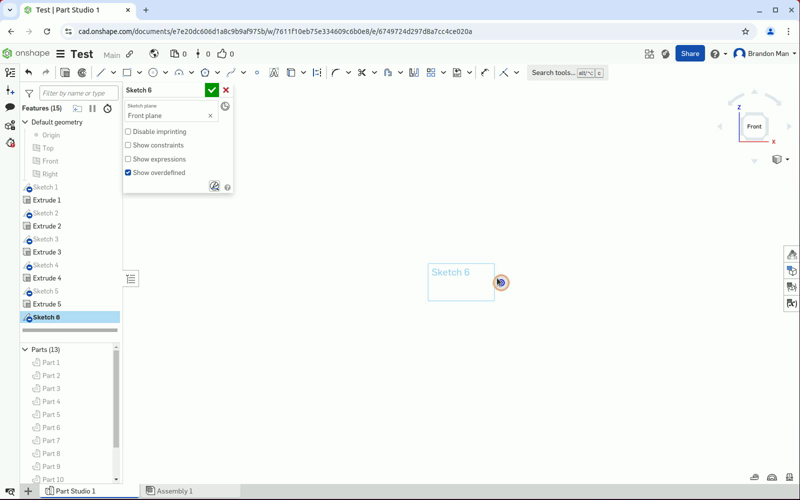
scroll(6)
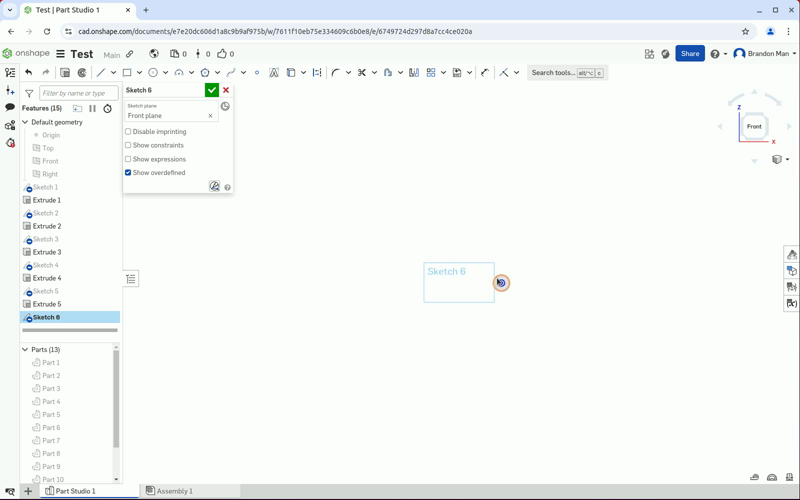
scroll(6)
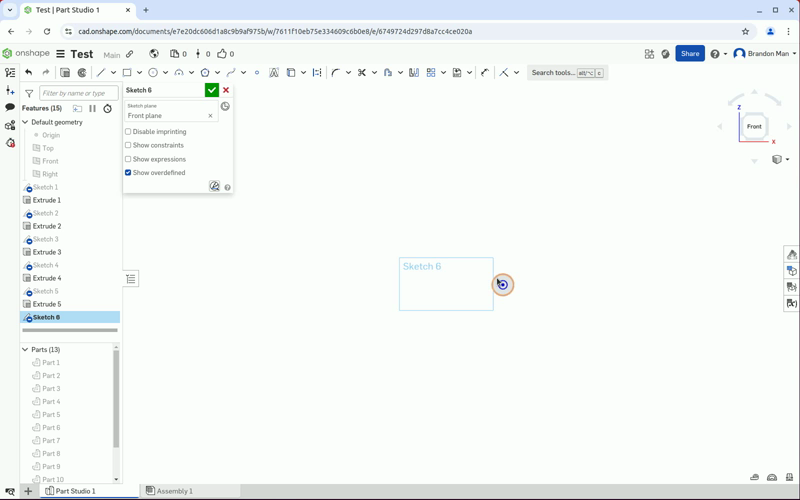
scroll(6)
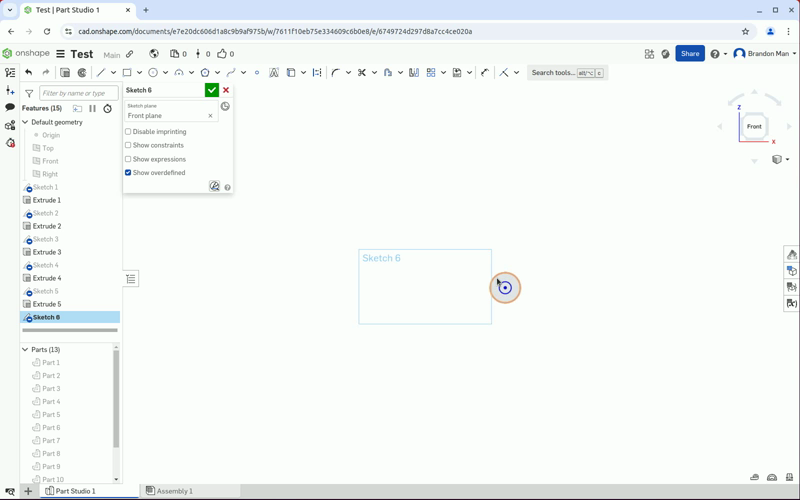
scroll(6)
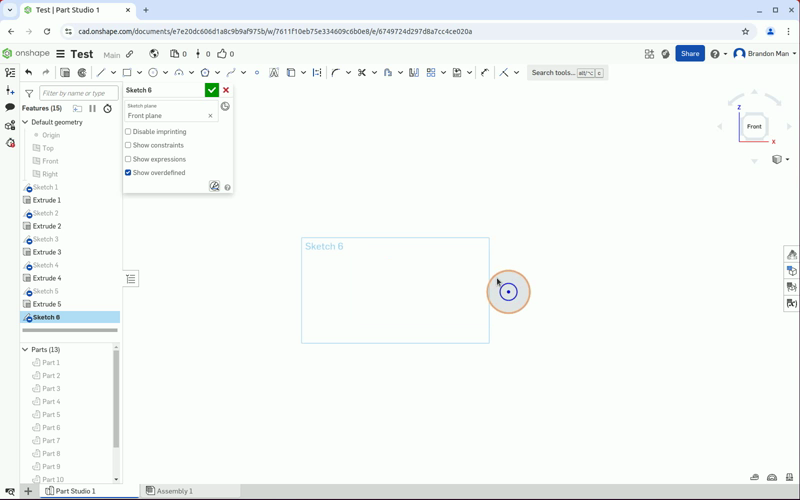
scroll(6)
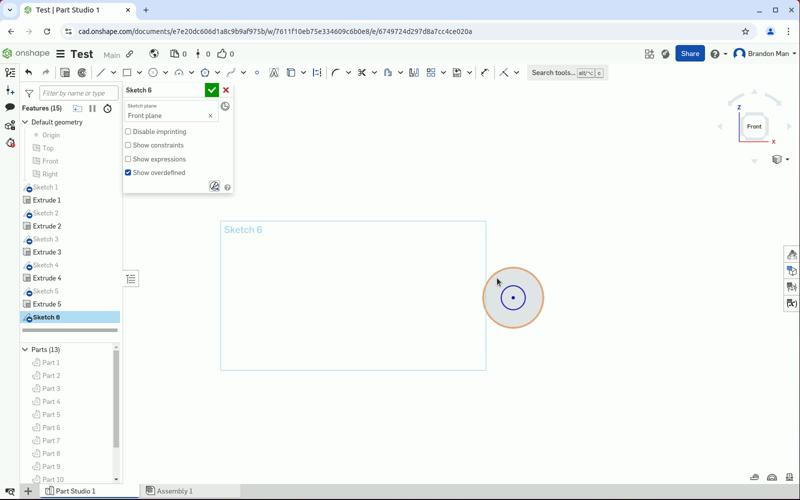
scroll(6)
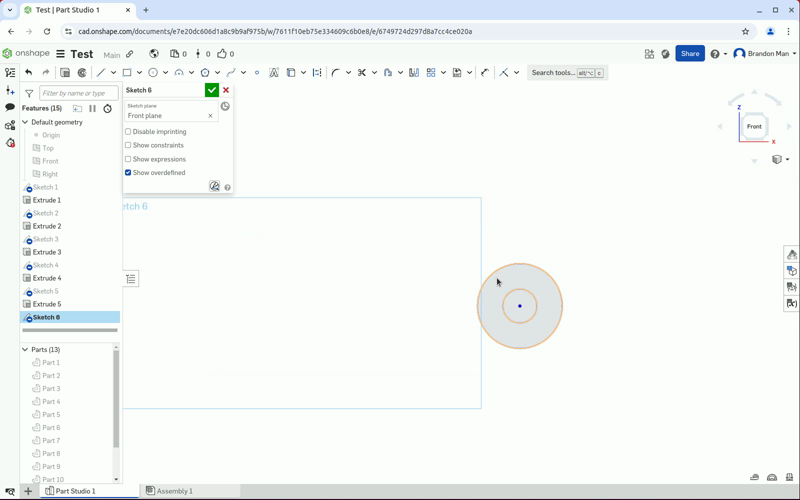
scroll(6)
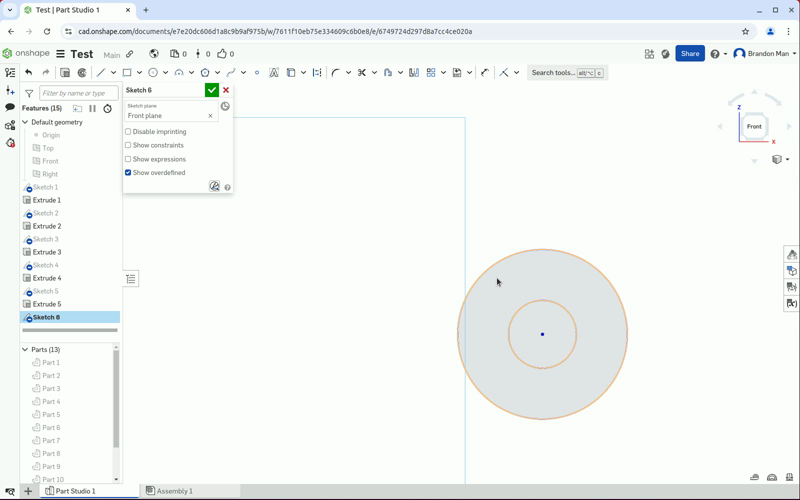
click(497, 277)
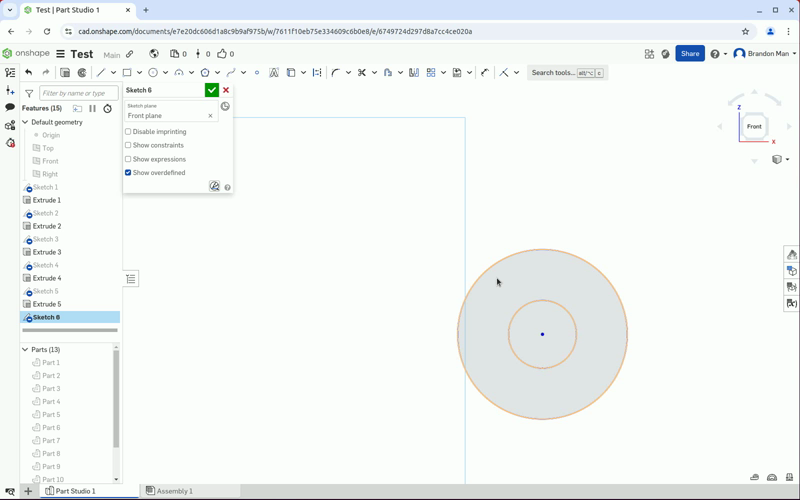
scroll(-6)
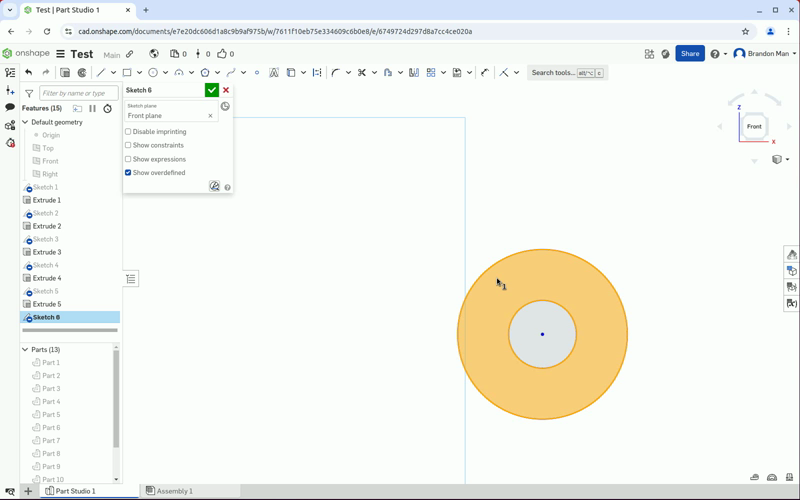
scroll(-6)
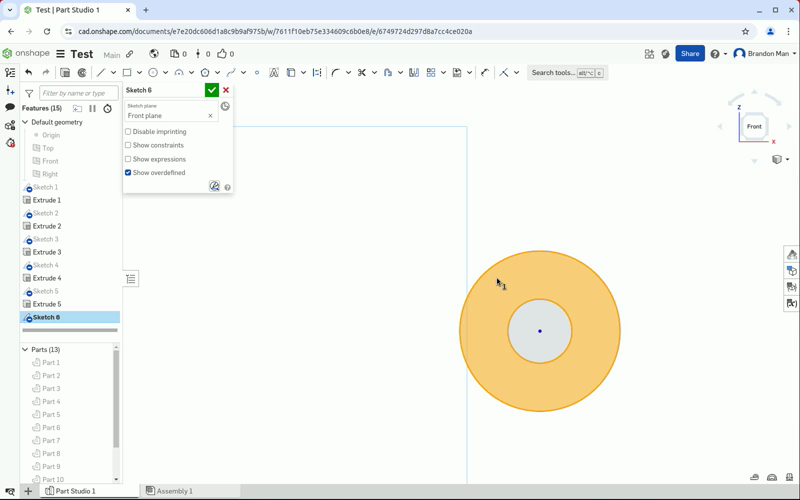
scroll(-6)
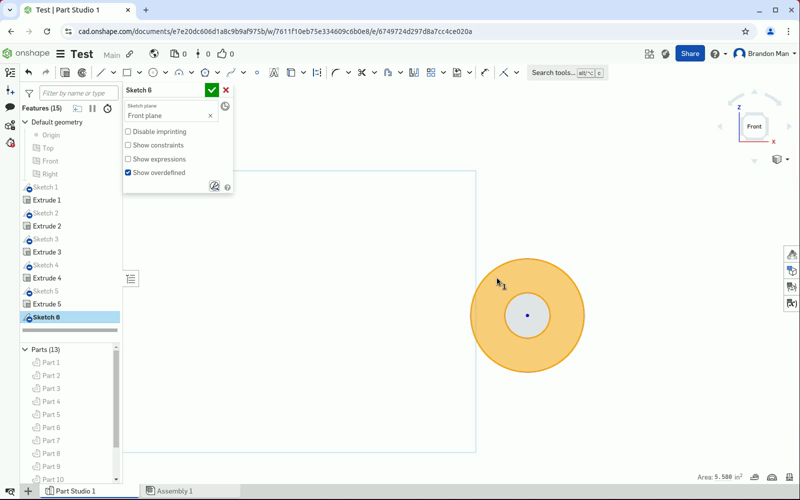
scroll(-6)
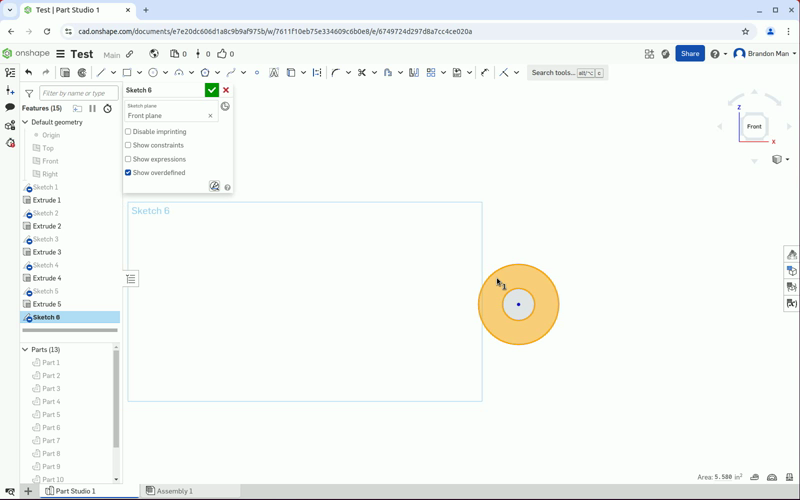
scroll(-6)
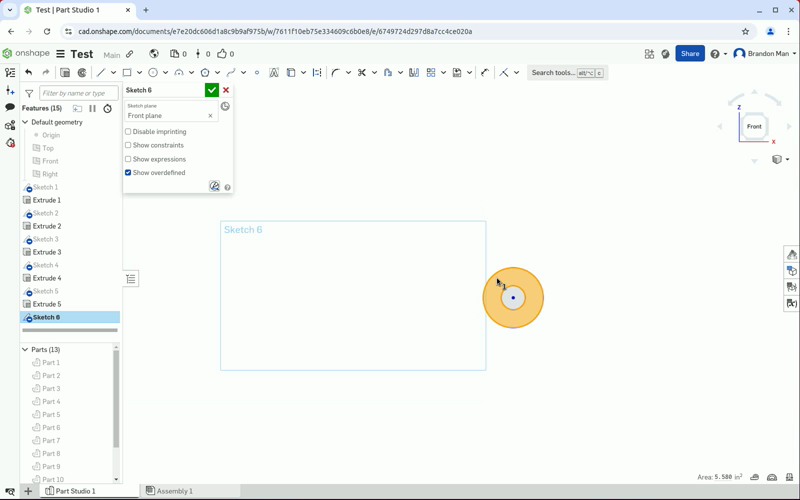
scroll(-6)
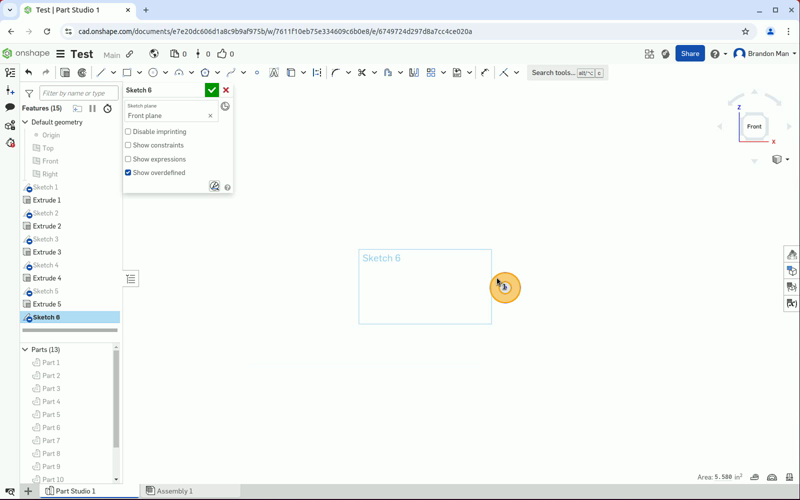
scroll(-6)
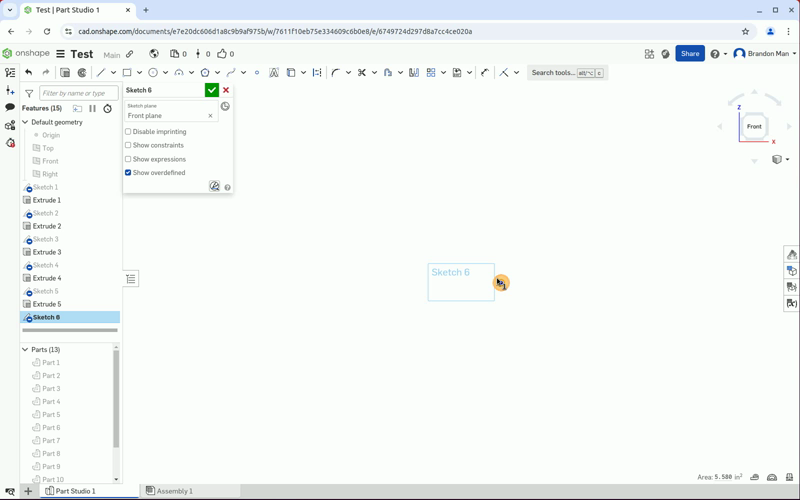
mouse_move(69, 352)
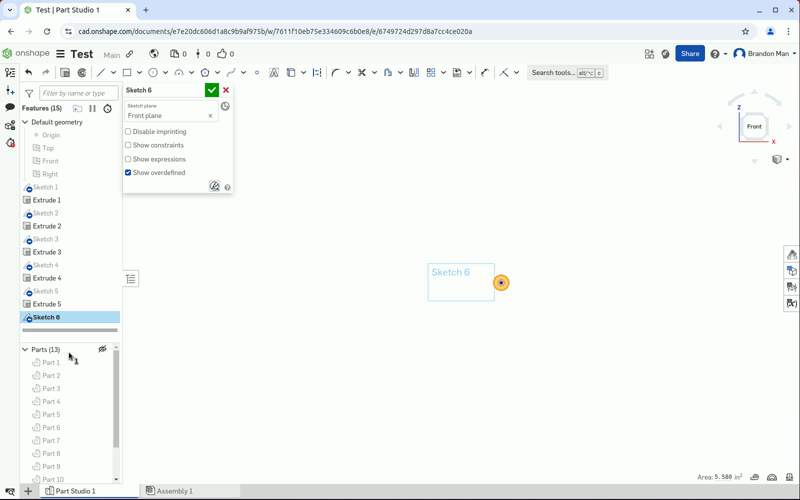
key(shift+y)
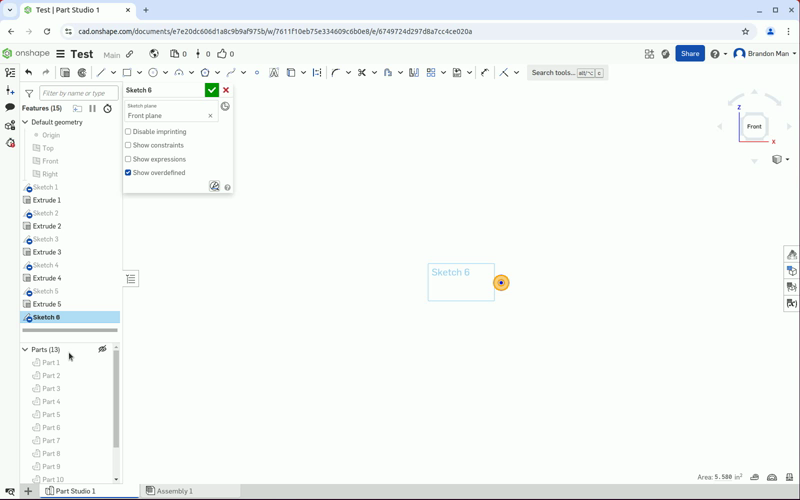
key(shift+e)
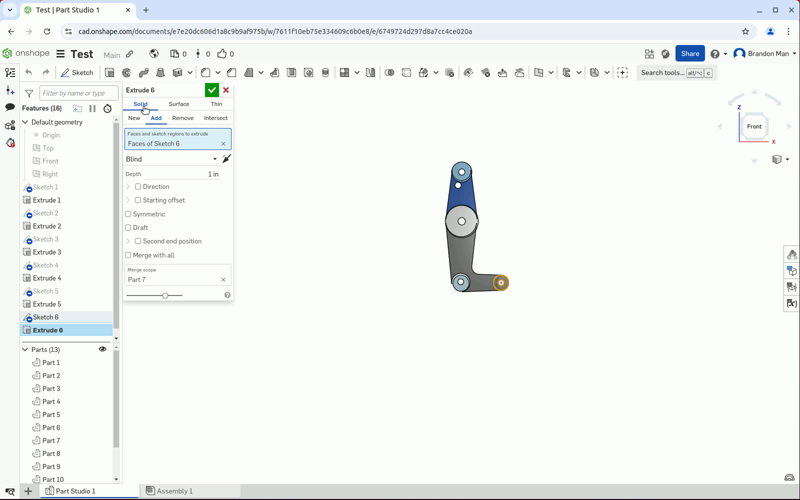
mouse_move(143, 106)
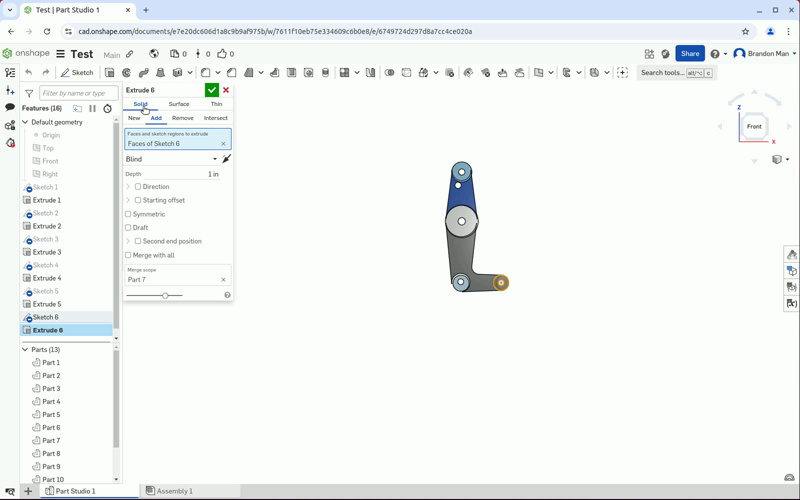
click(143, 106)
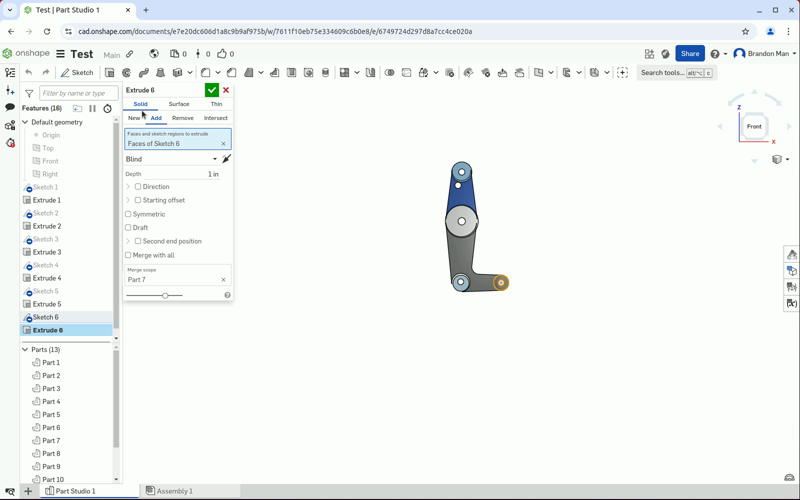
mouse_move(137, 120)
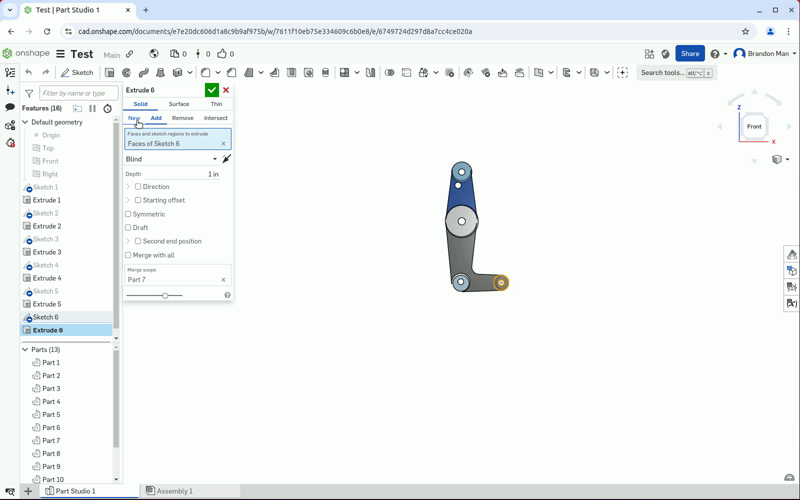
click(137, 120)
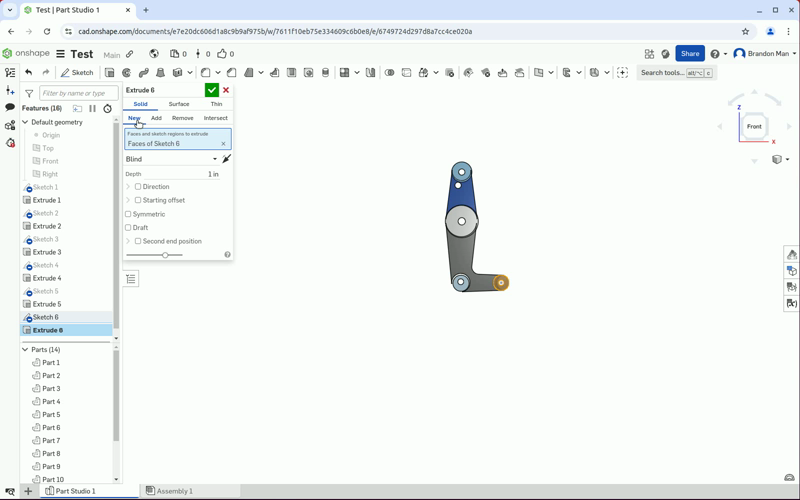
key(tab, 4)
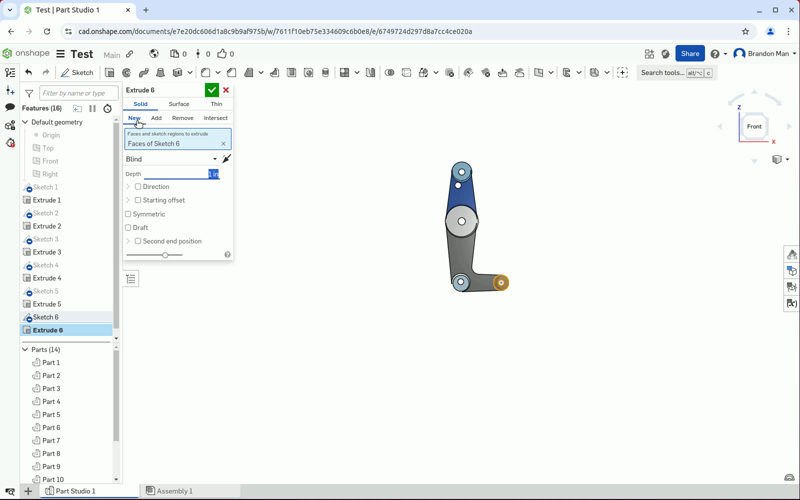
text(0.481)
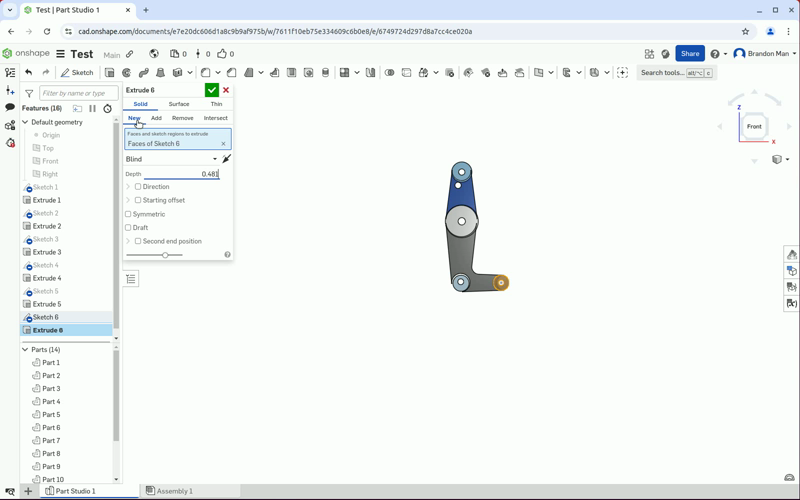
key(enter)
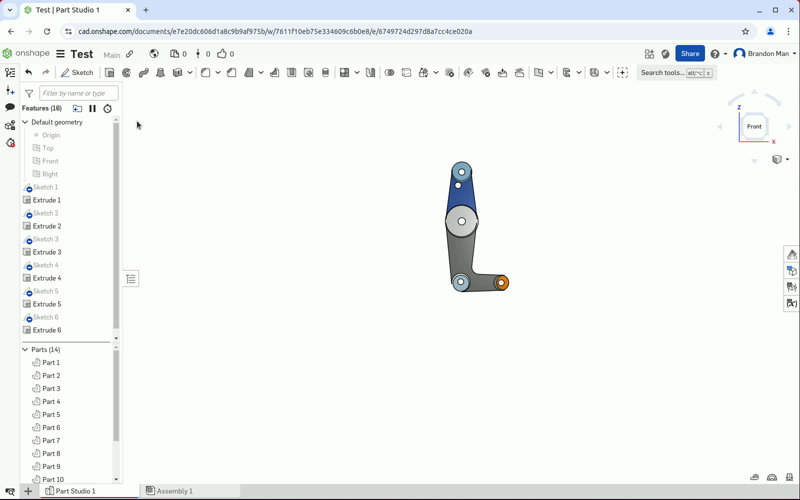
key(shift+h)
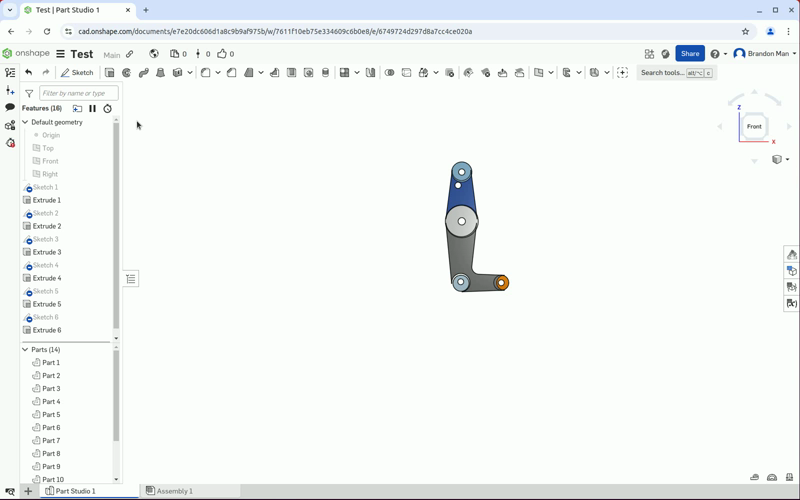
key(shift+h)
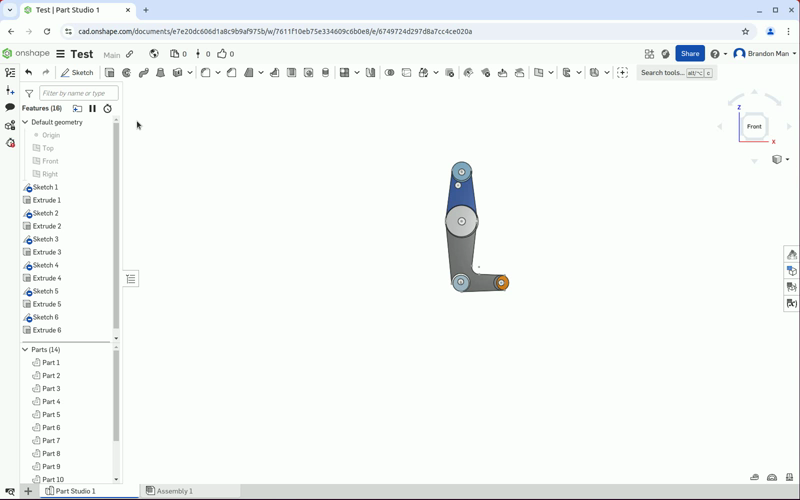
key(shift+7)
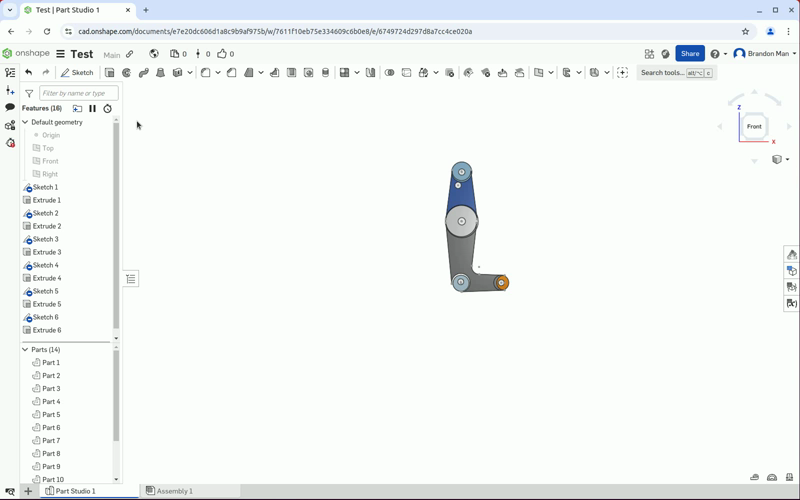
key(left, 2)
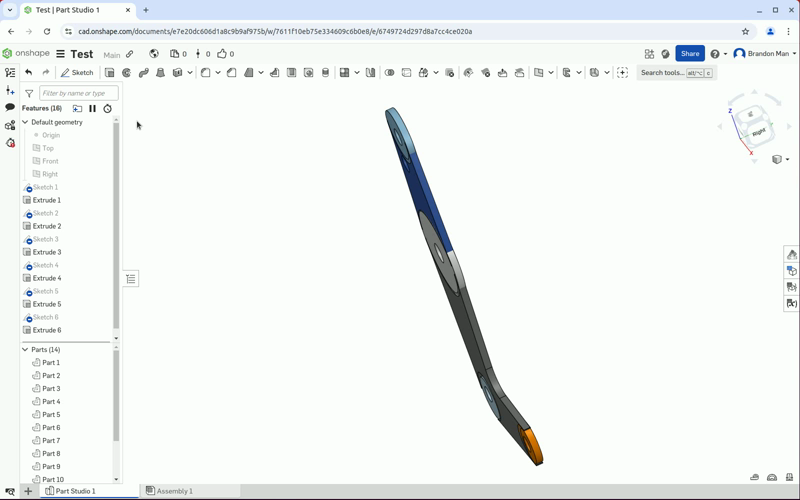
key(down, 2)
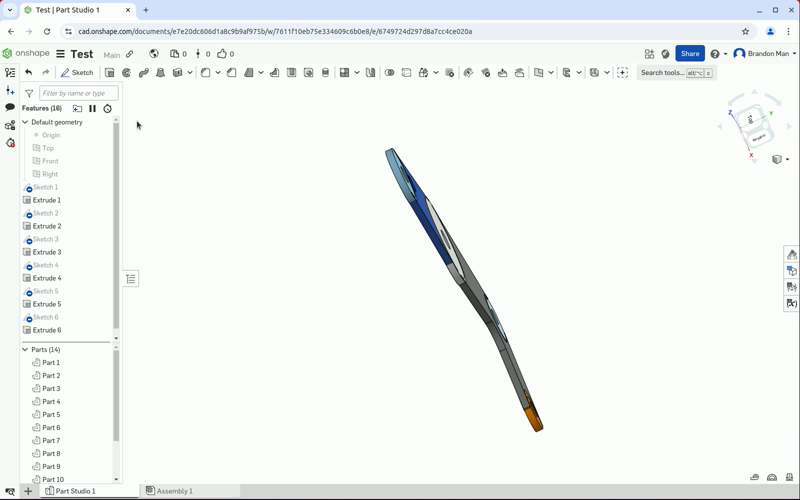
key(up, 2)
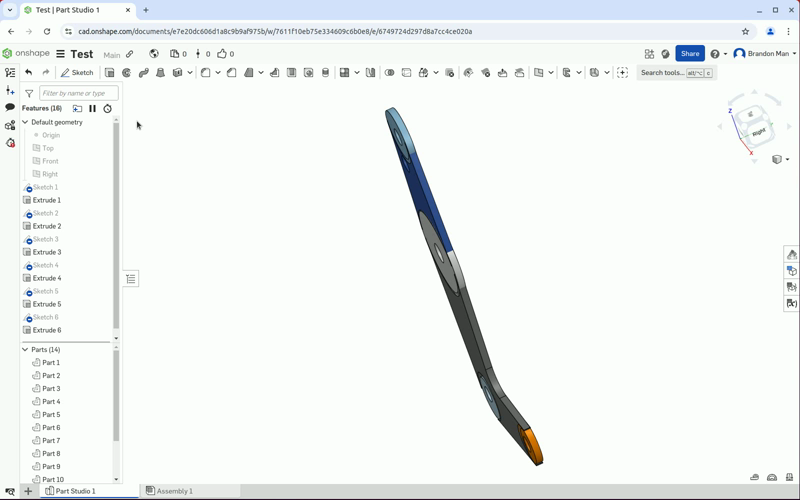
key(right, 2)
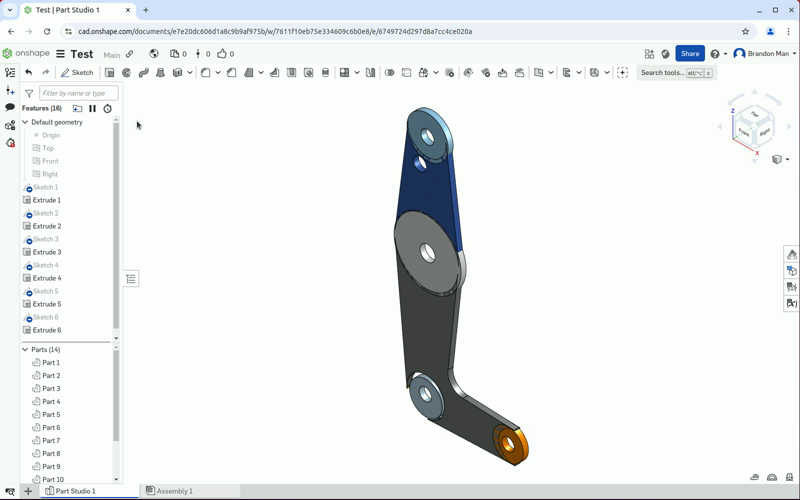
mouse_move(69, 189)
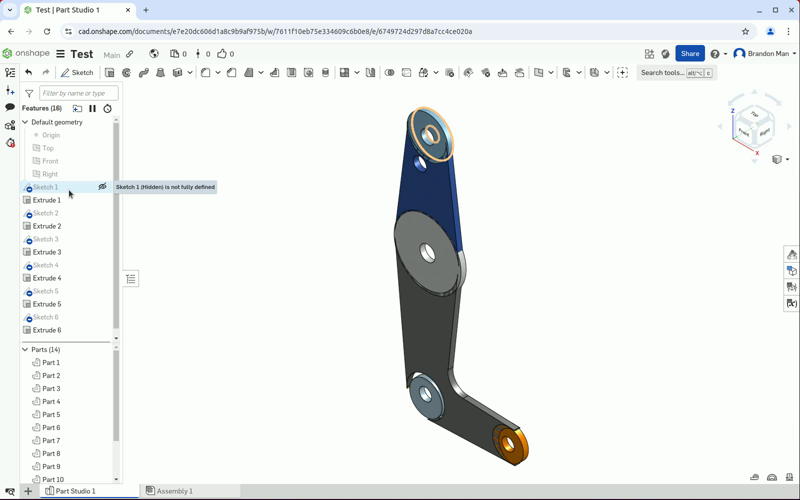
click(69, 189)